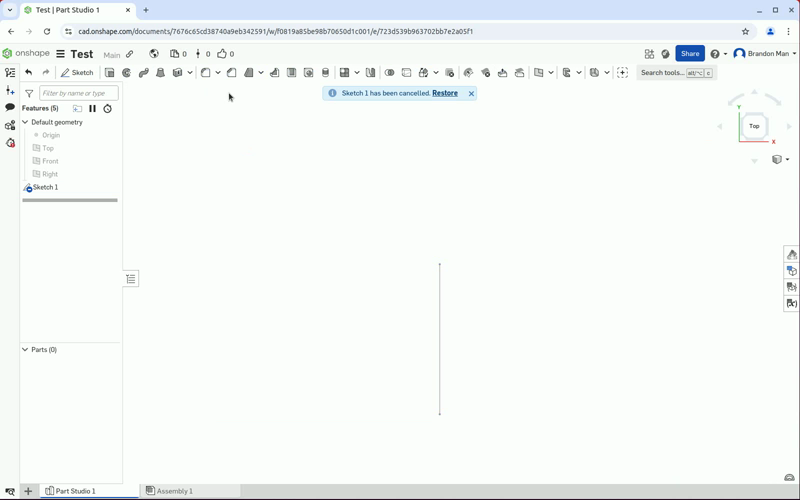
key(shift+h)
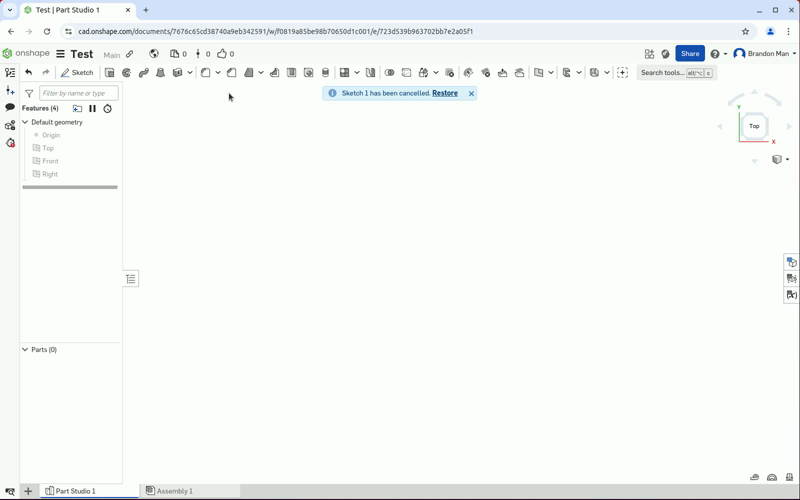
mouse_move(73, 352)
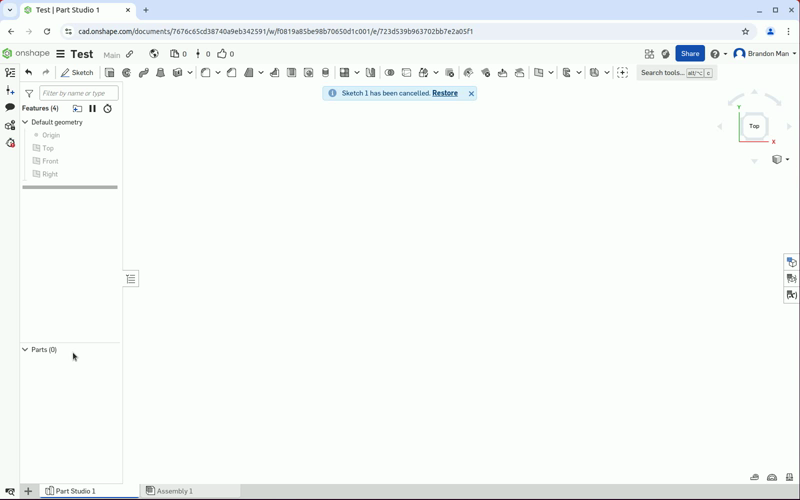
key(y)
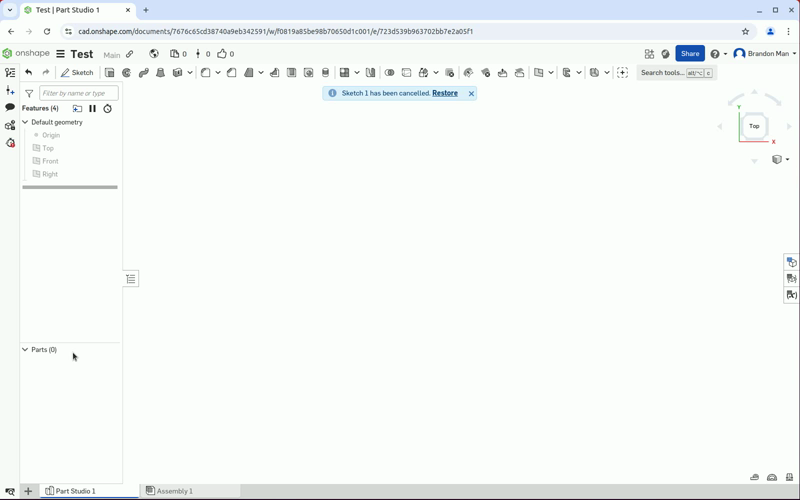
key(shift+p)
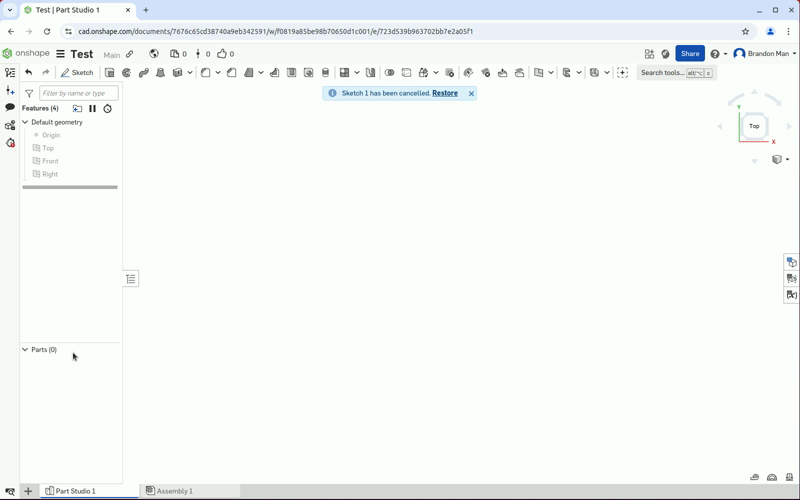
key(space)
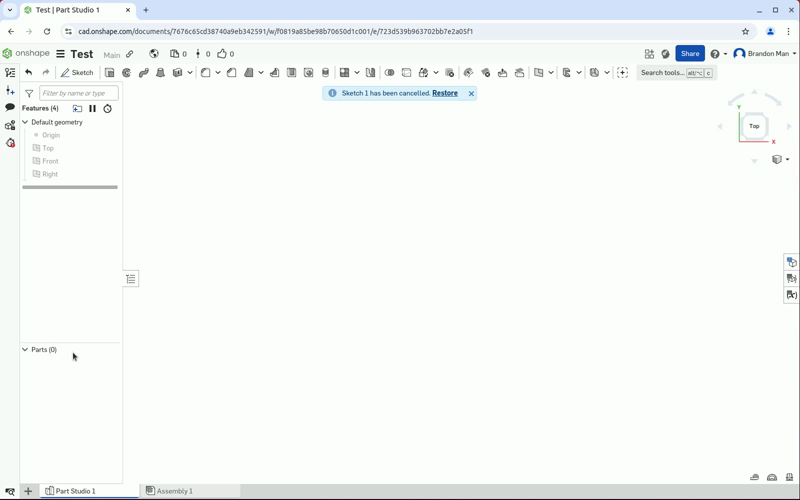
key_down(shift)
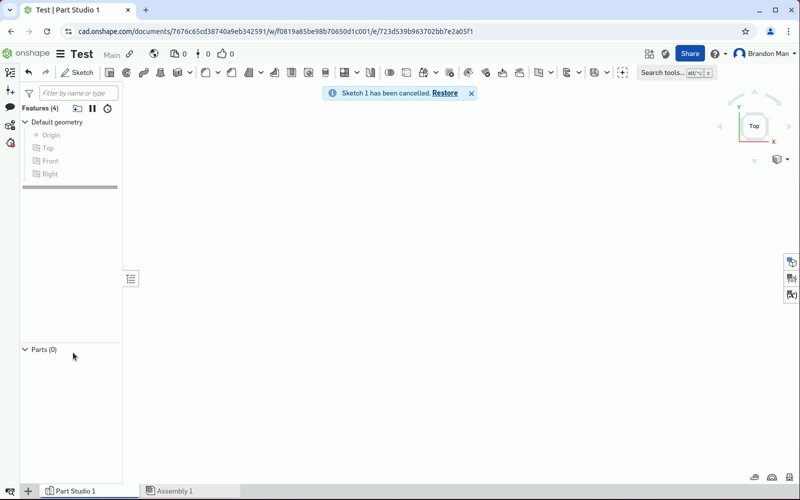
key(up)
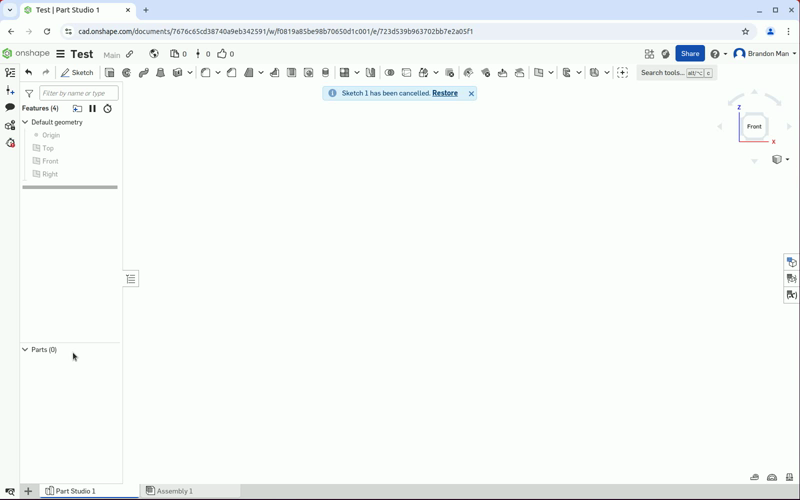
key_up(shift)
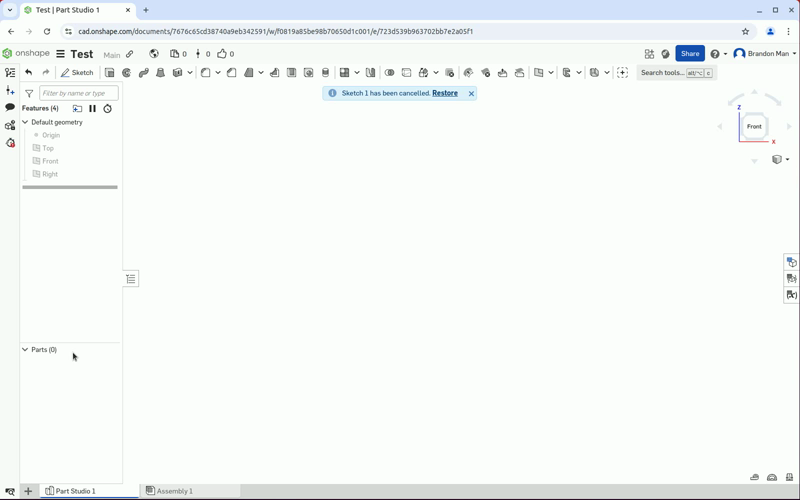
mouse_move(73, 352)
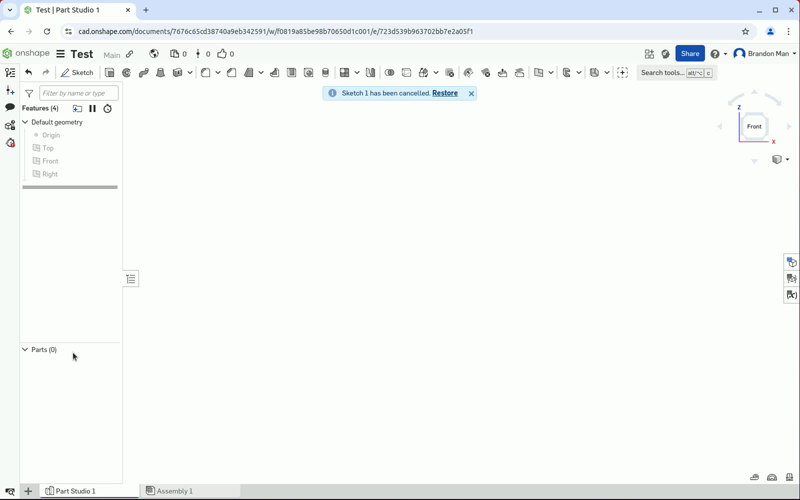
key(shift+y)
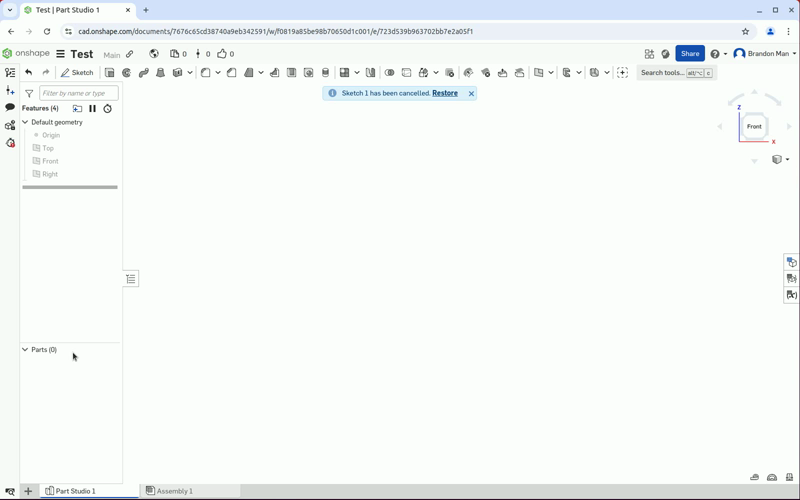
key(shift+s)
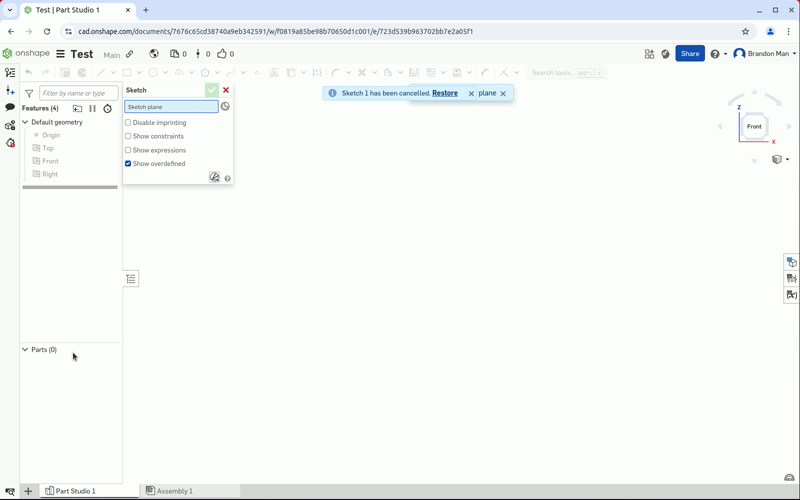
mouse_move(73, 163)
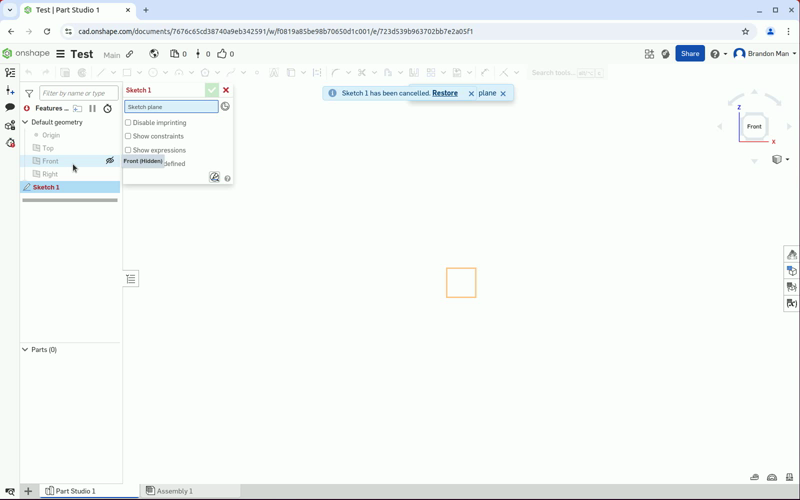
click(73, 163)
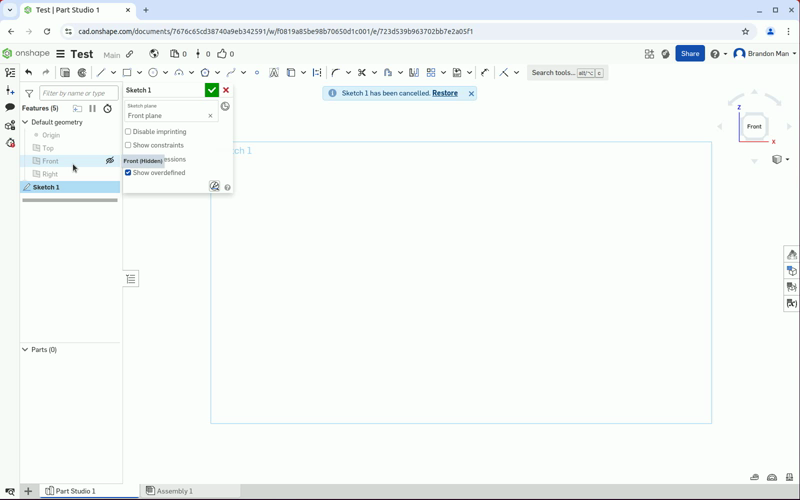
mouse_move(73, 352)
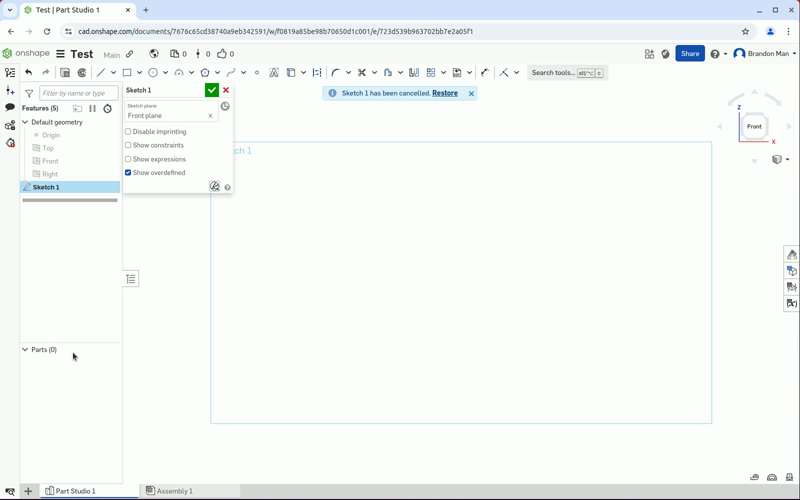
key(y)
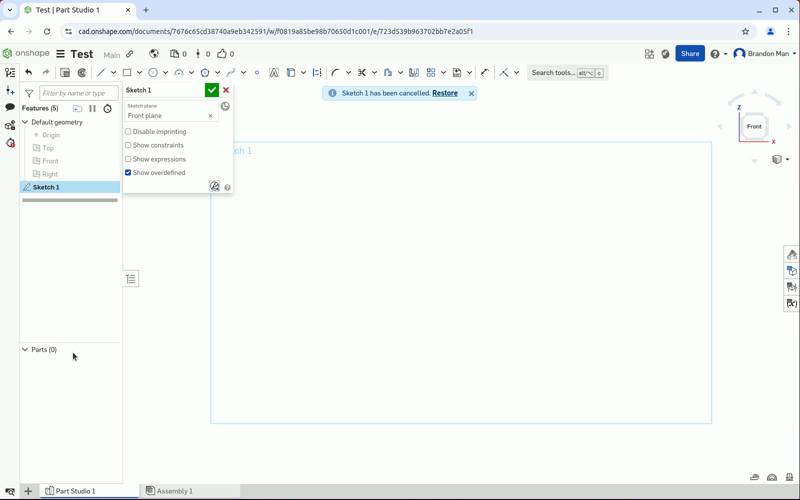
key(l)
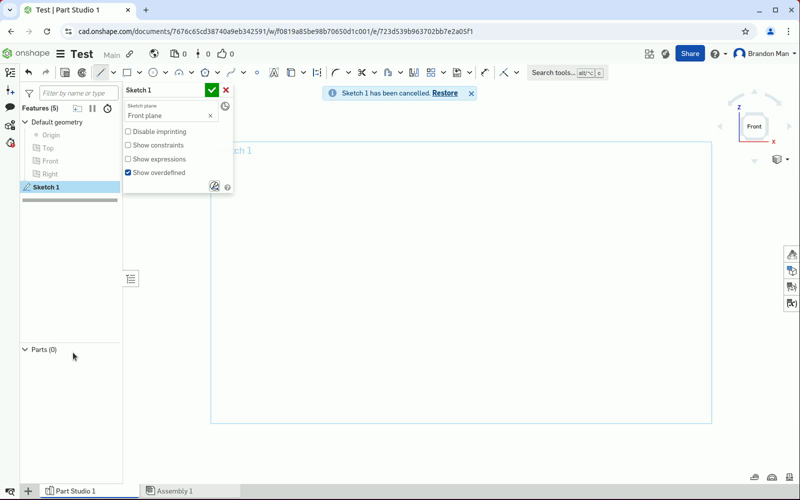
key_down(shift)
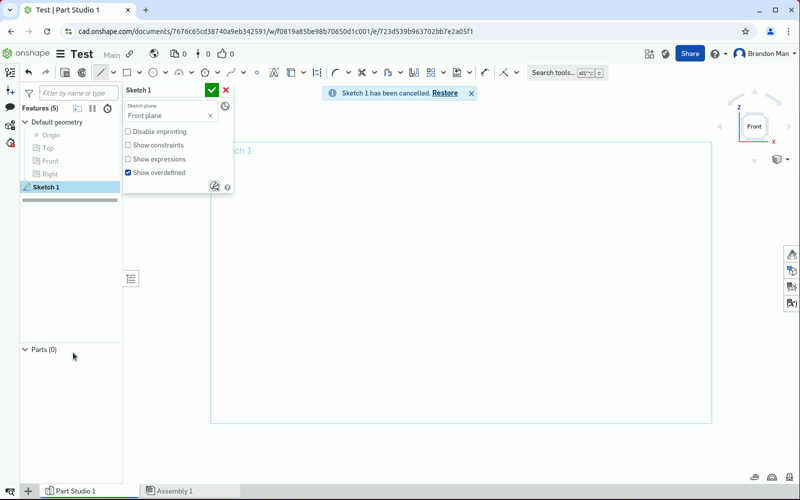
mouse_move(410, 337)
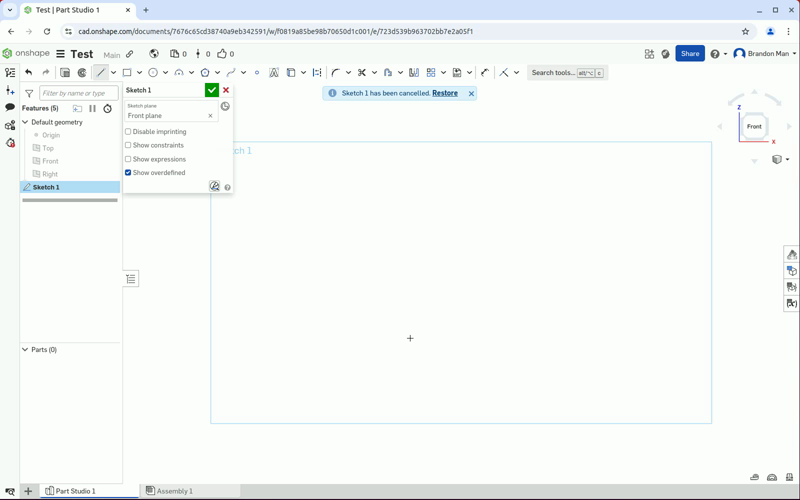
click(410, 337)
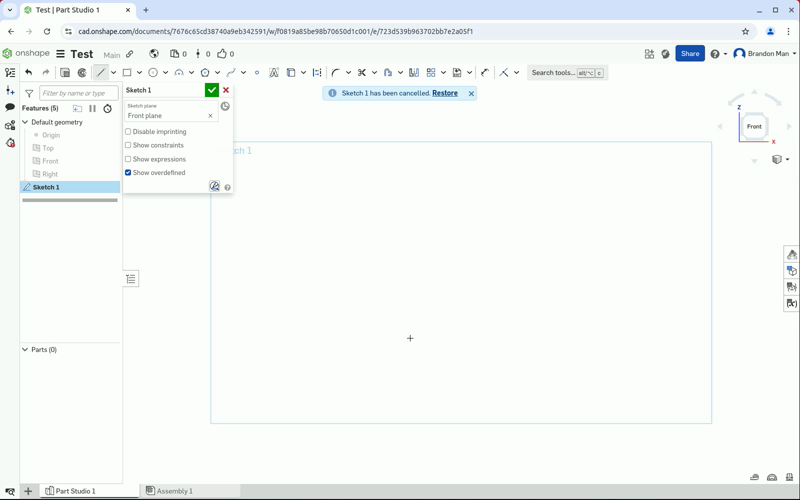
key_up(shift)
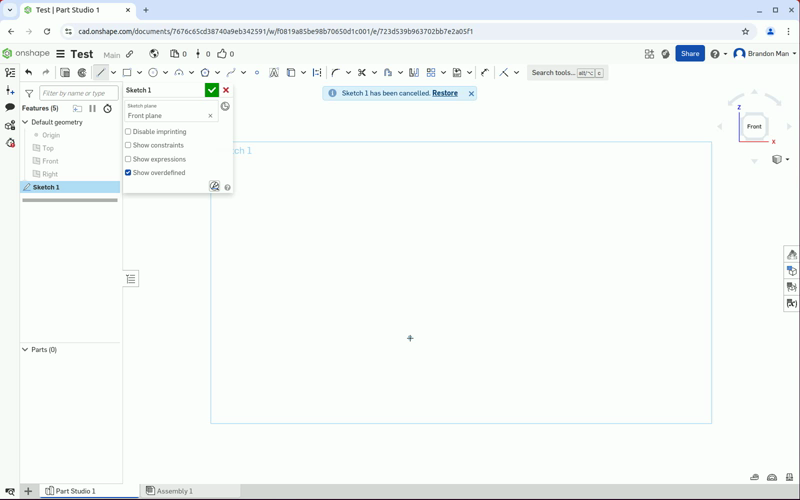
key_down(shift)
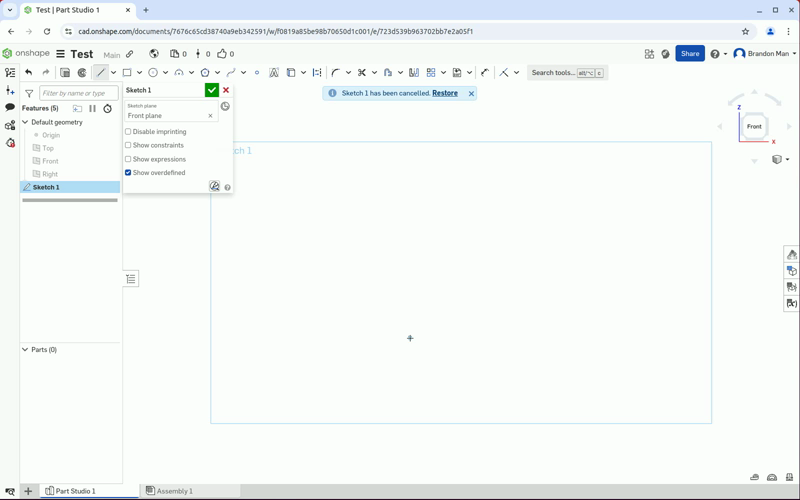
mouse_move(509, 338)
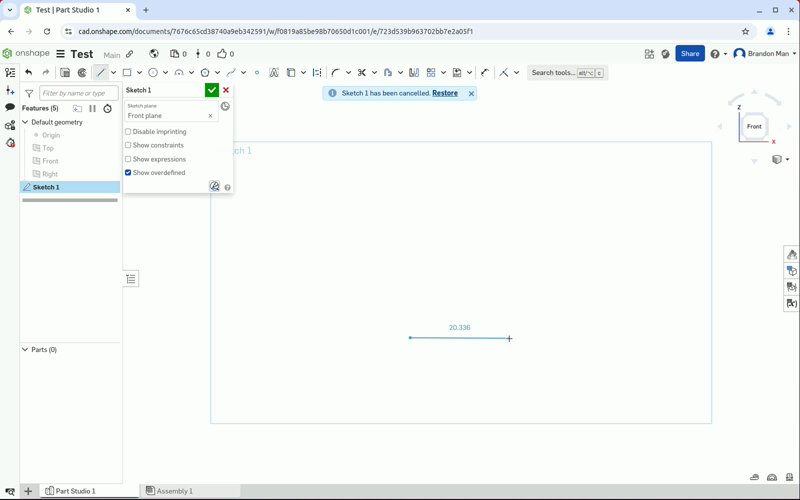
click(509, 338)
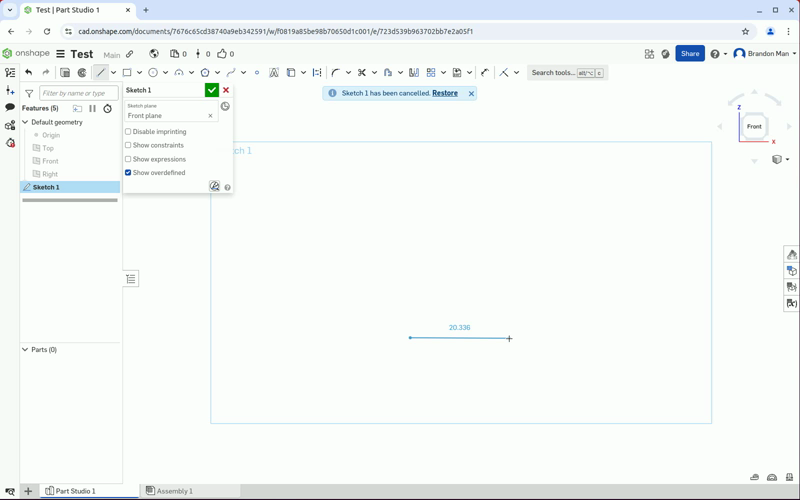
key_up(shift)
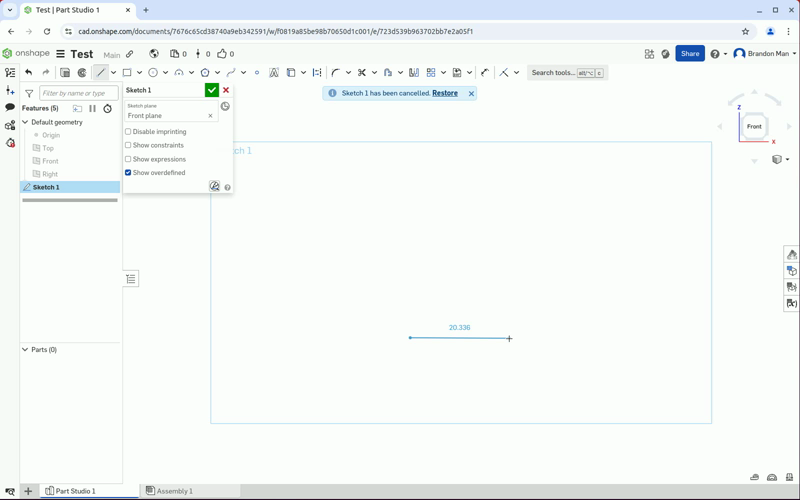
key_down(shift)
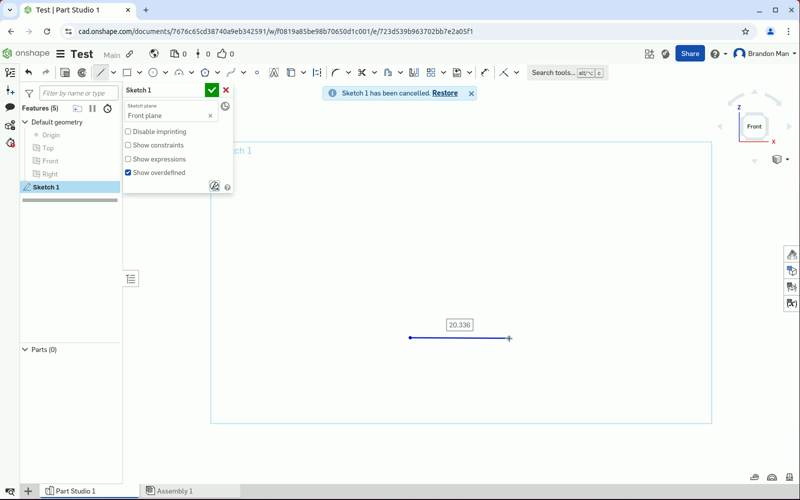
mouse_move(509, 228)
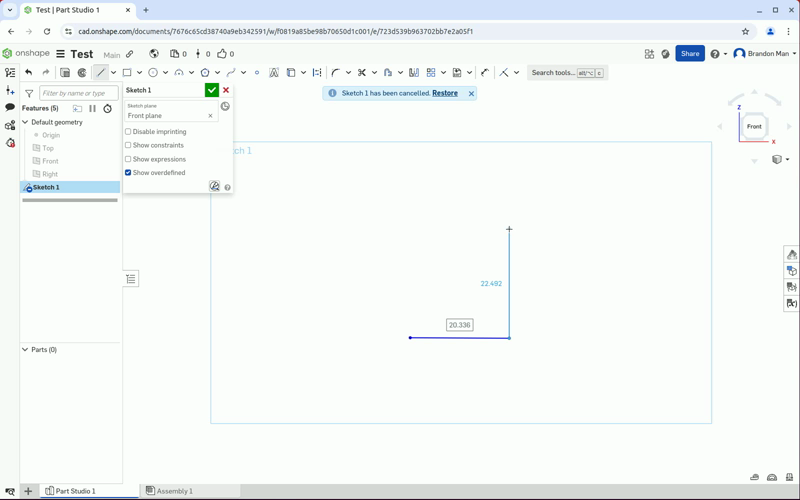
click(509, 228)
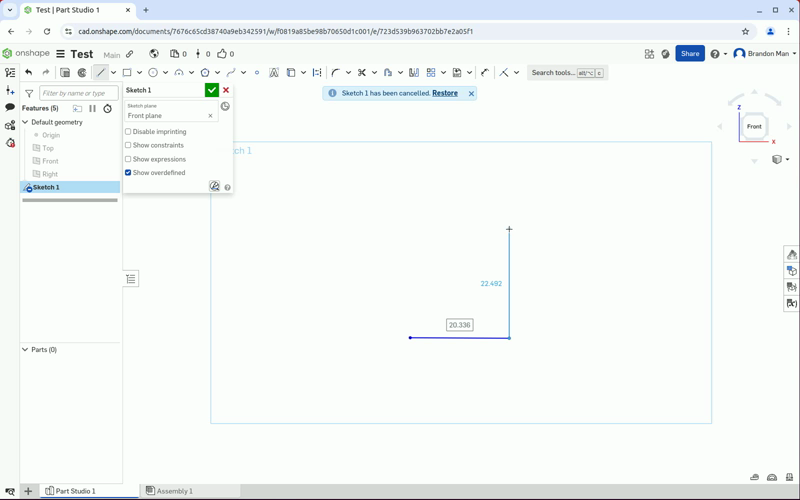
key_up(shift)
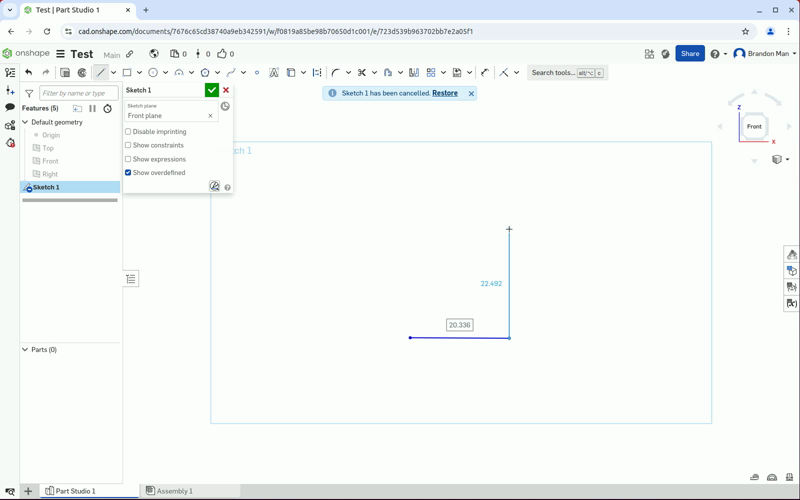
key_down(shift)
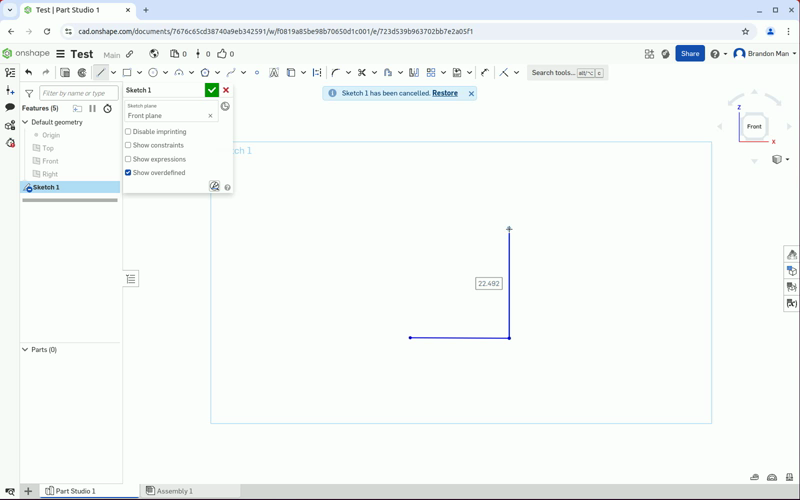
mouse_move(539, 228)
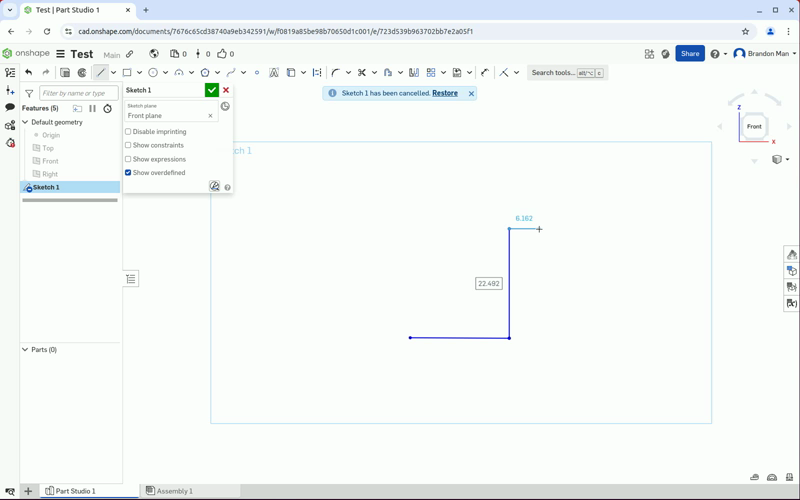
mouse_move(487, 228)
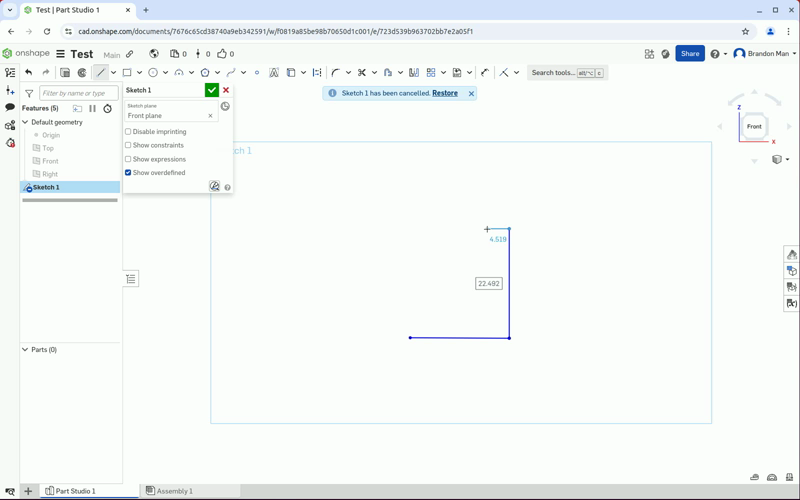
click(487, 228)
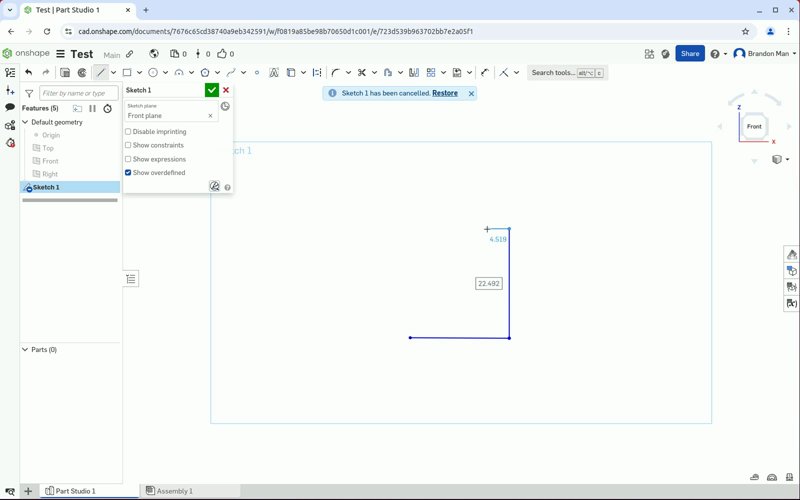
key_up(shift)
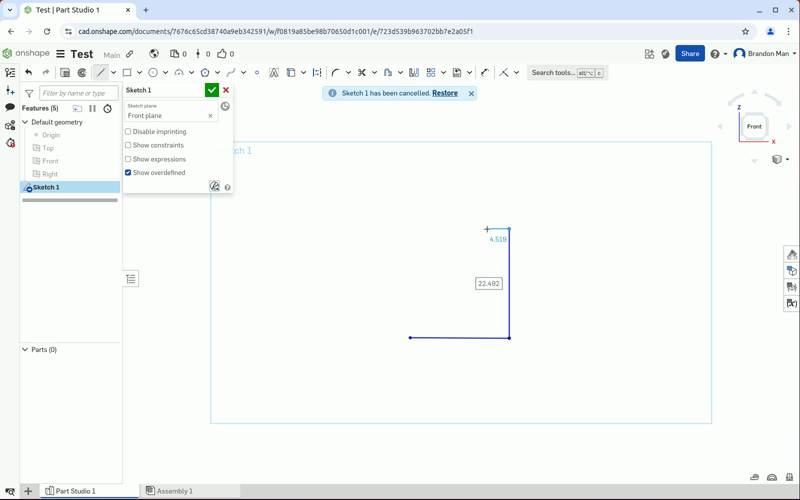
key_down(shift)
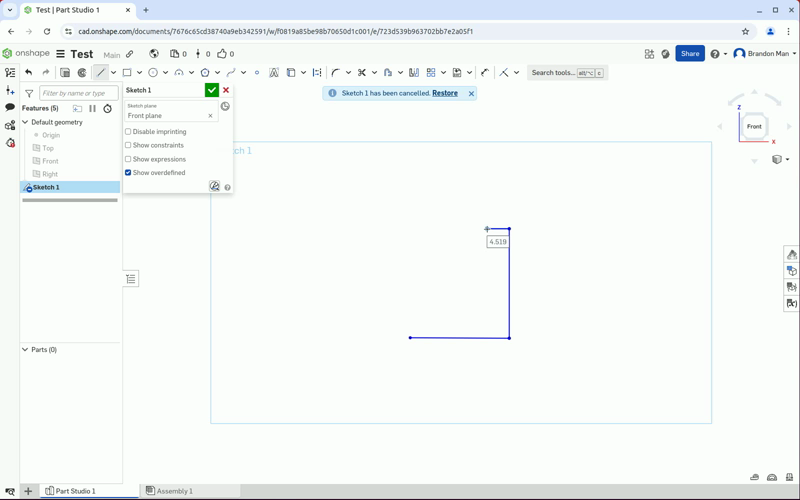
mouse_move(410, 228)
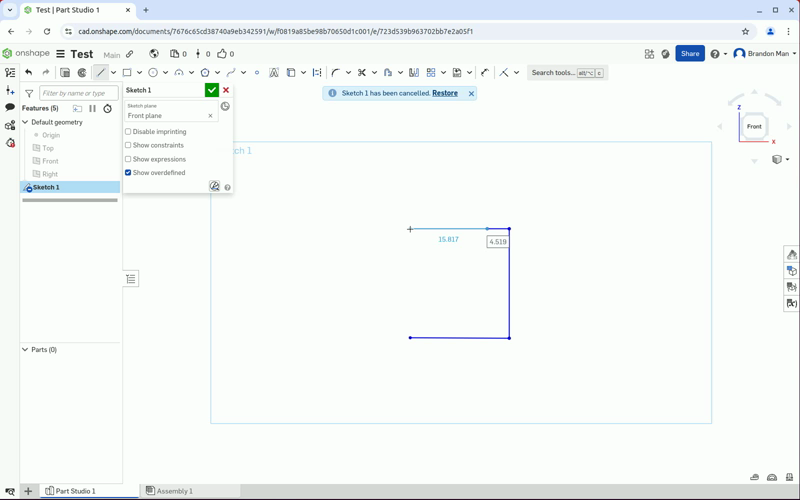
click(410, 228)
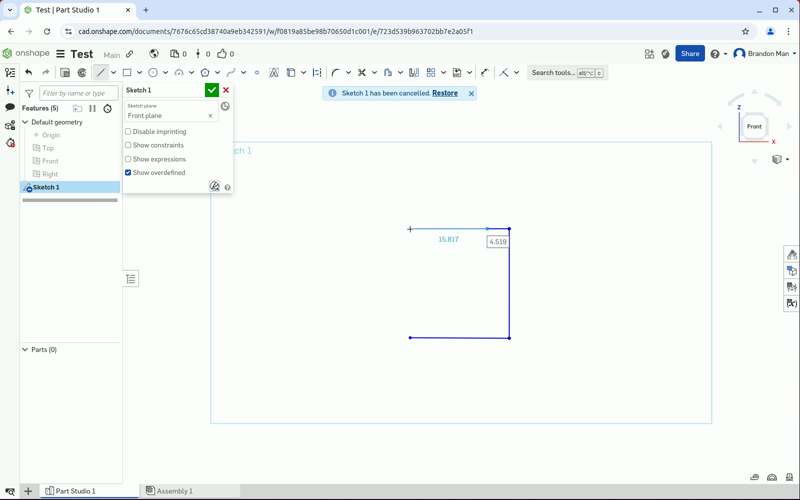
key_up(shift)
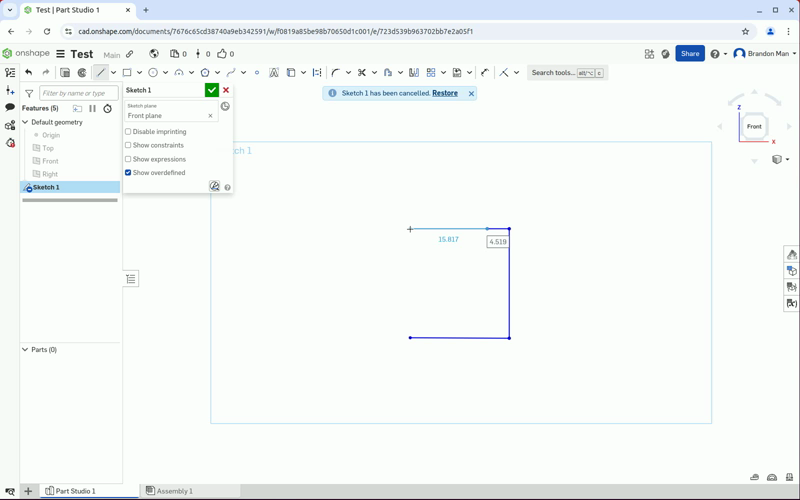
key_down(shift)
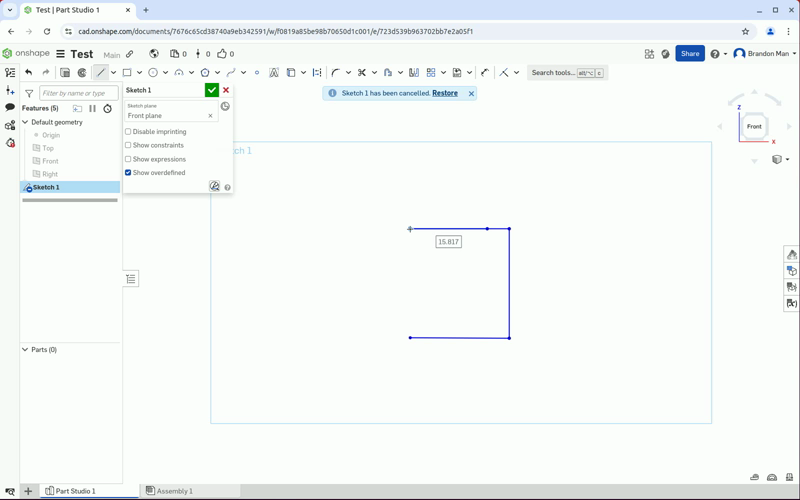
mouse_move(410, 337)
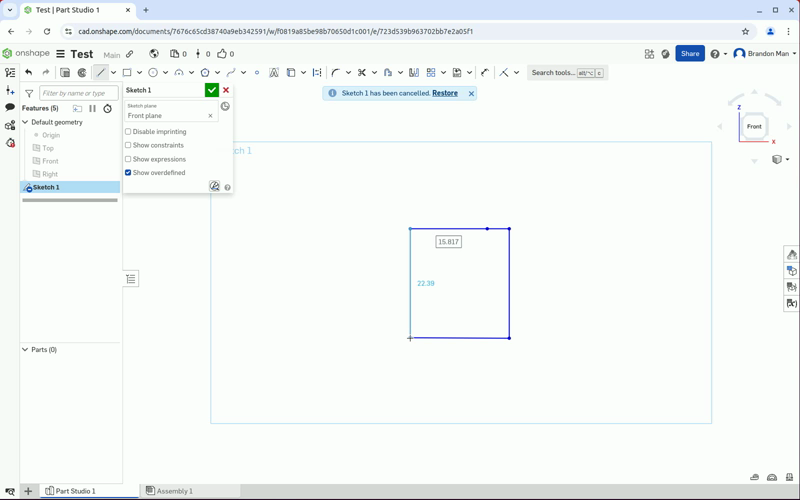
key_up(shift)
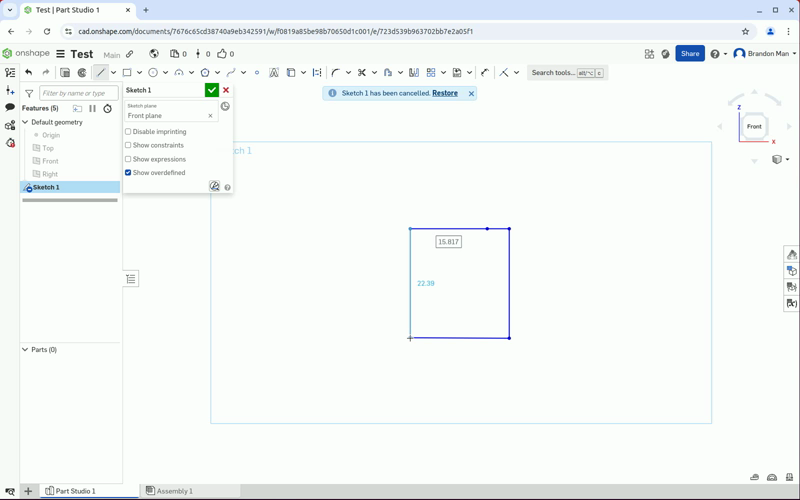
click(410, 337)
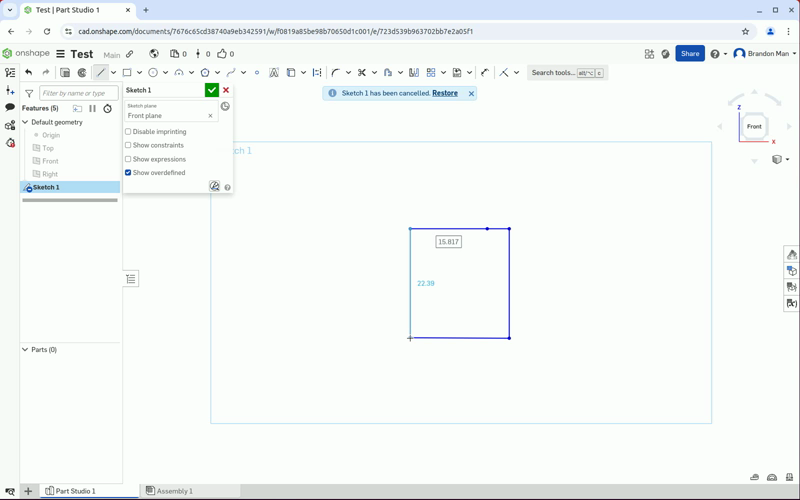
key(esc)
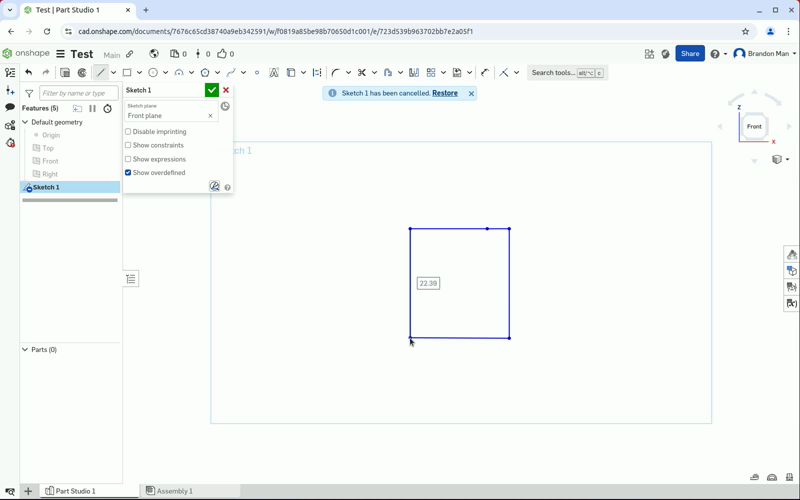
mouse_move(419, 292)
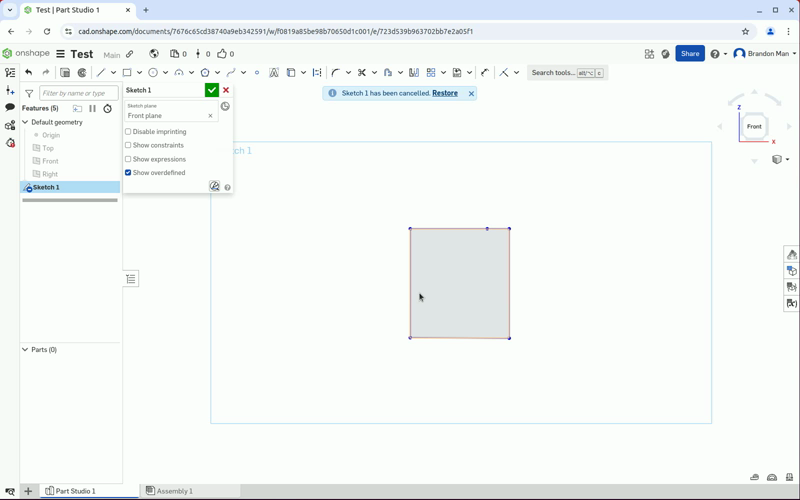
click(419, 292)
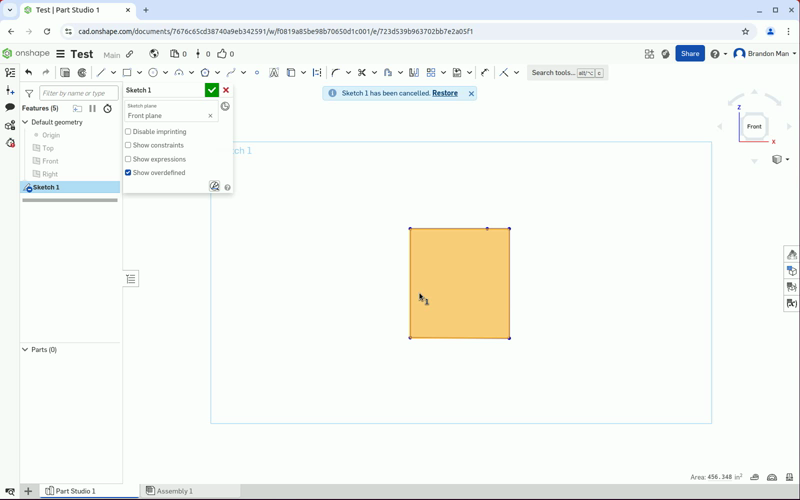
mouse_move(73, 352)
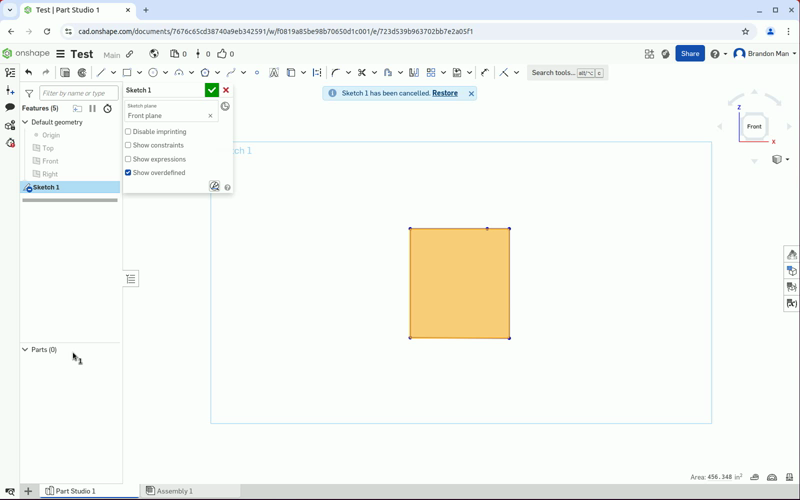
key(shift+y)
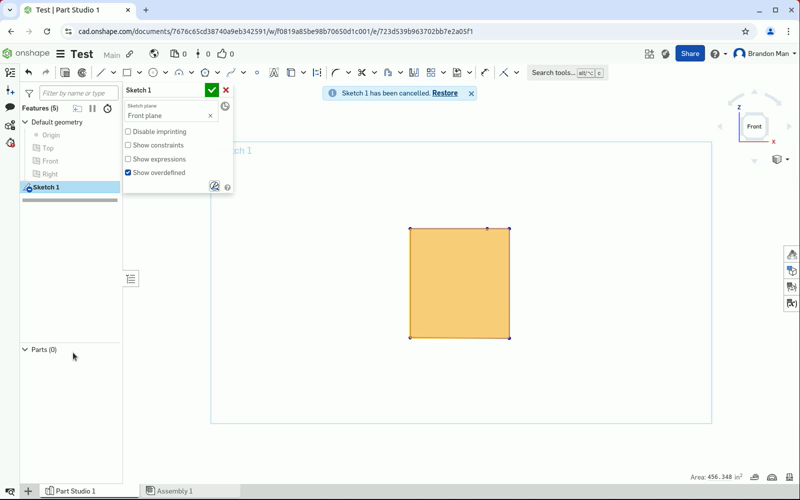
key(shift+e)
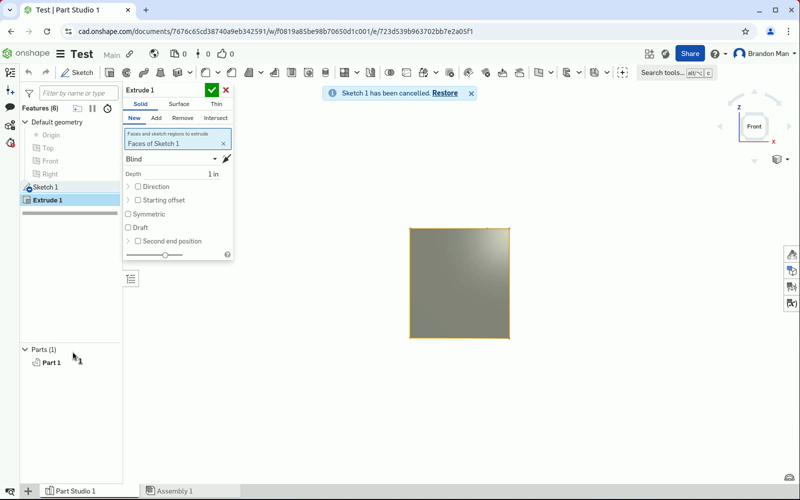
mouse_move(143, 106)
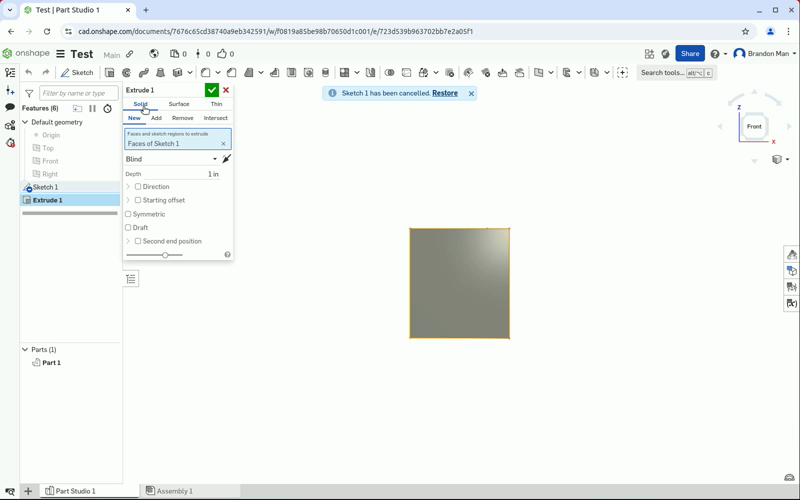
click(143, 106)
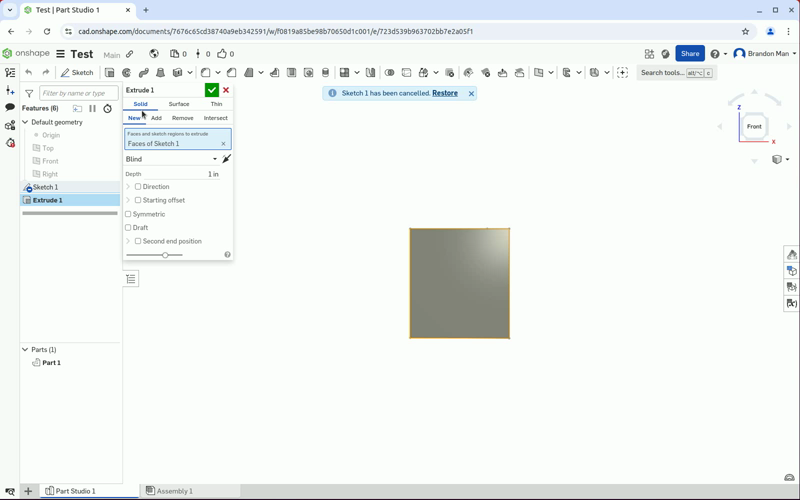
mouse_move(137, 120)
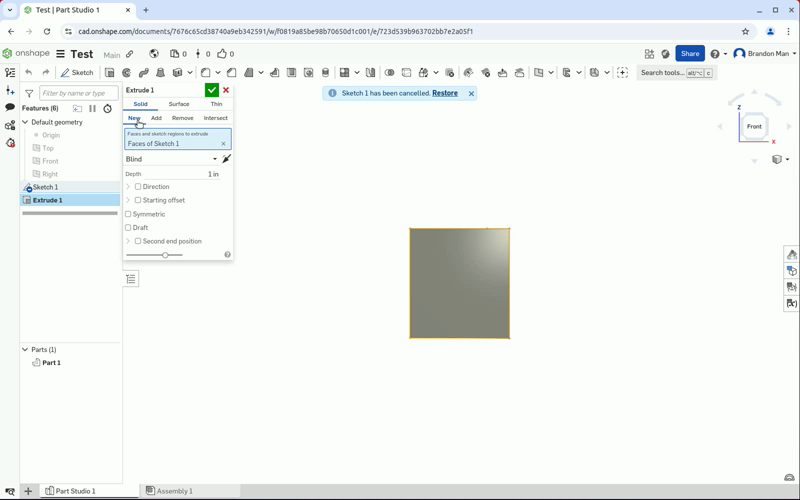
click(137, 120)
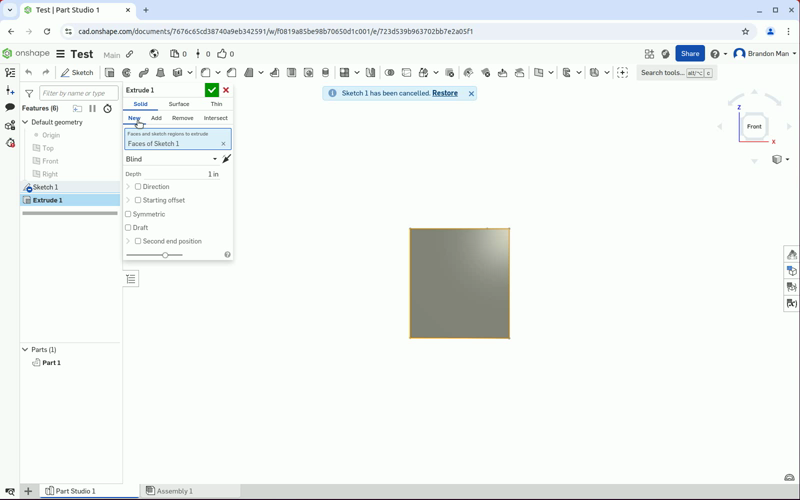
key(tab, 4)
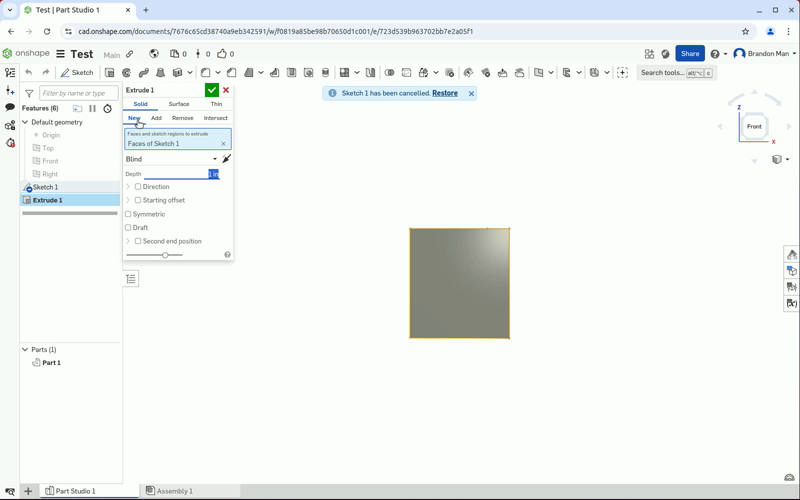
text(-0.481)
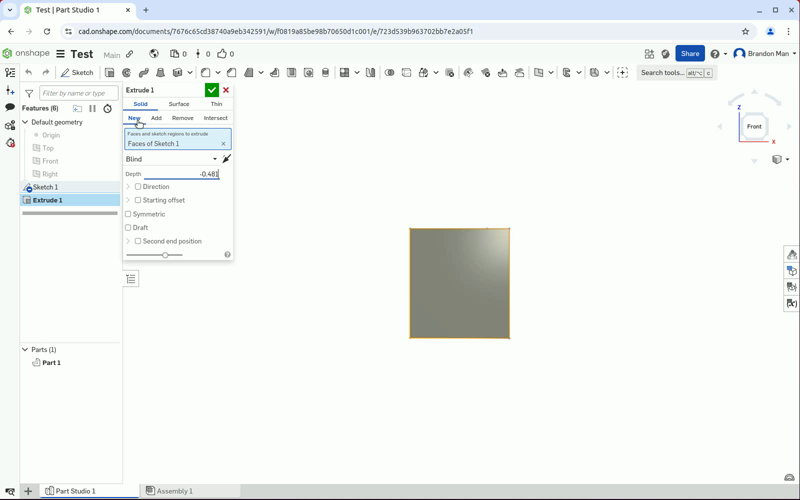
key(enter)
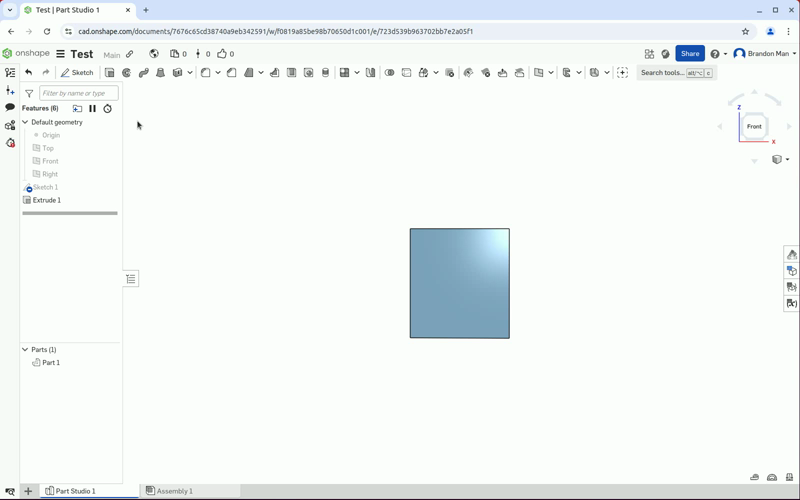
key(shift+h)
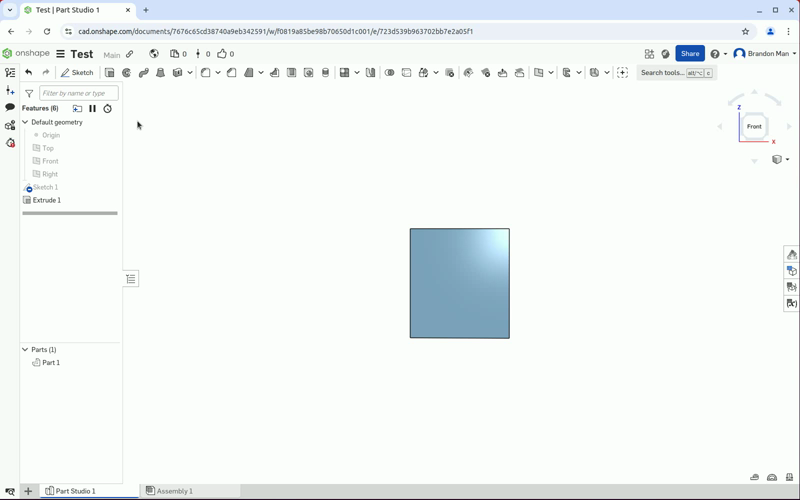
key(shift+h)
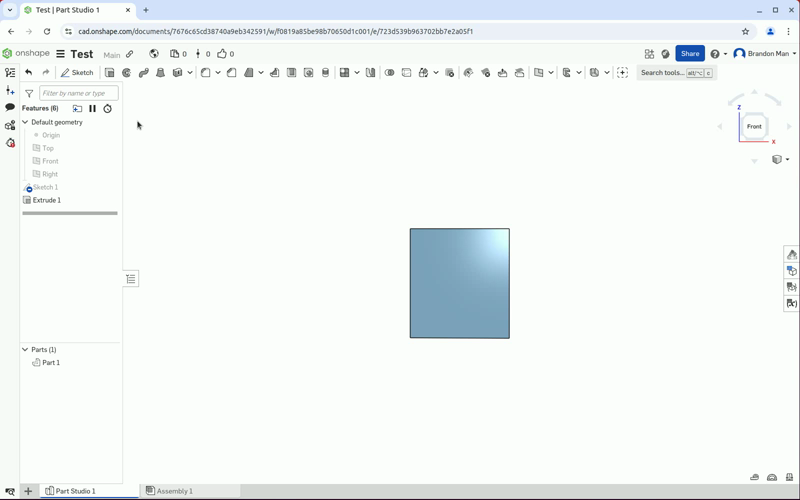
mouse_move(73, 189)
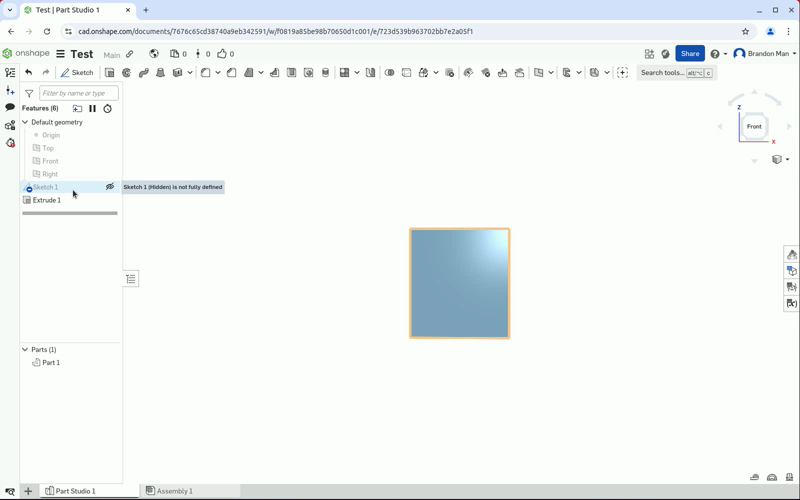
click(73, 189)
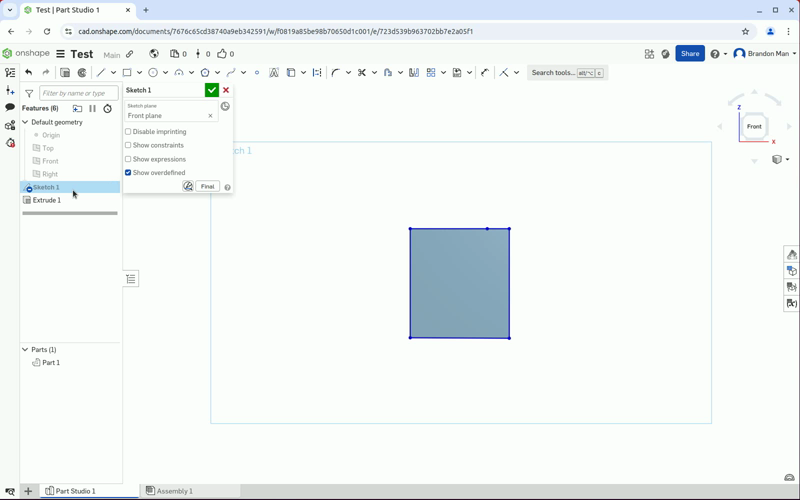
mouse_move(229, 92)
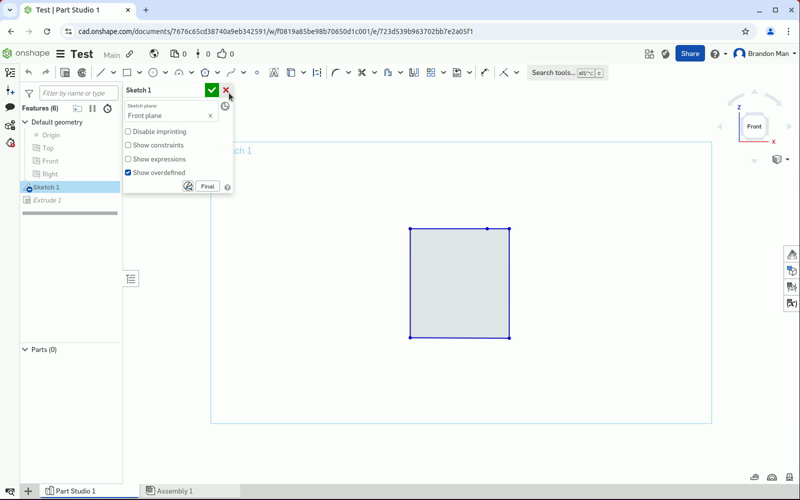
click(229, 92)
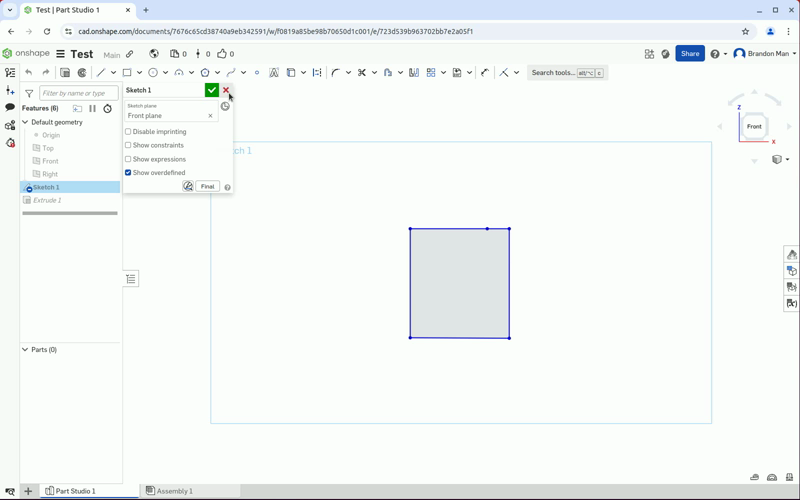
key(shift+s)
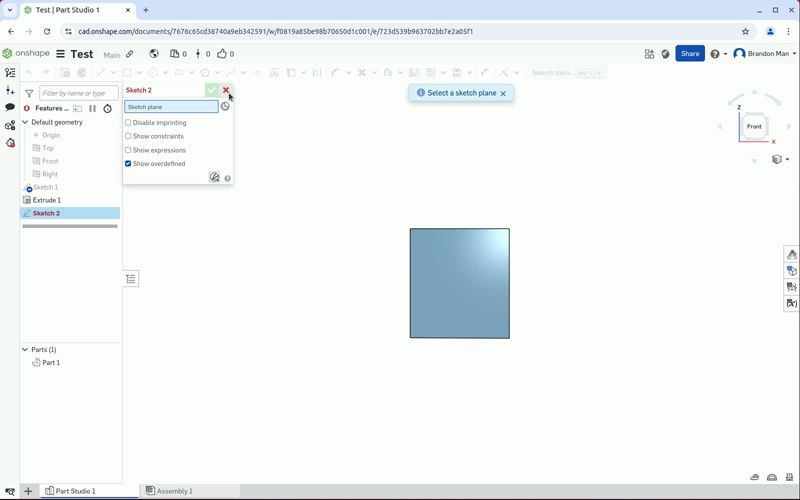
mouse_move(73, 163)
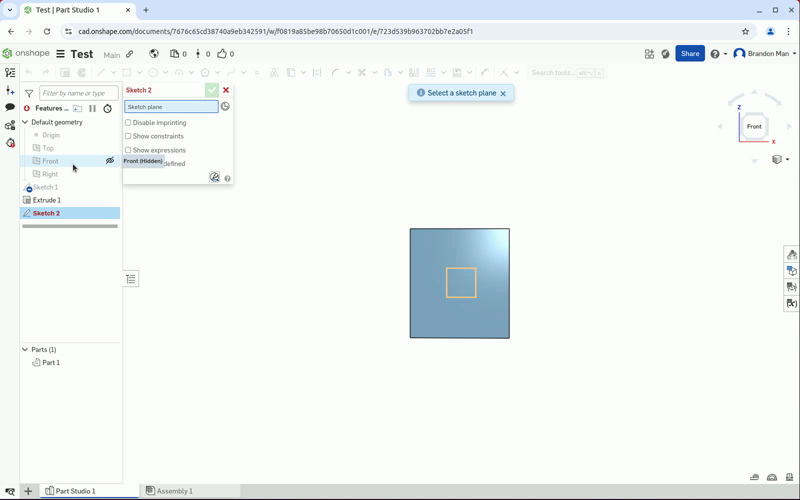
click(73, 163)
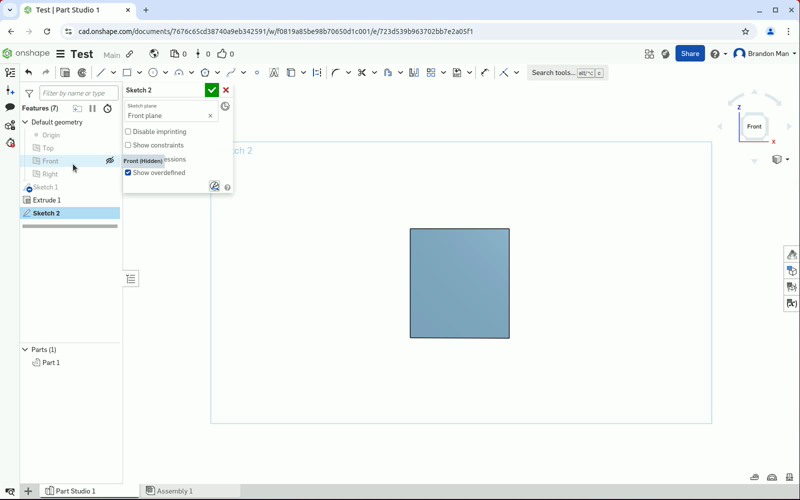
mouse_move(73, 352)
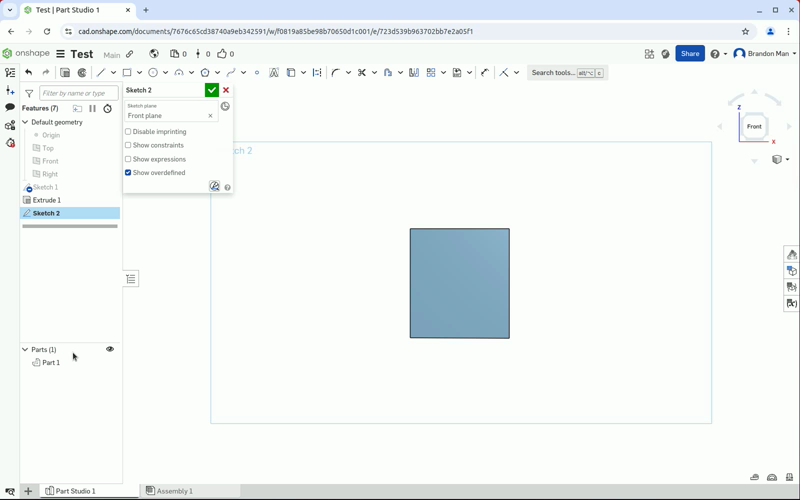
key(y)
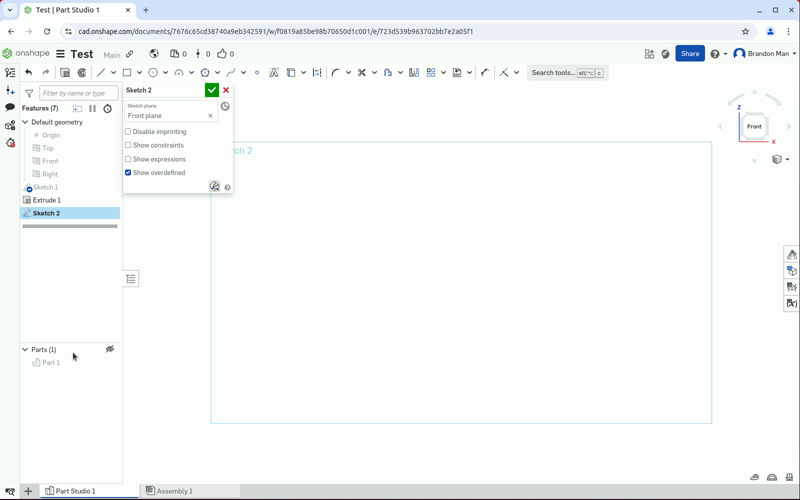
key(l)
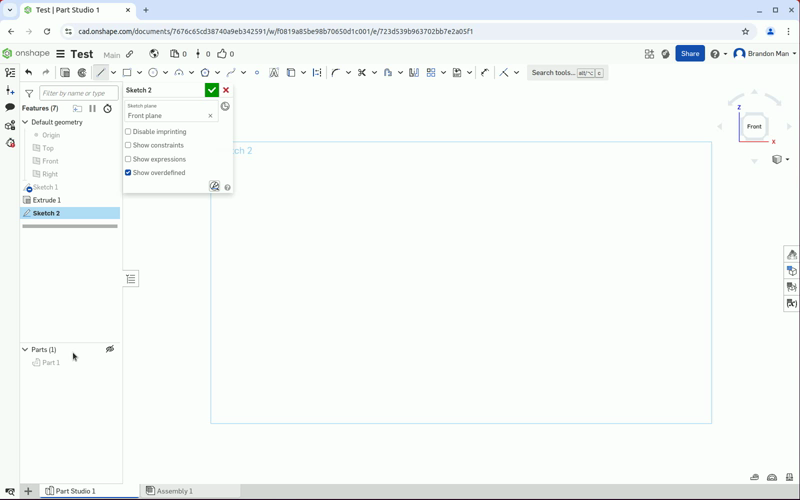
key_down(shift)
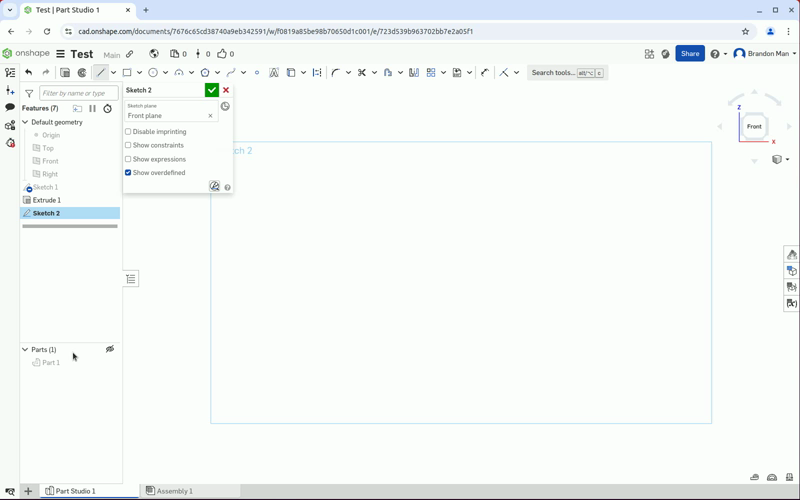
mouse_move(406, 337)
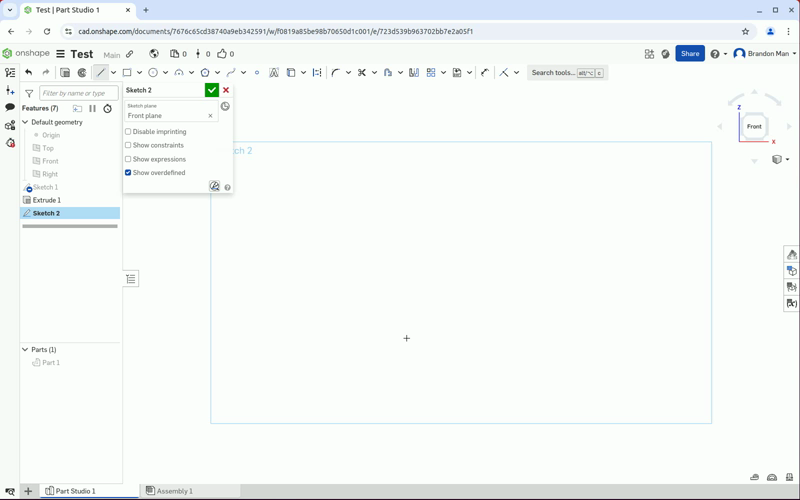
click(406, 337)
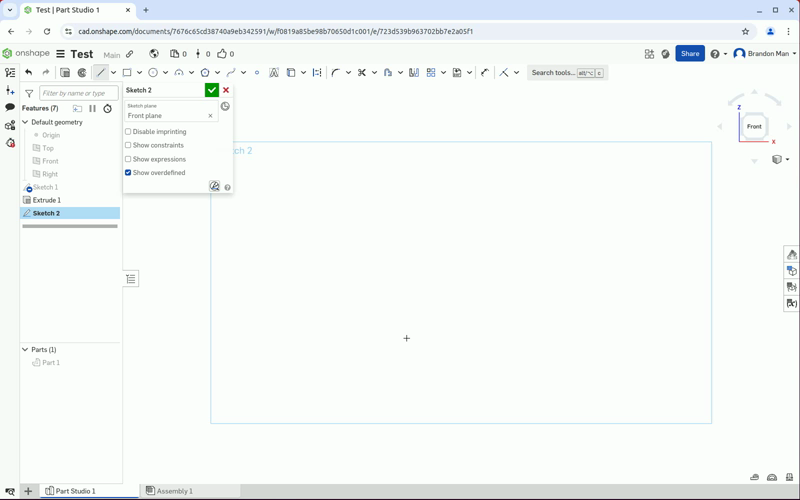
key_up(shift)
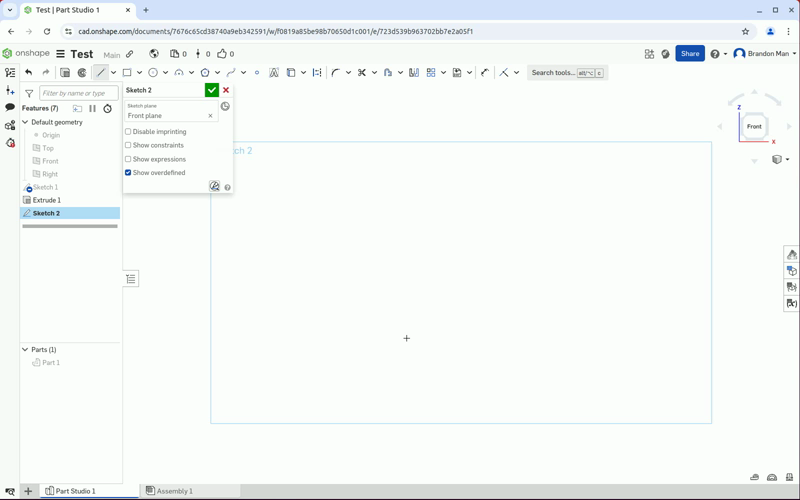
key_down(shift)
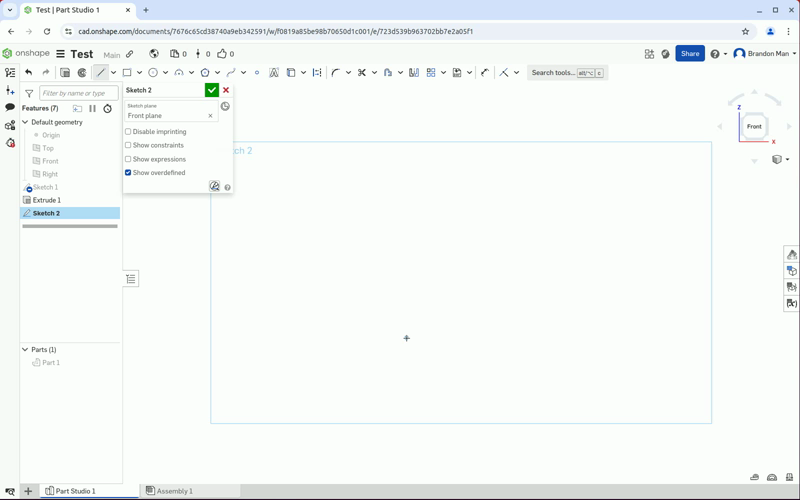
mouse_move(436, 337)
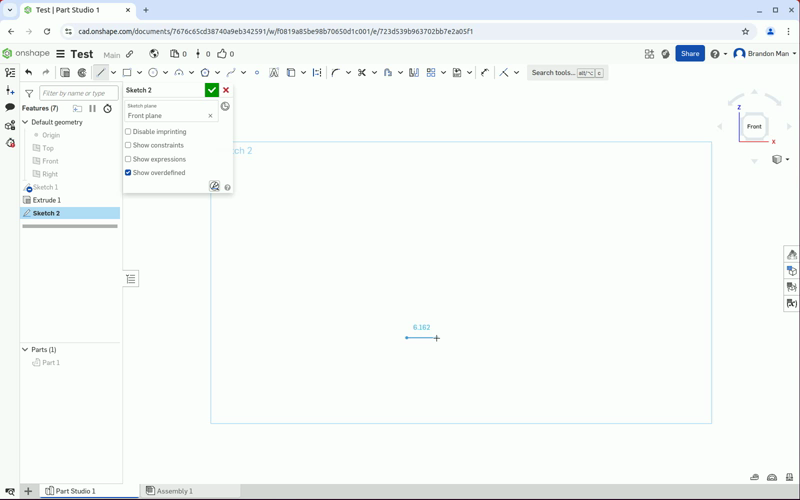
mouse_move(411, 337)
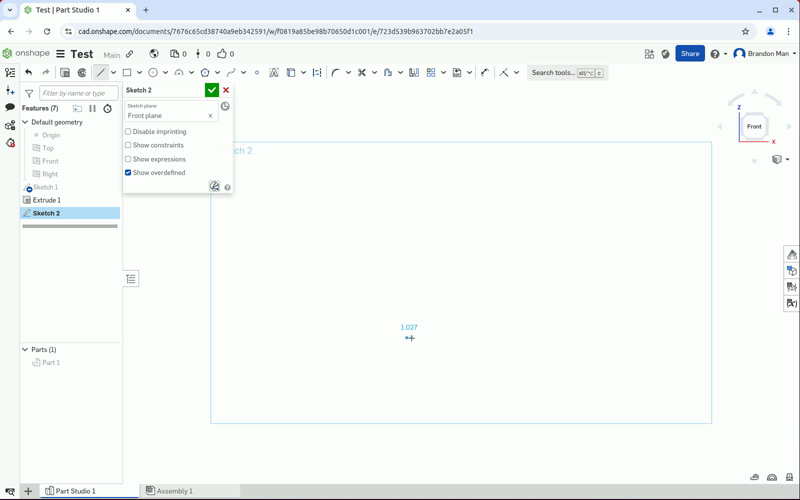
scroll(6)
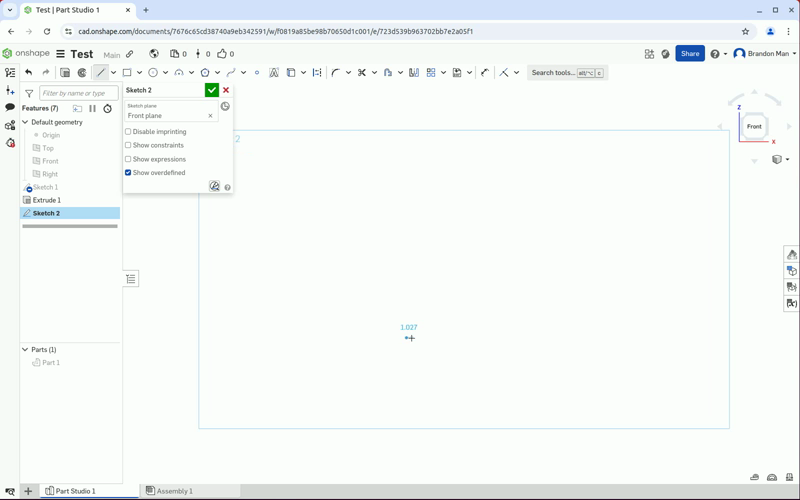
scroll(6)
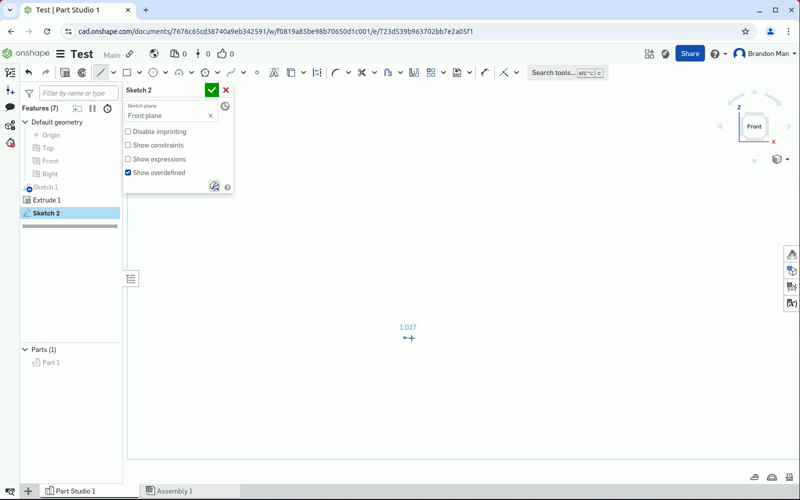
scroll(6)
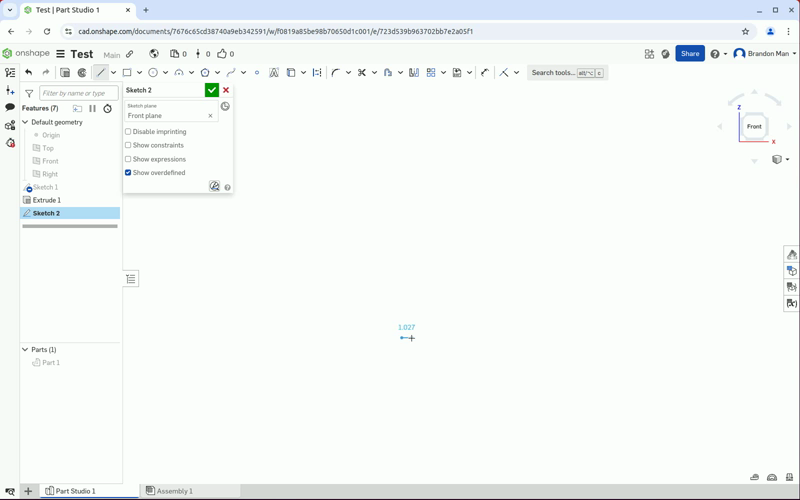
scroll(6)
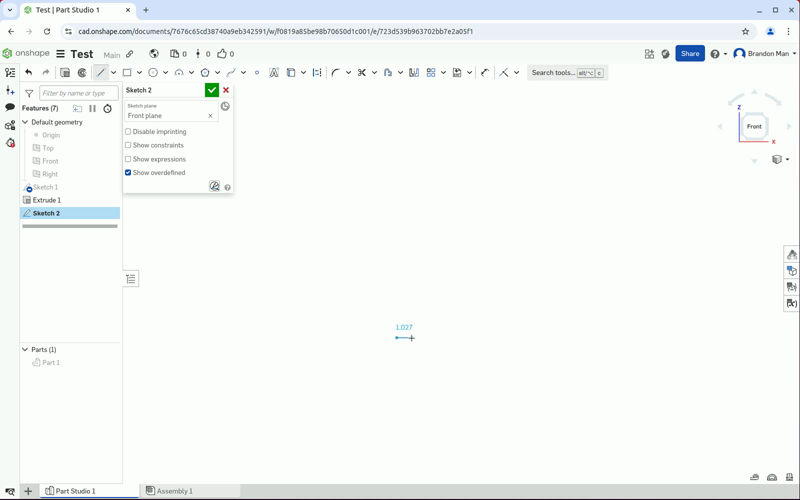
scroll(6)
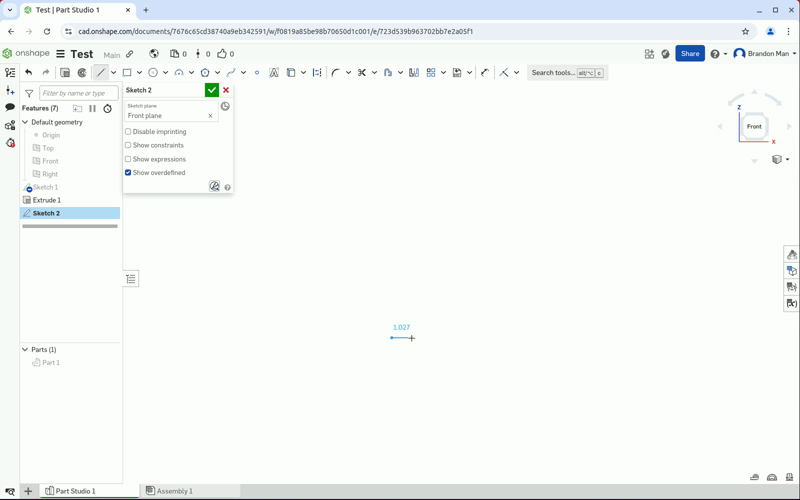
scroll(6)
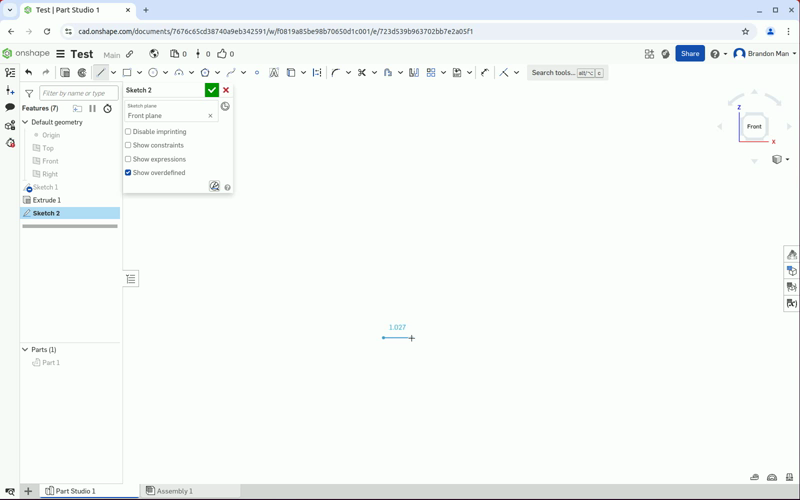
scroll(6)
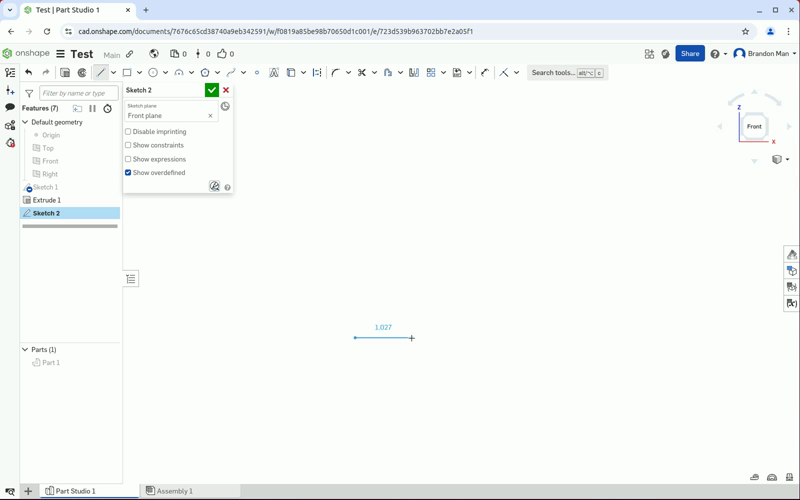
click(411, 337)
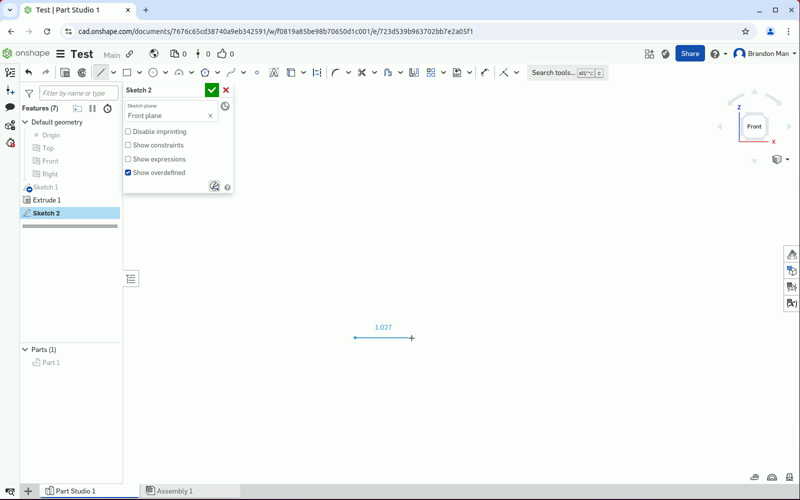
scroll(-6)
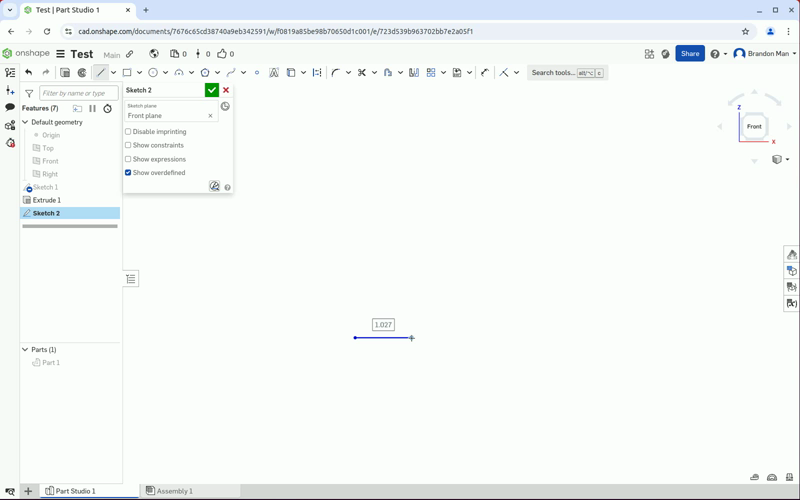
scroll(-6)
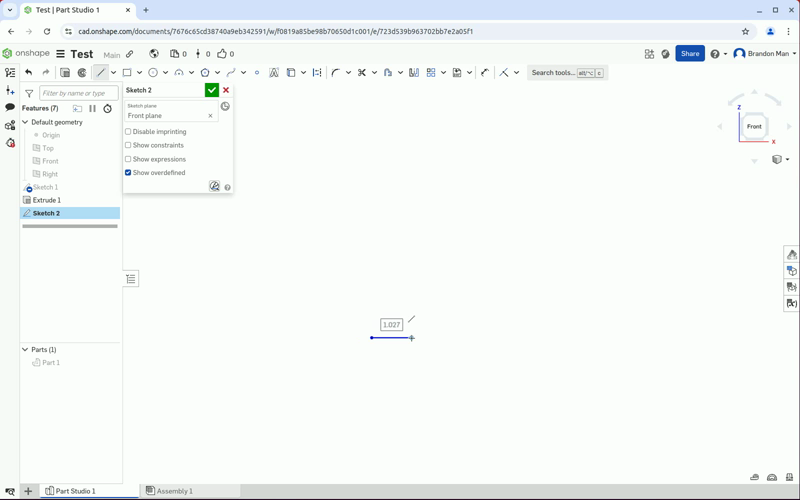
scroll(-6)
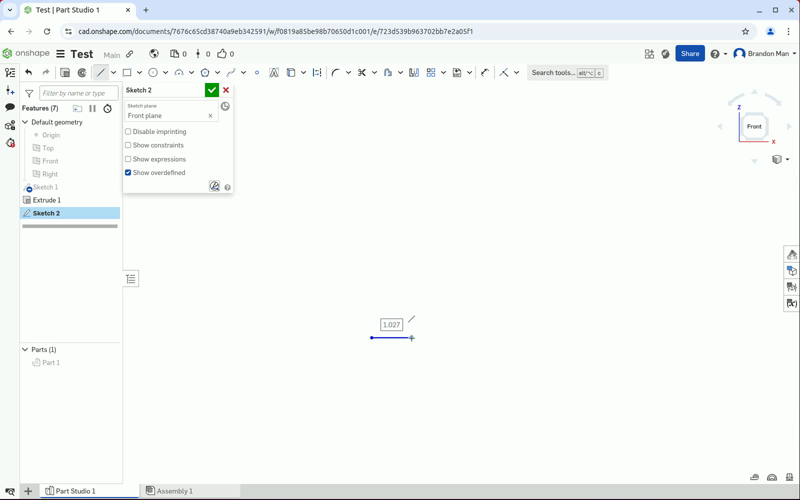
scroll(-6)
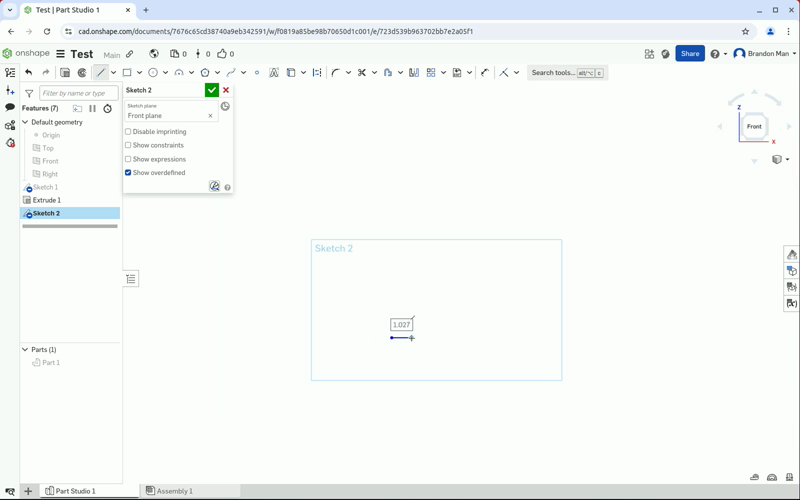
scroll(-6)
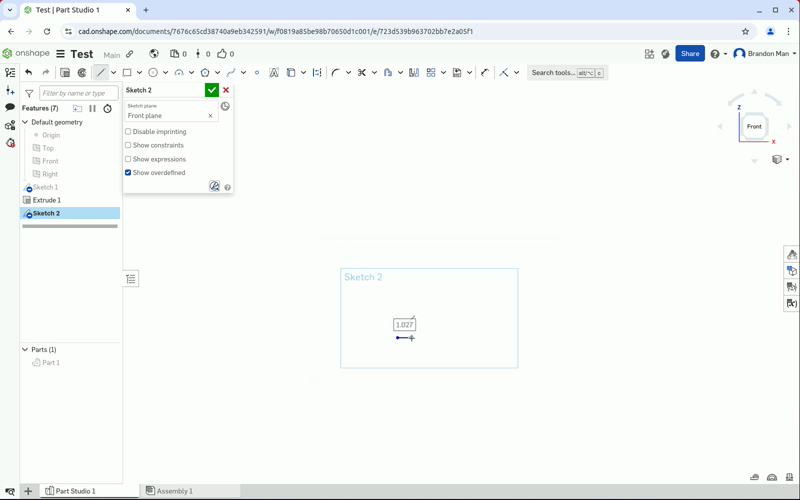
scroll(-6)
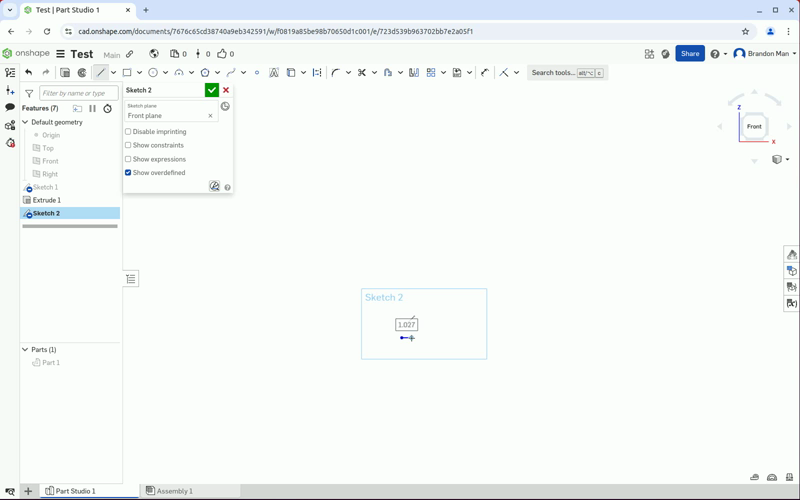
scroll(-6)
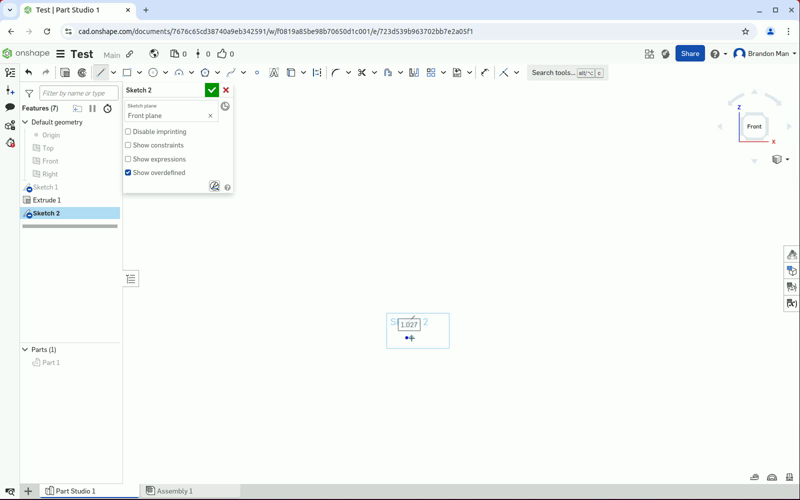
key_up(shift)
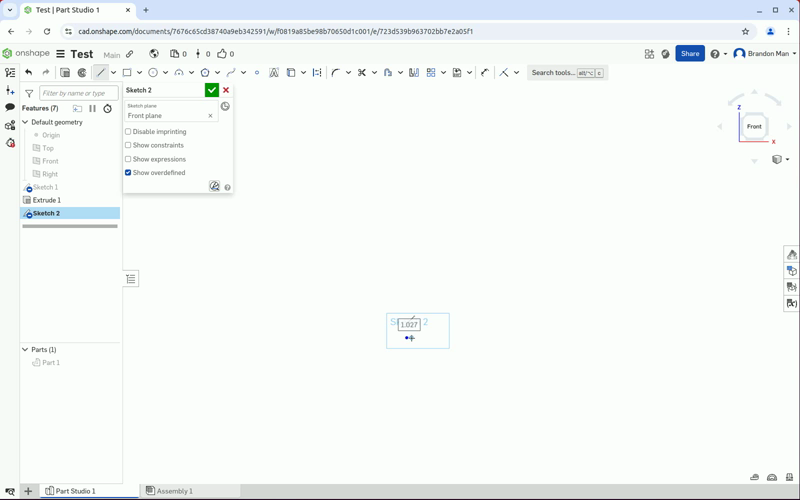
key_down(shift)
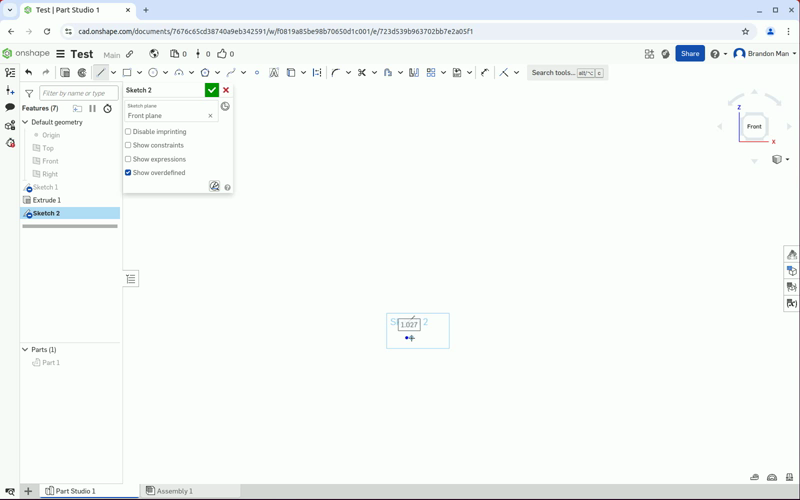
mouse_move(411, 228)
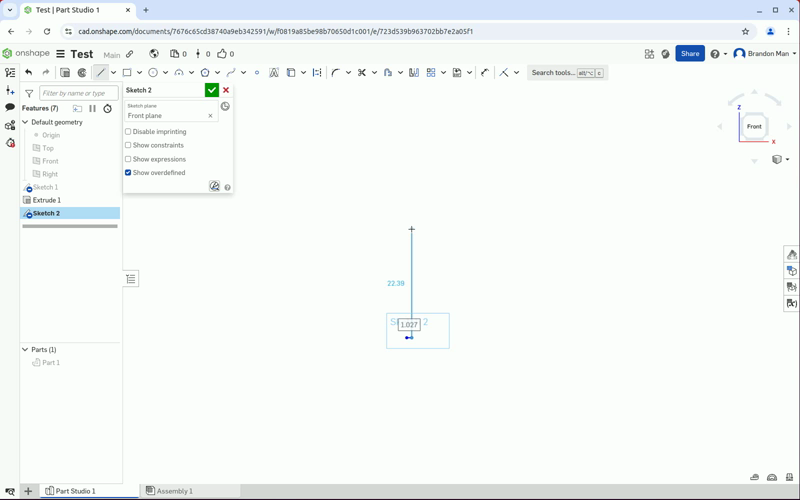
click(411, 228)
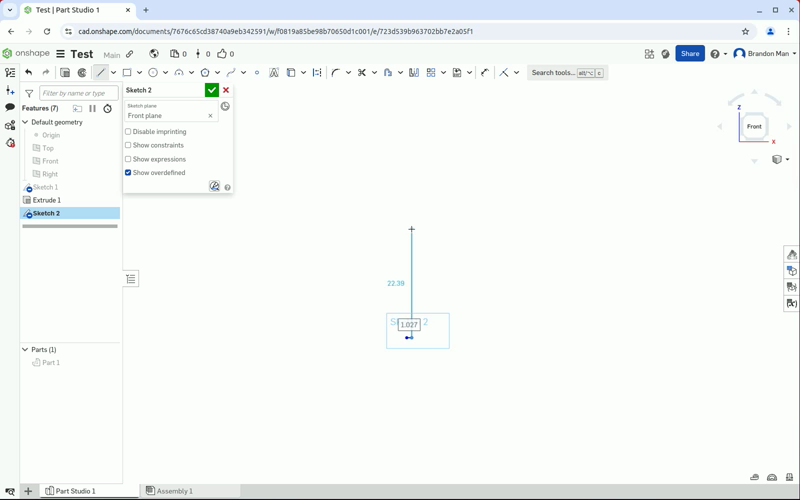
key_up(shift)
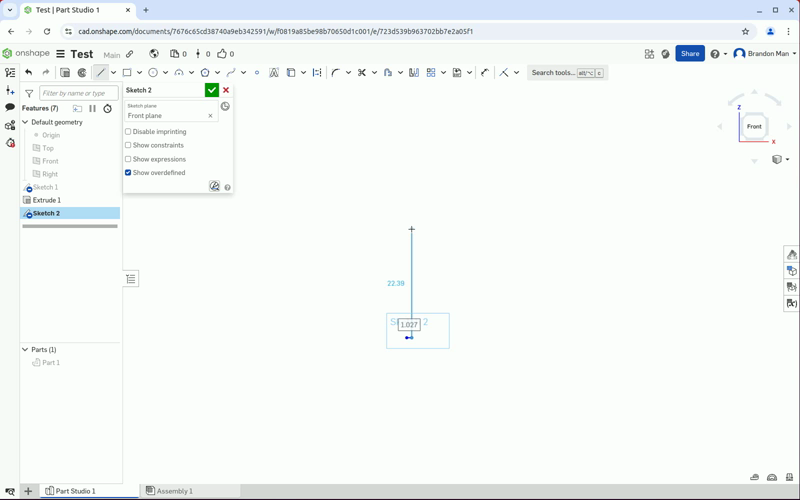
key_down(shift)
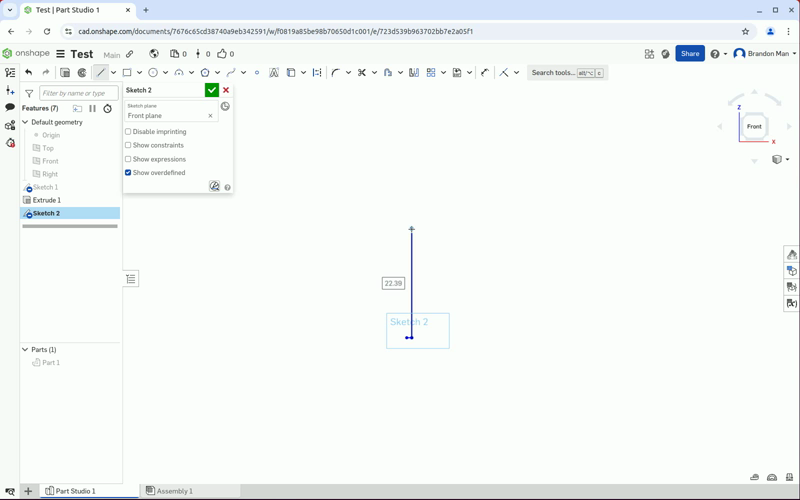
mouse_move(441, 228)
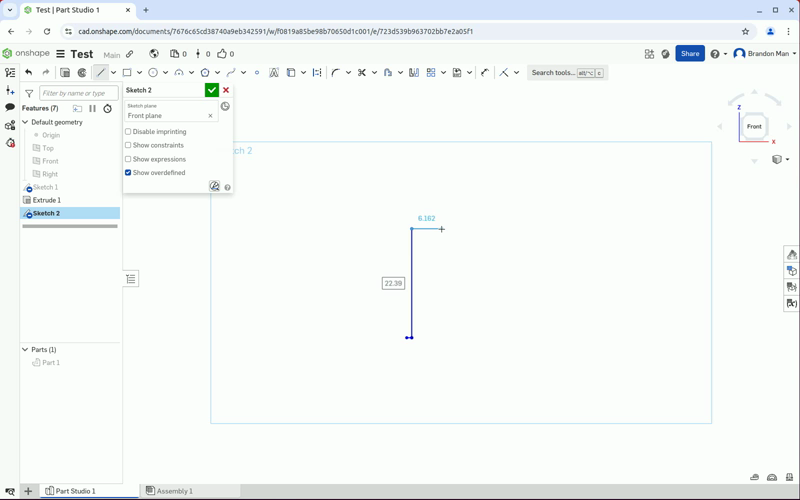
mouse_move(406, 228)
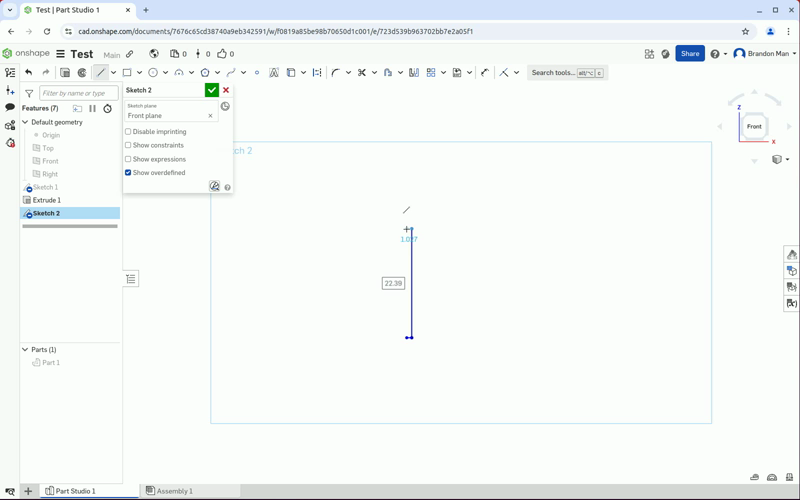
scroll(6)
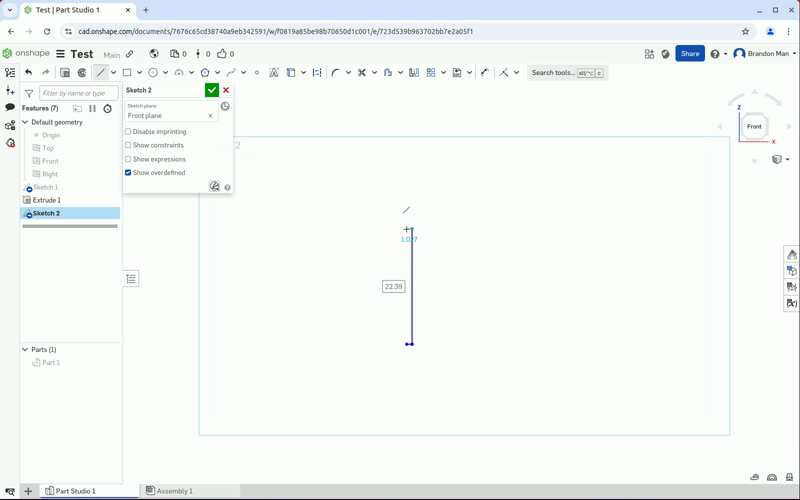
scroll(6)
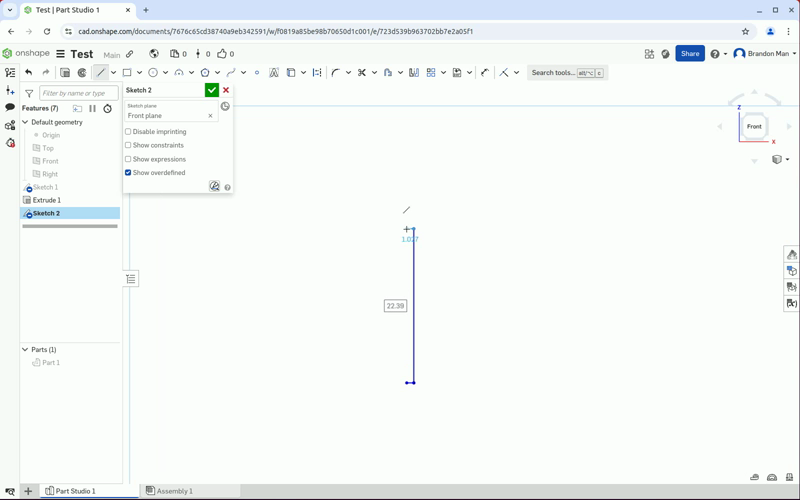
scroll(6)
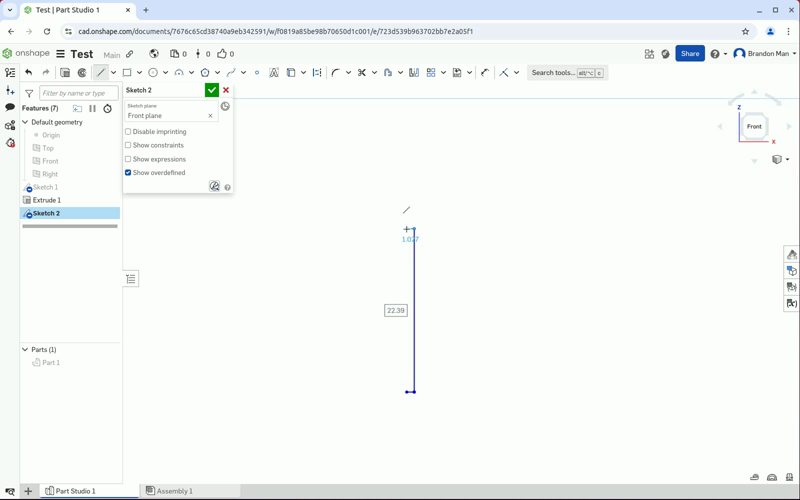
scroll(6)
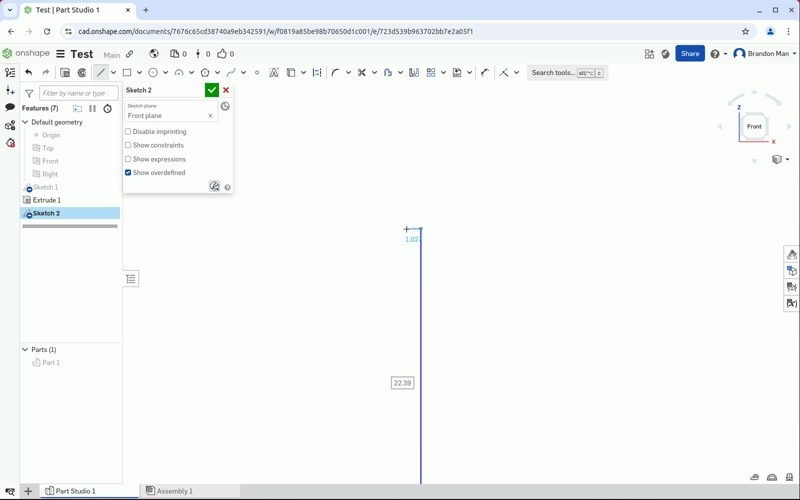
scroll(6)
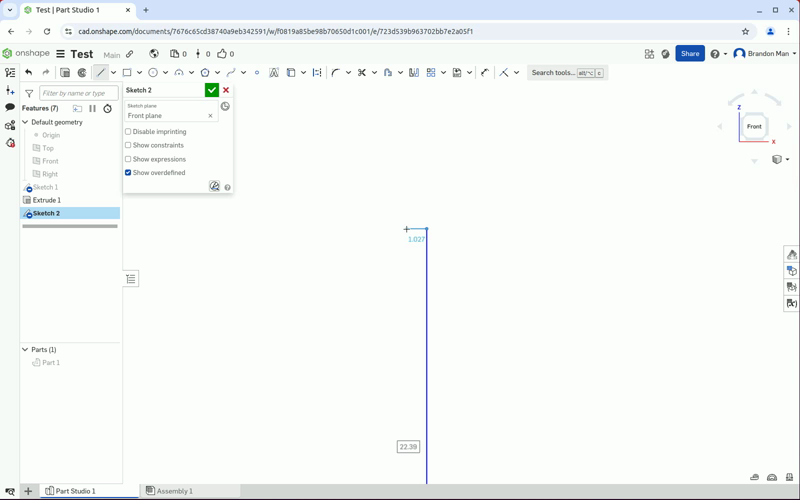
scroll(6)
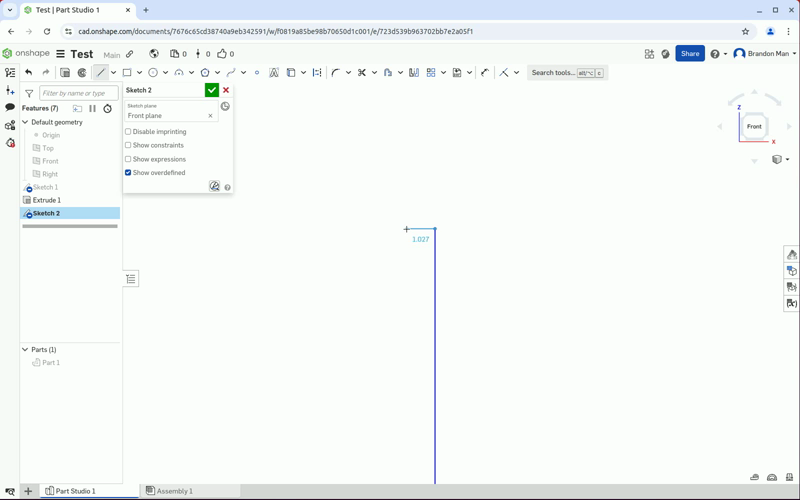
scroll(6)
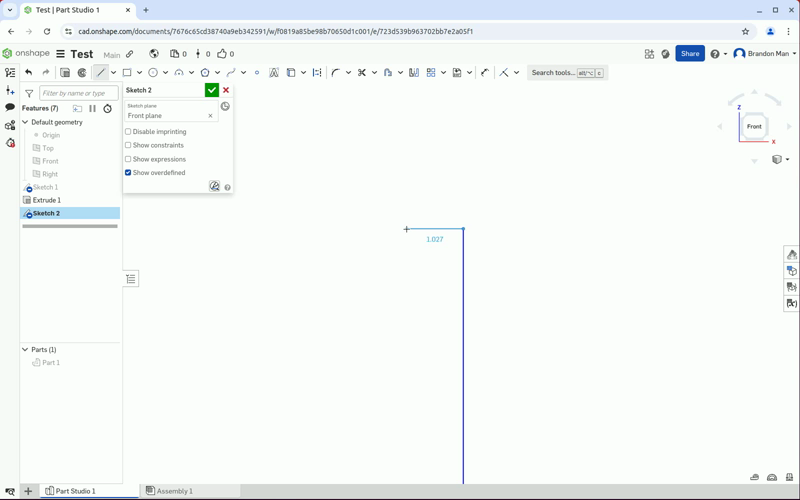
click(406, 228)
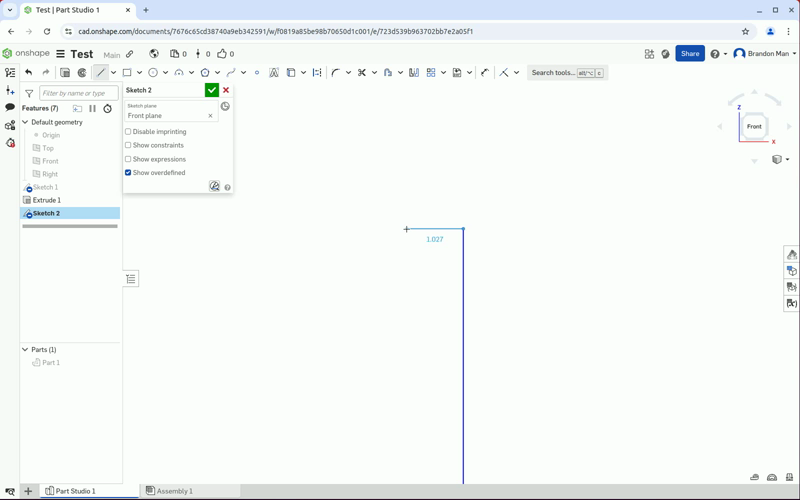
scroll(-6)
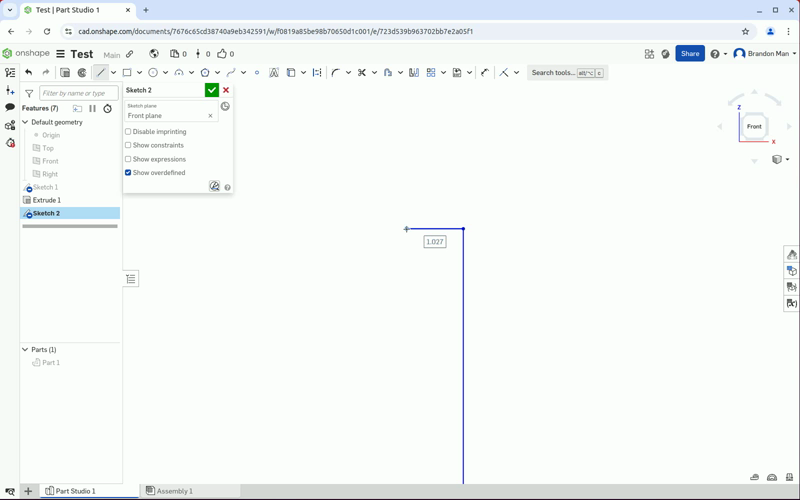
scroll(-6)
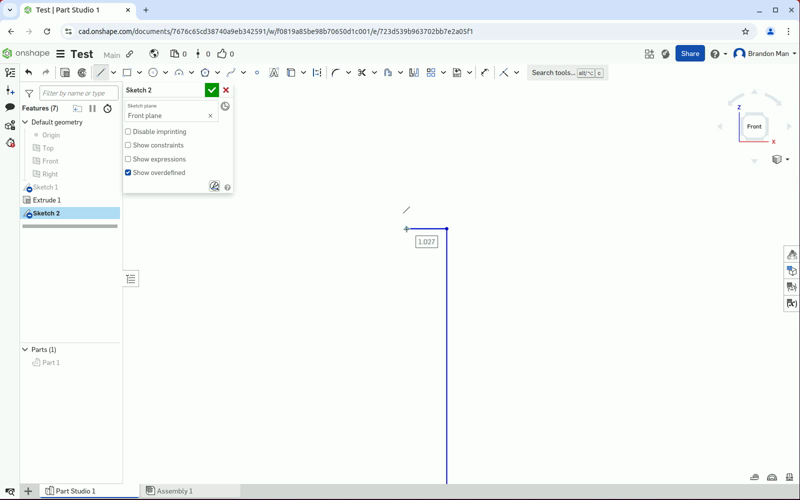
scroll(-6)
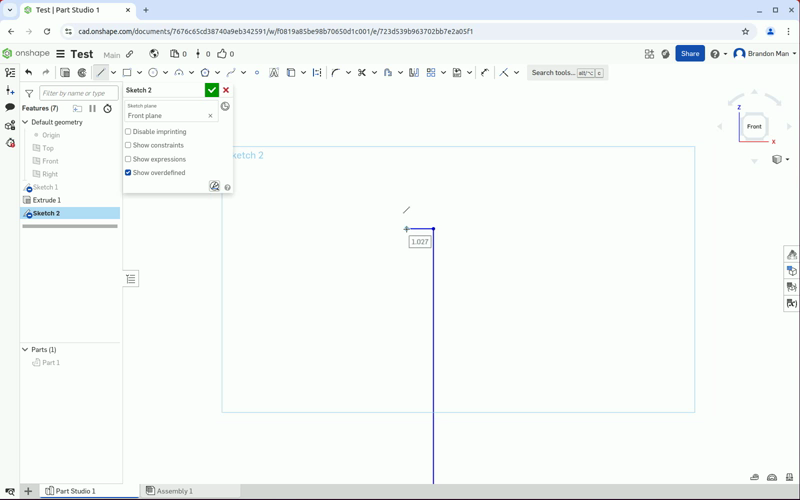
scroll(-6)
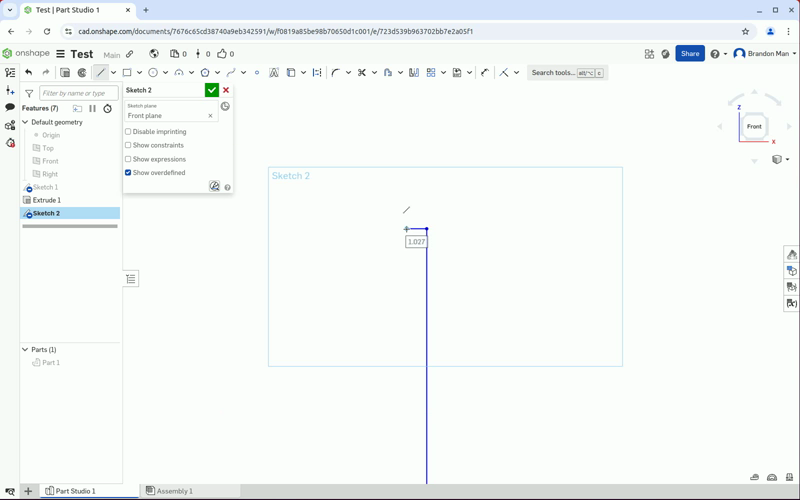
scroll(-6)
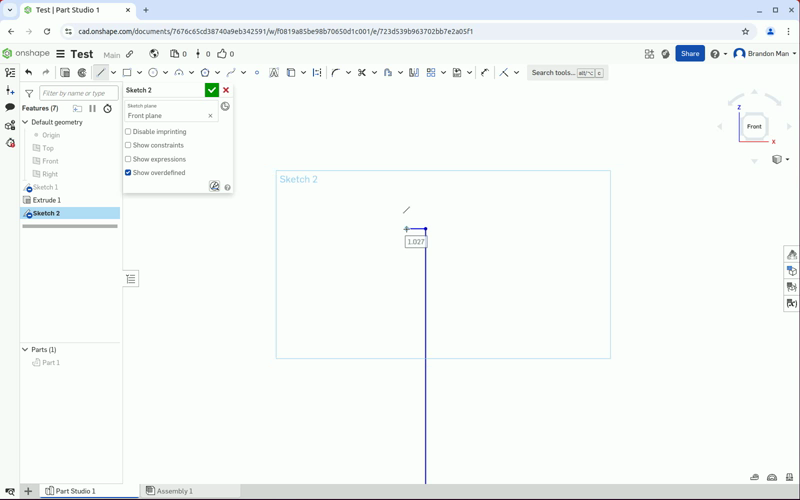
scroll(-6)
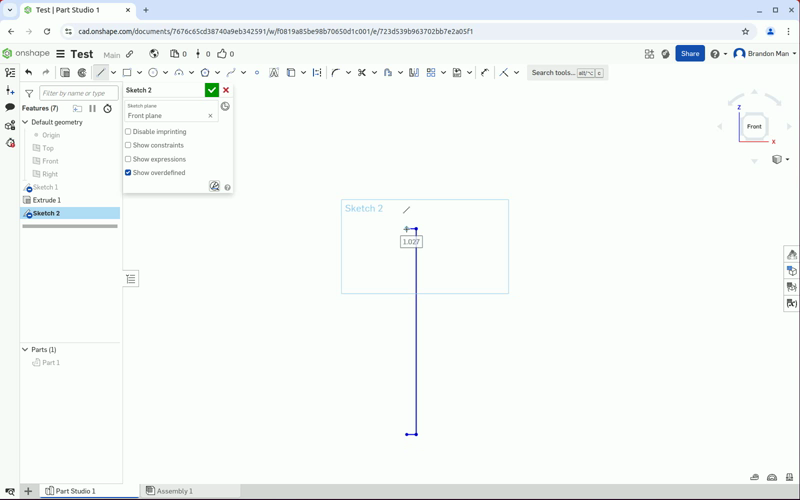
scroll(-6)
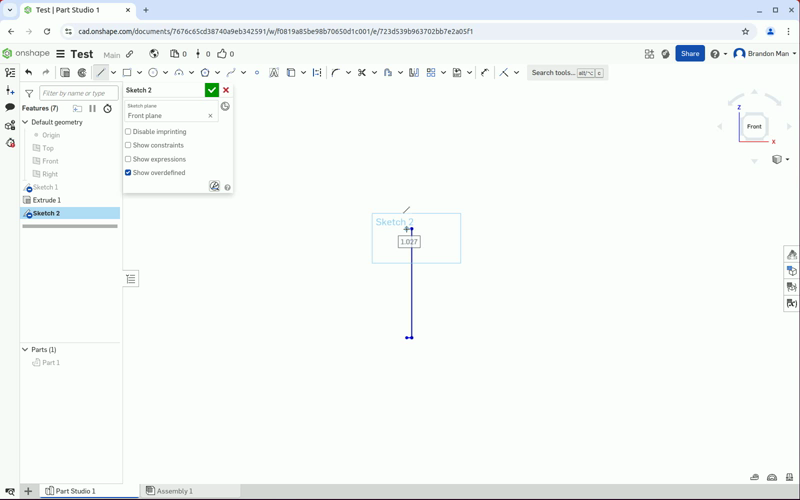
key_up(shift)
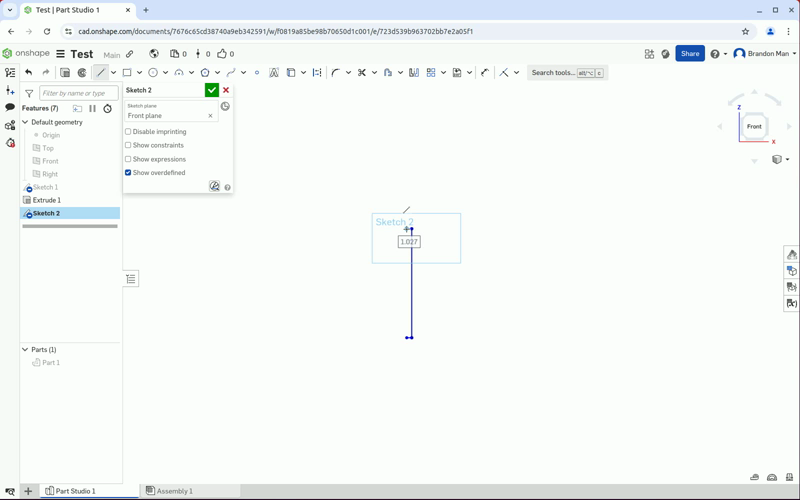
key_down(shift)
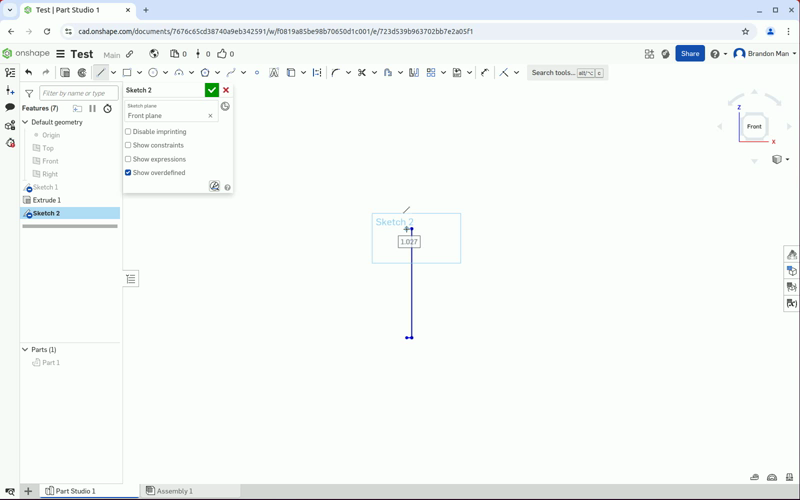
mouse_move(406, 337)
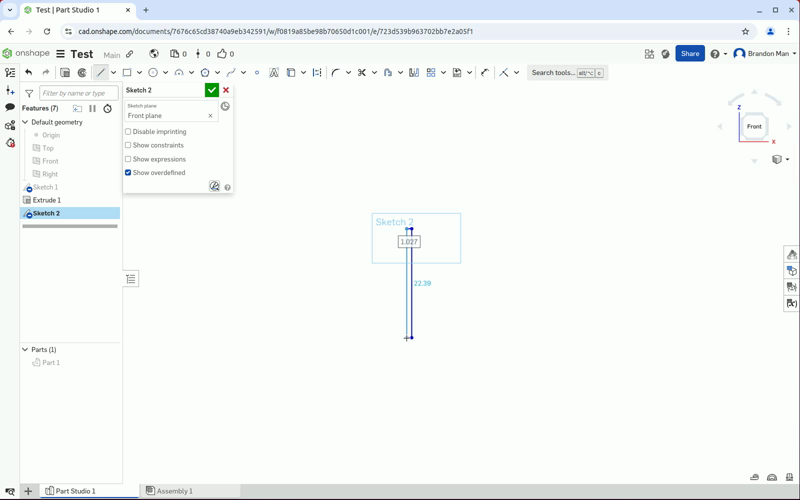
key_up(shift)
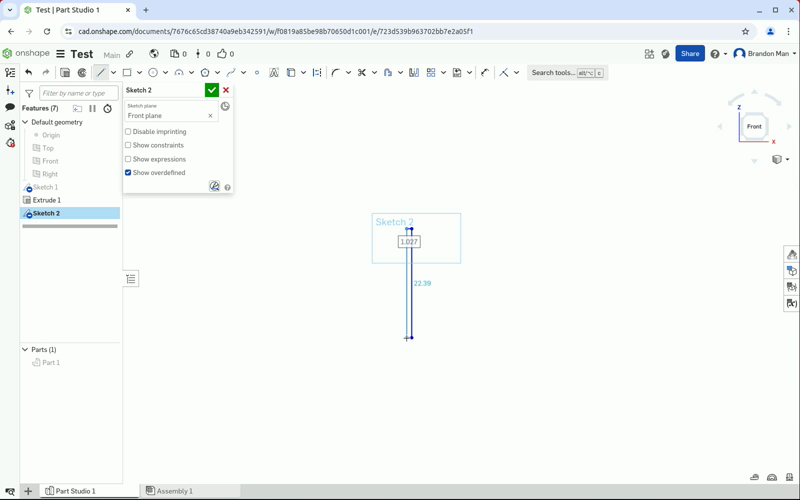
click(406, 337)
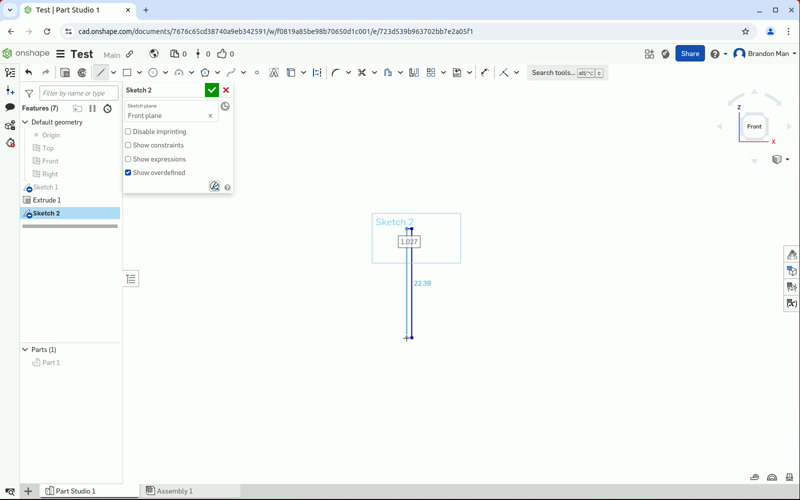
key(esc)
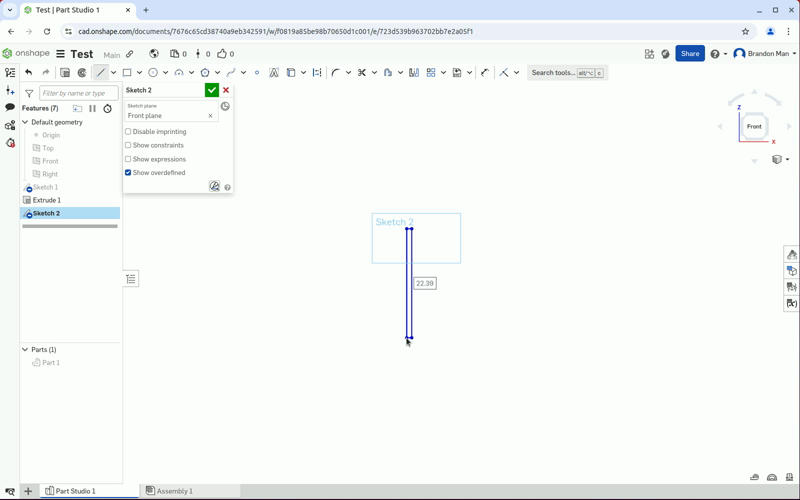
mouse_move(409, 295)
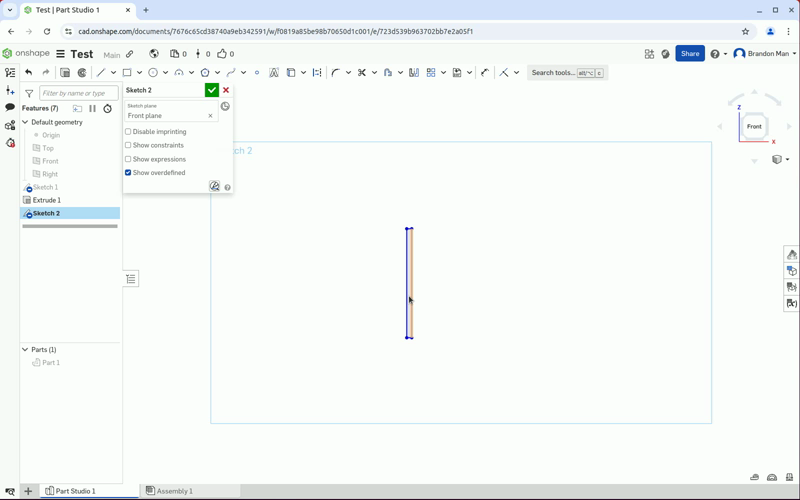
scroll(6)
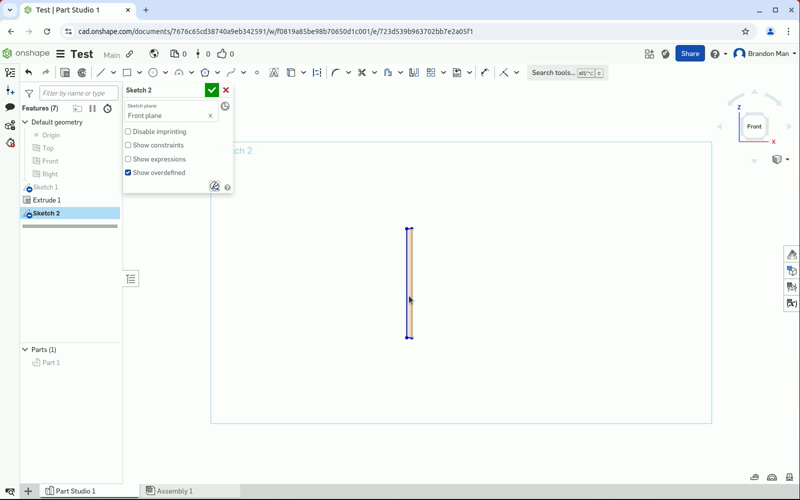
scroll(6)
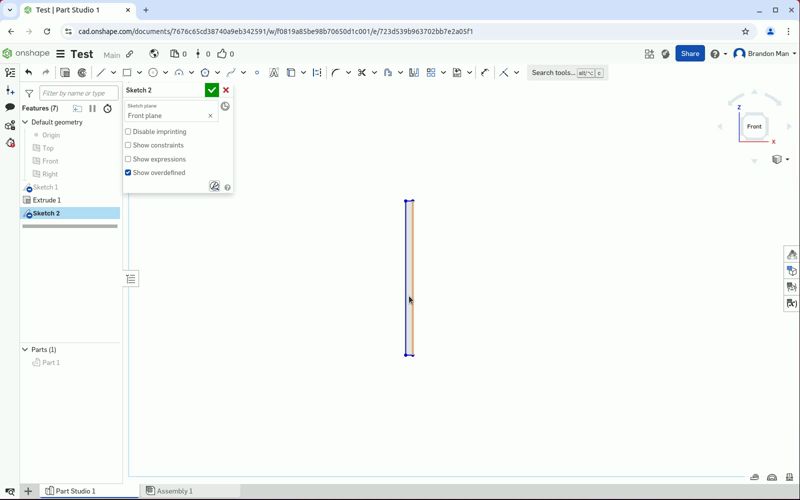
scroll(6)
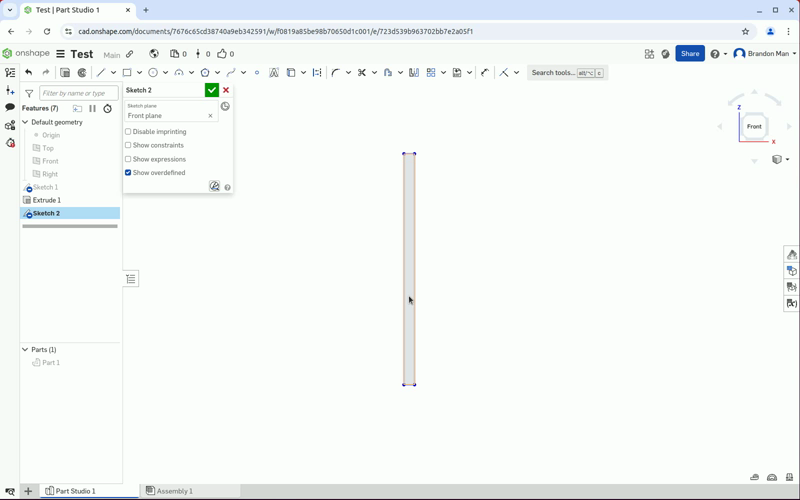
scroll(6)
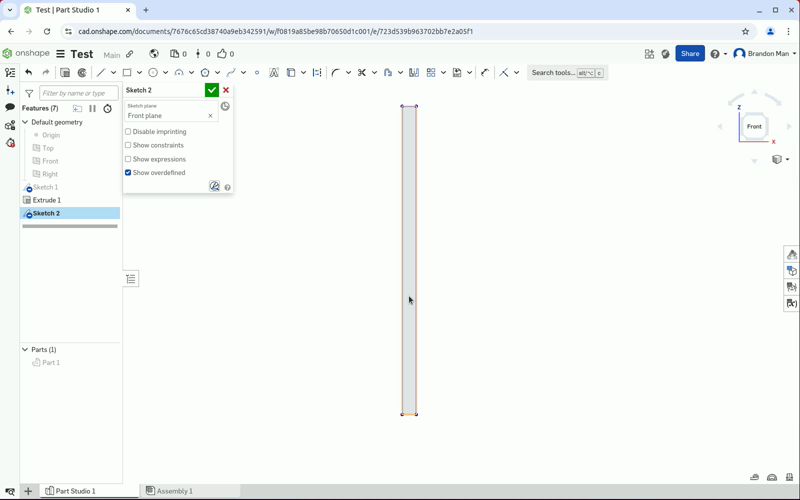
scroll(6)
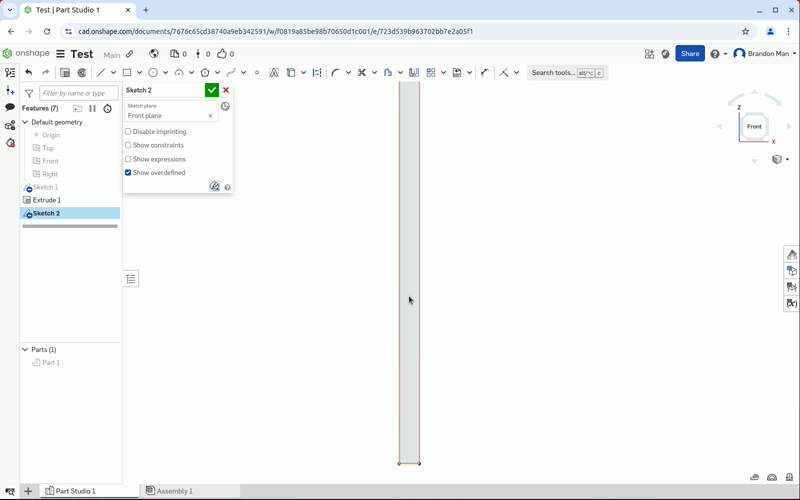
scroll(6)
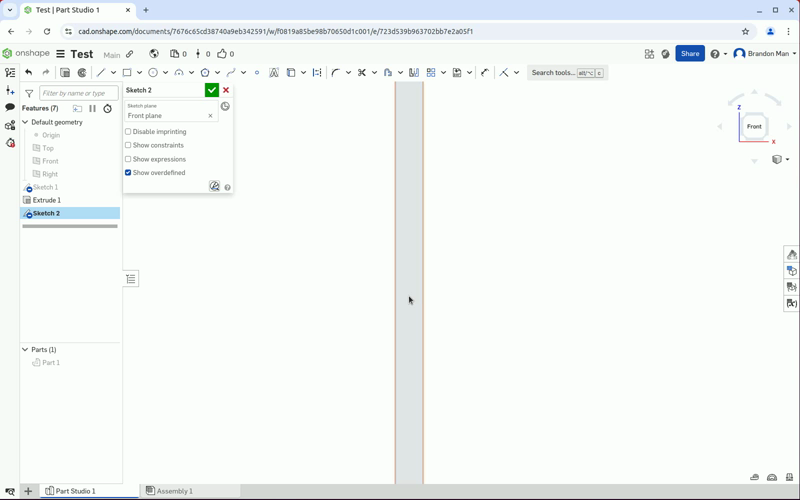
scroll(6)
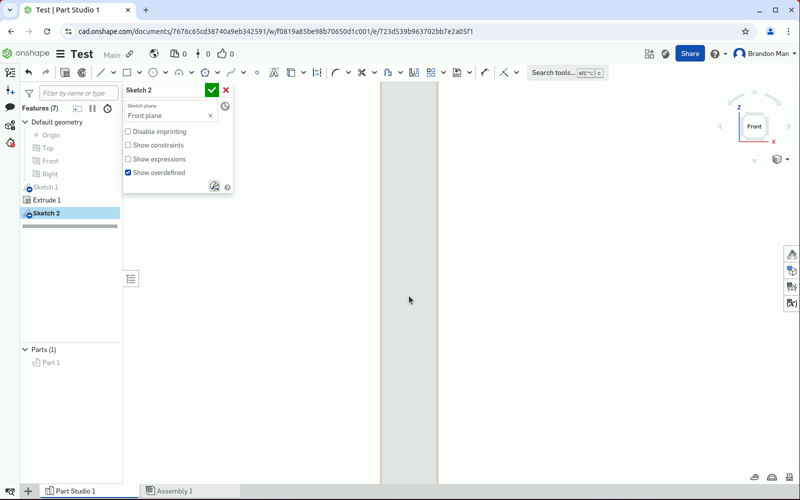
click(409, 295)
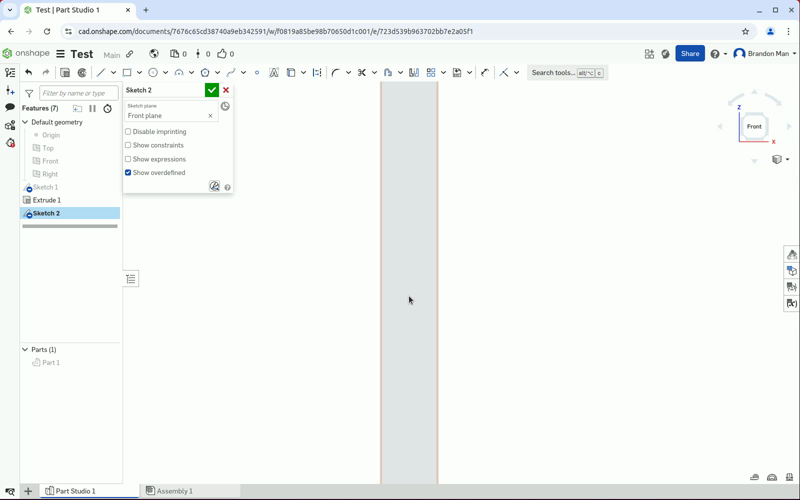
scroll(-6)
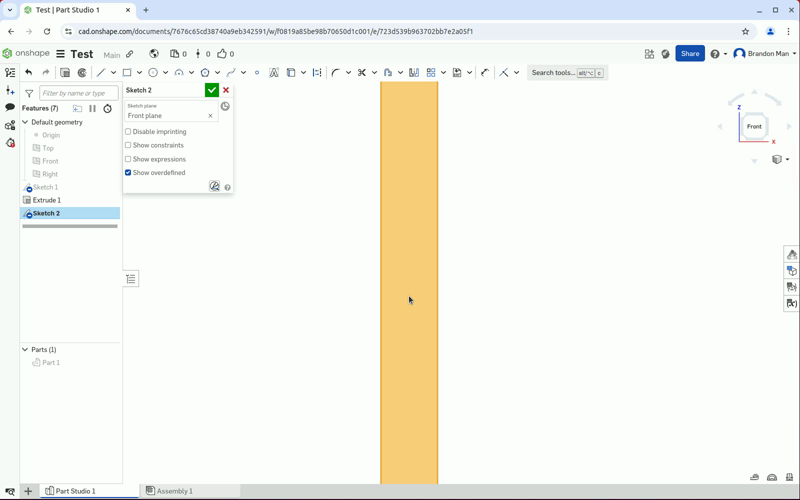
scroll(-6)
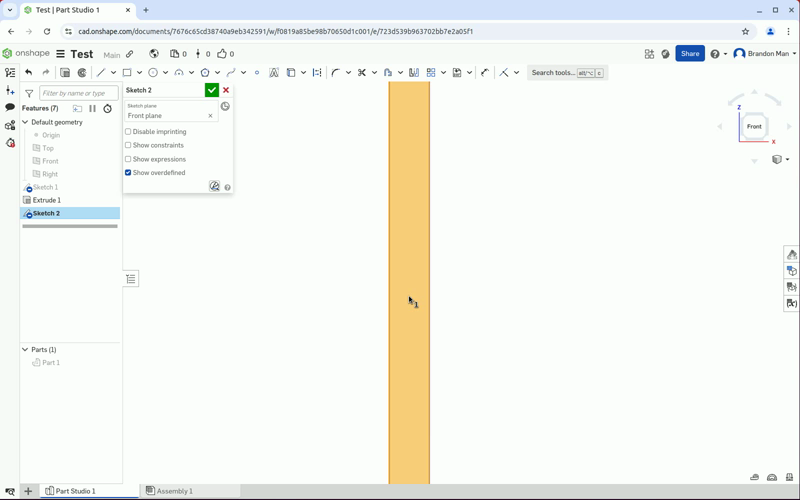
scroll(-6)
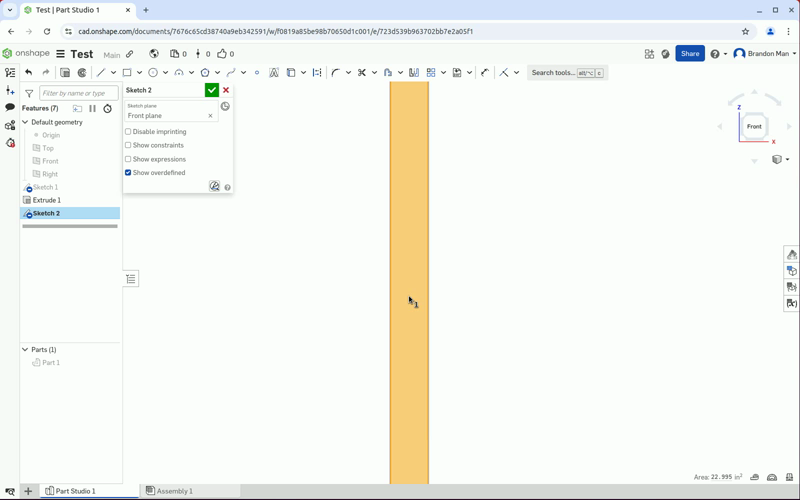
scroll(-6)
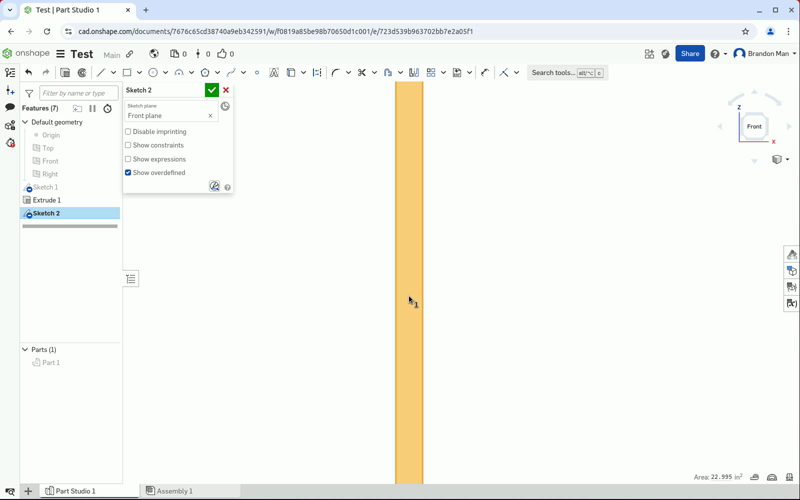
scroll(-6)
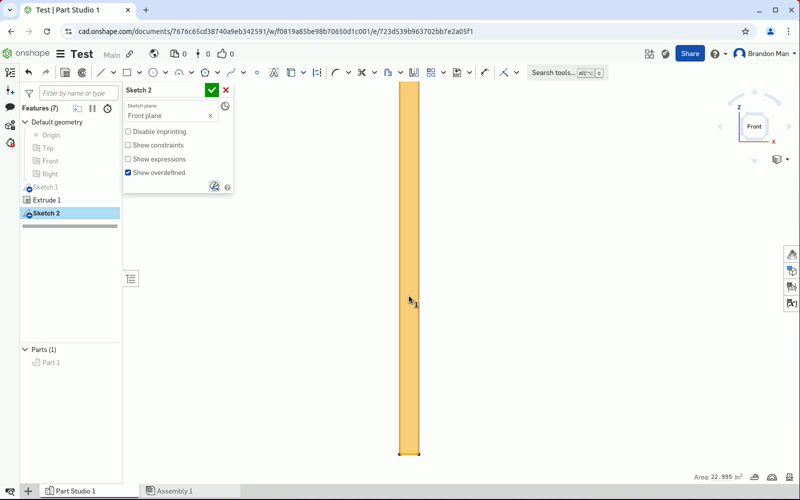
scroll(-6)
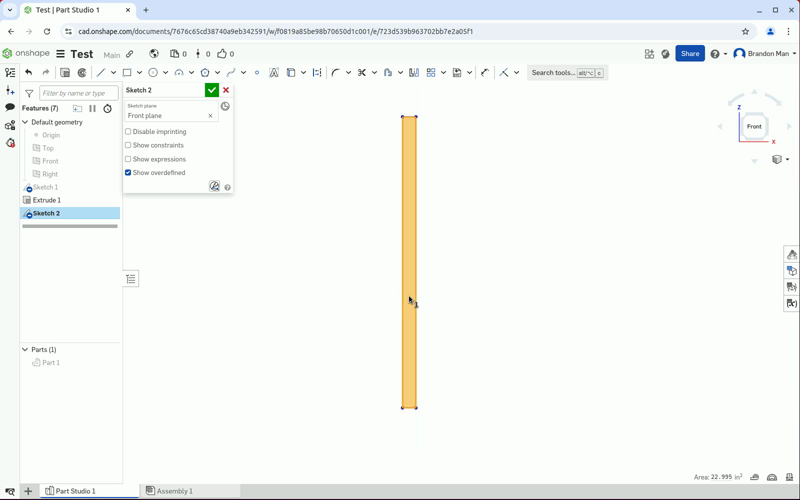
scroll(-6)
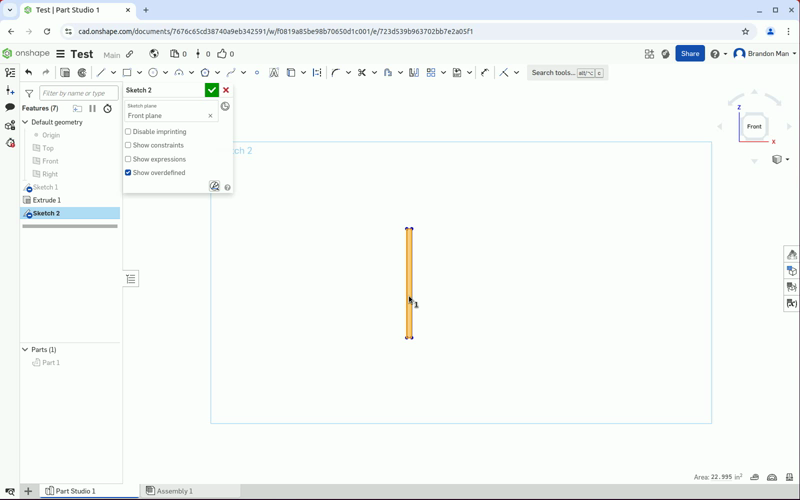
mouse_move(73, 352)
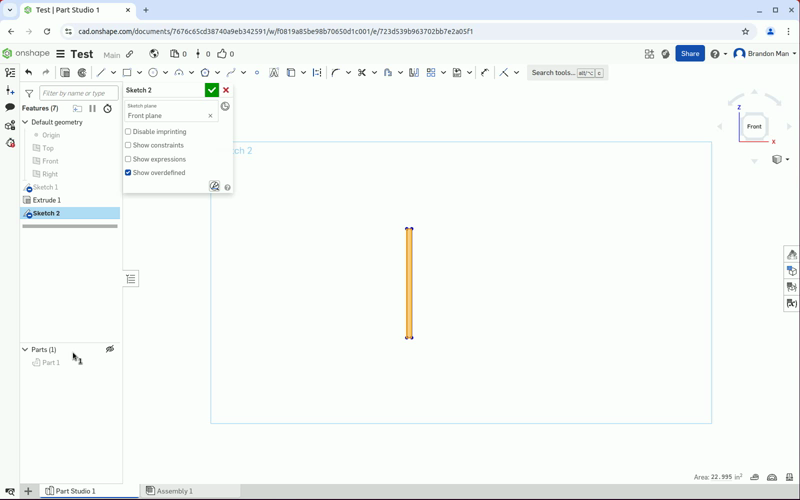
key(shift+y)
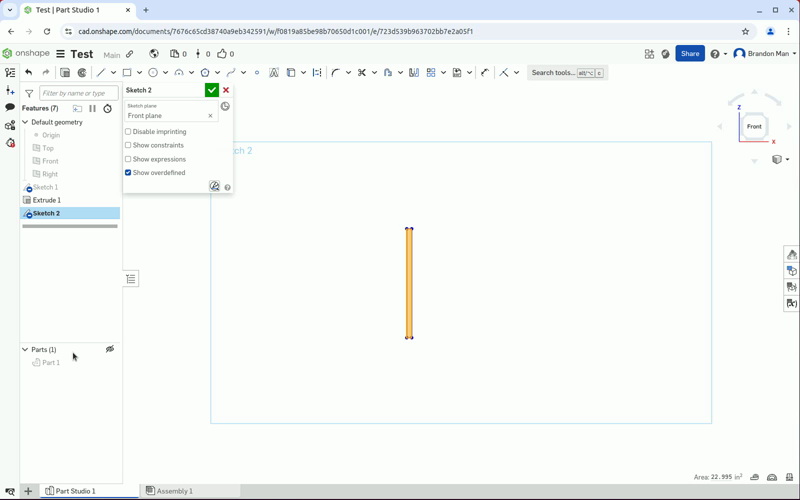
key(shift+e)
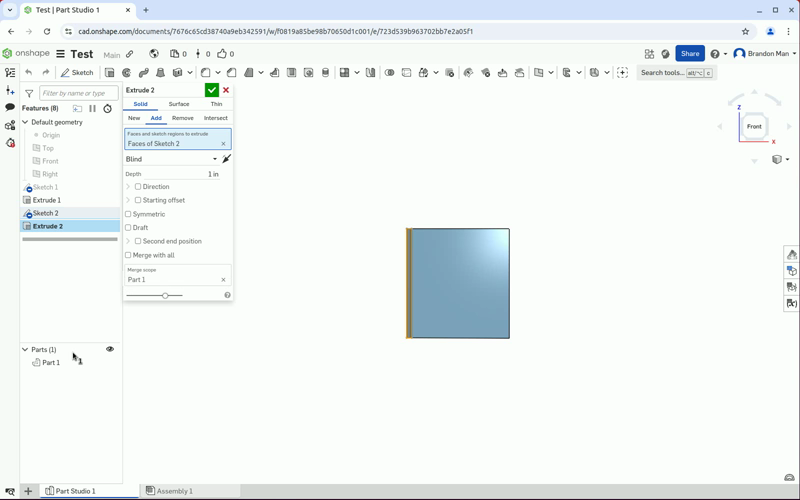
mouse_move(143, 106)
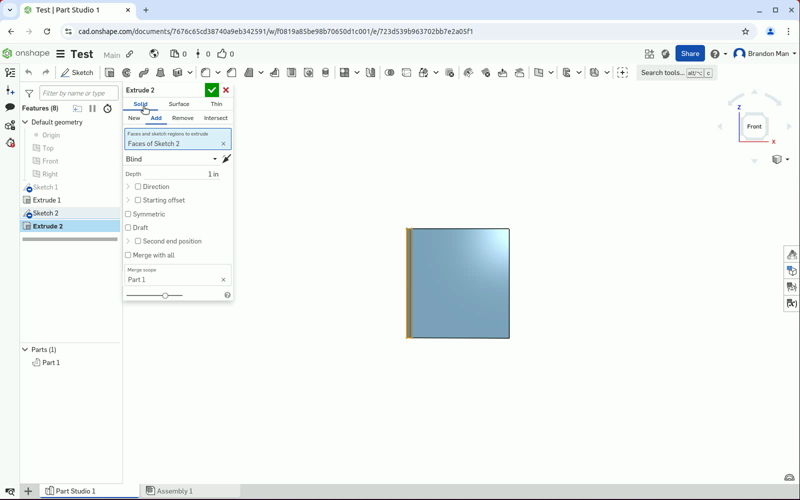
click(143, 106)
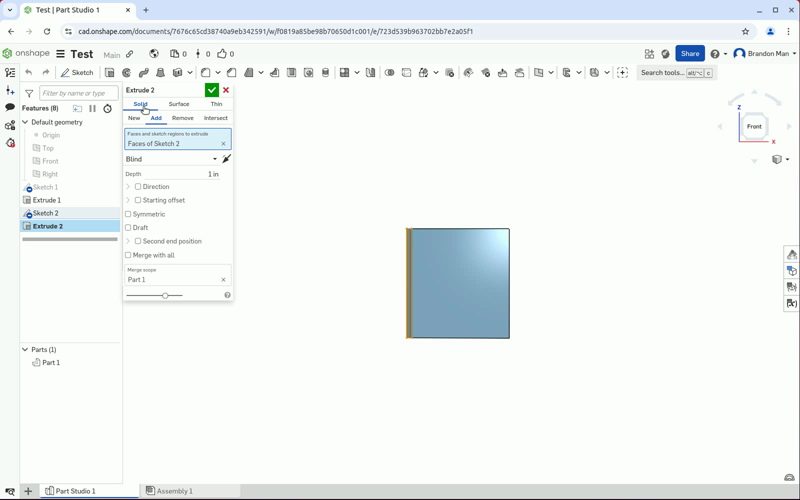
mouse_move(137, 120)
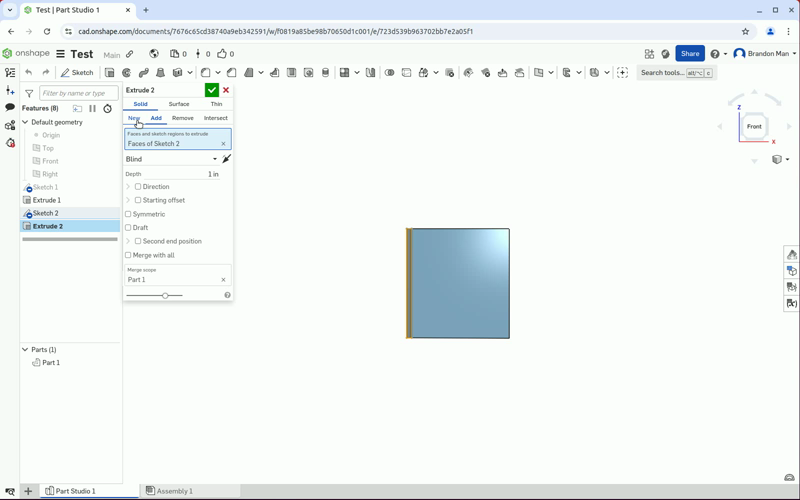
click(137, 120)
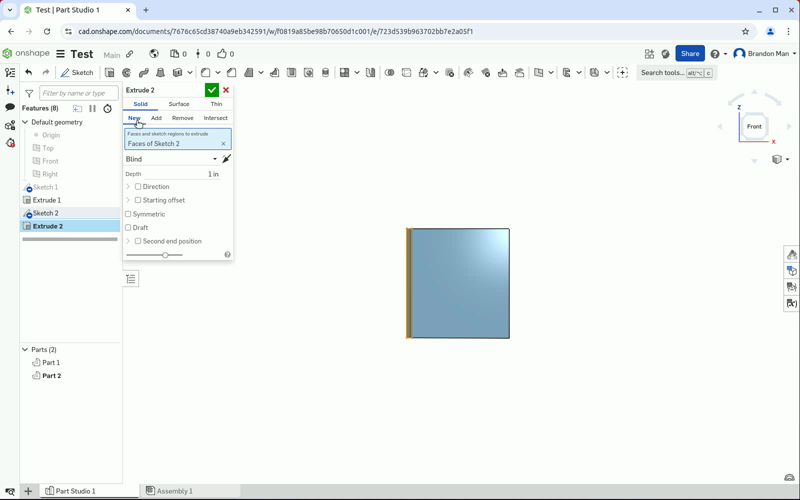
key(tab, 4)
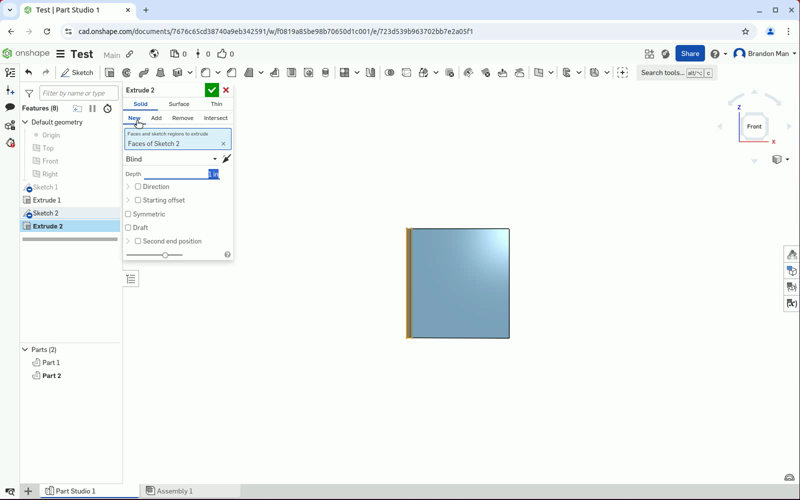
text(1.204)
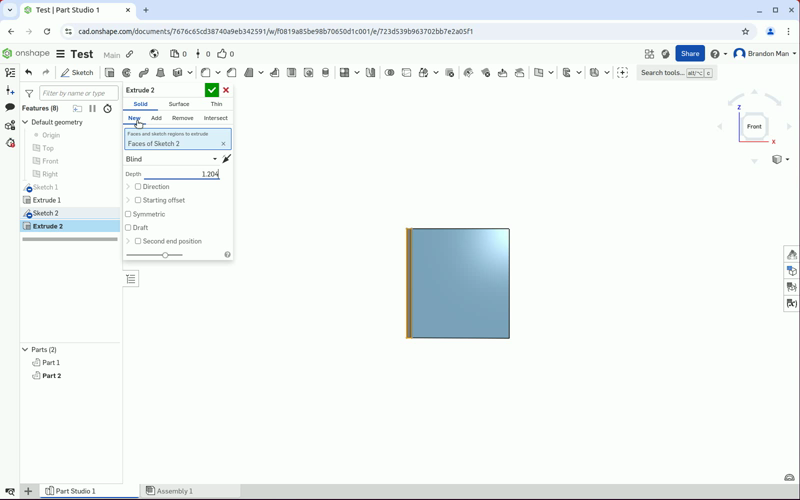
key(enter)
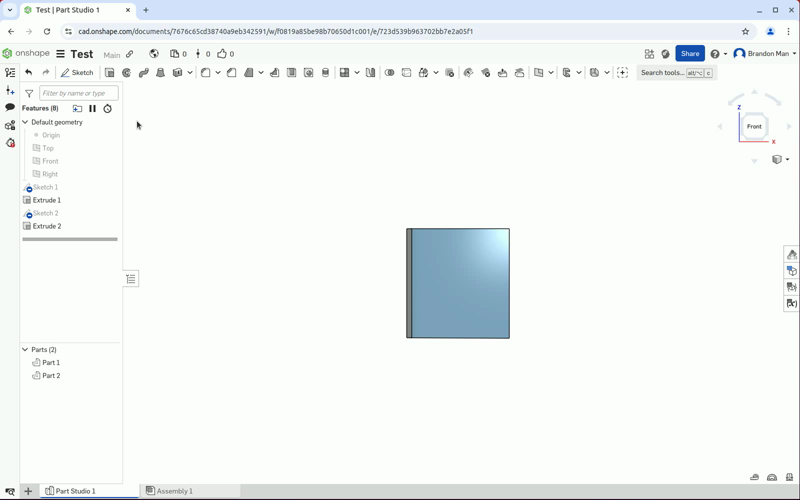
key(shift+h)
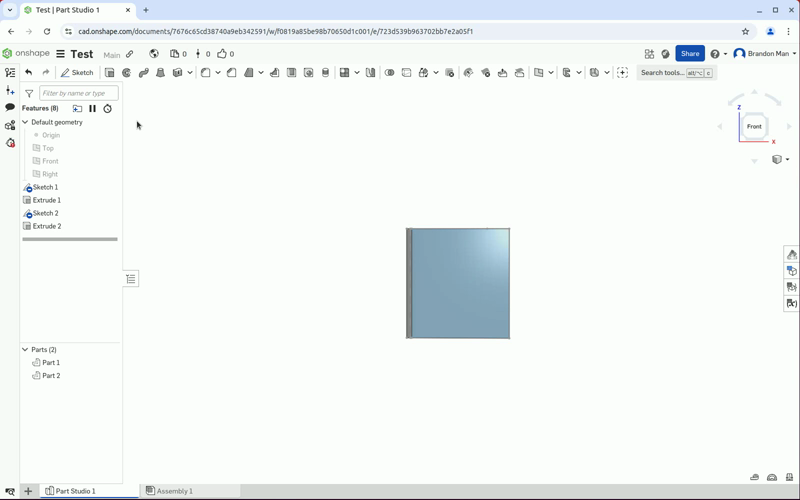
key(shift+h)
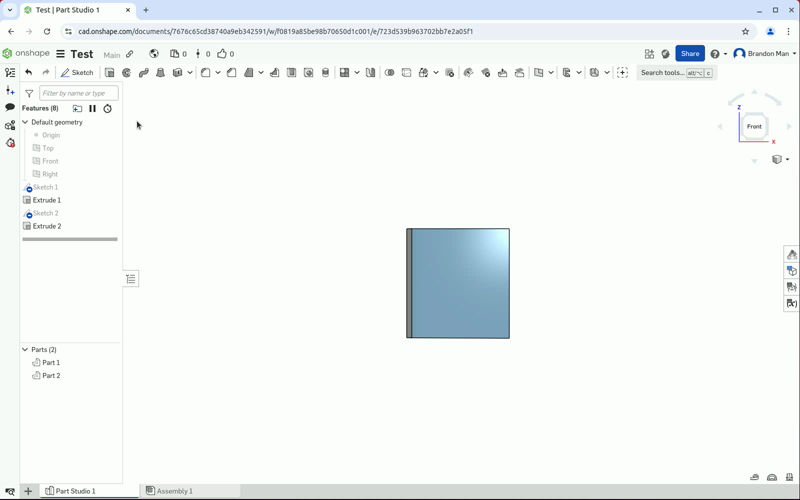
mouse_move(73, 189)
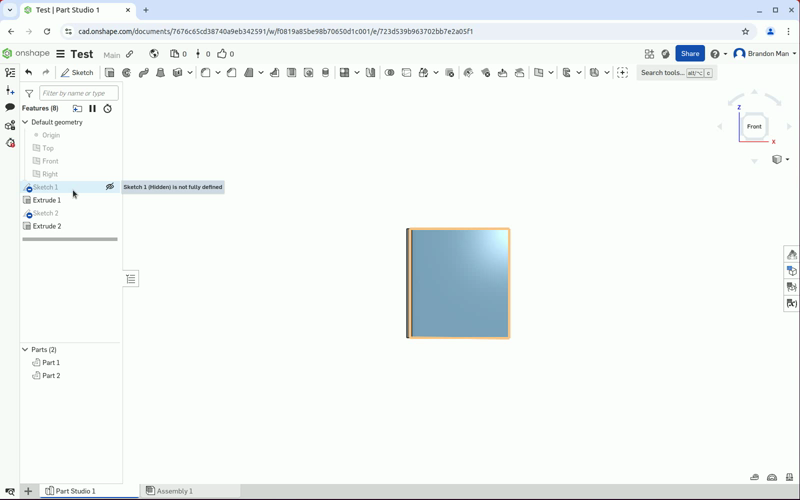
click(73, 189)
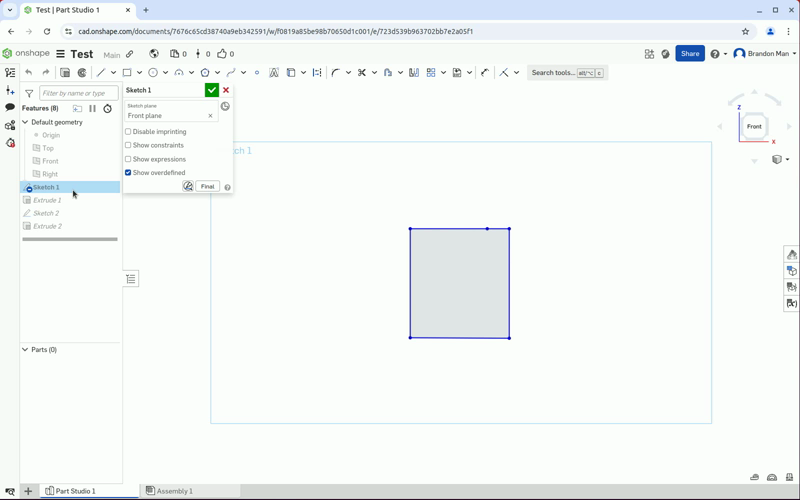
mouse_move(229, 92)
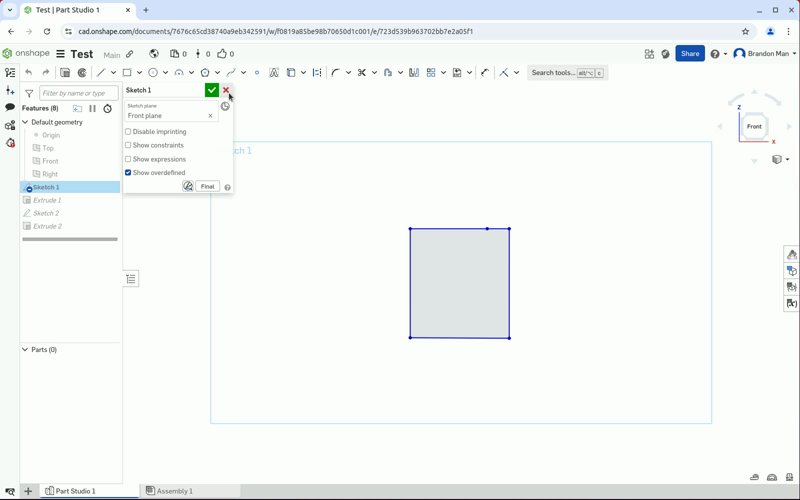
click(229, 92)
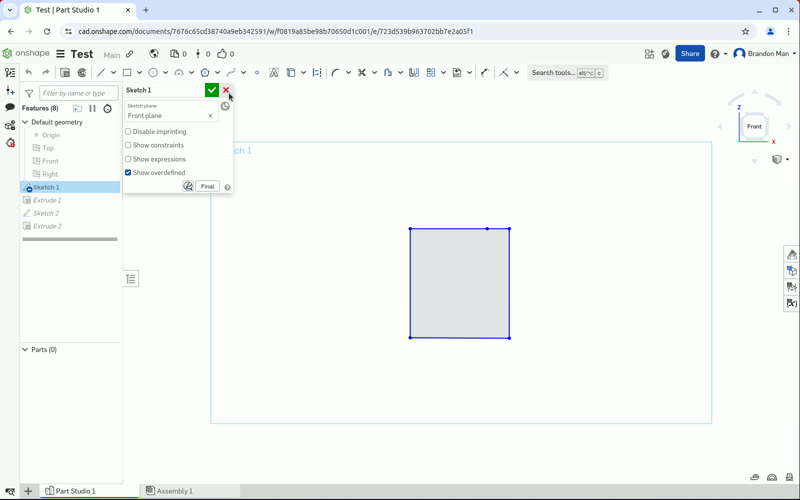
key(shift+s)
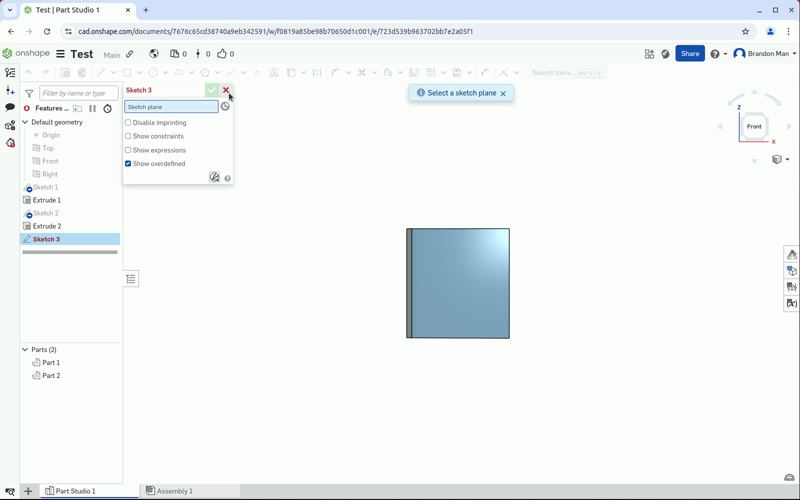
mouse_move(73, 163)
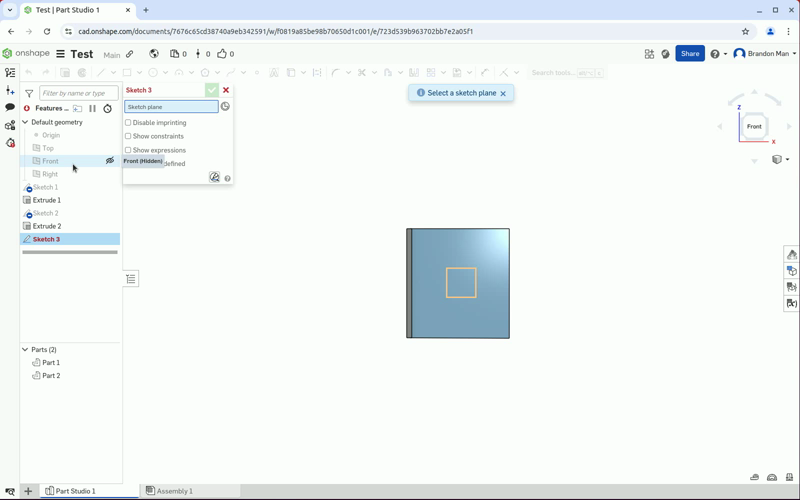
click(73, 163)
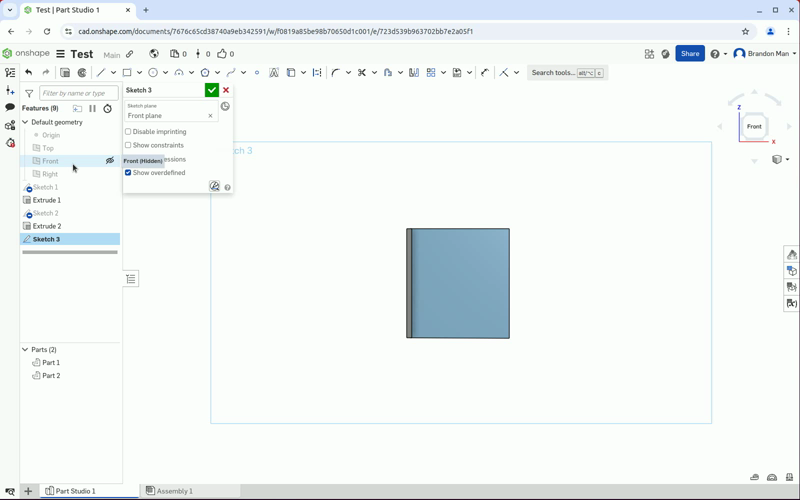
mouse_move(73, 352)
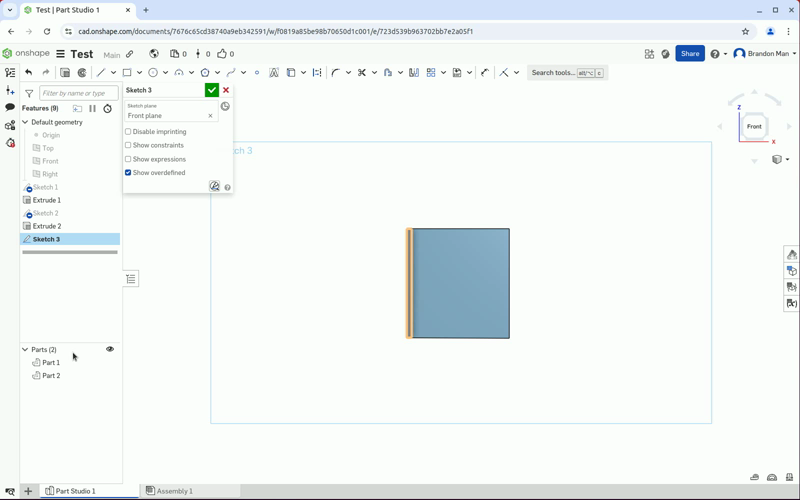
key(y)
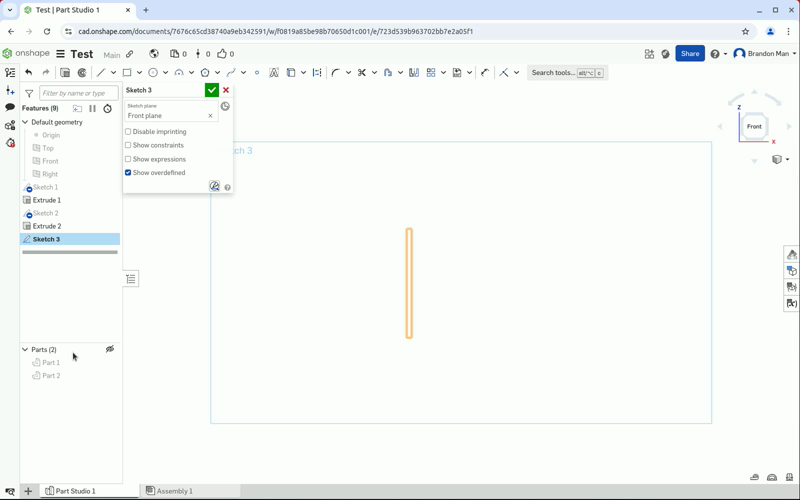
key(l)
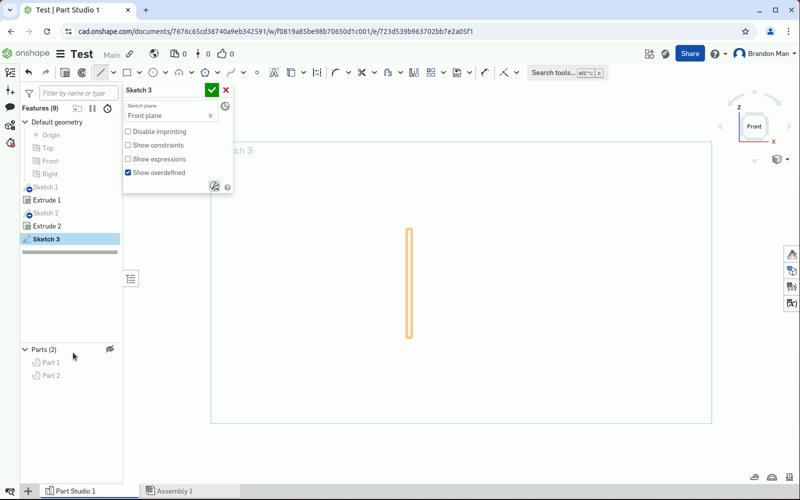
key_down(shift)
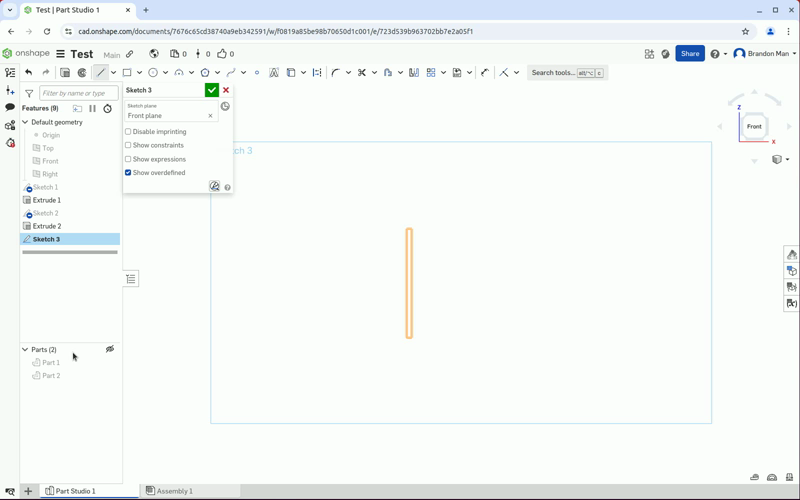
mouse_move(401, 337)
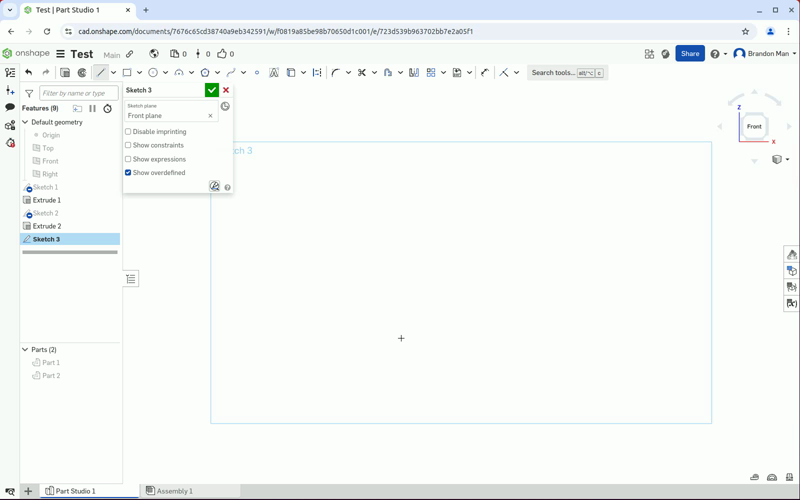
click(401, 337)
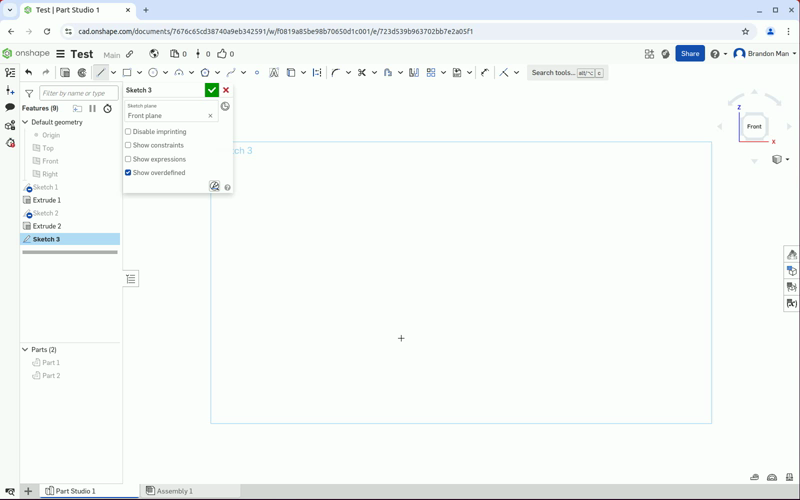
key_up(shift)
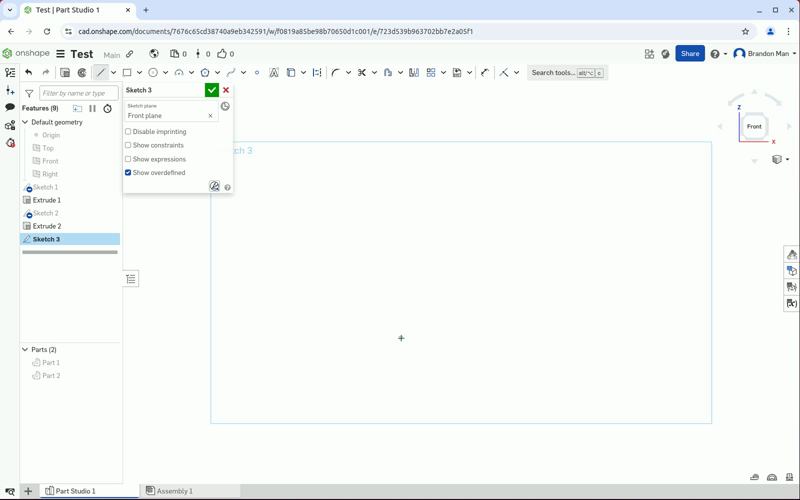
key_down(shift)
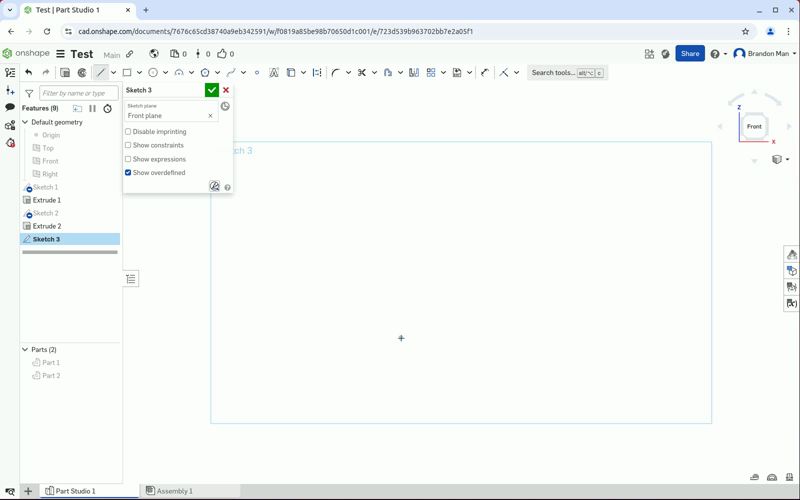
mouse_move(431, 337)
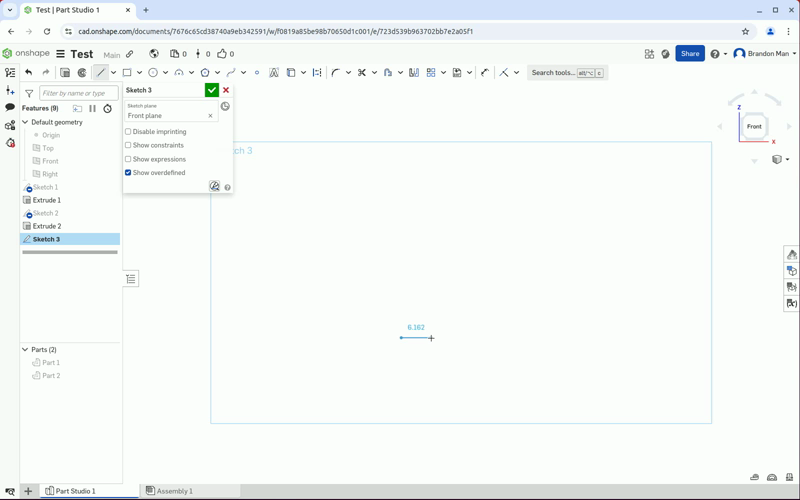
mouse_move(406, 337)
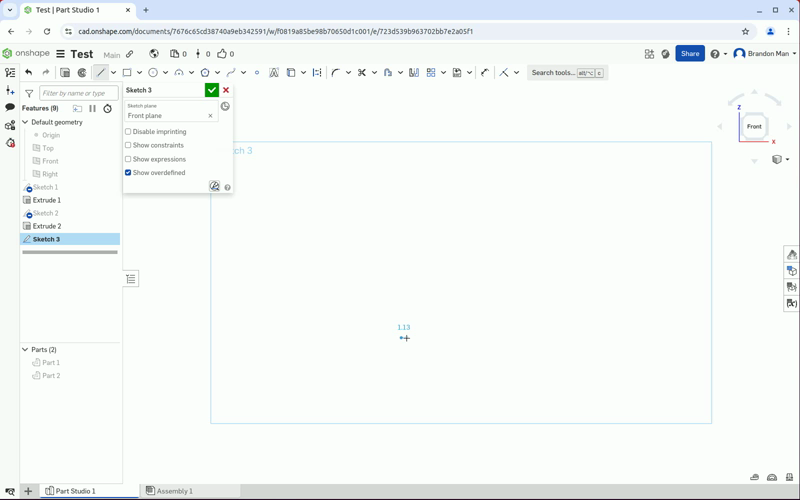
scroll(6)
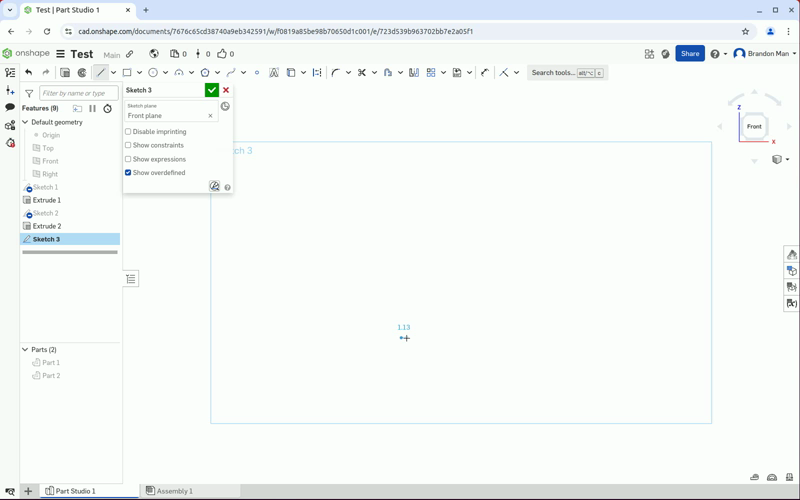
scroll(6)
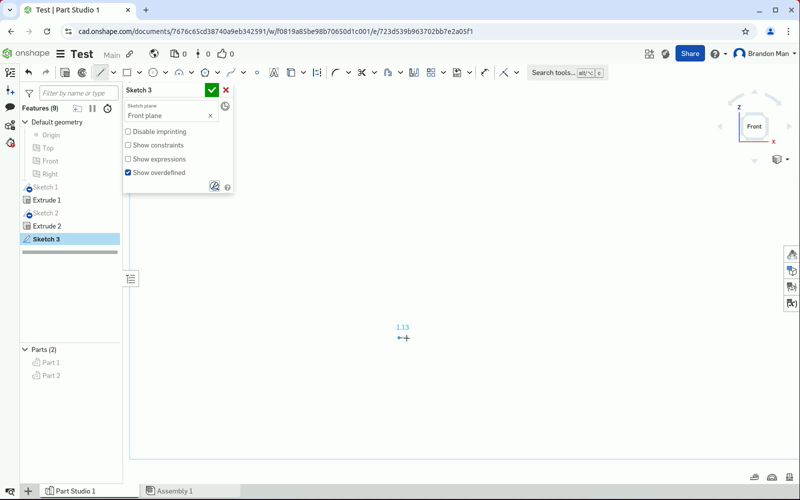
scroll(6)
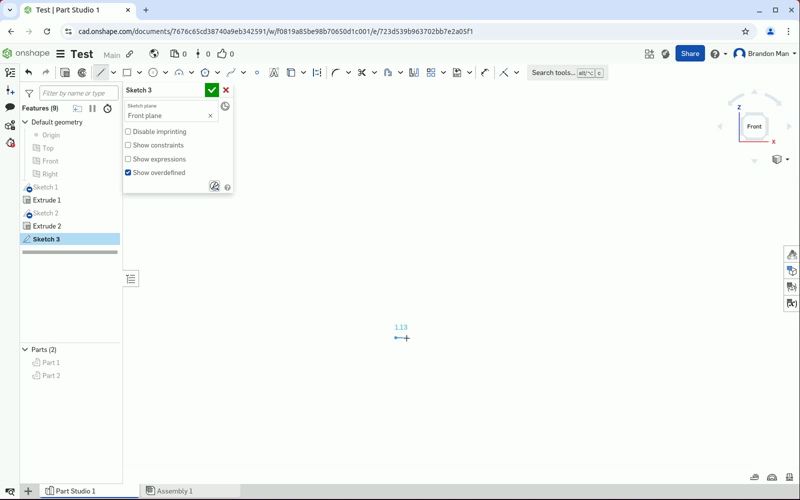
scroll(6)
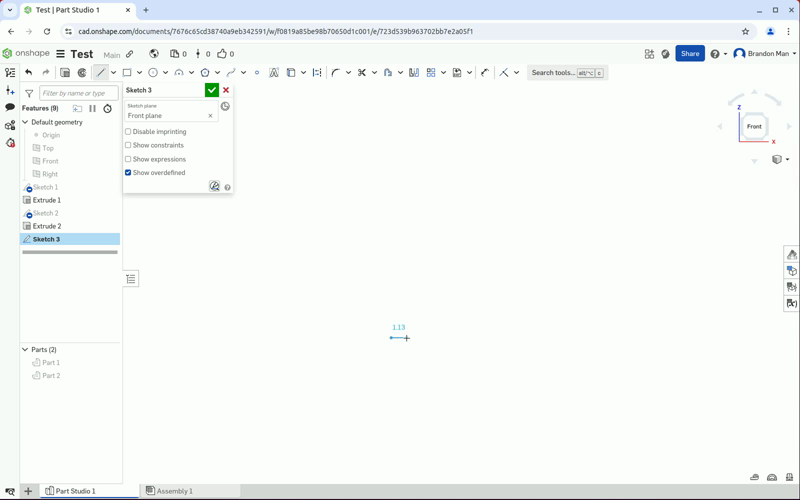
scroll(6)
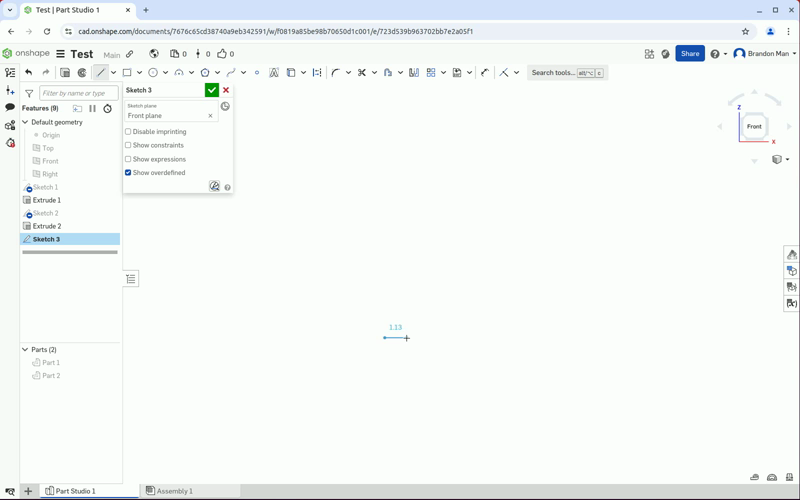
scroll(6)
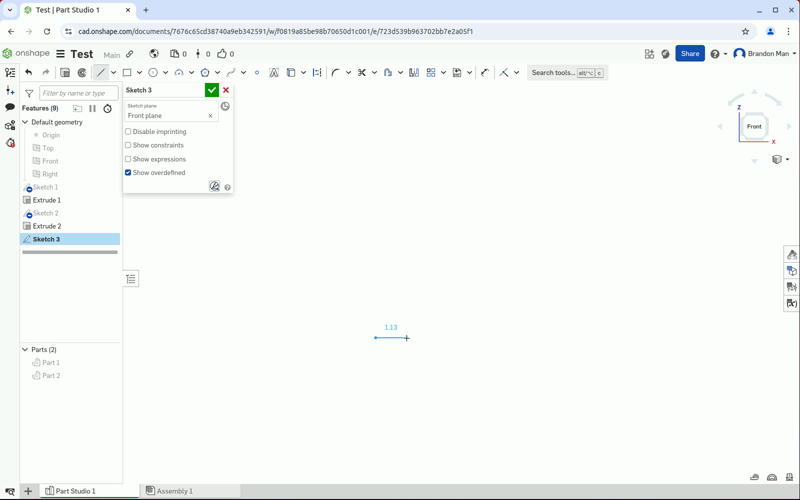
scroll(6)
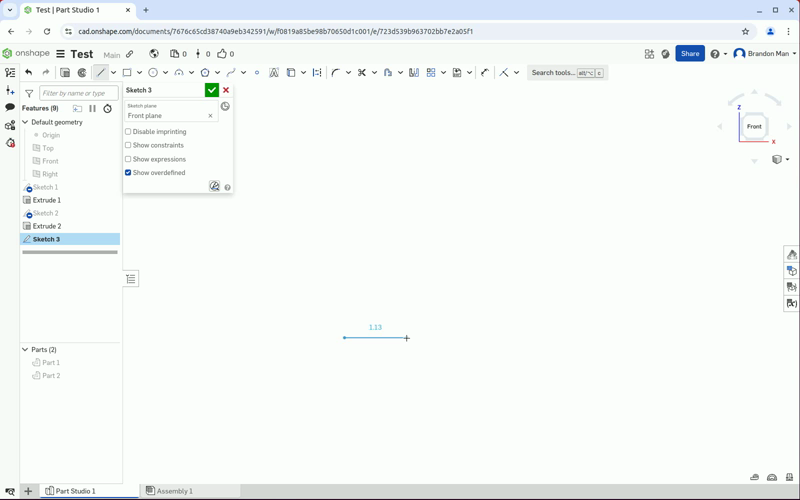
click(406, 337)
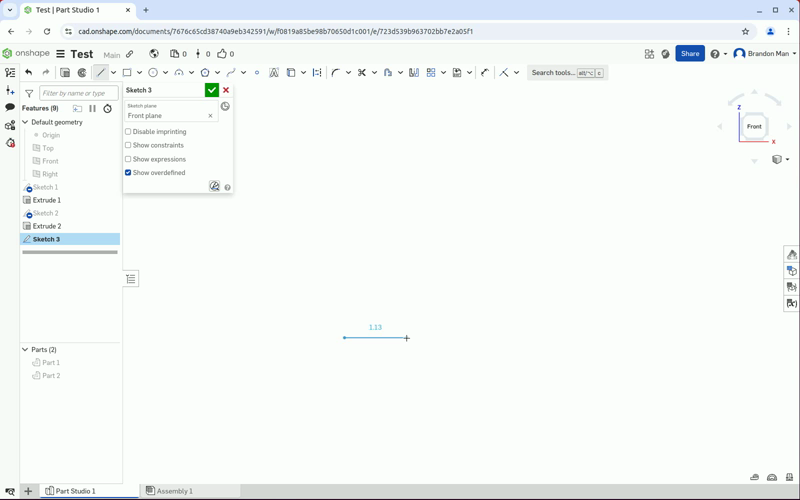
scroll(-6)
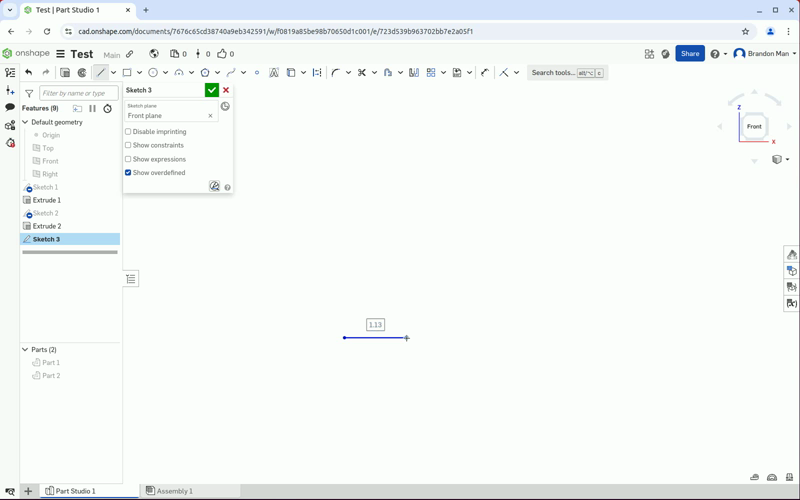
scroll(-6)
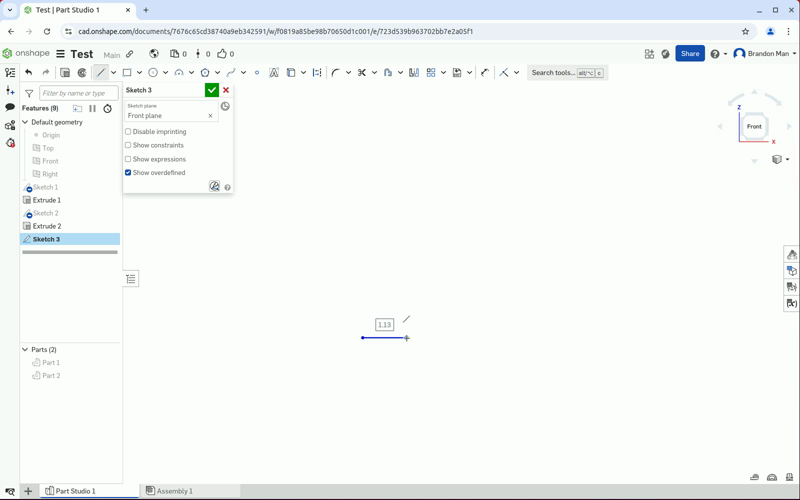
scroll(-6)
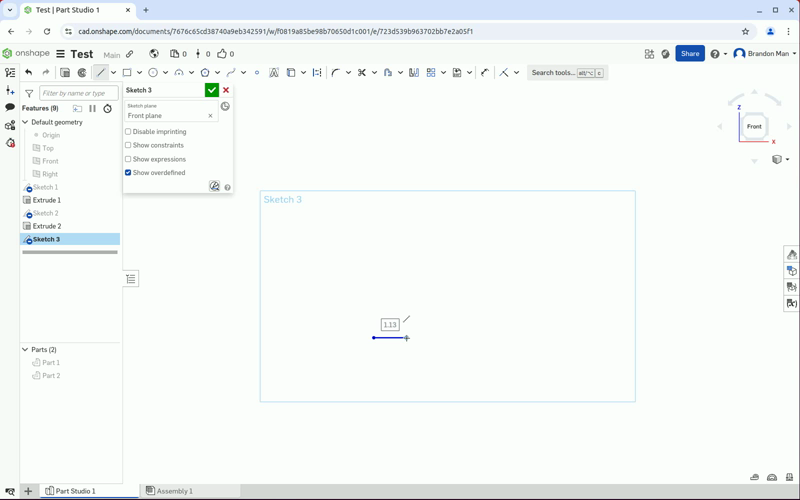
scroll(-6)
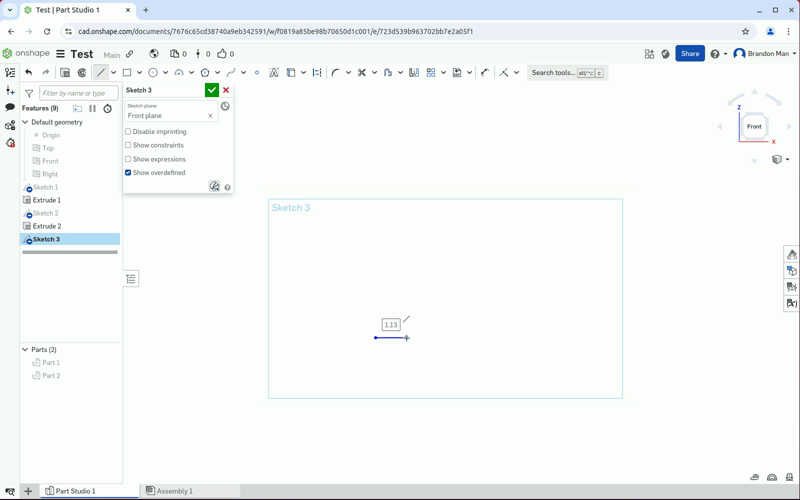
scroll(-6)
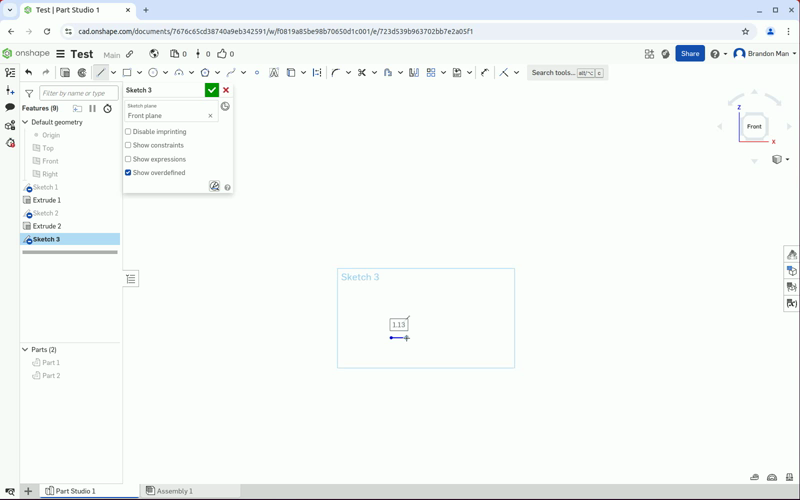
scroll(-6)
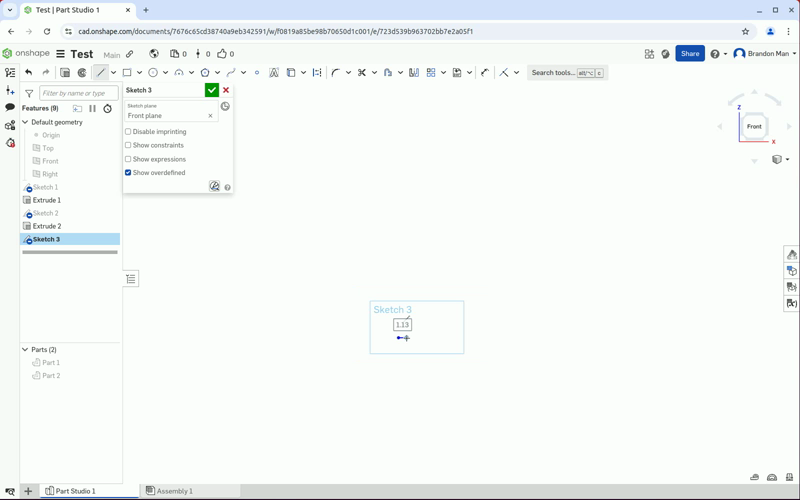
scroll(-6)
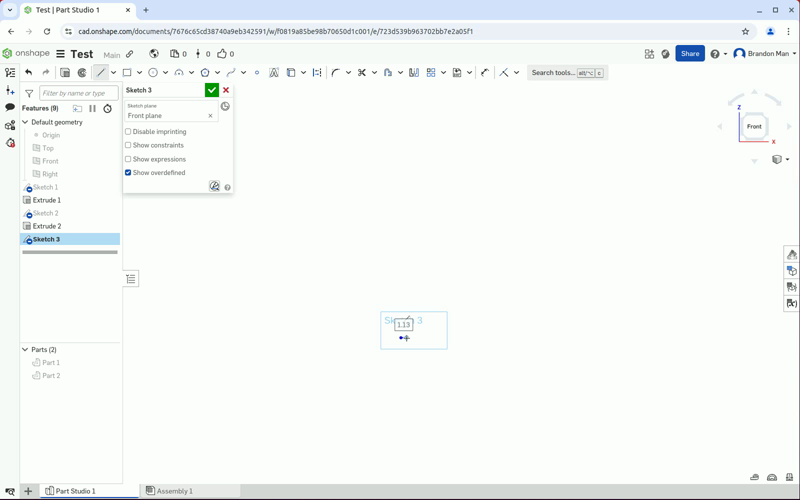
key_up(shift)
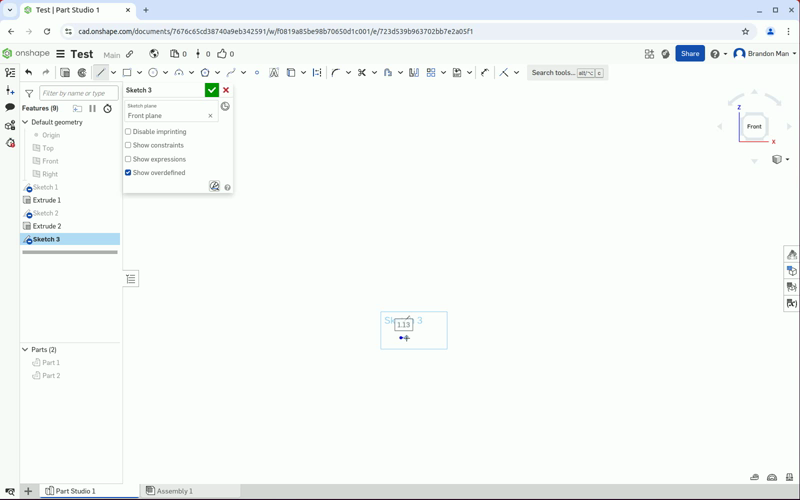
key_down(shift)
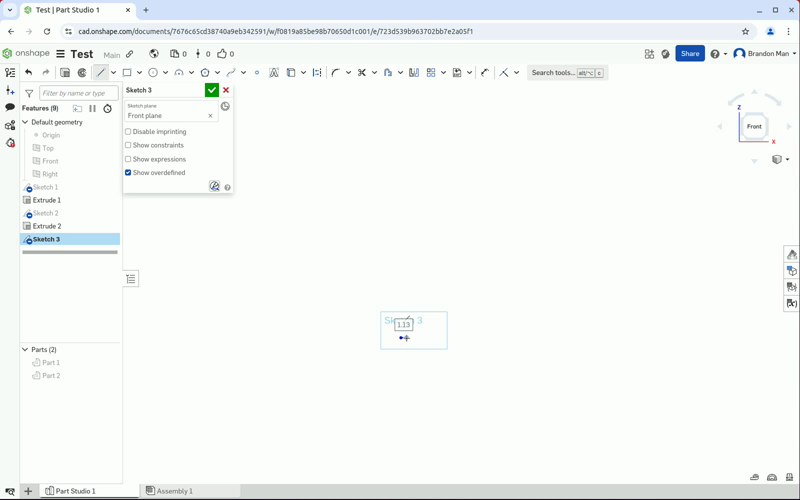
mouse_move(406, 228)
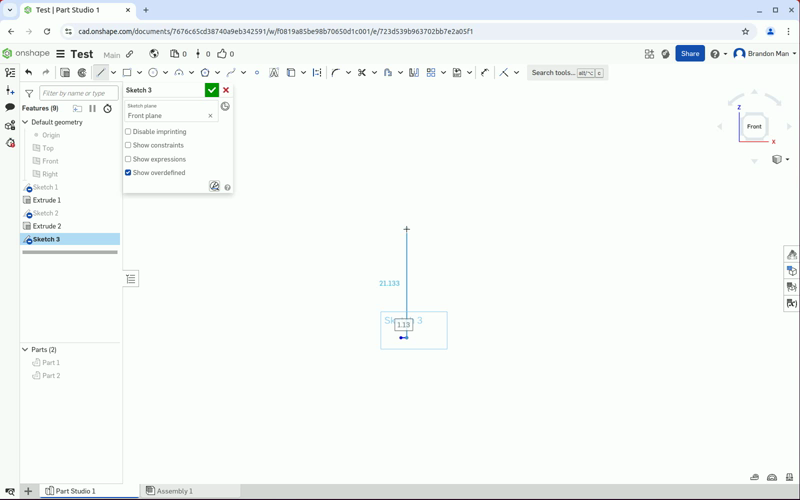
click(406, 228)
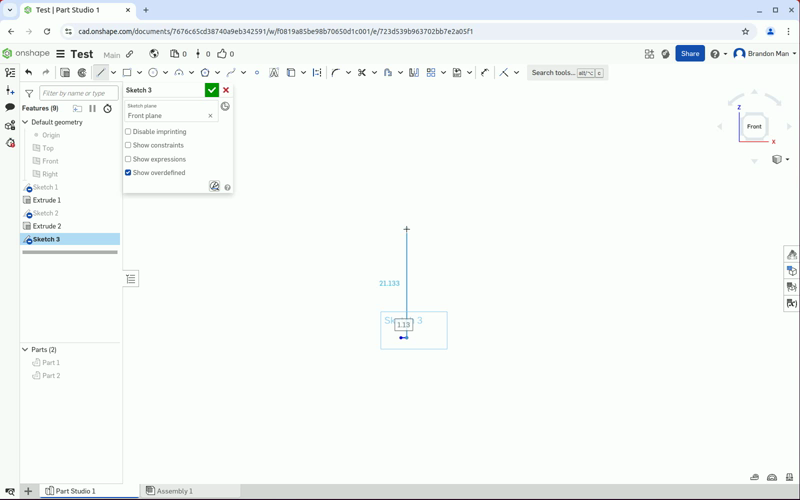
key_up(shift)
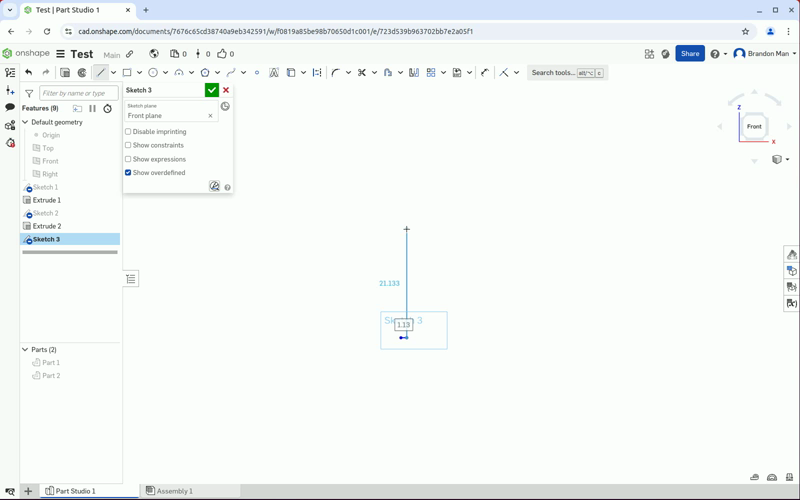
key_down(shift)
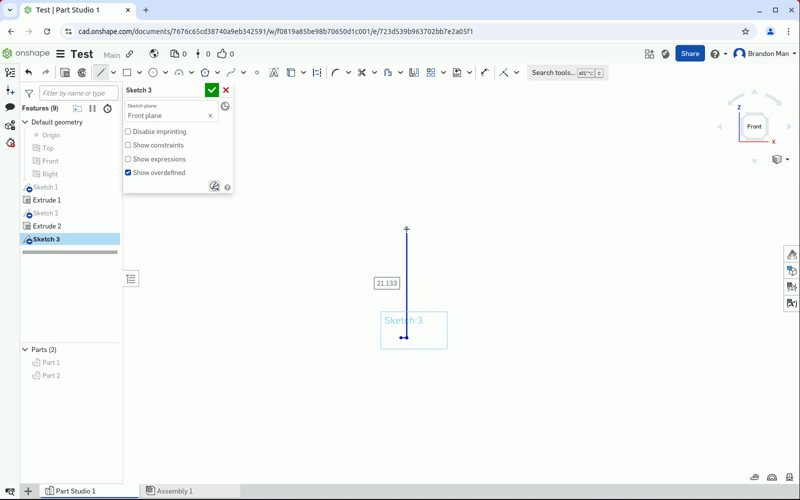
mouse_move(436, 228)
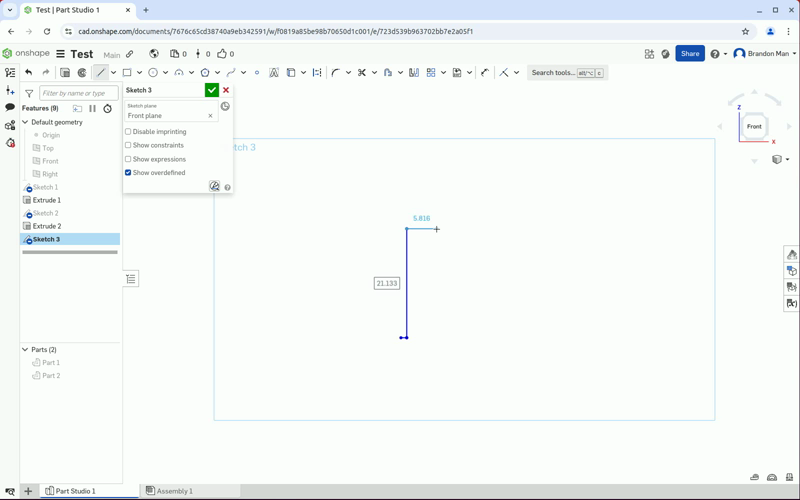
mouse_move(401, 228)
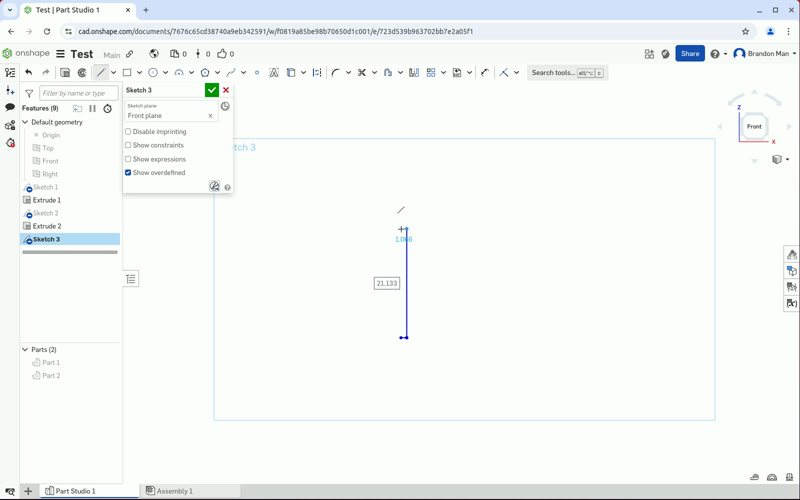
scroll(6)
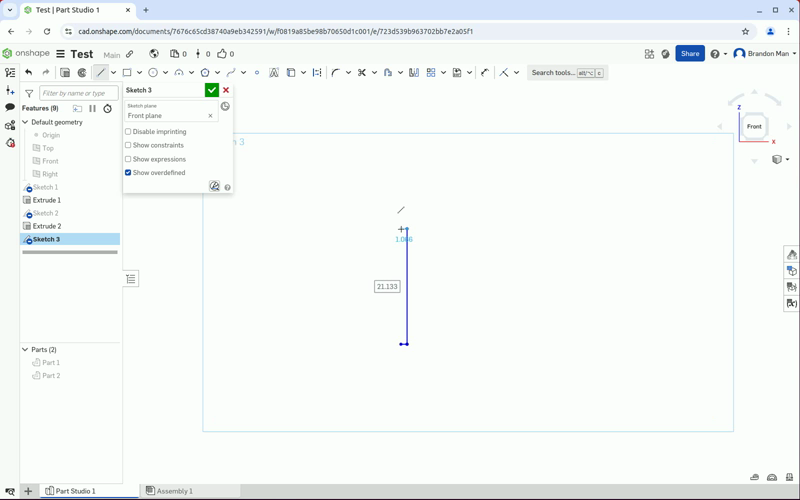
scroll(6)
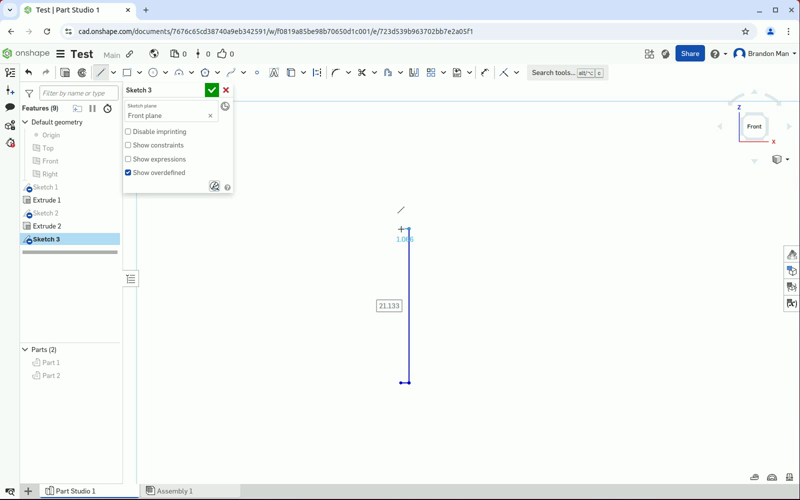
scroll(6)
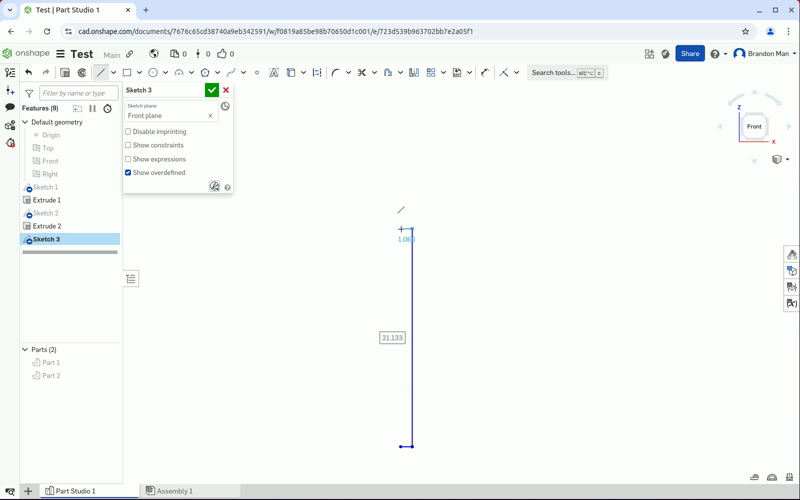
scroll(6)
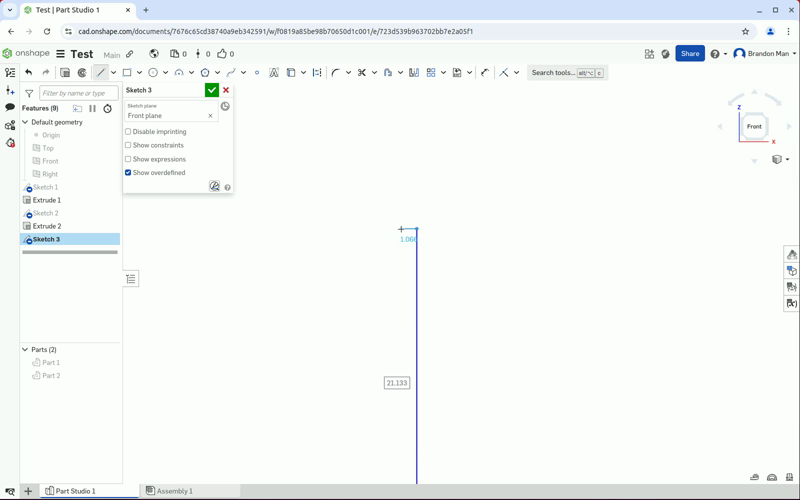
scroll(6)
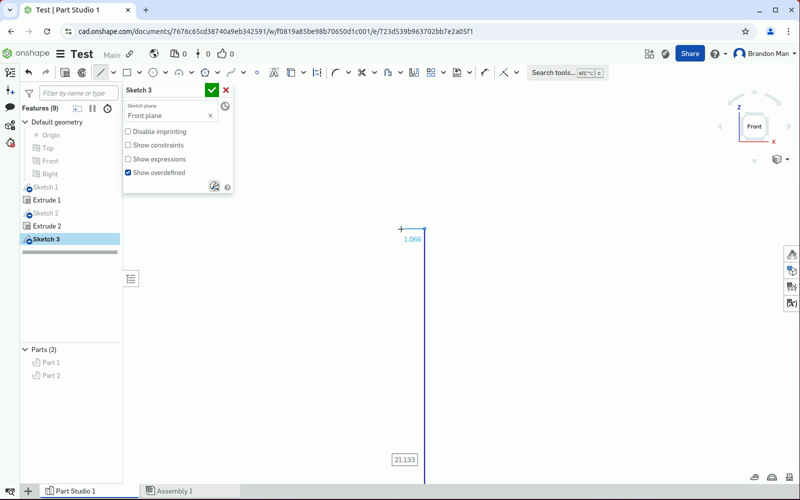
scroll(6)
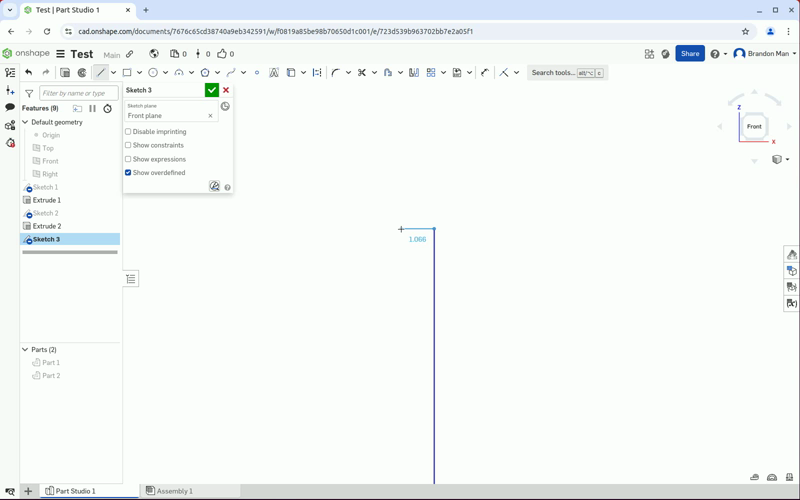
scroll(6)
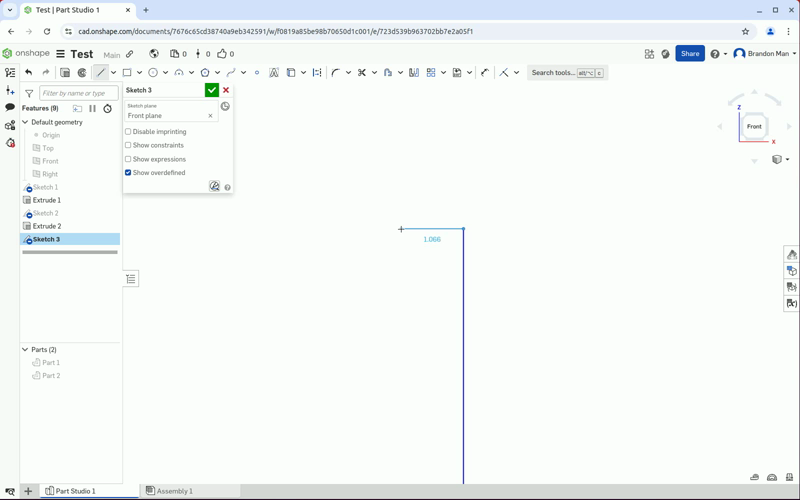
click(401, 228)
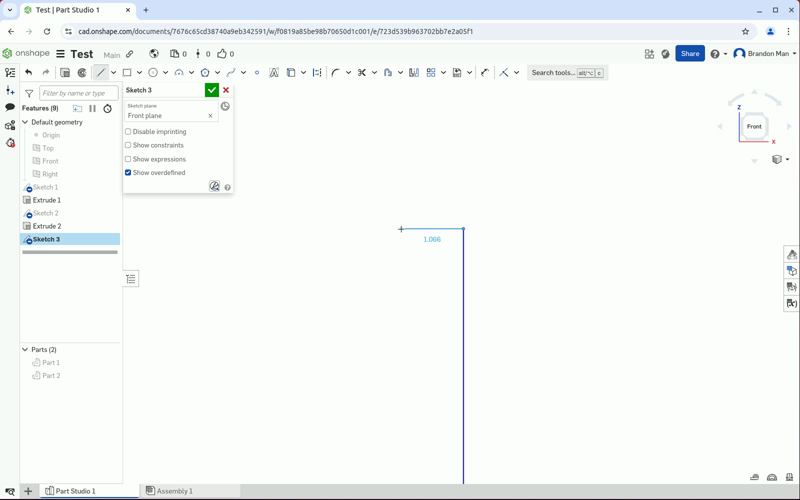
scroll(-6)
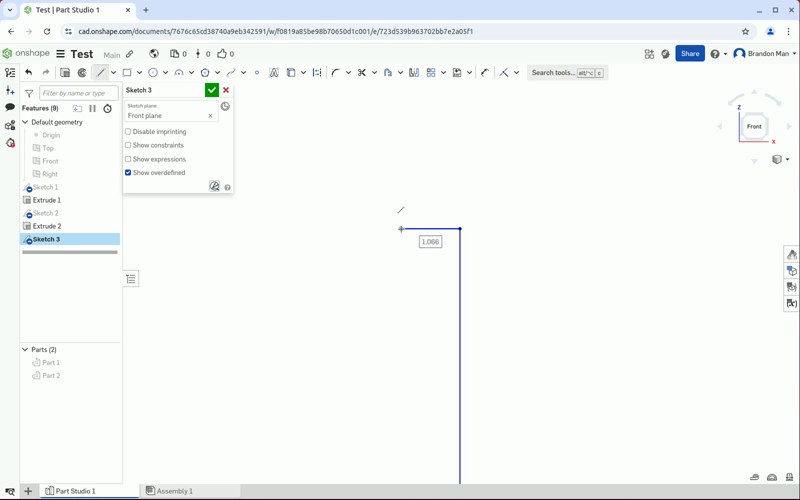
scroll(-6)
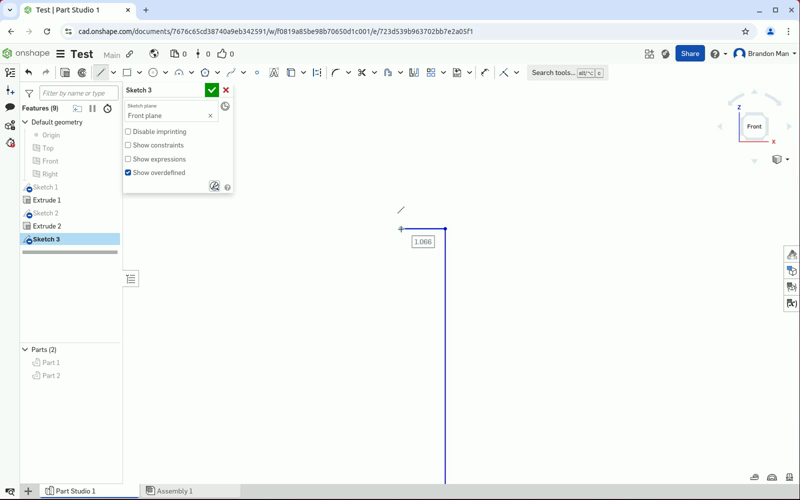
scroll(-6)
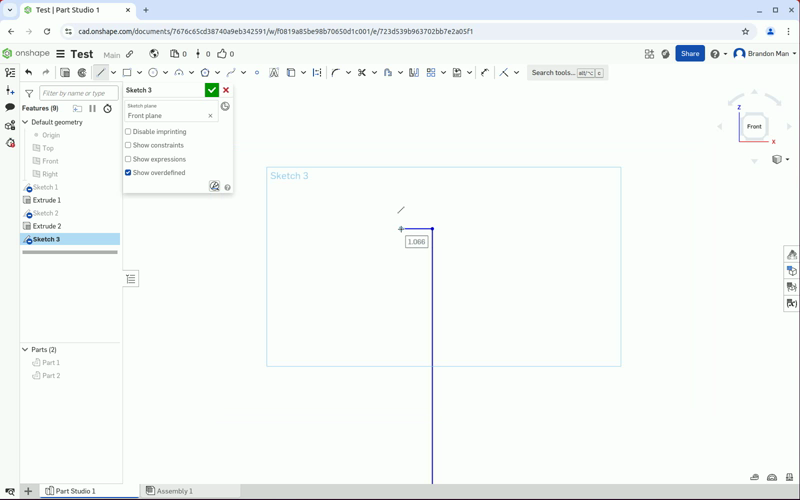
scroll(-6)
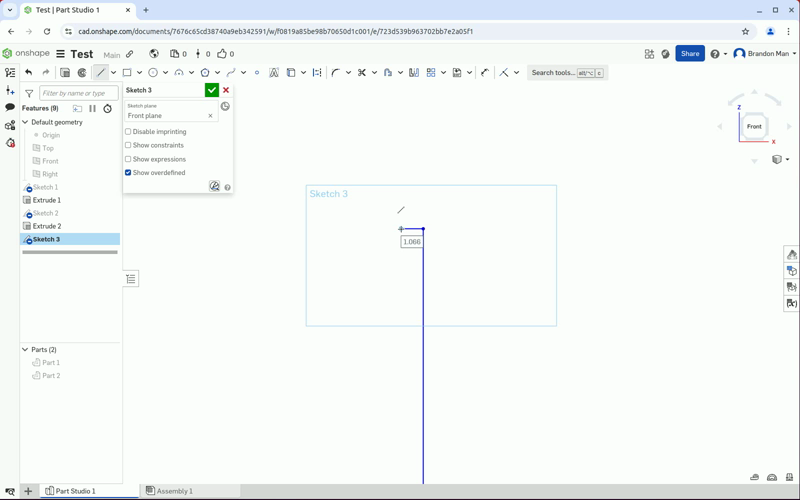
scroll(-6)
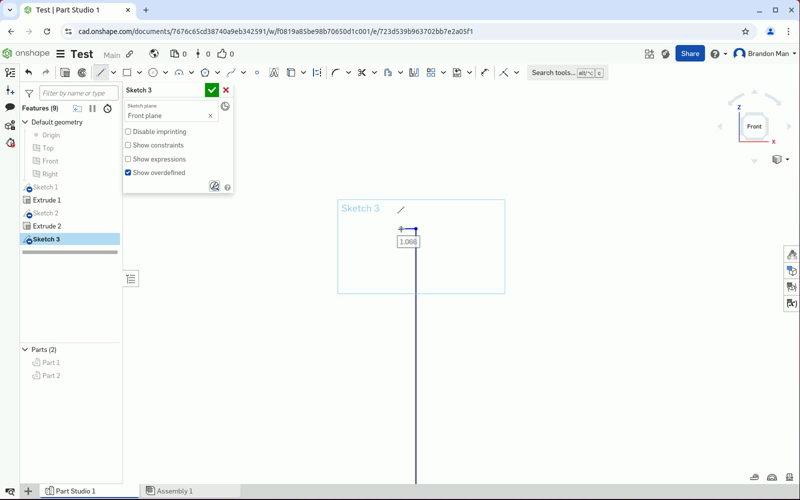
scroll(-6)
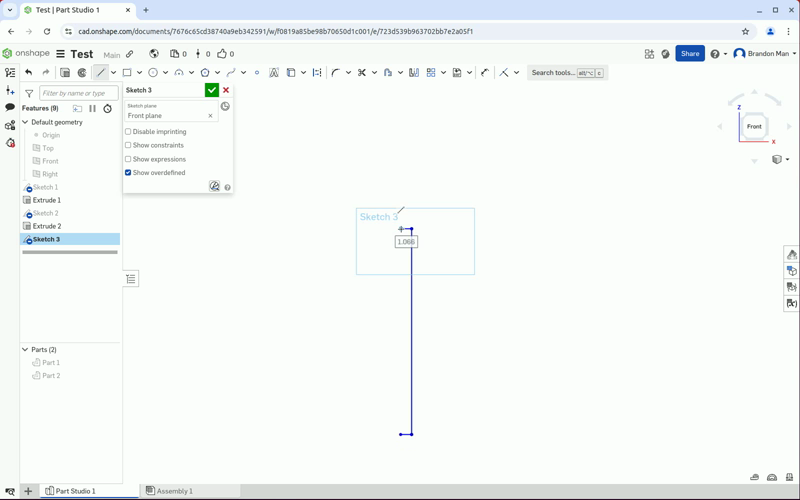
scroll(-6)
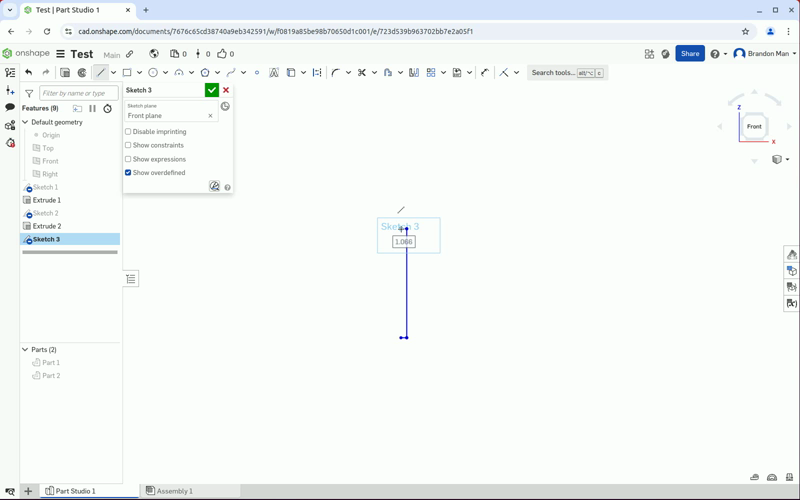
key_up(shift)
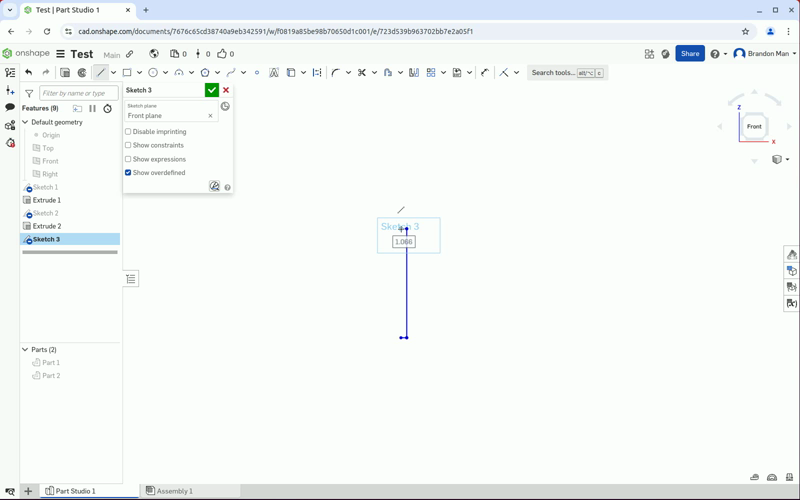
key_down(shift)
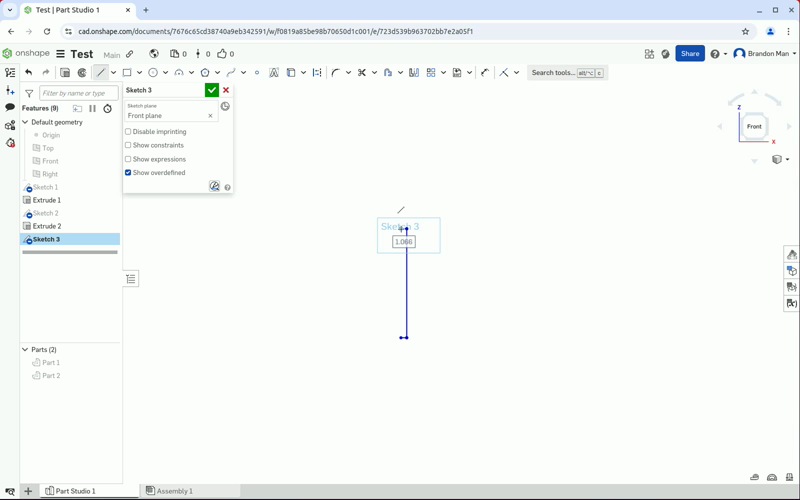
mouse_move(401, 337)
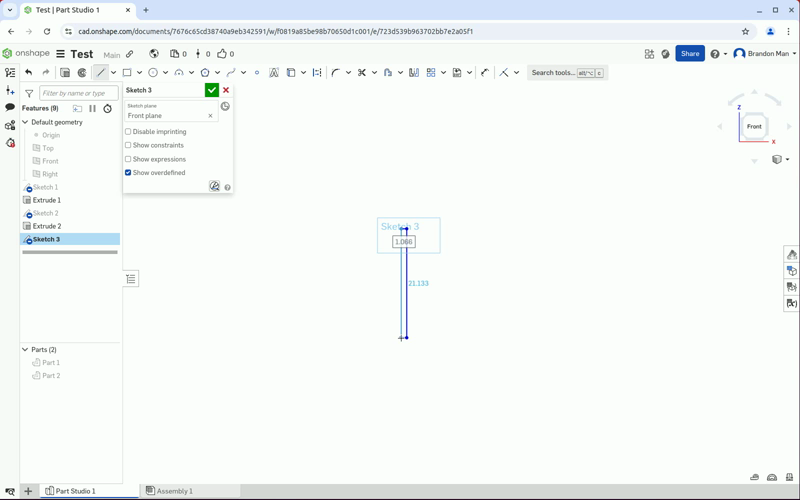
key_up(shift)
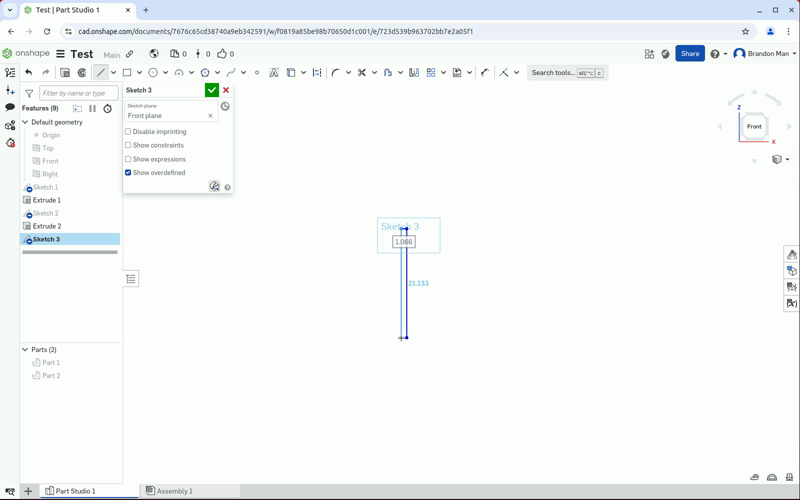
click(401, 337)
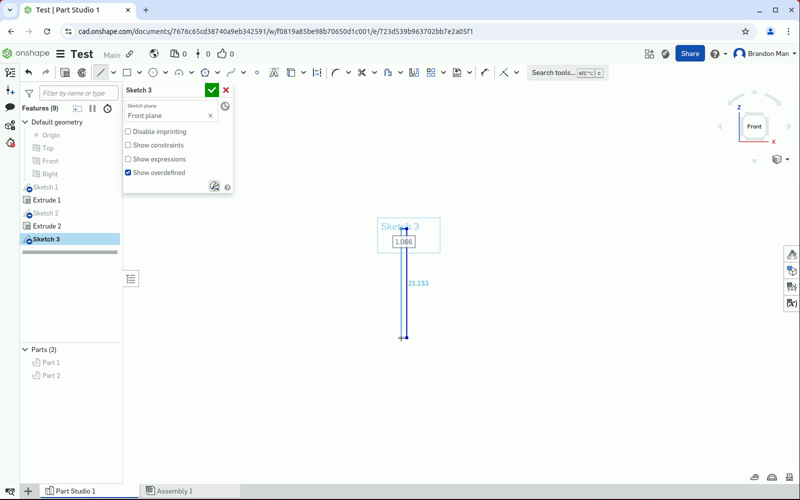
key(esc)
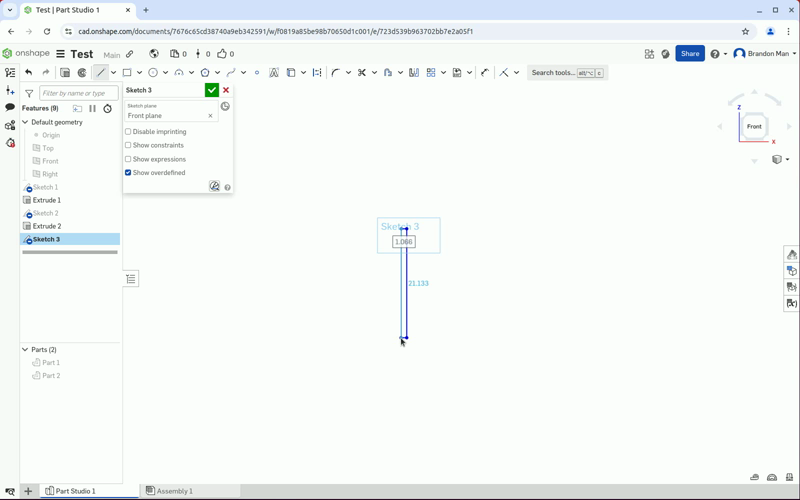
mouse_move(401, 236)
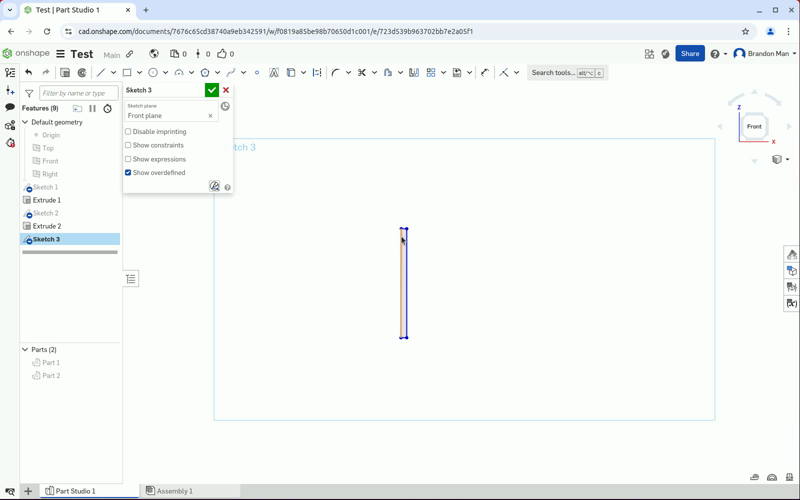
scroll(6)
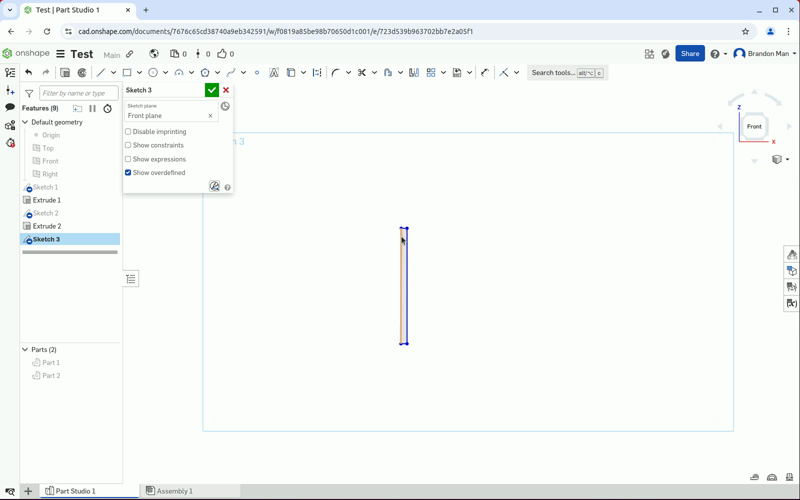
scroll(6)
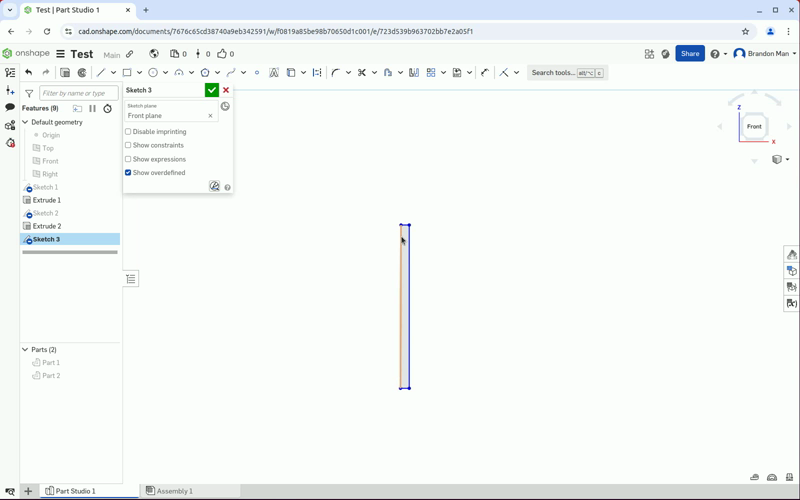
scroll(6)
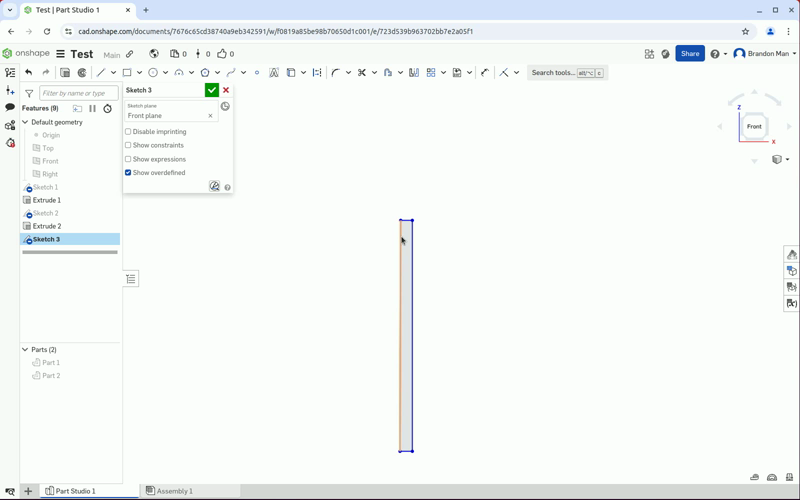
scroll(6)
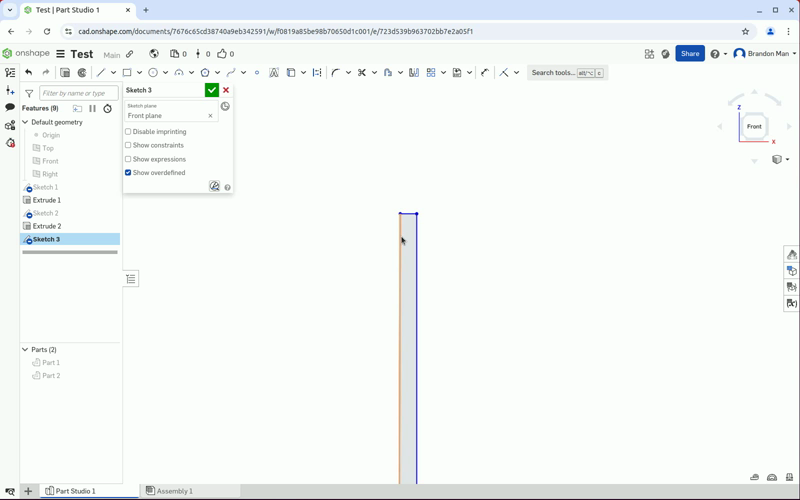
scroll(6)
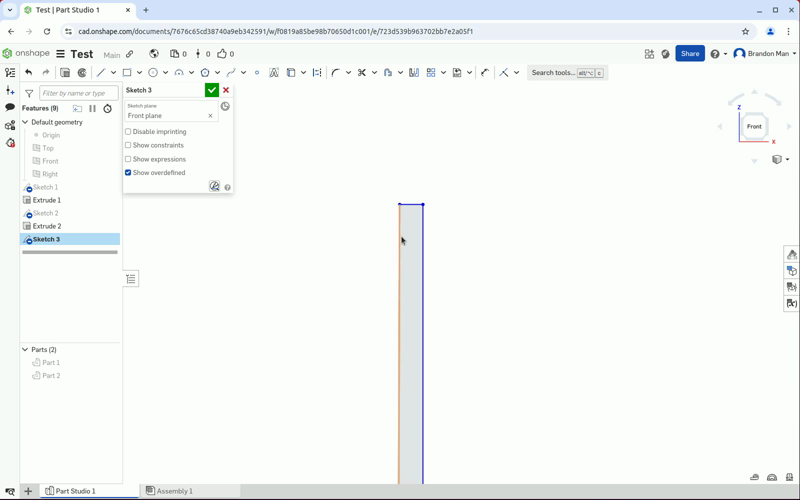
scroll(6)
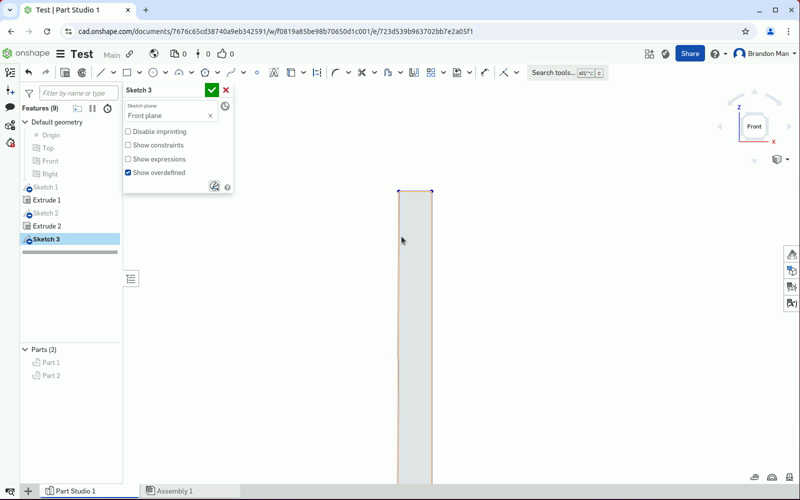
scroll(6)
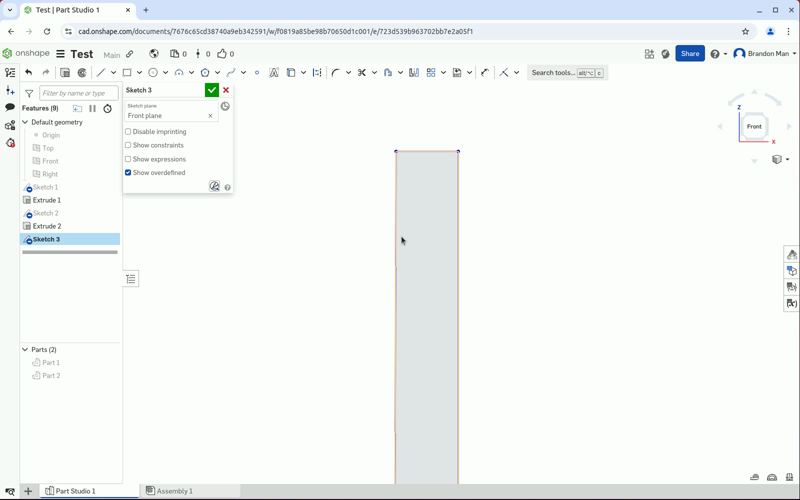
click(401, 236)
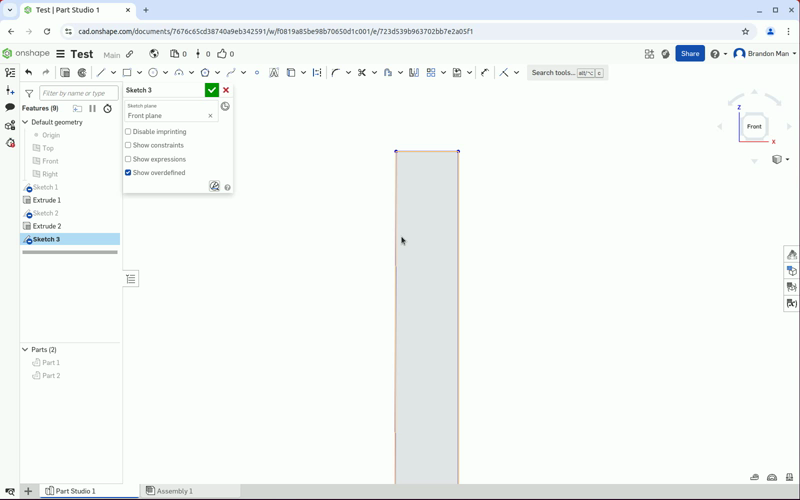
scroll(-6)
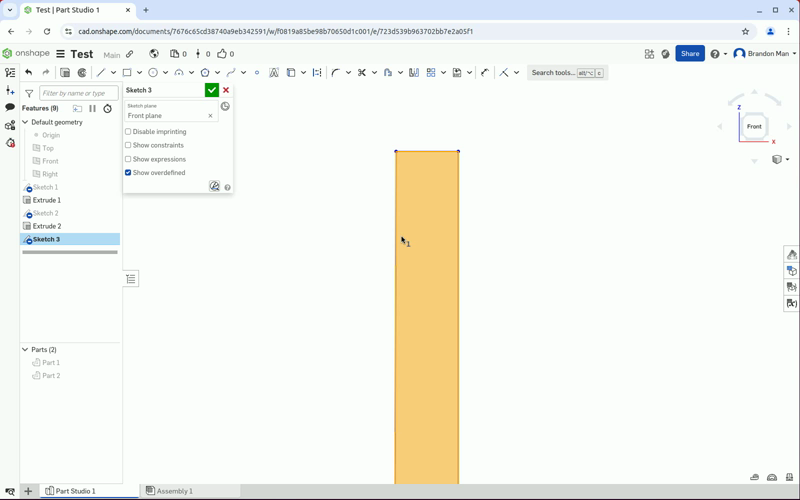
scroll(-6)
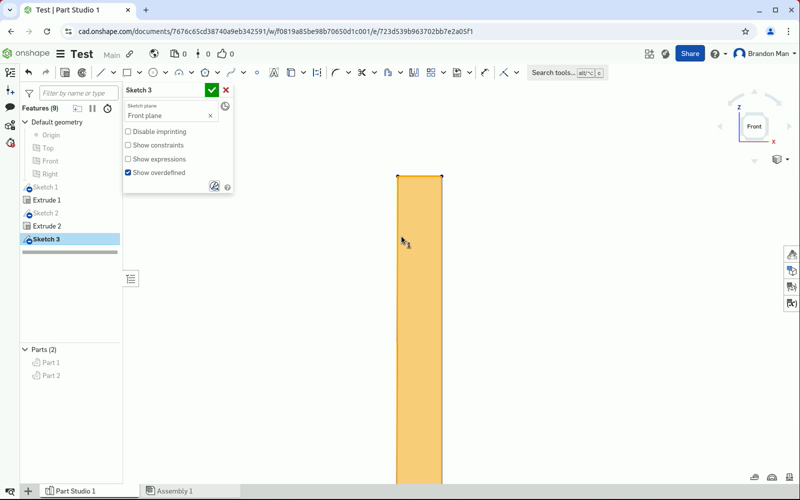
scroll(-6)
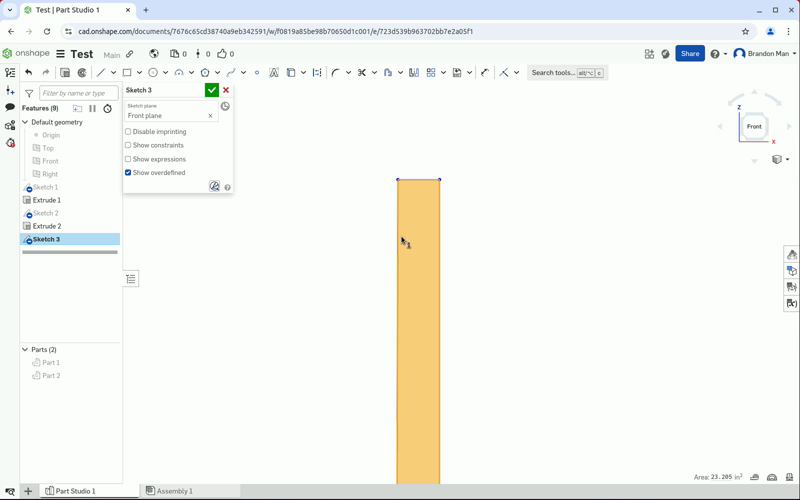
scroll(-6)
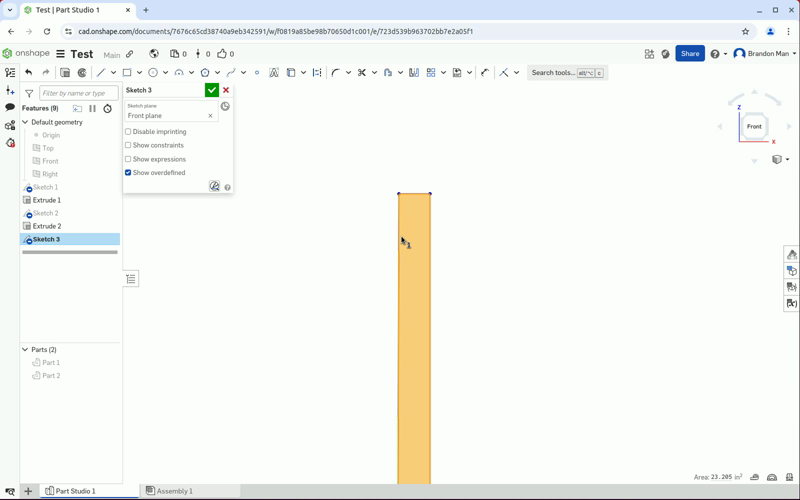
scroll(-6)
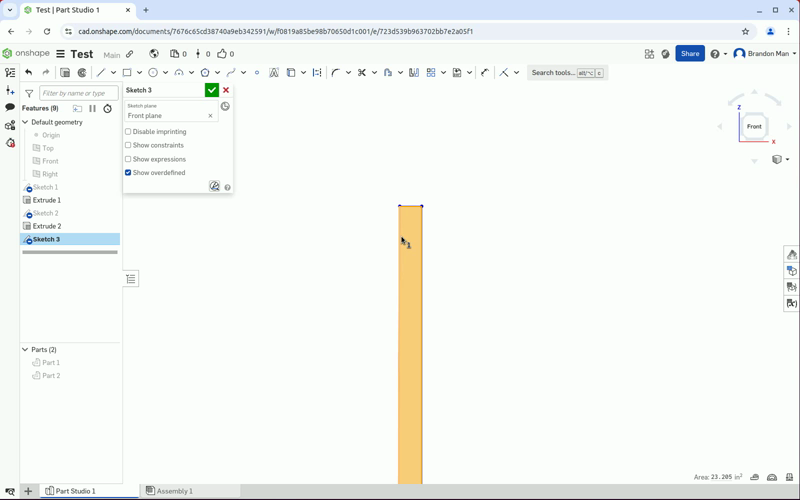
scroll(-6)
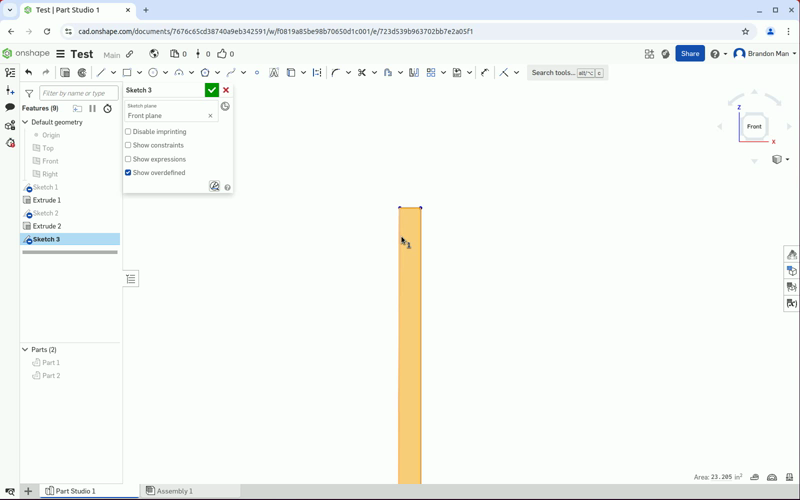
scroll(-6)
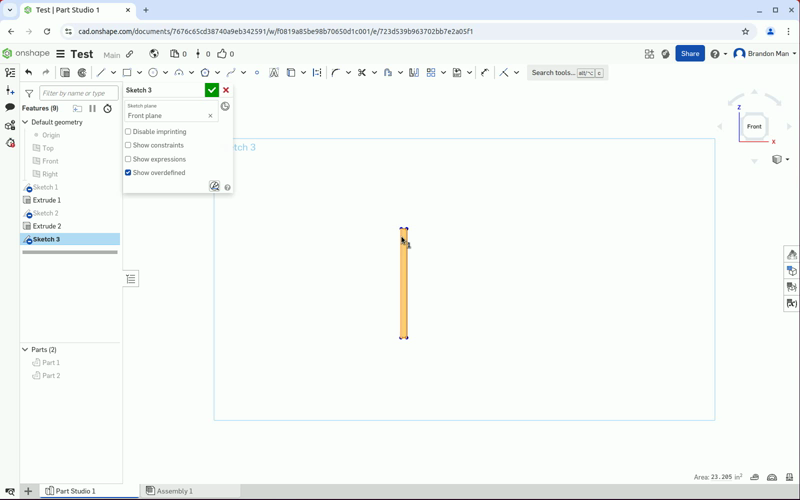
mouse_move(73, 352)
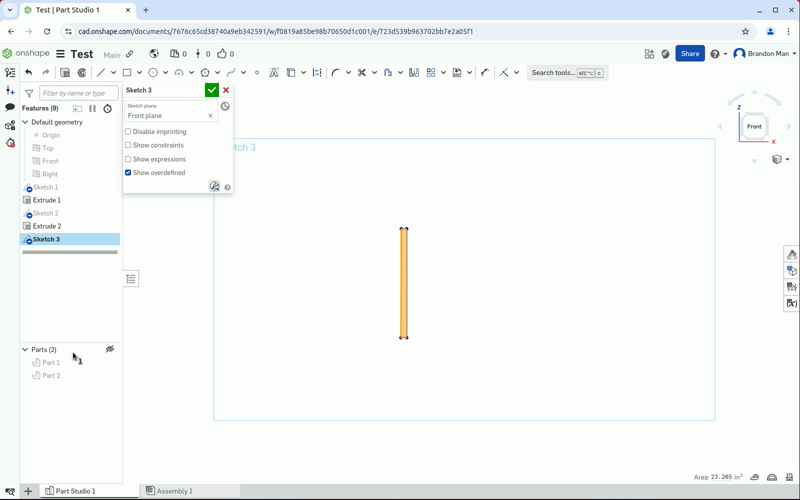
key(shift+y)
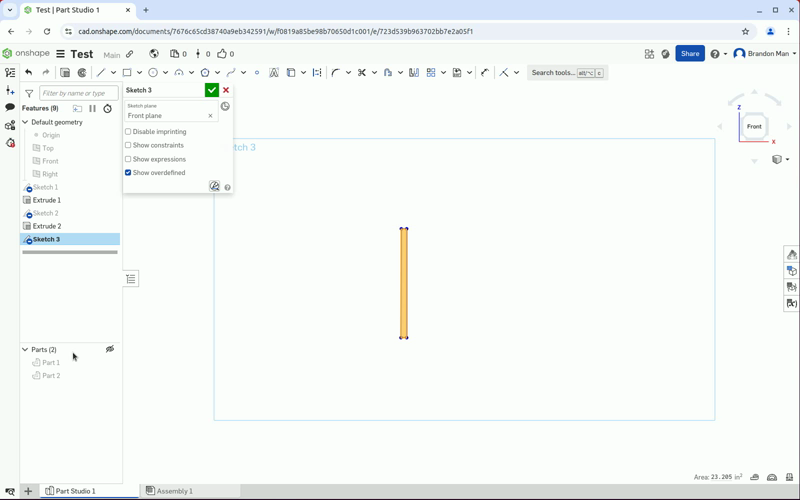
key(shift+e)
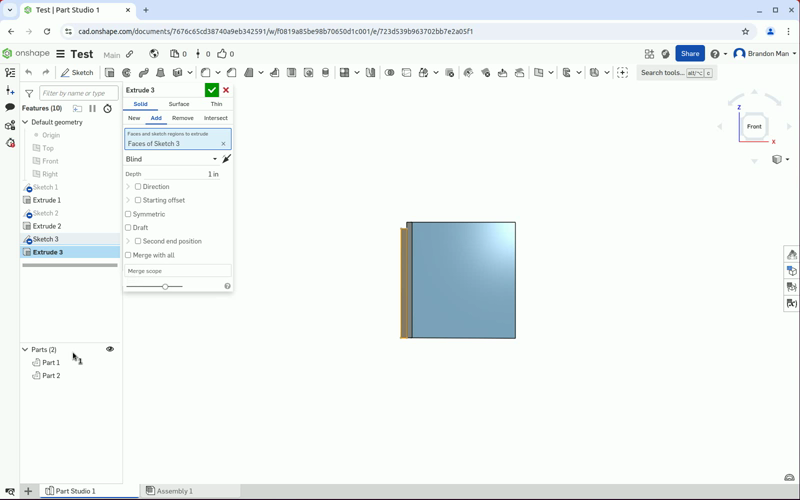
mouse_move(143, 106)
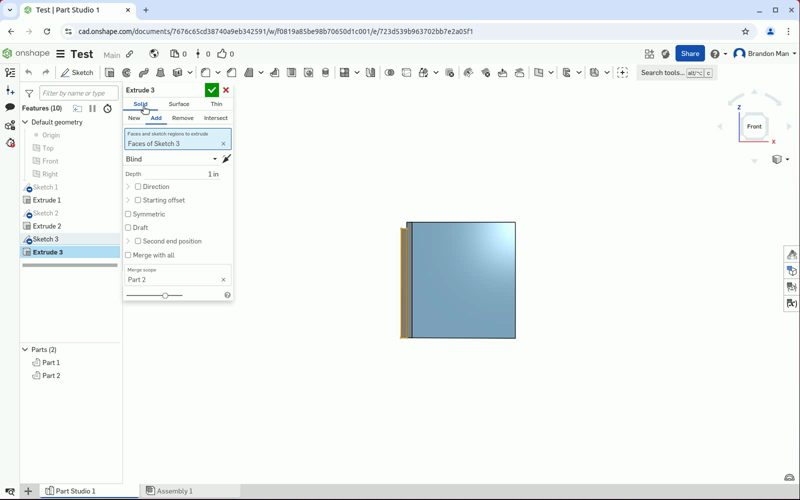
click(143, 106)
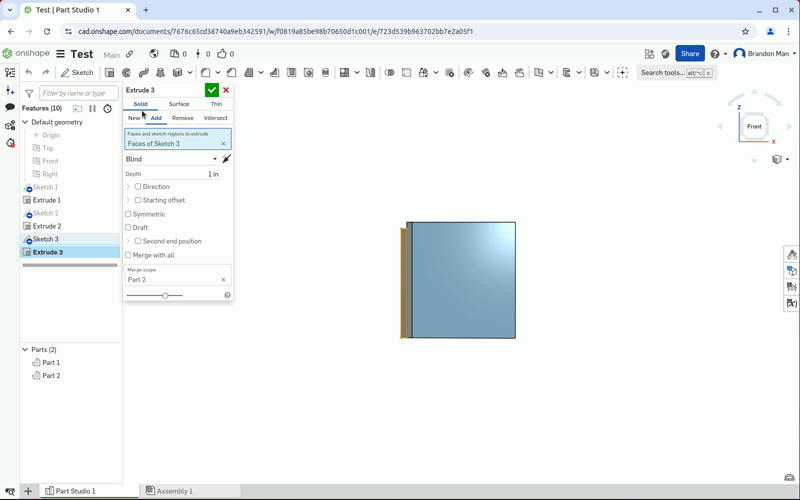
mouse_move(137, 120)
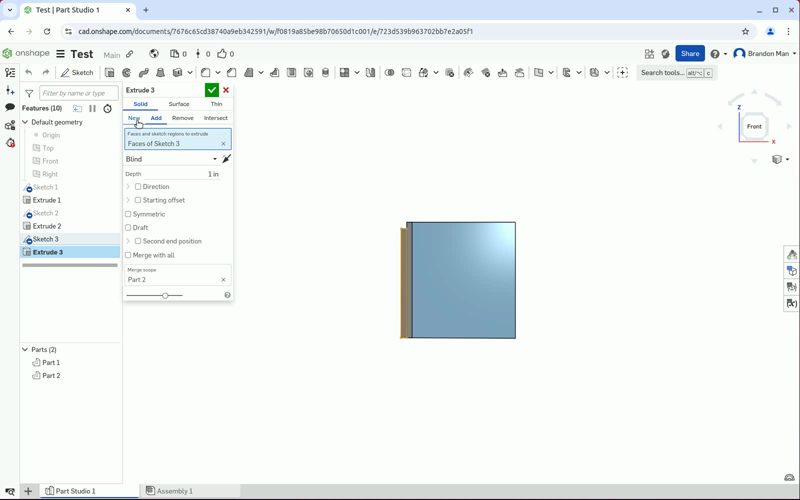
click(137, 120)
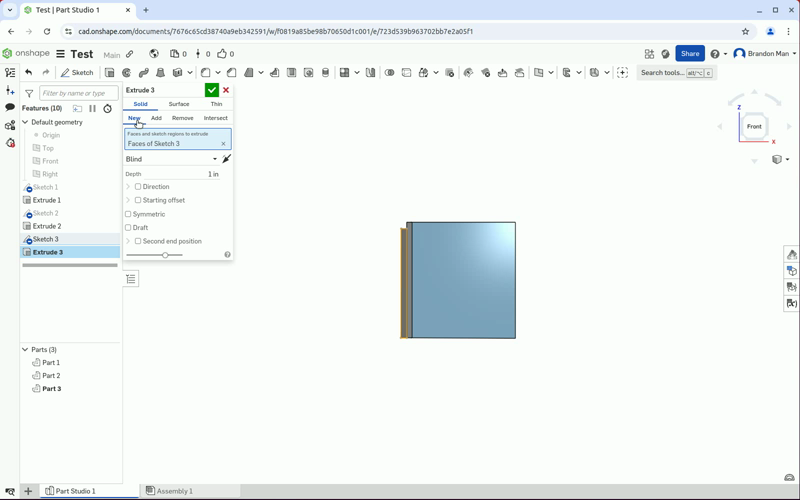
key(tab, 4)
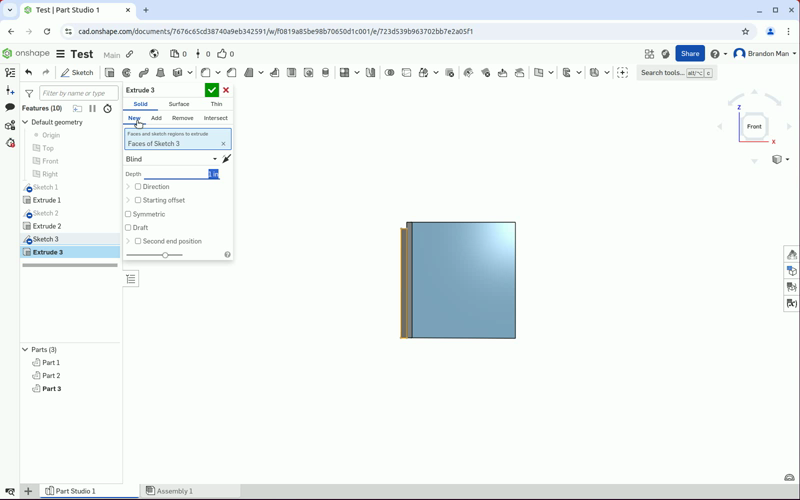
text(1.204)
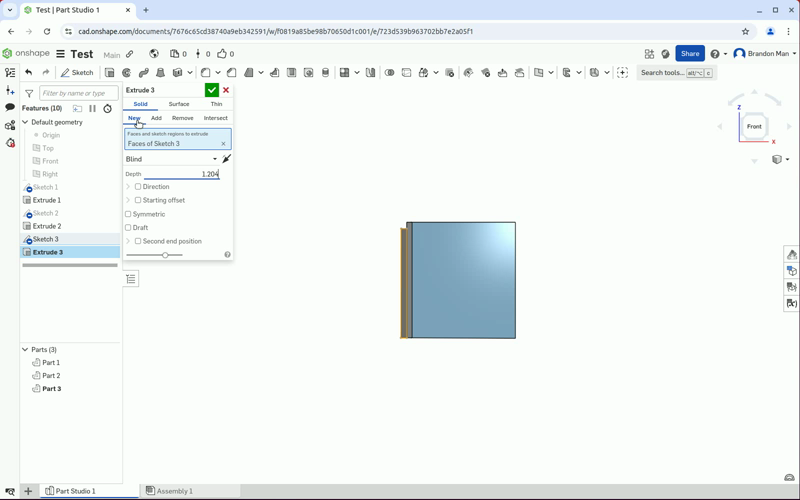
key(enter)
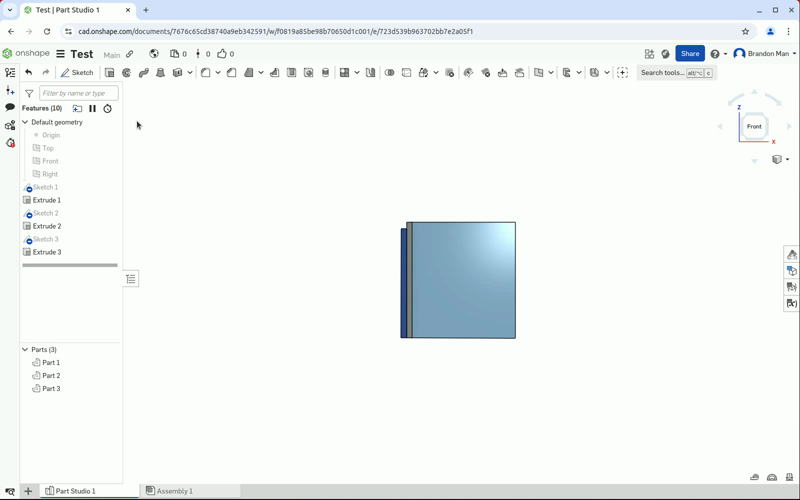
key(shift+h)
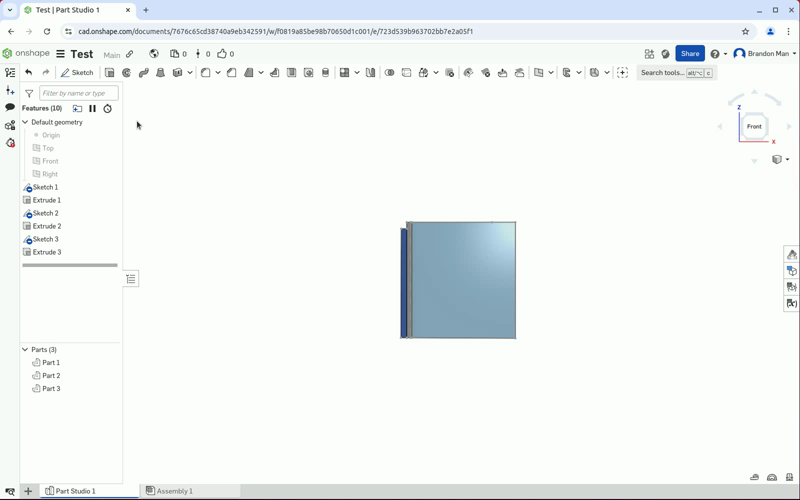
key(shift+h)
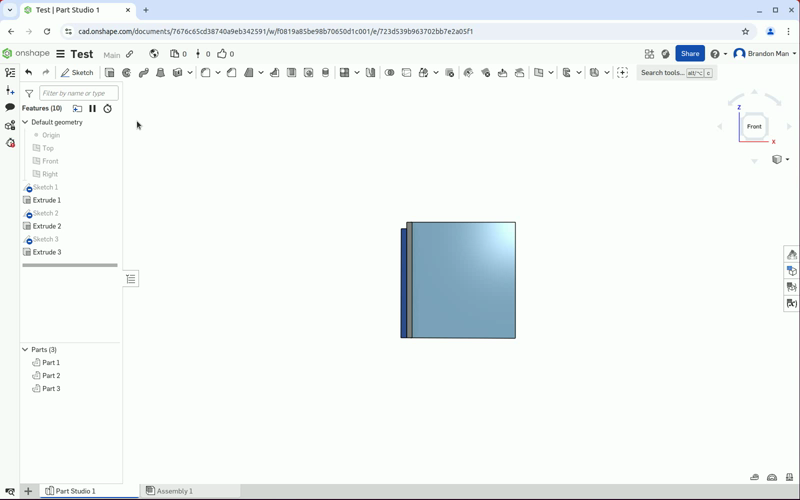
mouse_move(73, 189)
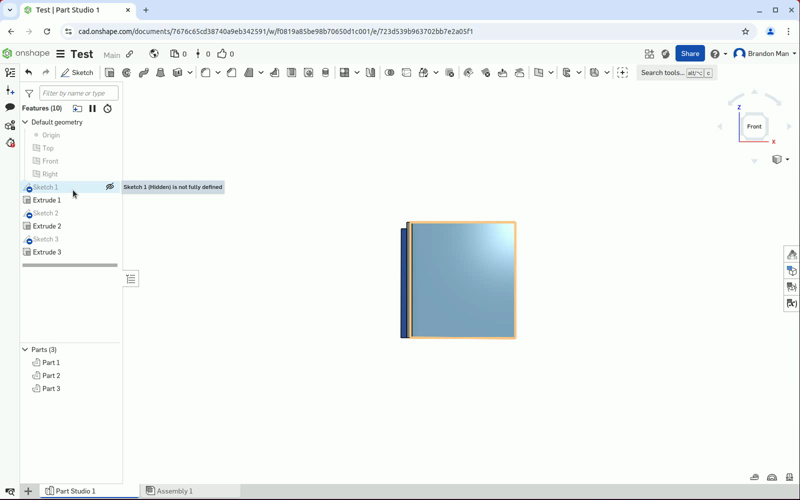
click(73, 189)
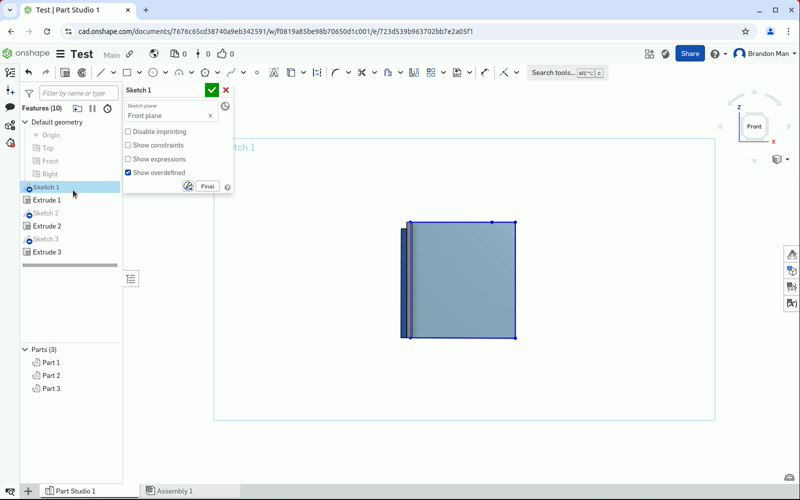
mouse_move(229, 92)
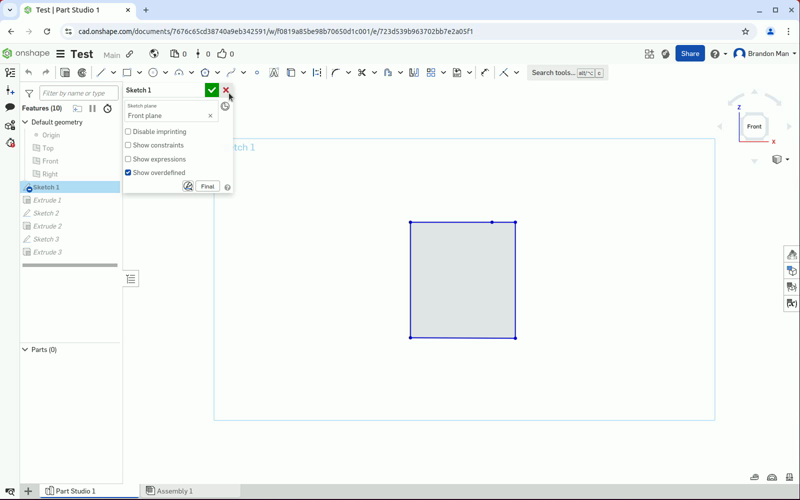
click(229, 92)
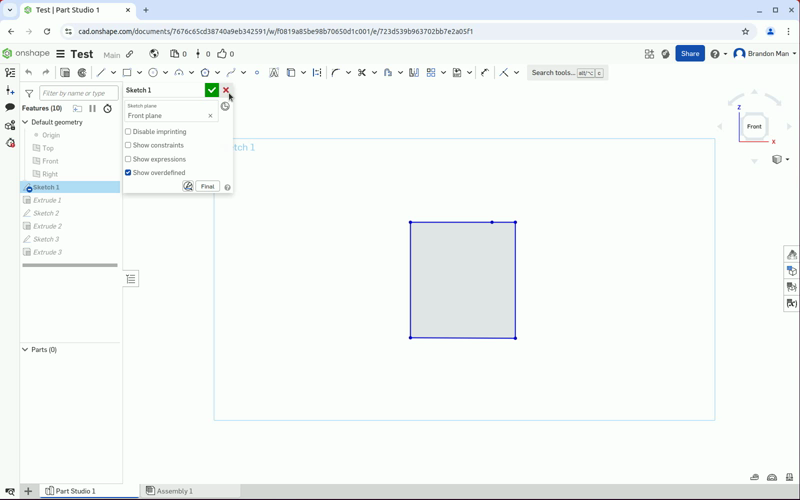
key(shift+s)
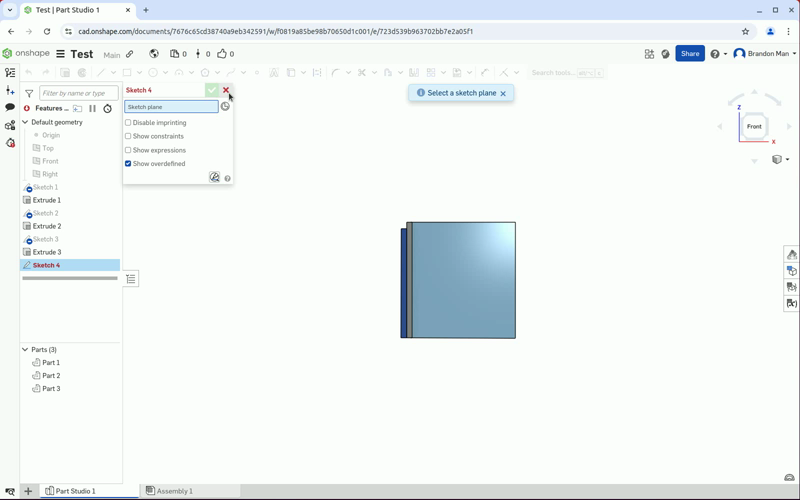
mouse_move(73, 163)
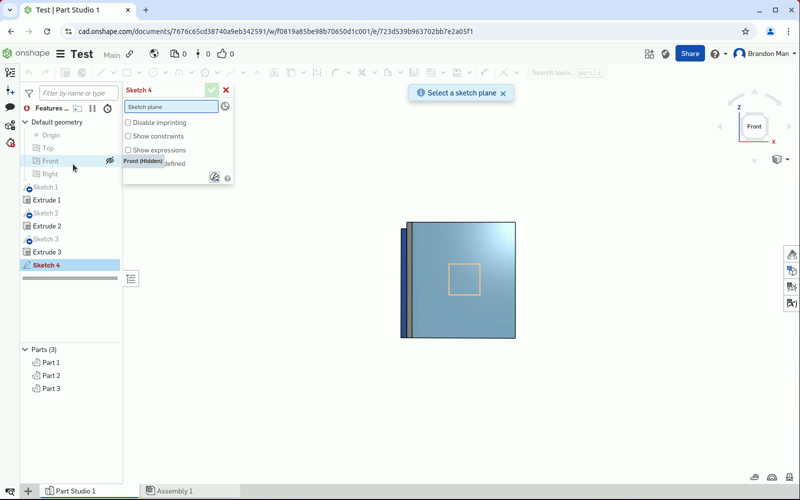
click(73, 163)
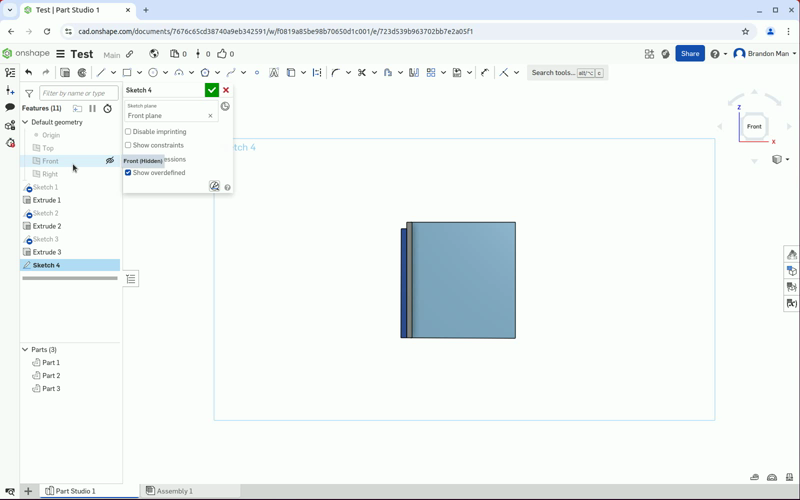
mouse_move(73, 352)
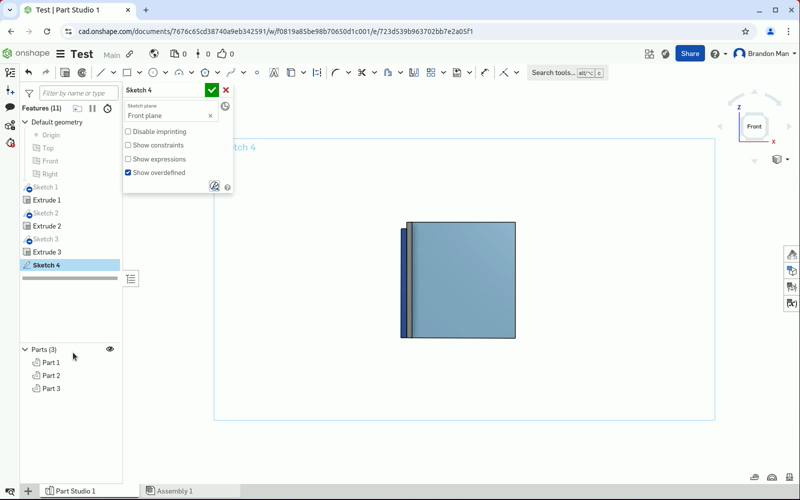
key(y)
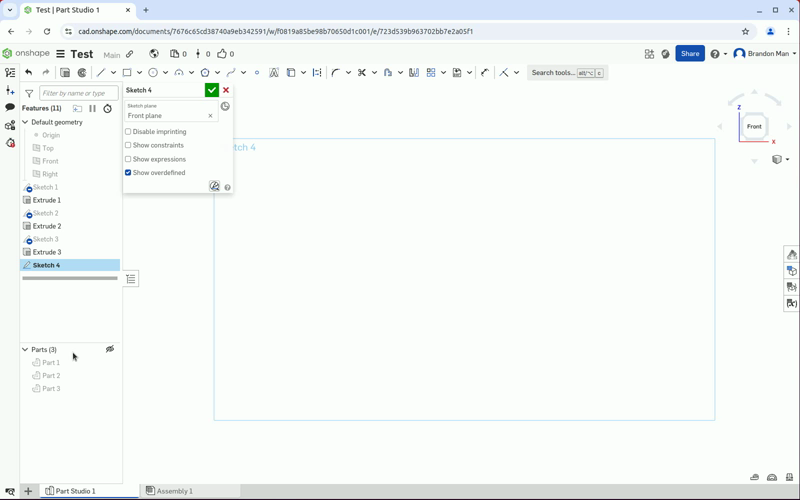
key(l)
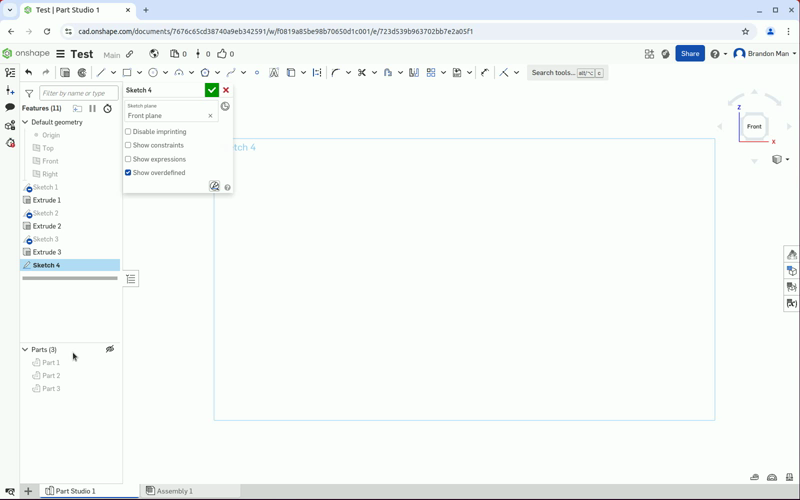
key_down(shift)
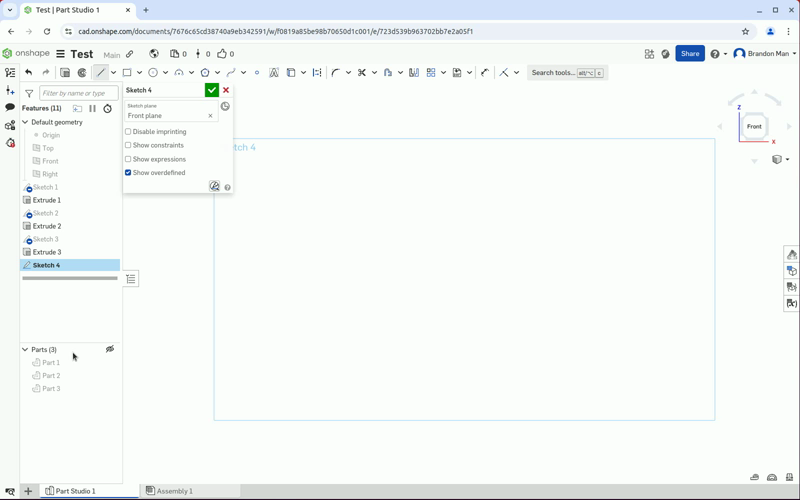
mouse_move(513, 337)
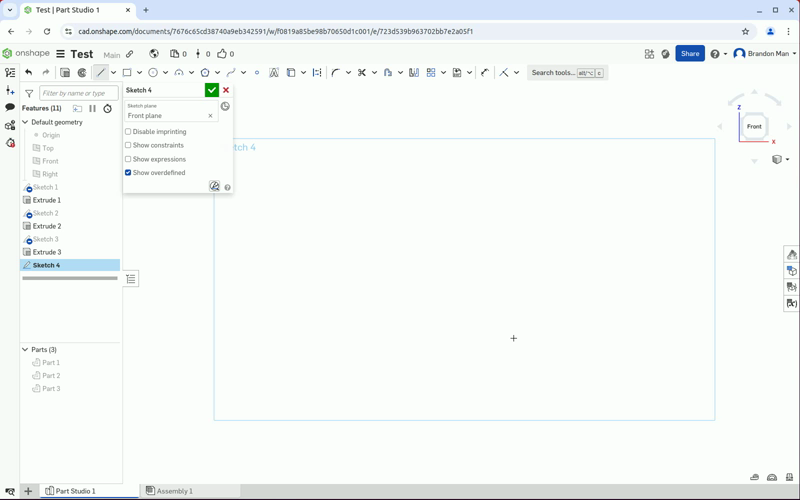
click(513, 337)
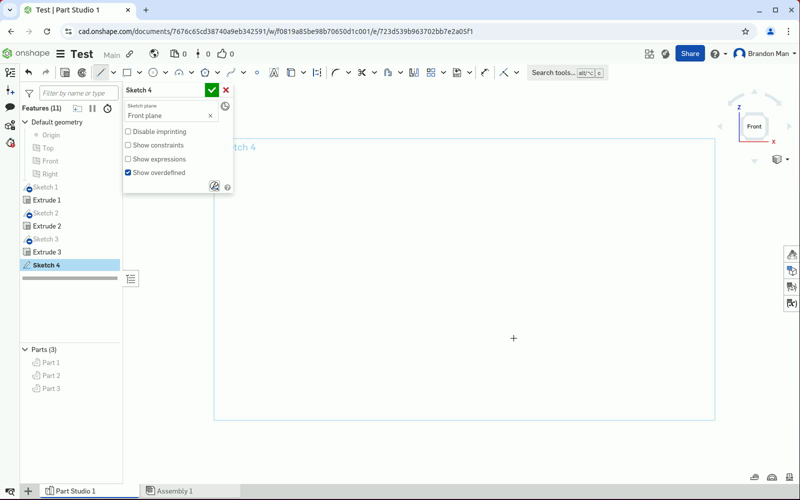
key_up(shift)
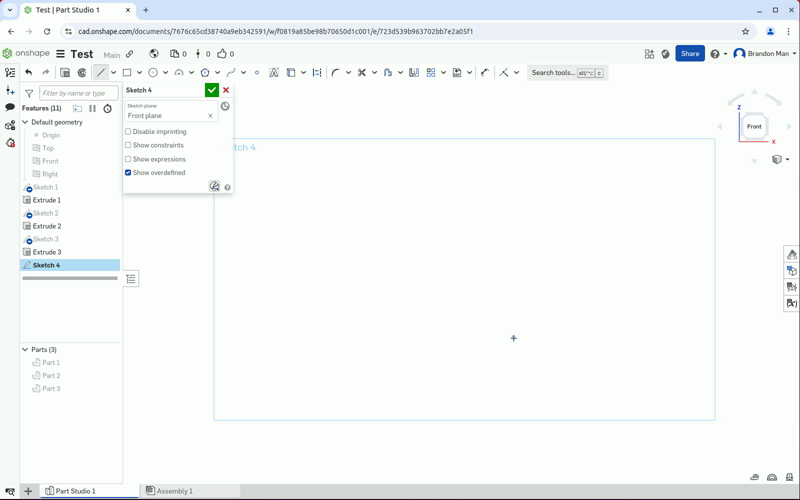
key_down(shift)
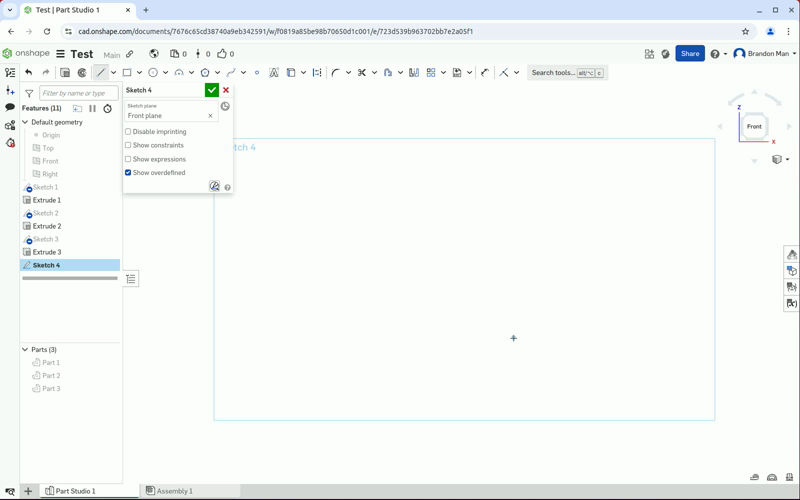
mouse_move(543, 337)
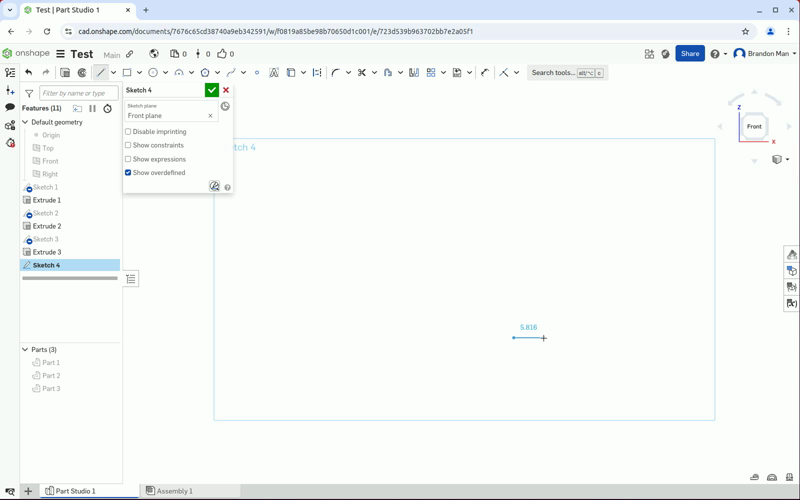
mouse_move(519, 337)
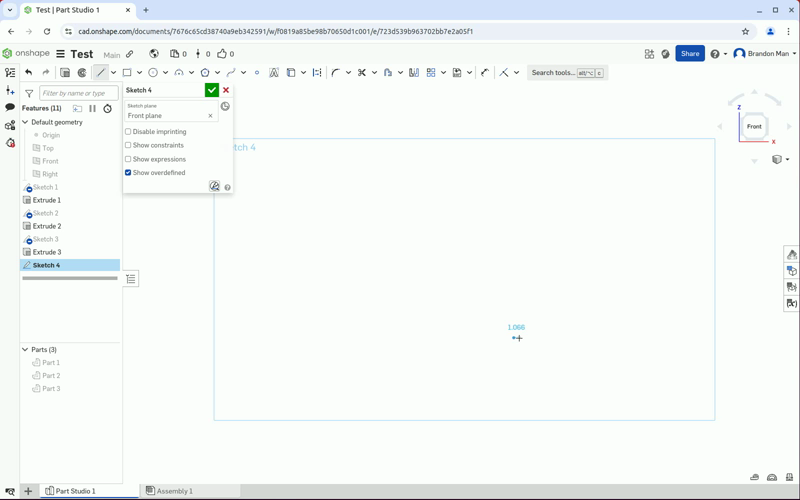
scroll(6)
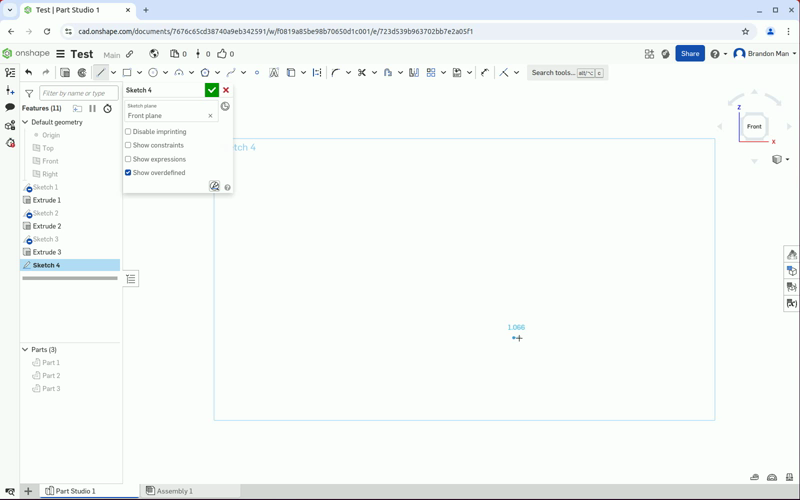
scroll(6)
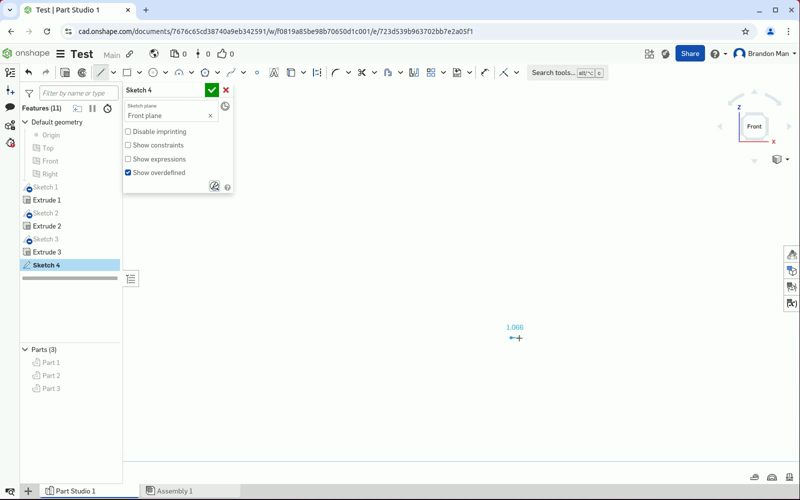
scroll(6)
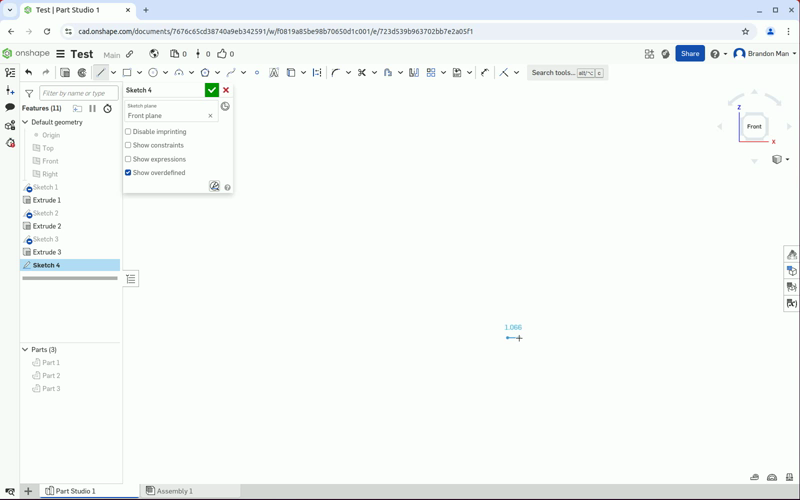
scroll(6)
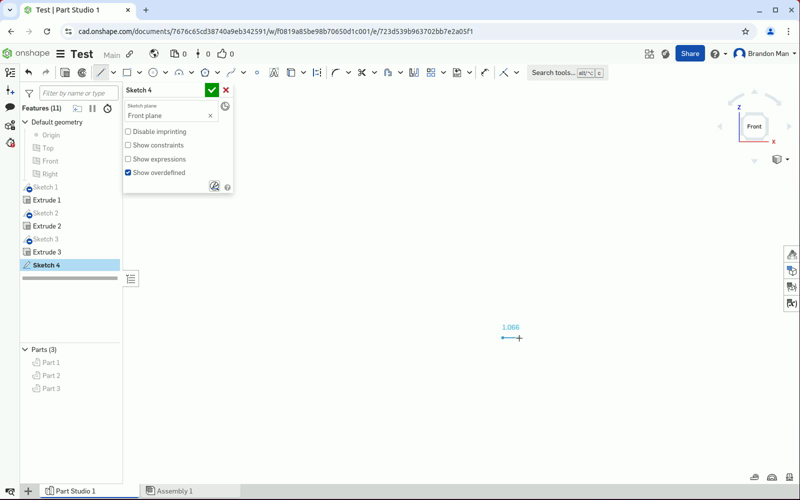
scroll(6)
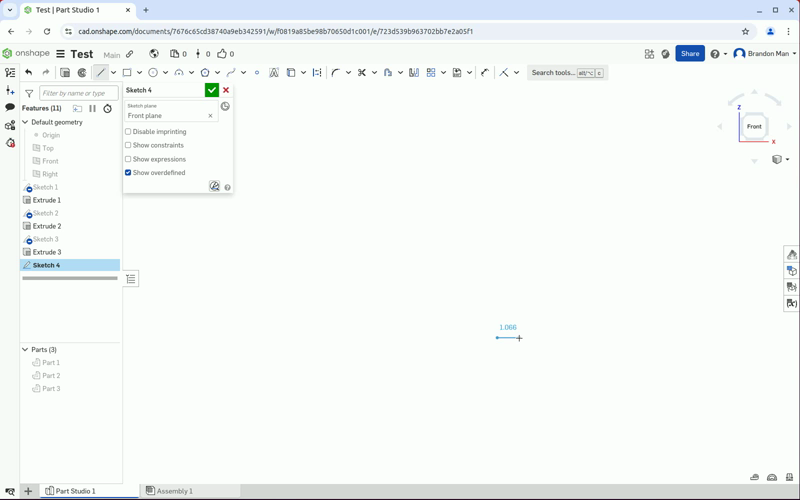
scroll(6)
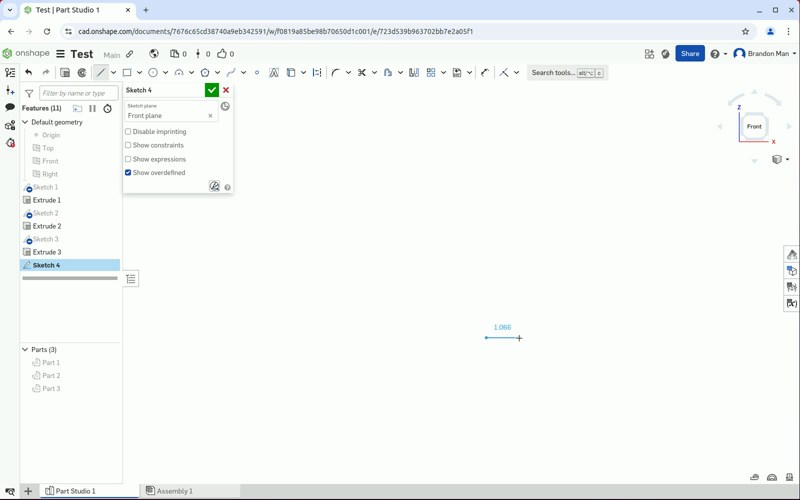
scroll(6)
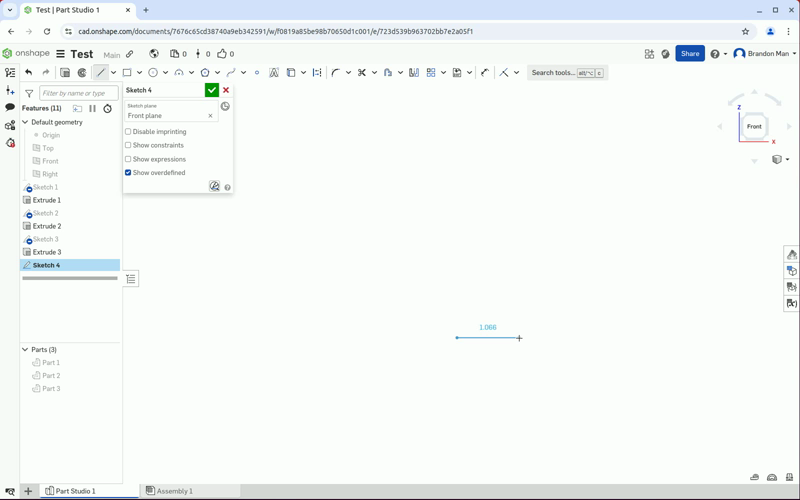
click(519, 337)
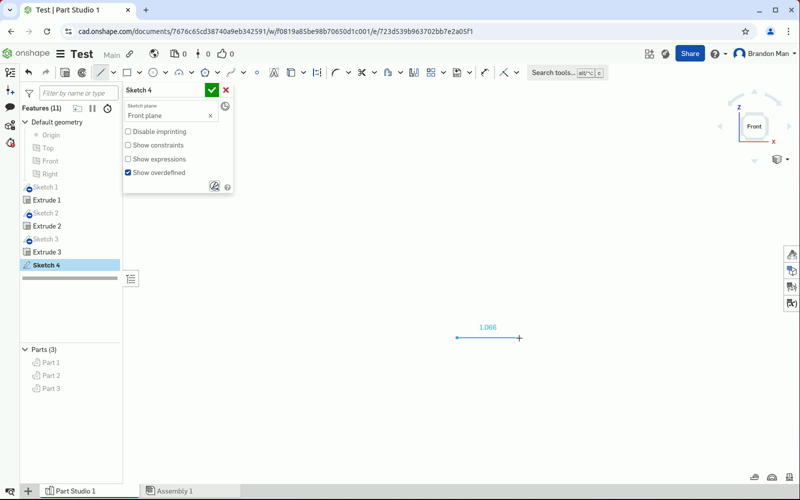
scroll(-6)
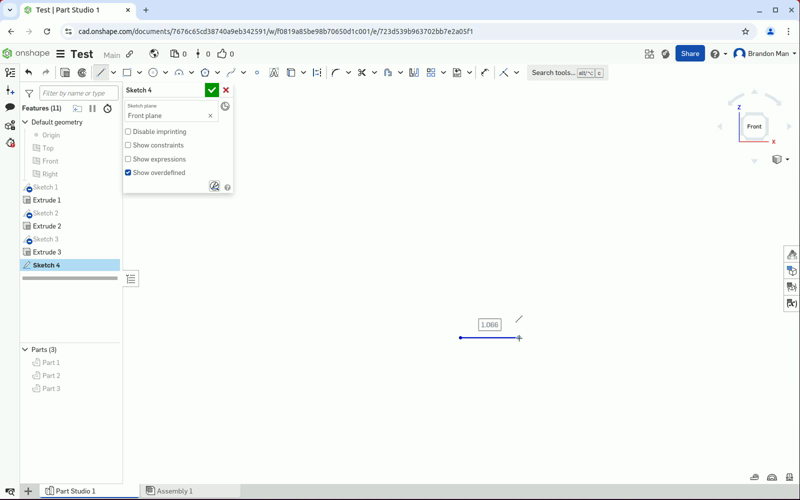
scroll(-6)
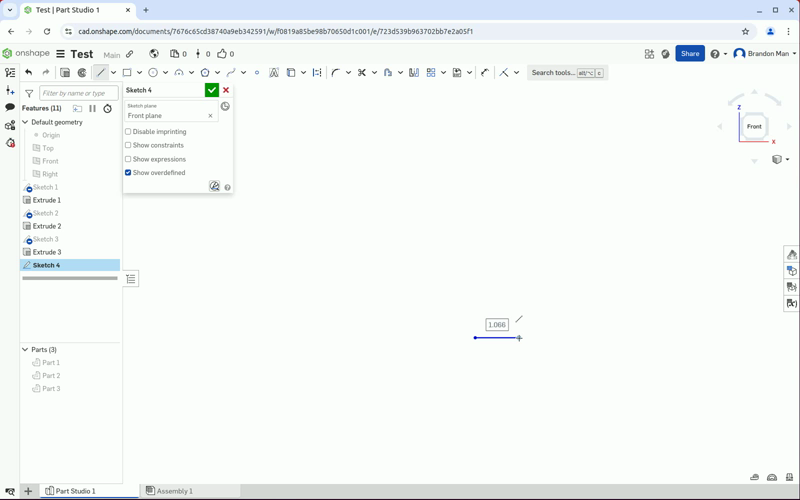
scroll(-6)
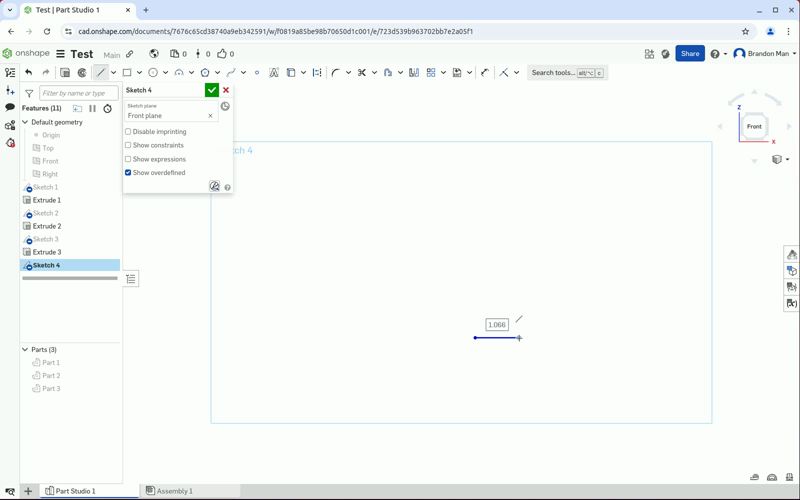
scroll(-6)
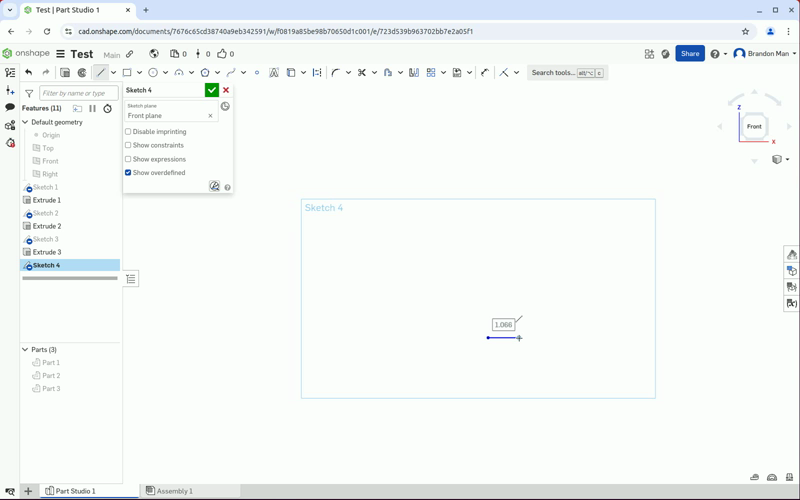
scroll(-6)
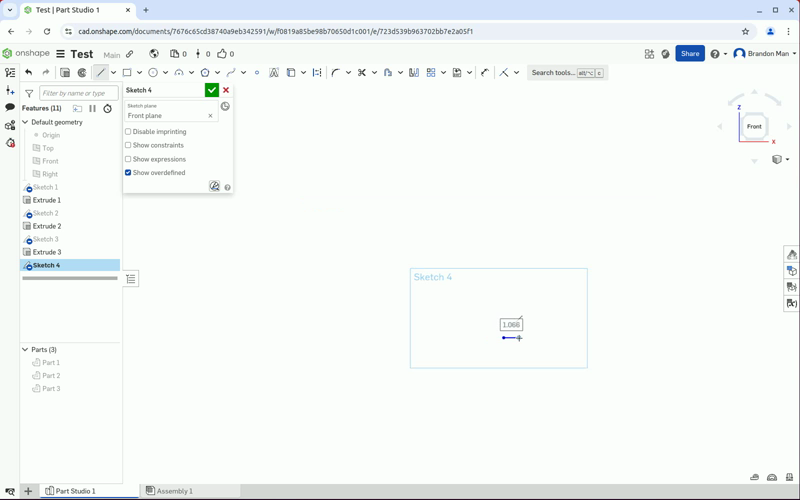
scroll(-6)
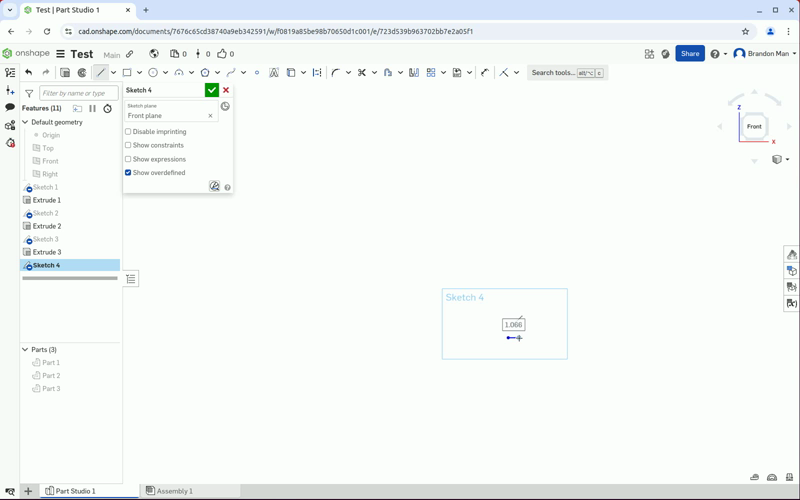
scroll(-6)
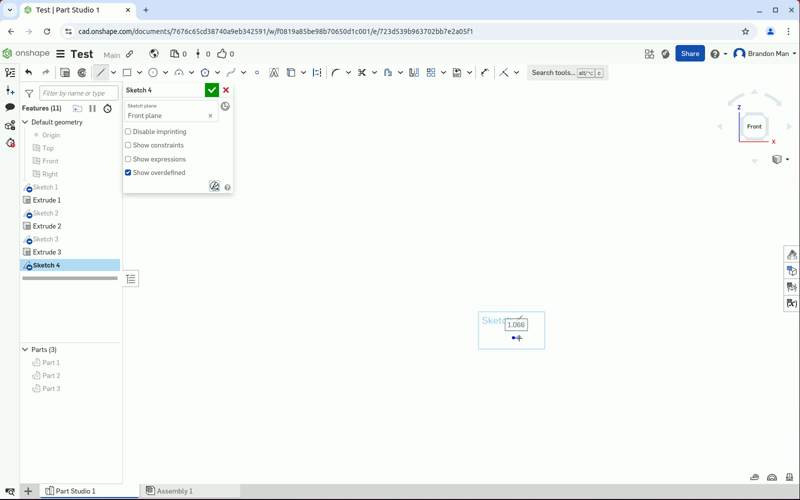
key_up(shift)
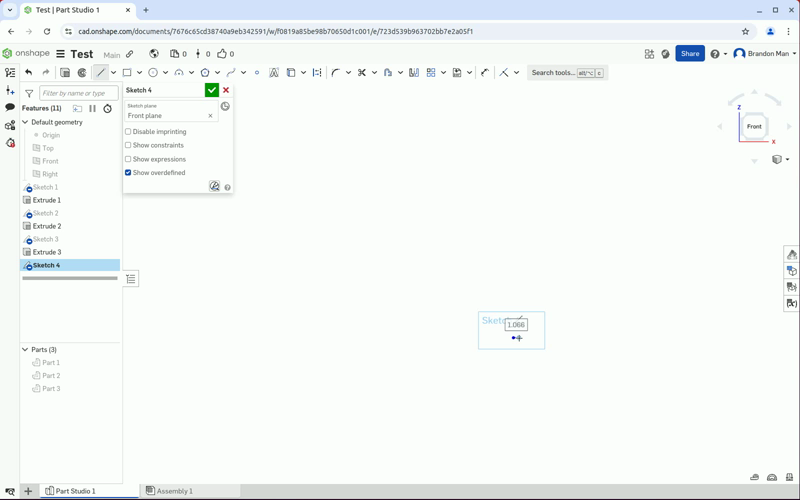
key_down(shift)
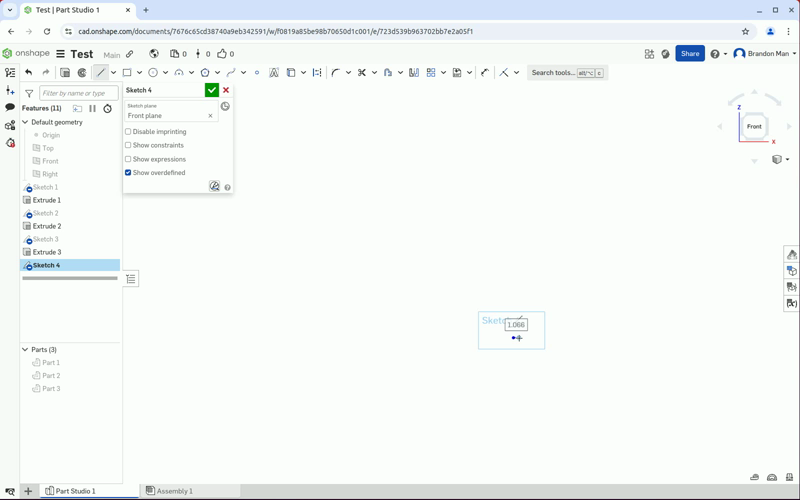
mouse_move(519, 228)
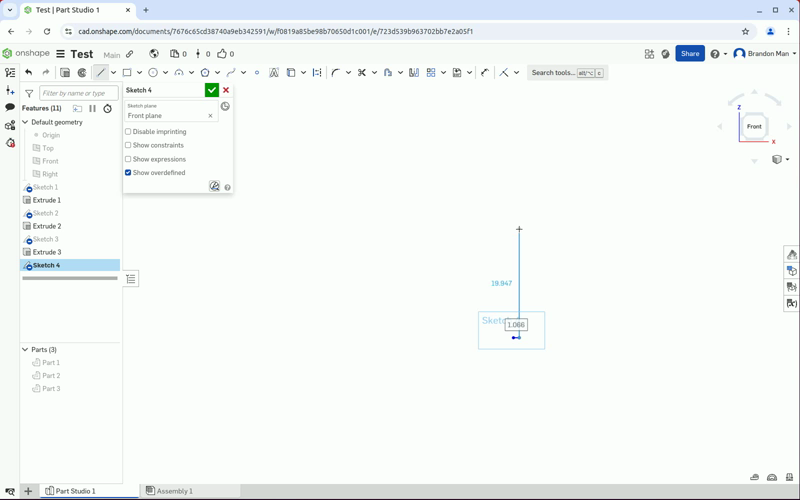
click(519, 228)
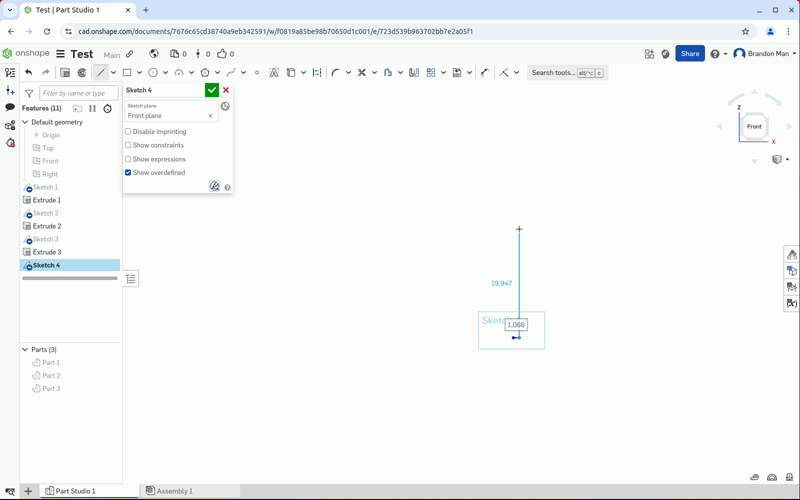
key_up(shift)
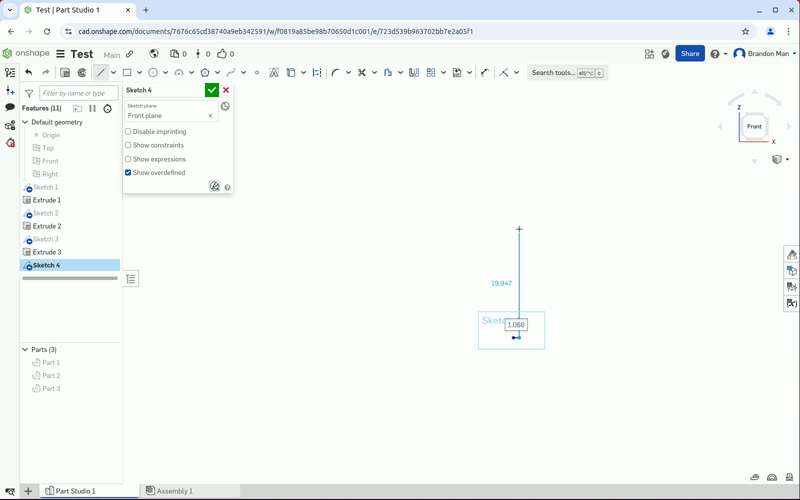
key_down(shift)
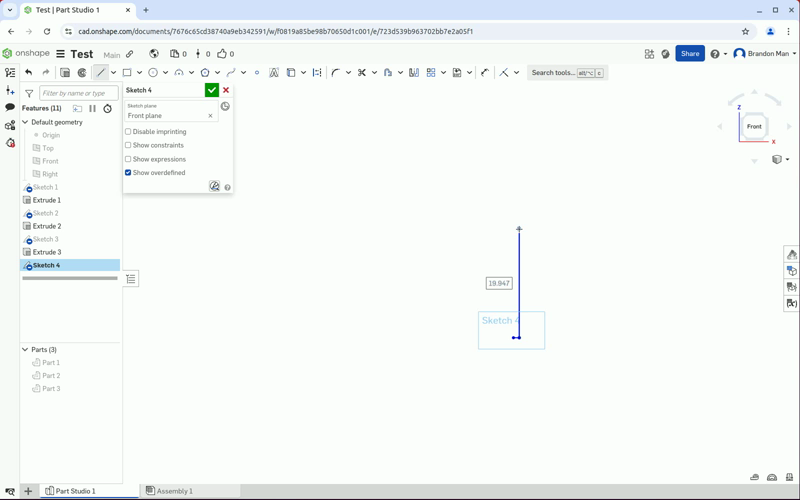
mouse_move(549, 228)
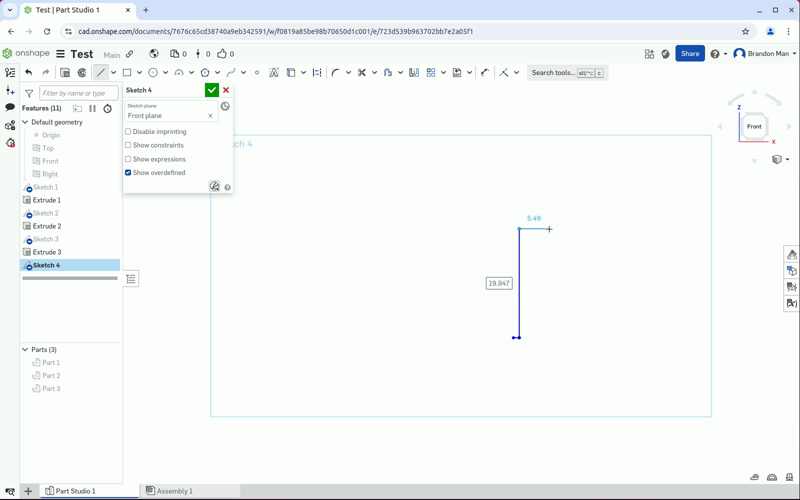
mouse_move(513, 228)
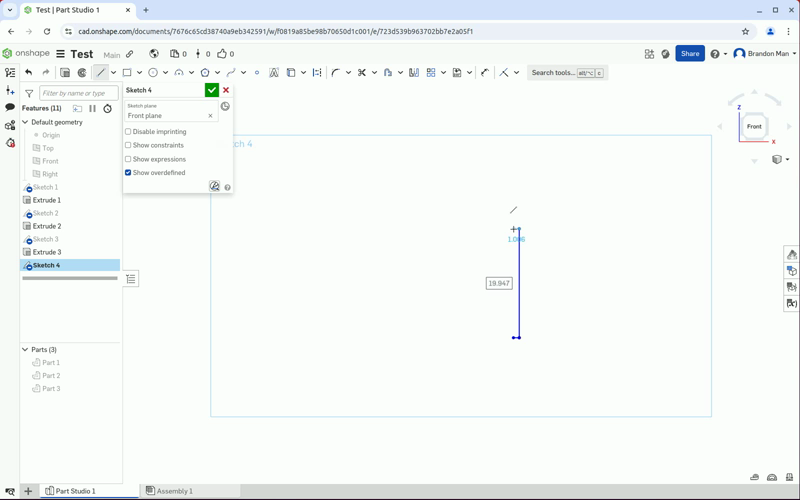
scroll(6)
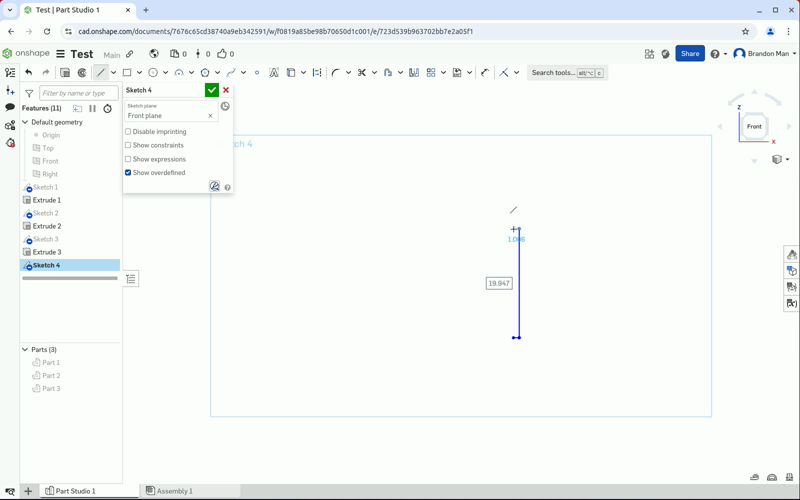
scroll(6)
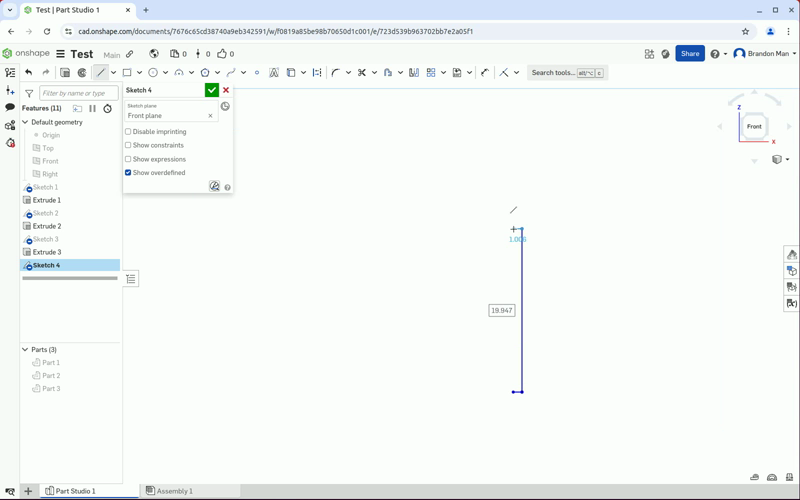
scroll(6)
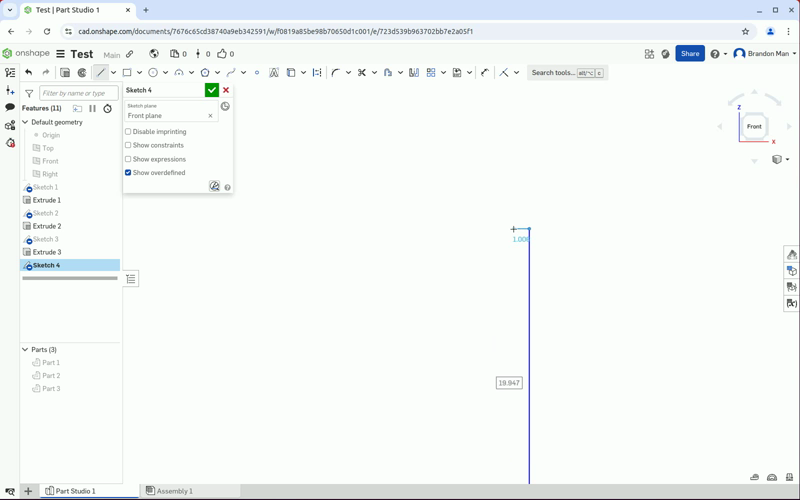
scroll(6)
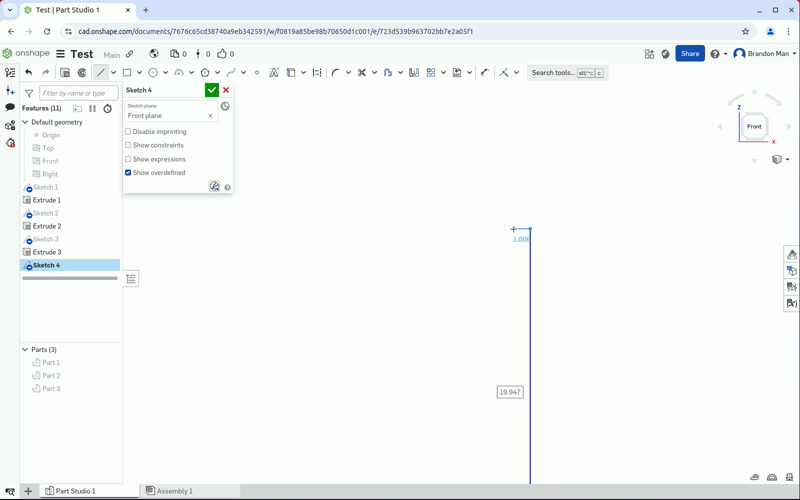
scroll(6)
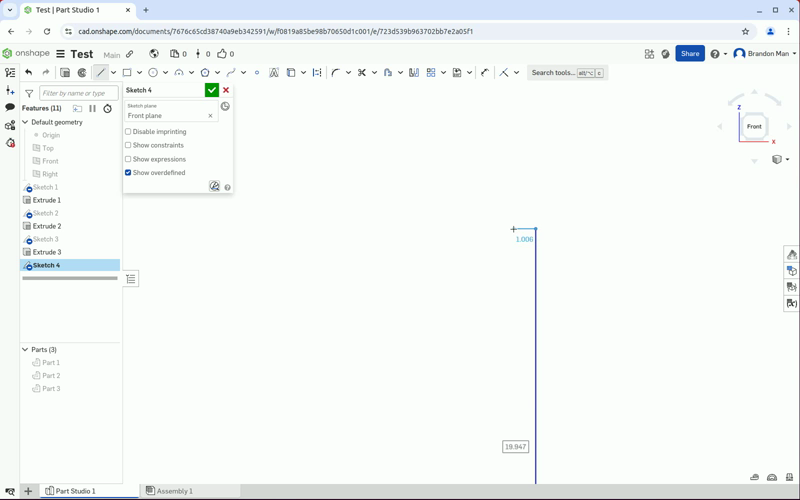
scroll(6)
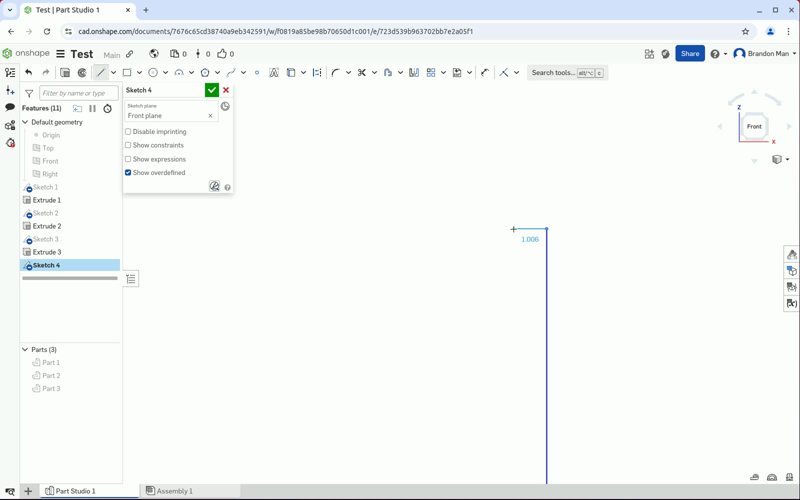
scroll(6)
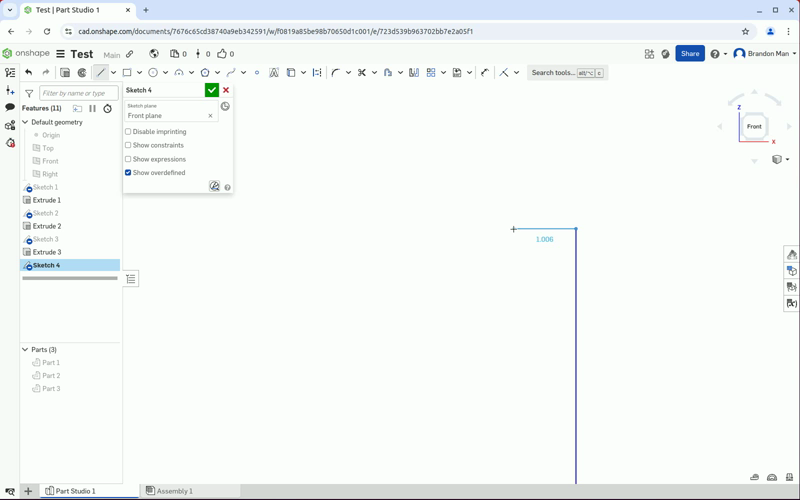
click(513, 228)
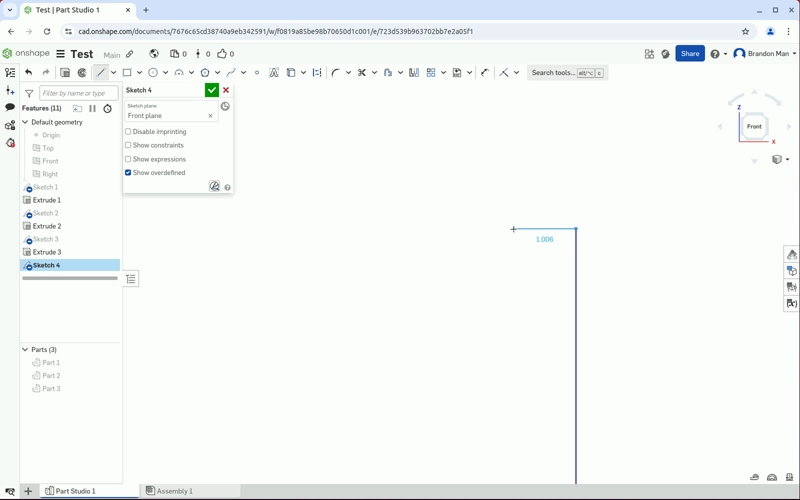
scroll(-6)
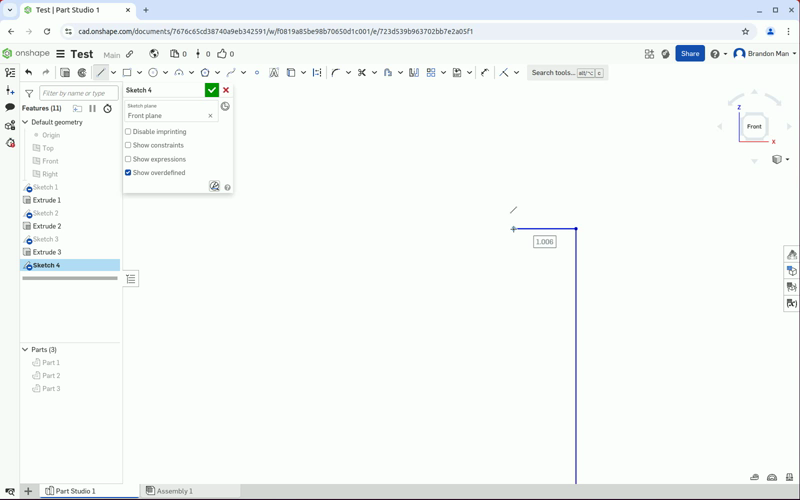
scroll(-6)
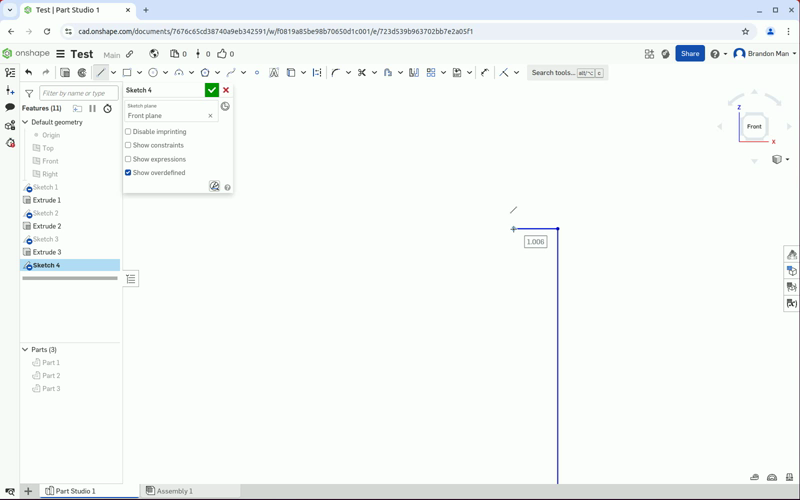
scroll(-6)
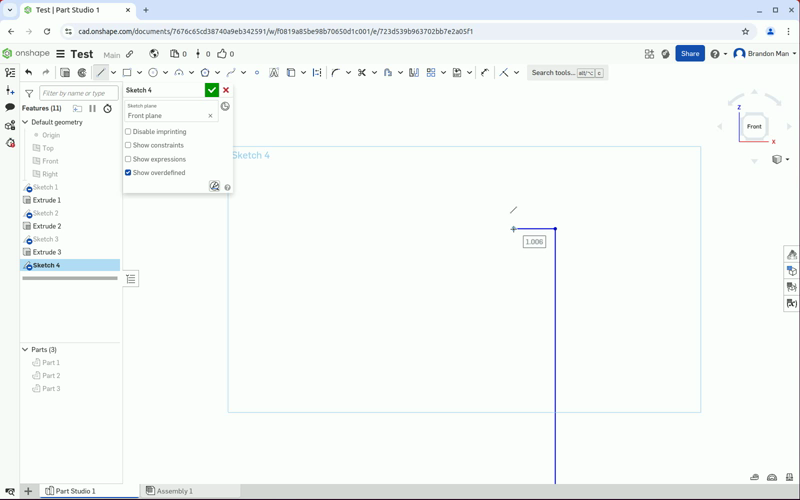
scroll(-6)
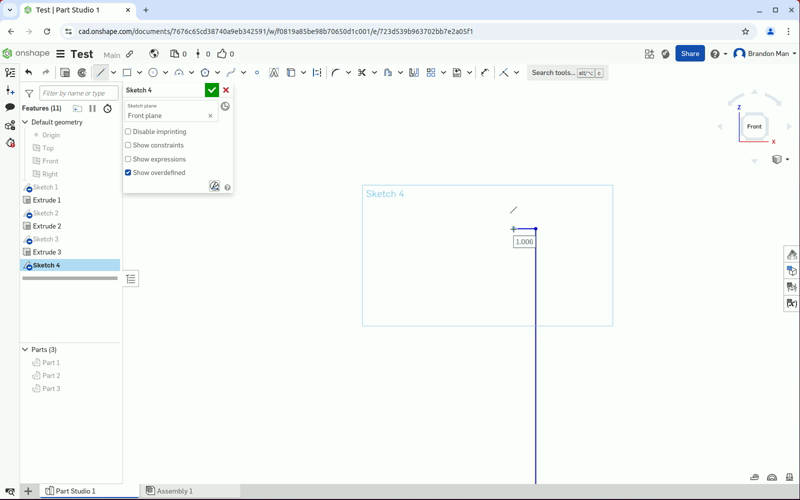
scroll(-6)
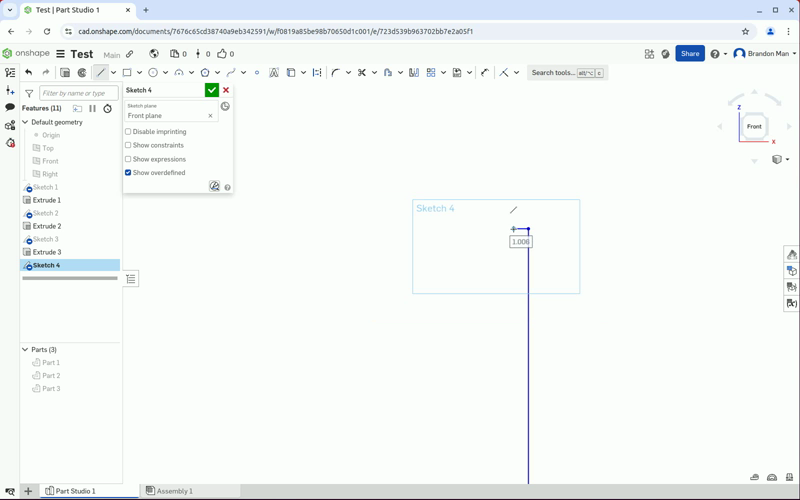
scroll(-6)
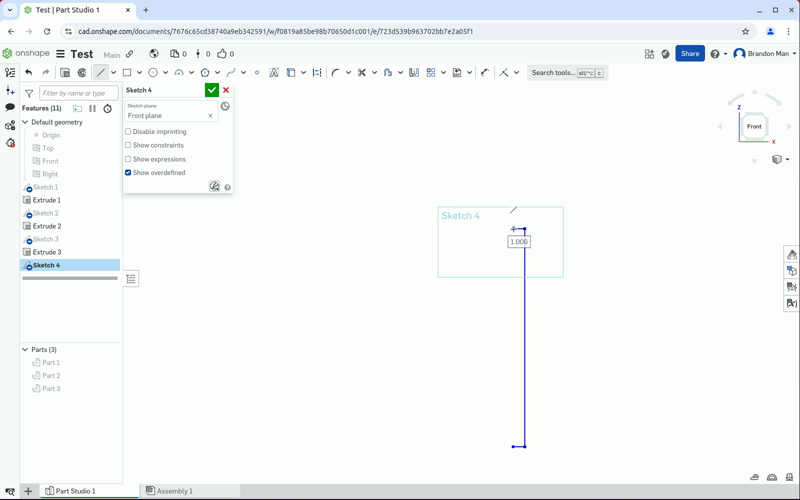
scroll(-6)
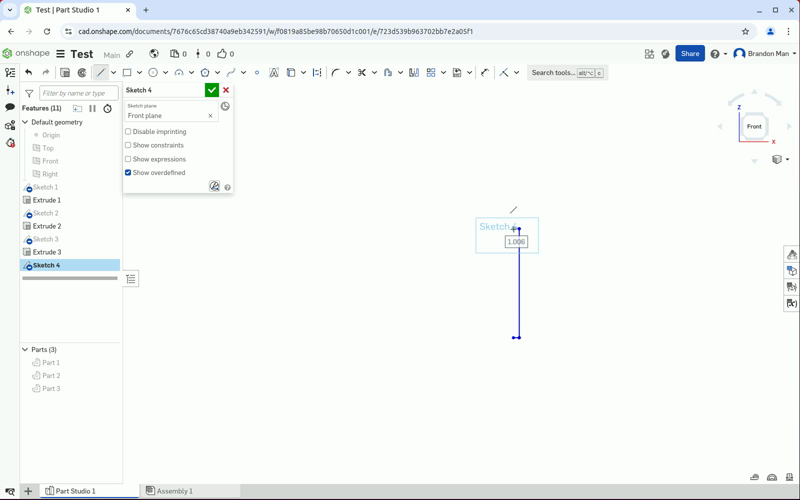
key_up(shift)
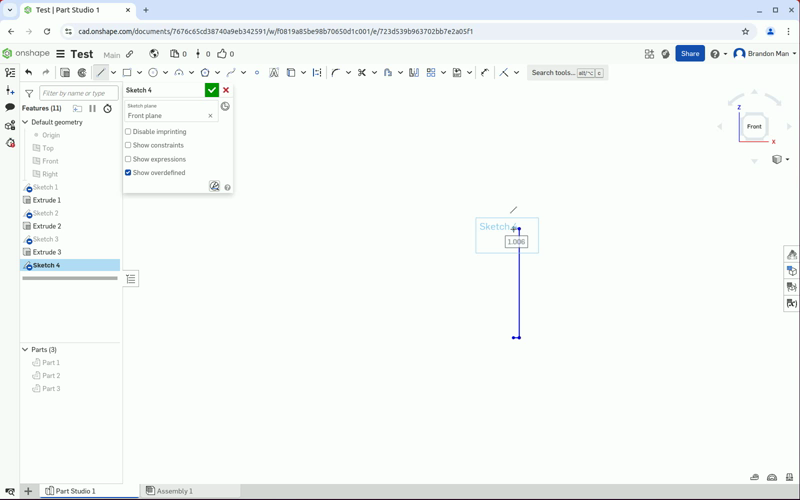
key_down(shift)
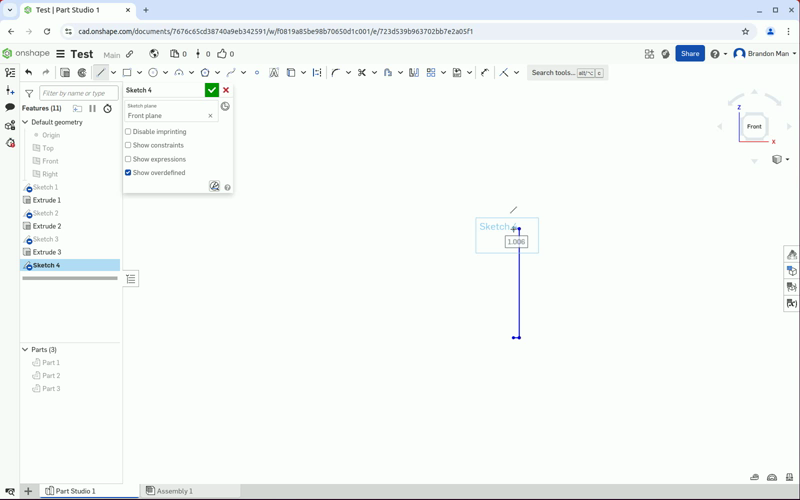
mouse_move(543, 228)
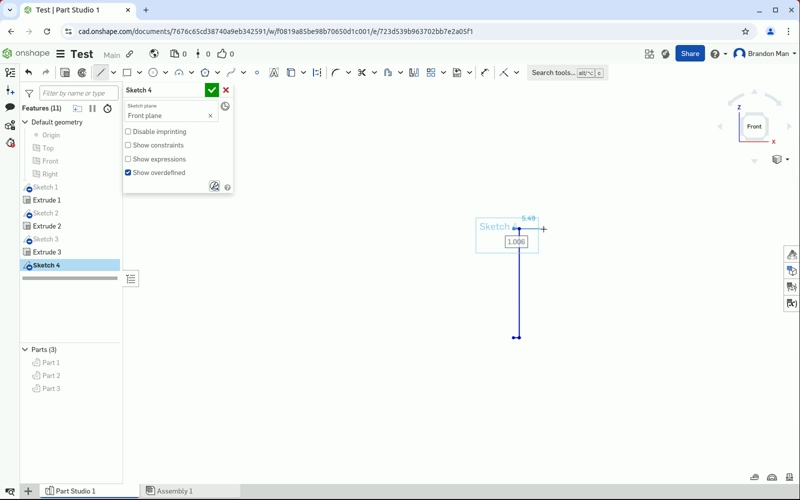
mouse_move(513, 239)
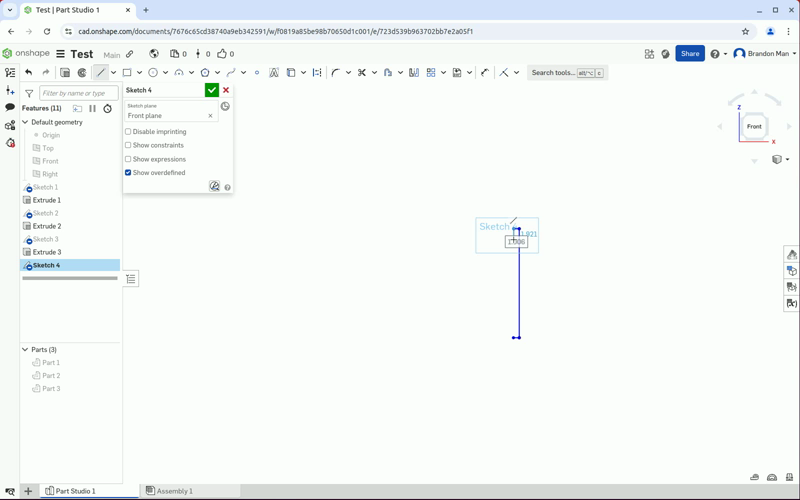
click(513, 239)
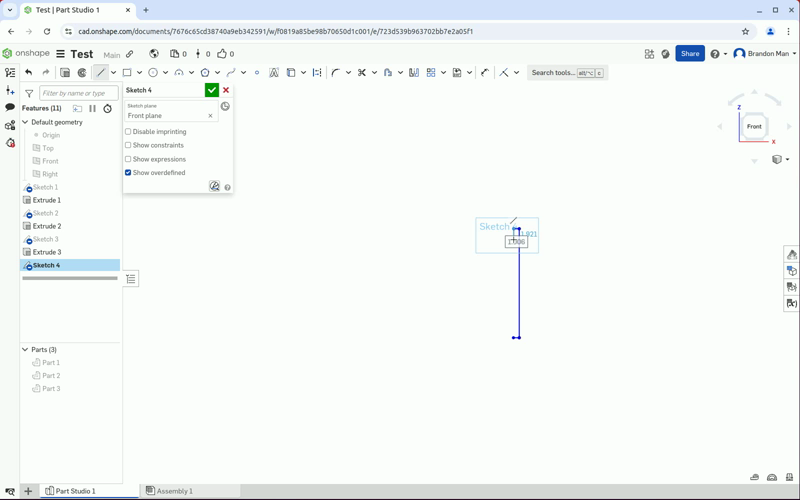
key_up(shift)
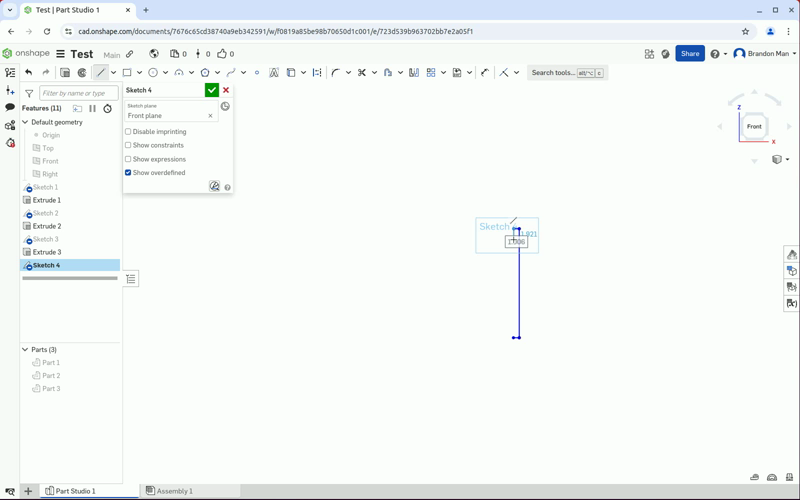
key_down(shift)
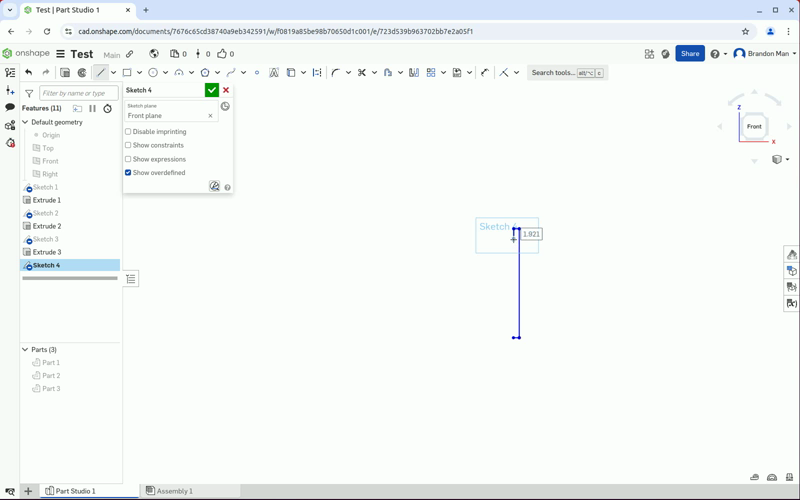
mouse_move(513, 337)
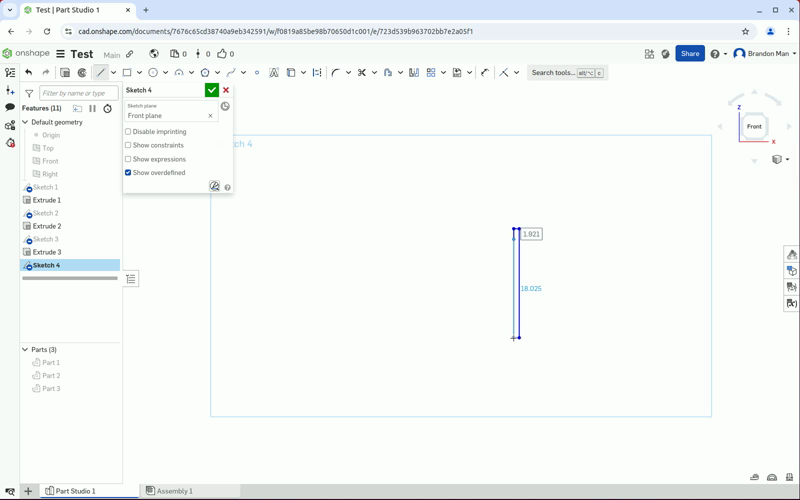
key_up(shift)
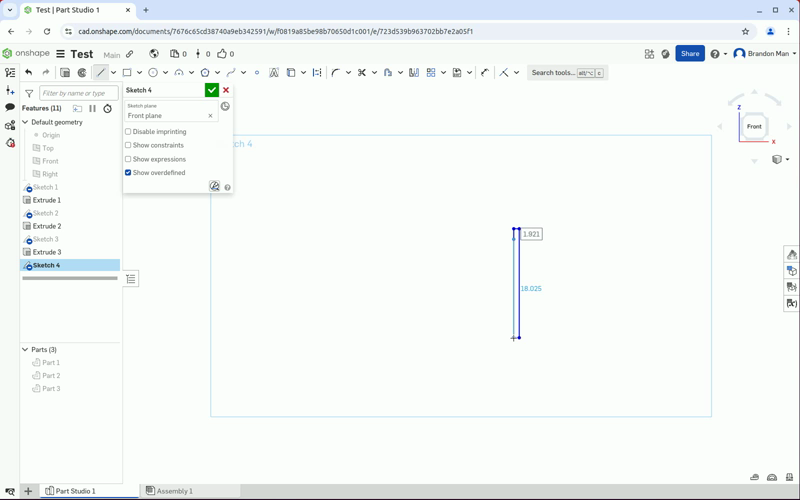
click(513, 337)
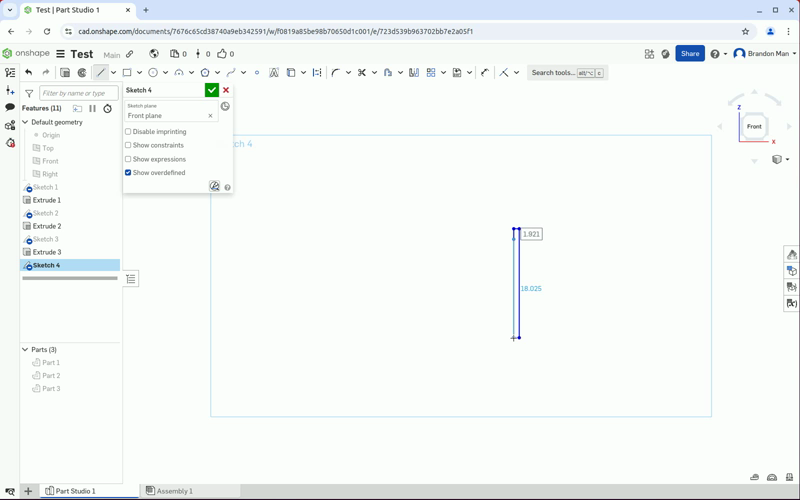
key(esc)
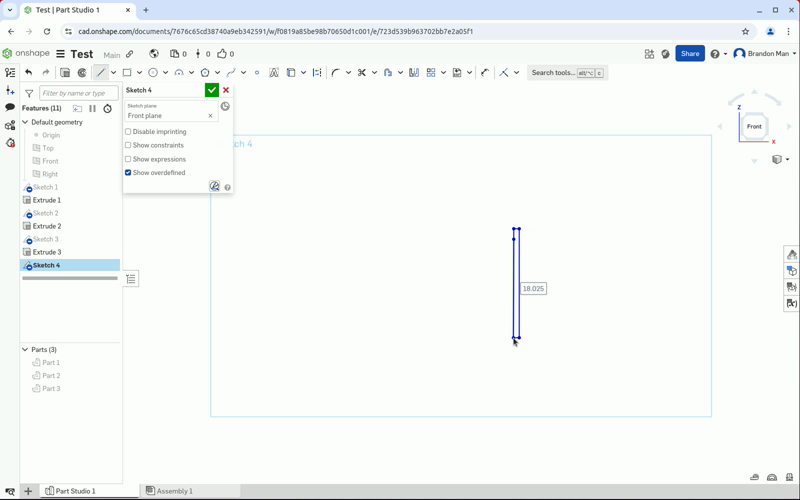
mouse_move(515, 292)
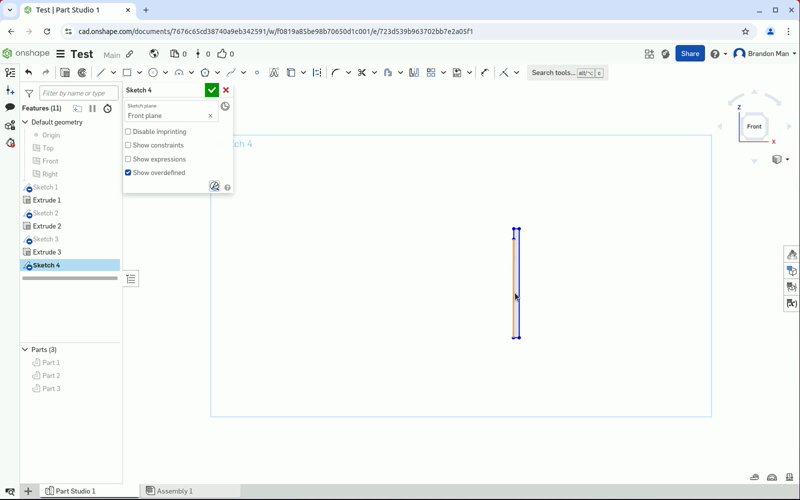
scroll(6)
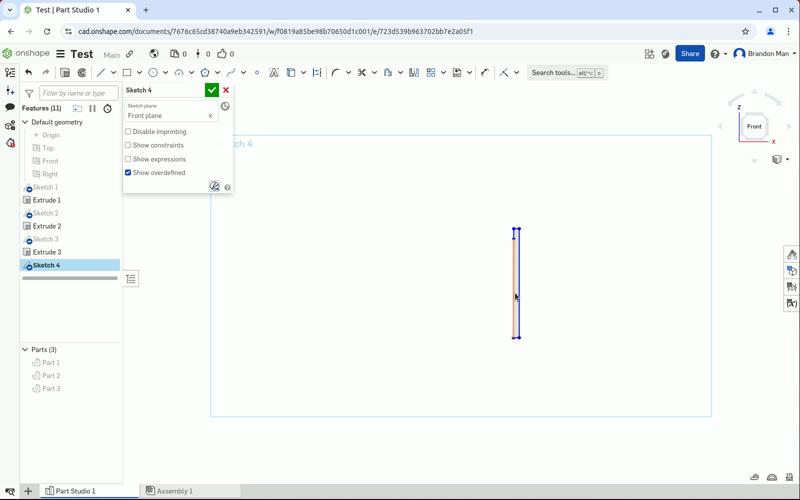
scroll(6)
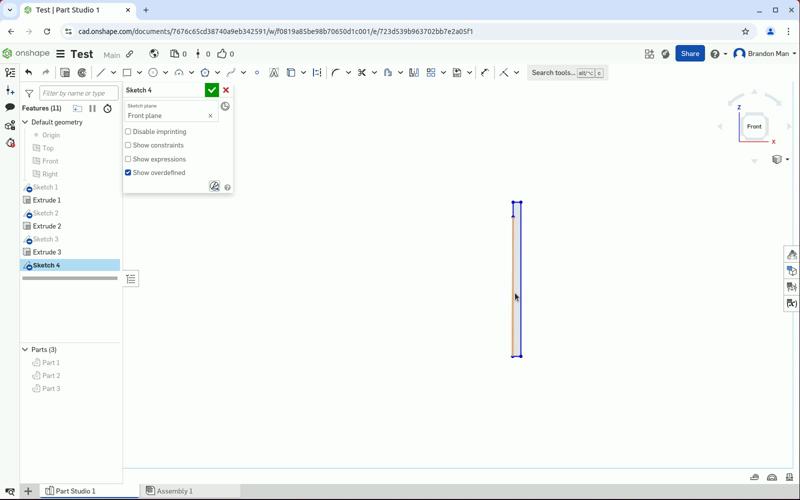
scroll(6)
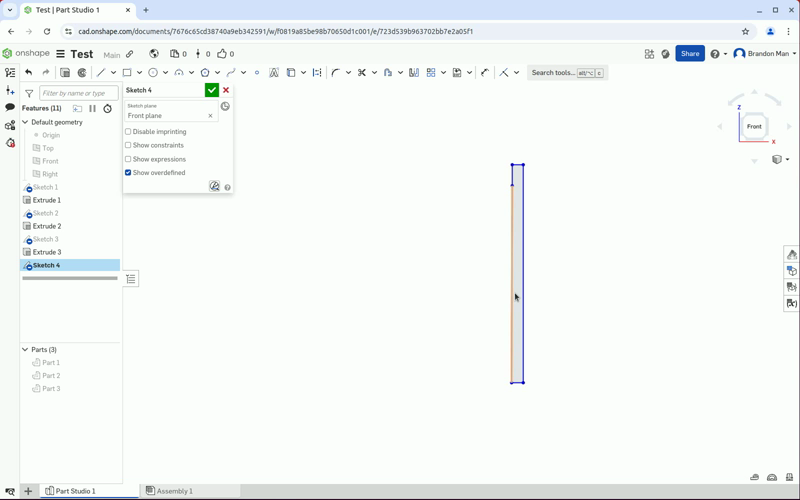
scroll(6)
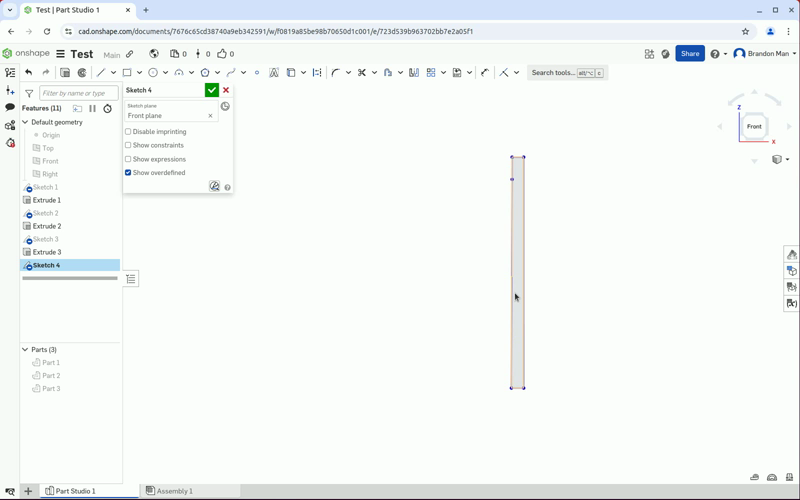
scroll(6)
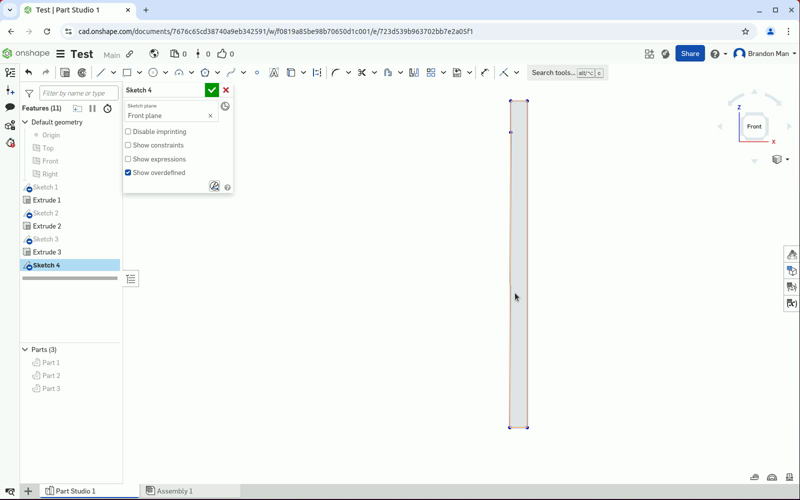
scroll(6)
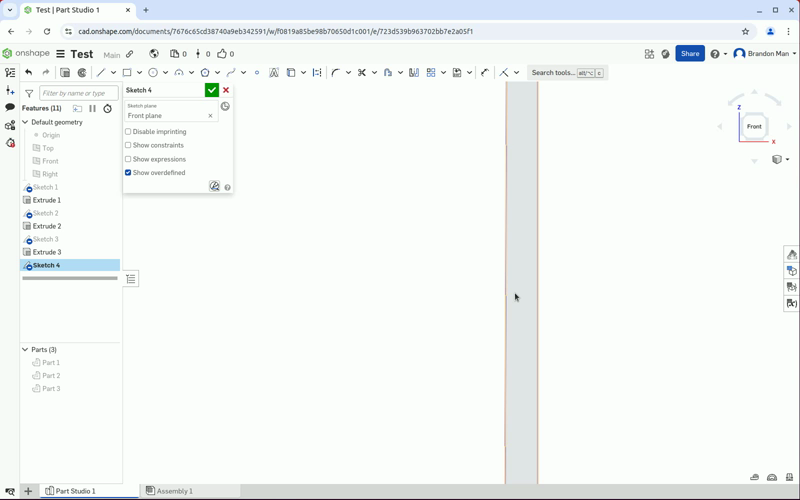
scroll(6)
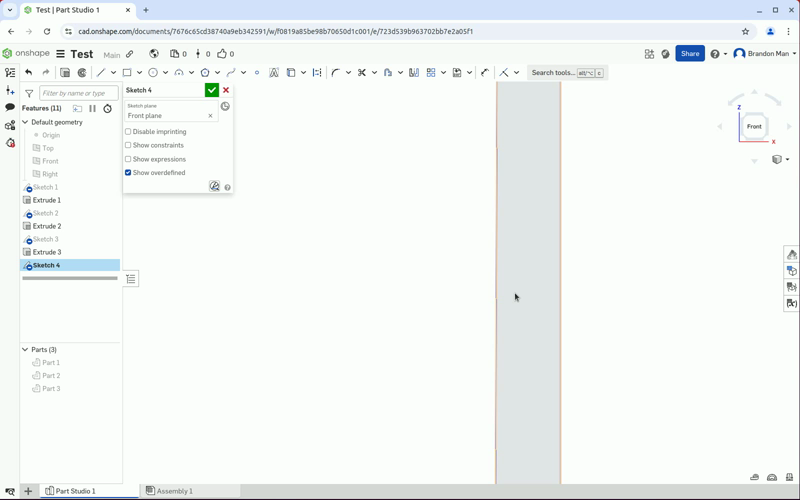
click(515, 292)
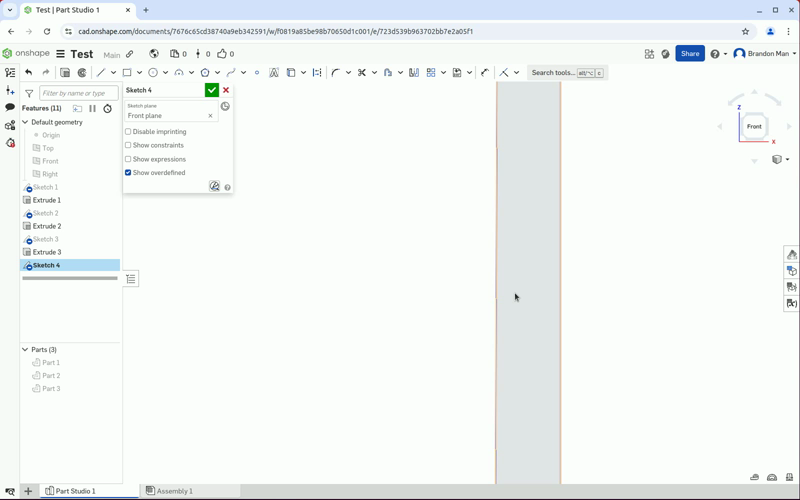
scroll(-6)
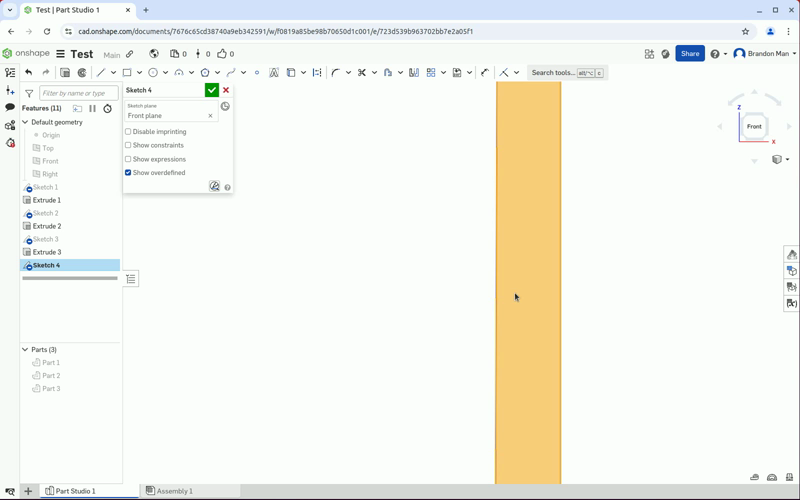
scroll(-6)
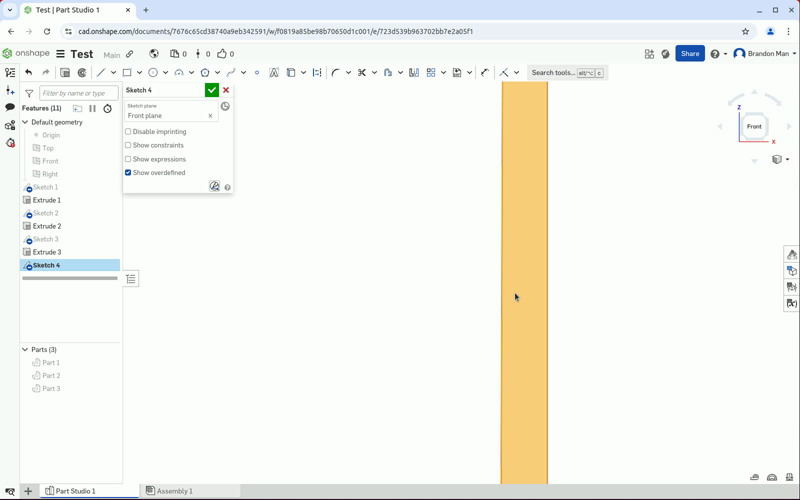
scroll(-6)
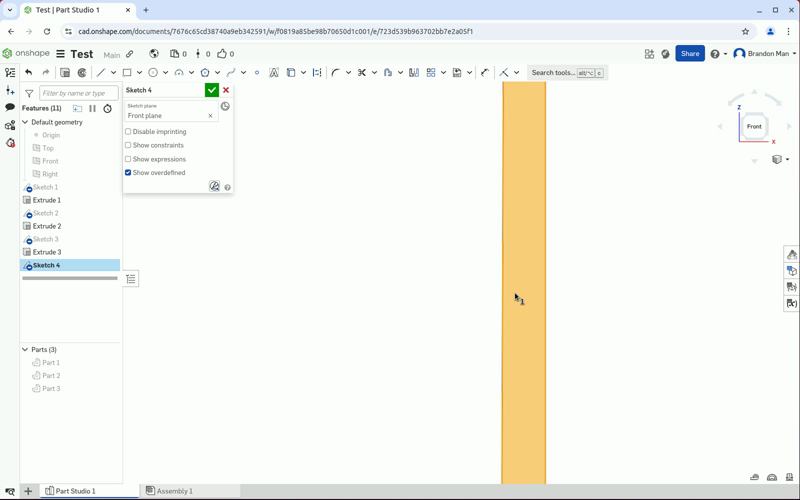
scroll(-6)
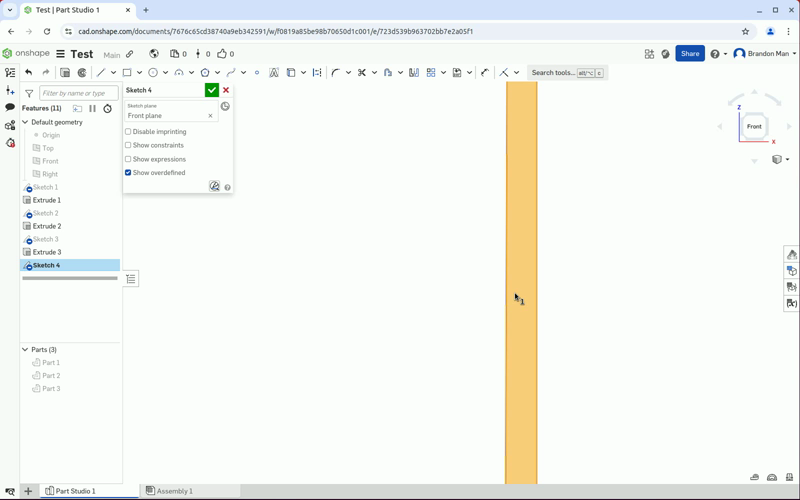
scroll(-6)
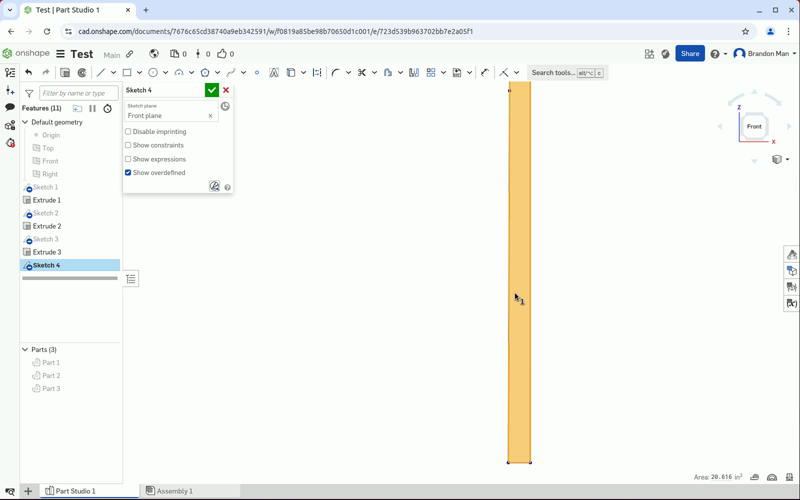
scroll(-6)
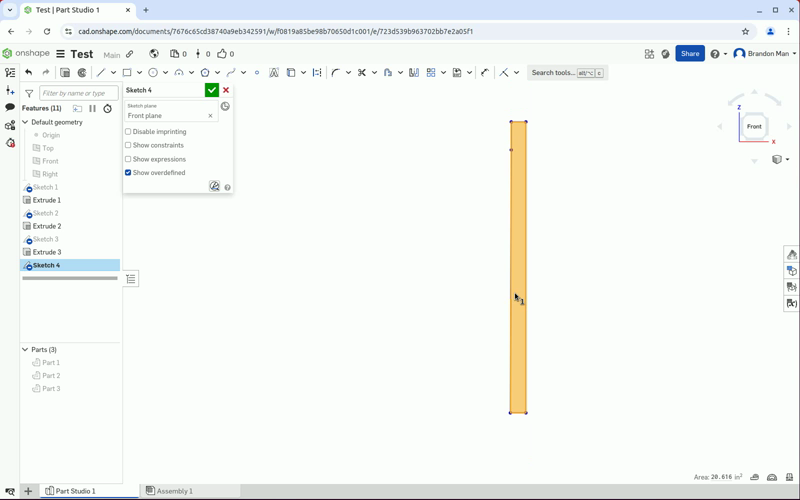
scroll(-6)
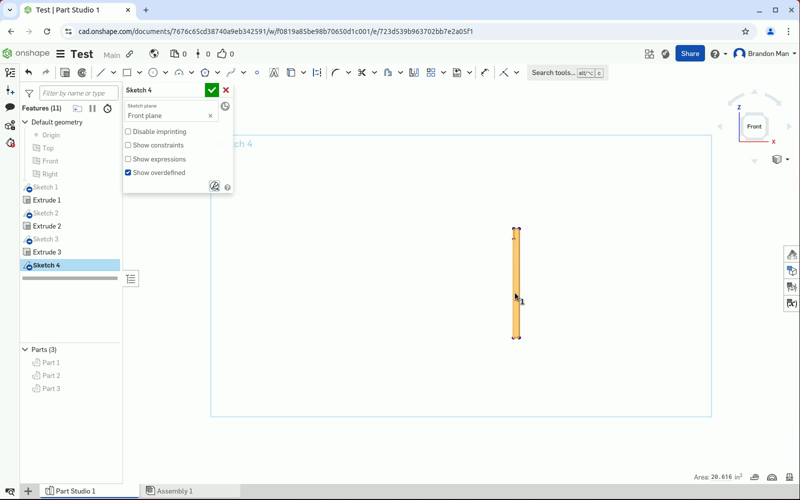
mouse_move(73, 352)
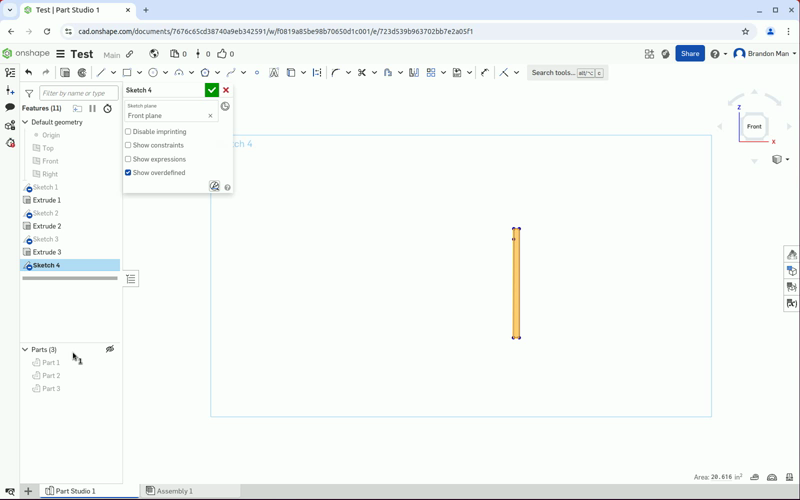
key(shift+y)
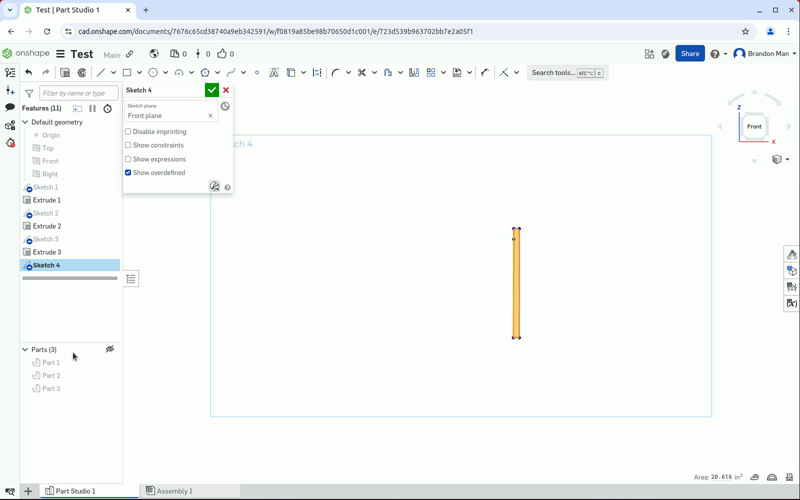
key(shift+e)
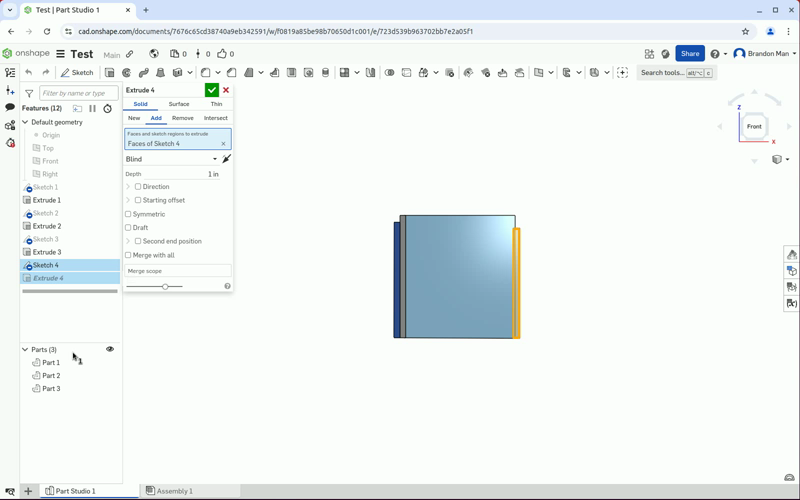
mouse_move(143, 106)
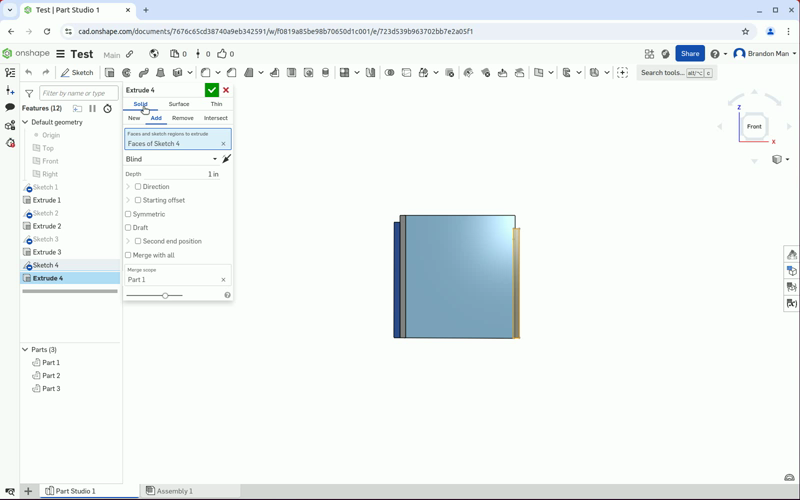
click(143, 106)
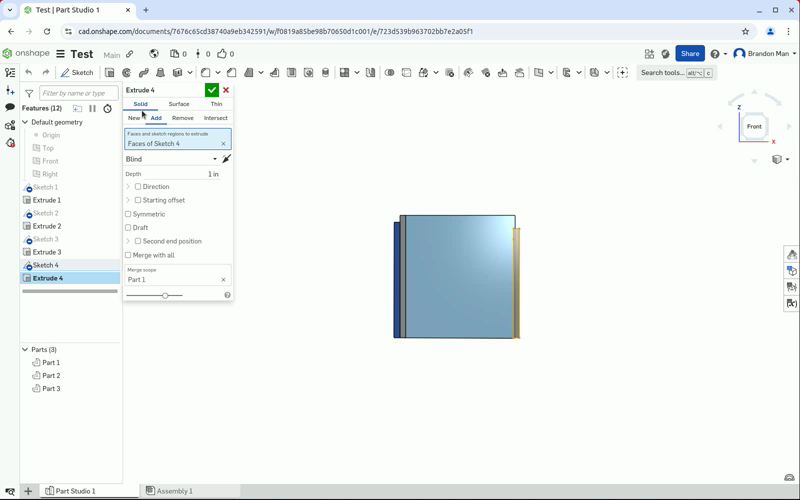
mouse_move(137, 120)
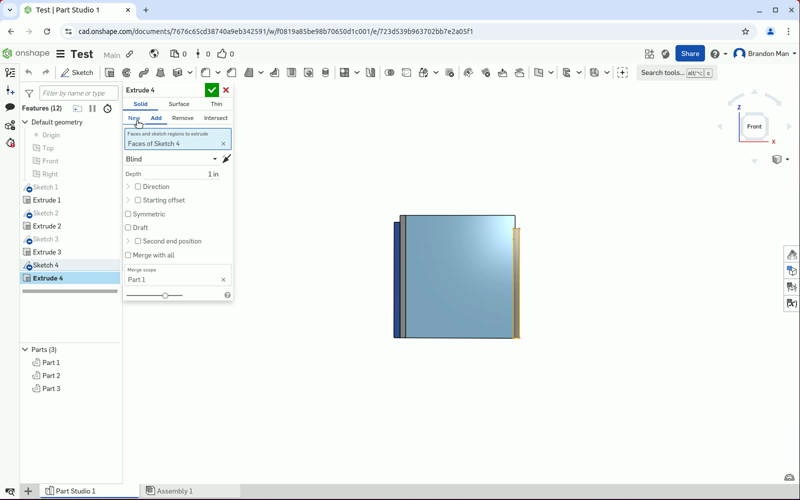
click(137, 120)
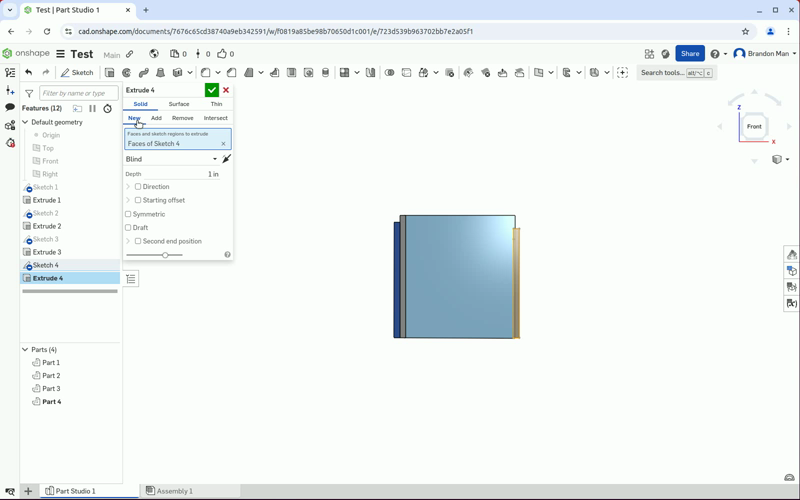
key(tab, 4)
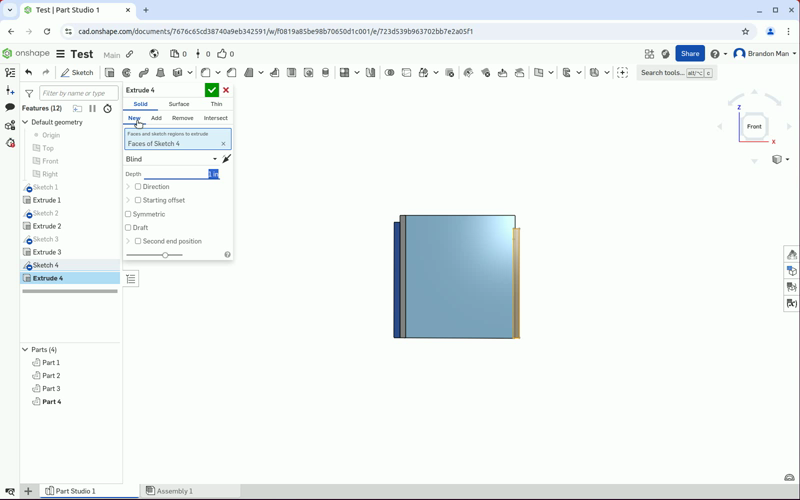
text(1.204)
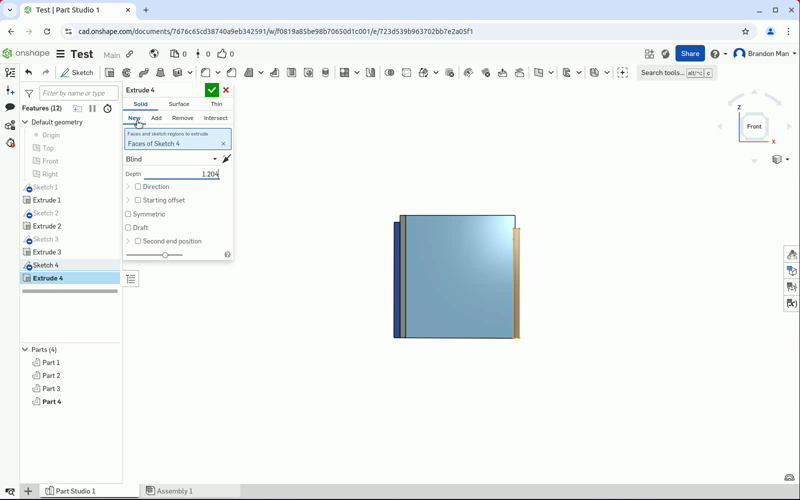
key(enter)
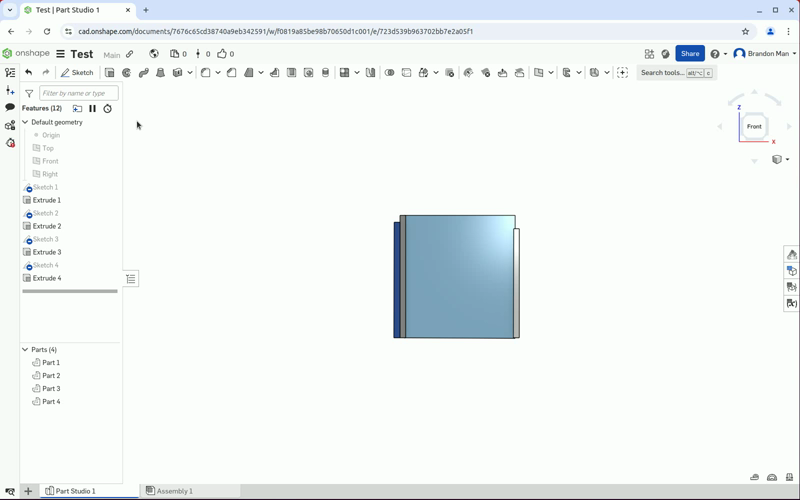
key(shift+h)
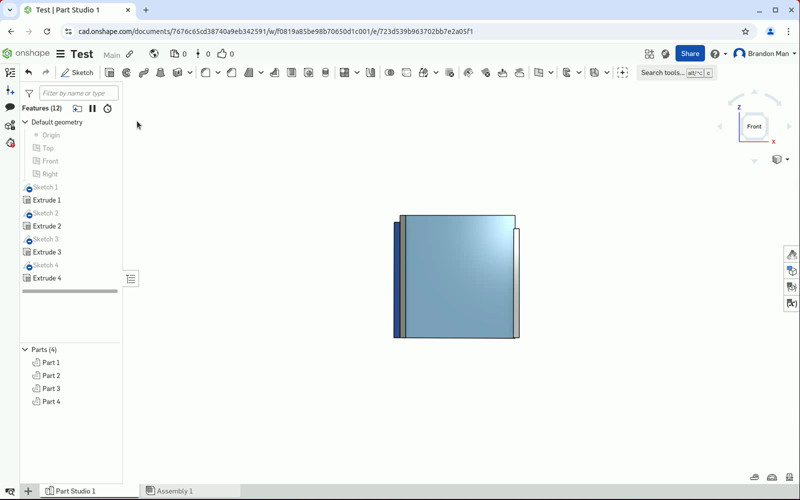
key(shift+h)
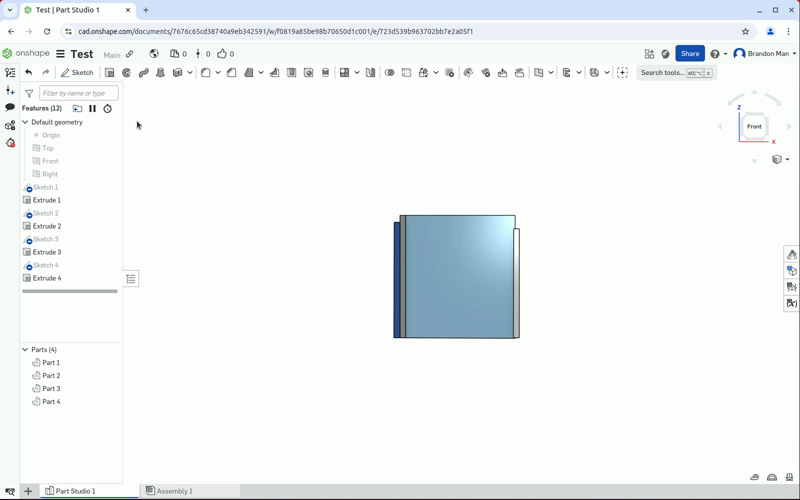
mouse_move(73, 189)
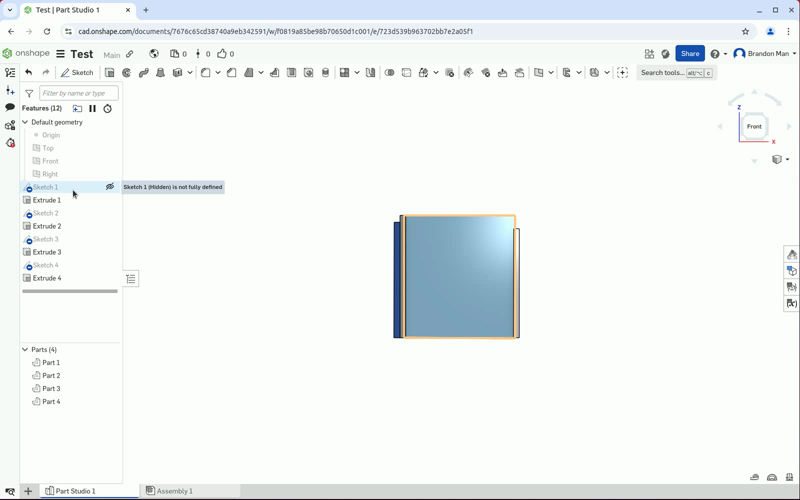
click(73, 189)
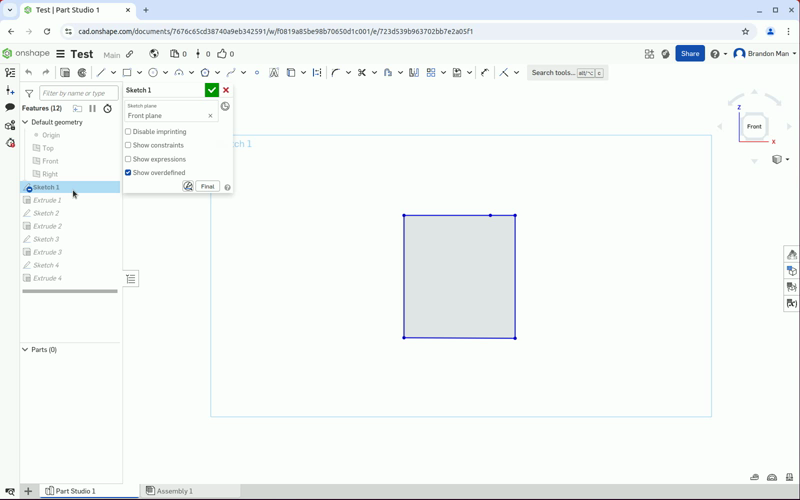
mouse_move(229, 92)
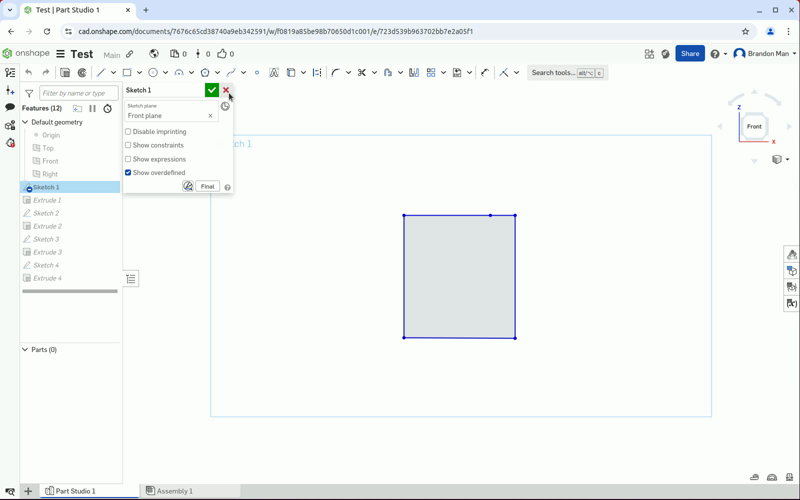
click(229, 92)
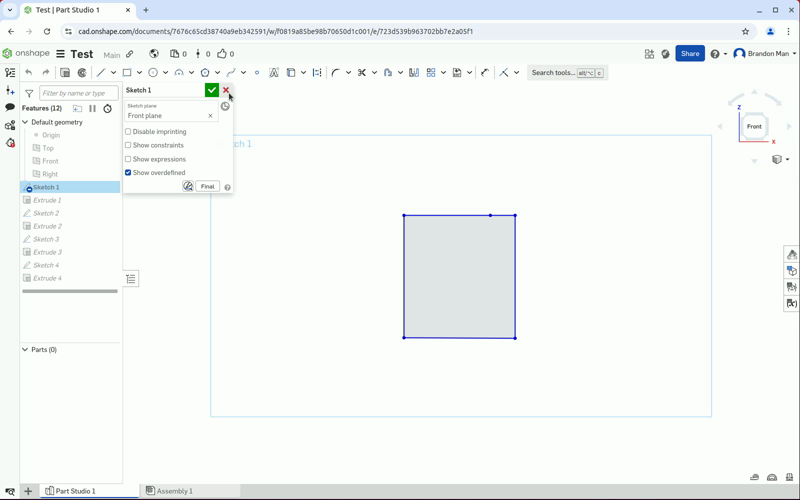
key(shift+s)
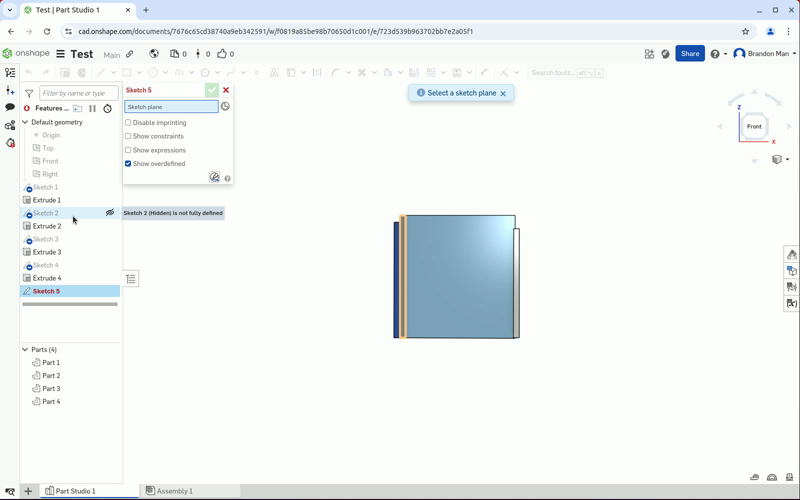
scroll(3)
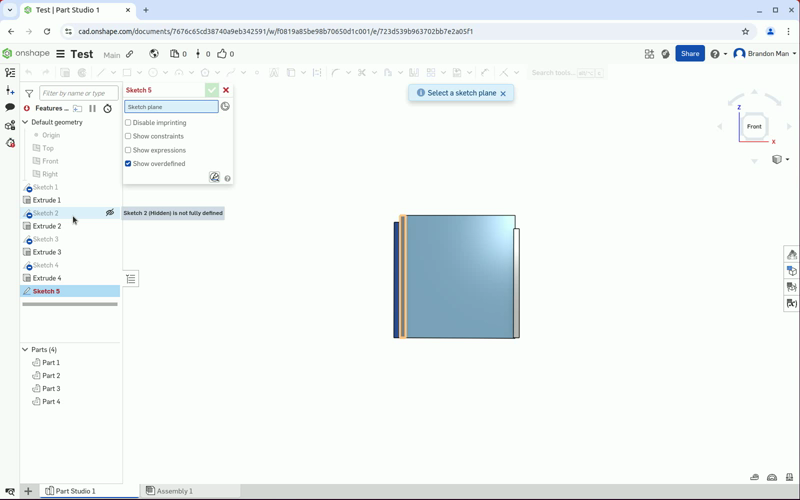
mouse_move(73, 163)
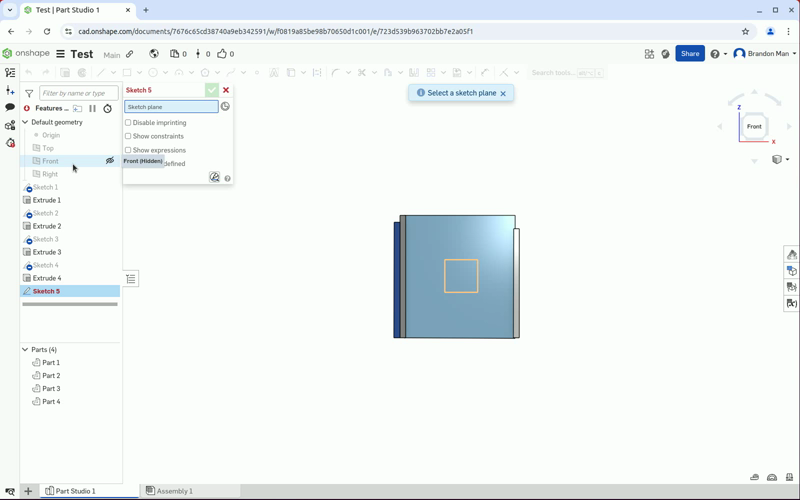
click(73, 163)
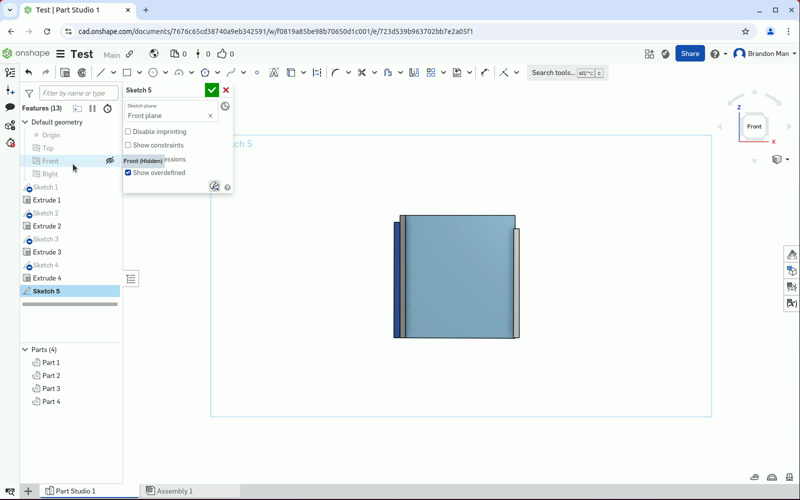
mouse_move(73, 352)
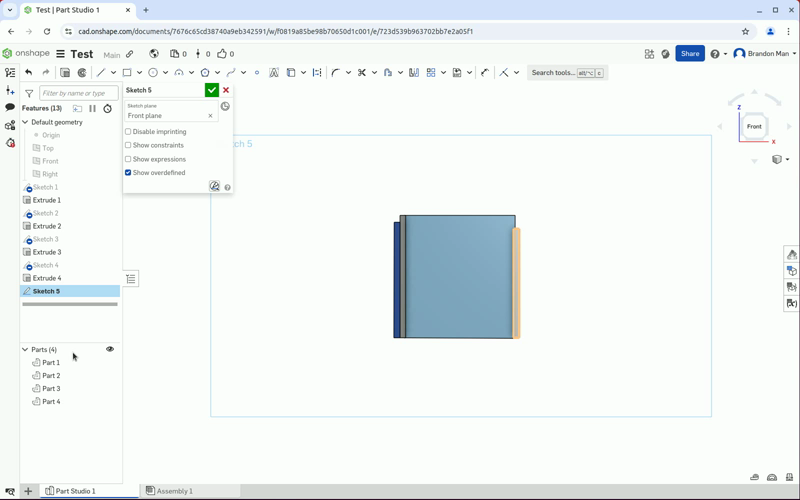
key(y)
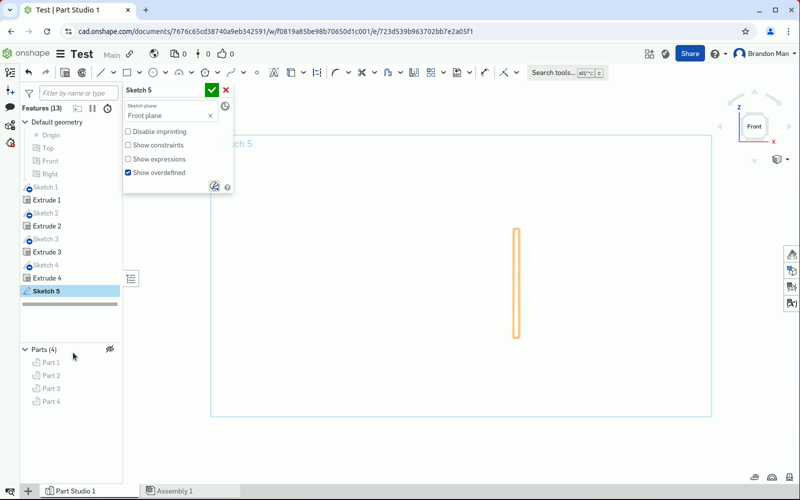
key(l)
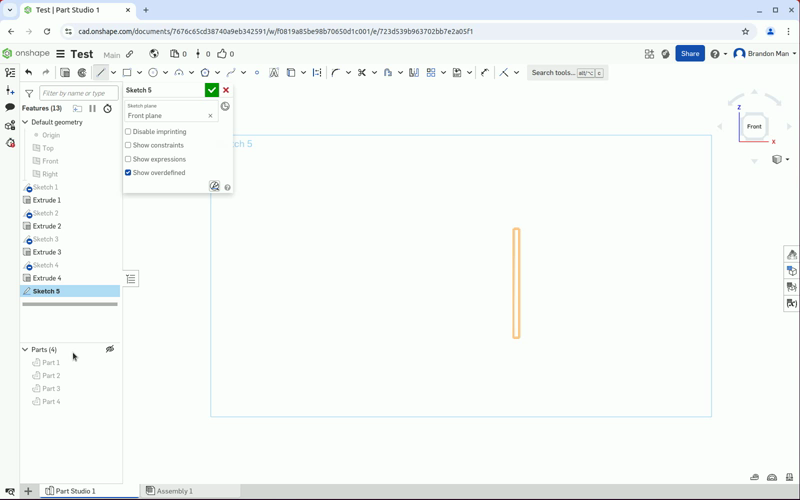
key_down(shift)
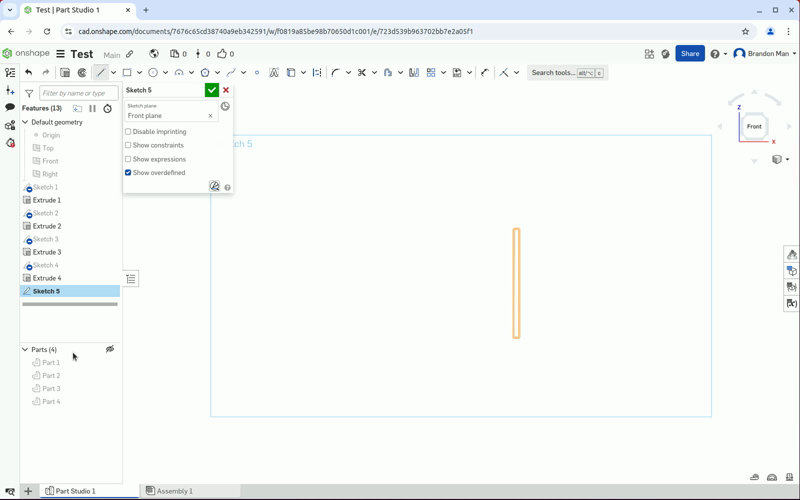
mouse_move(510, 337)
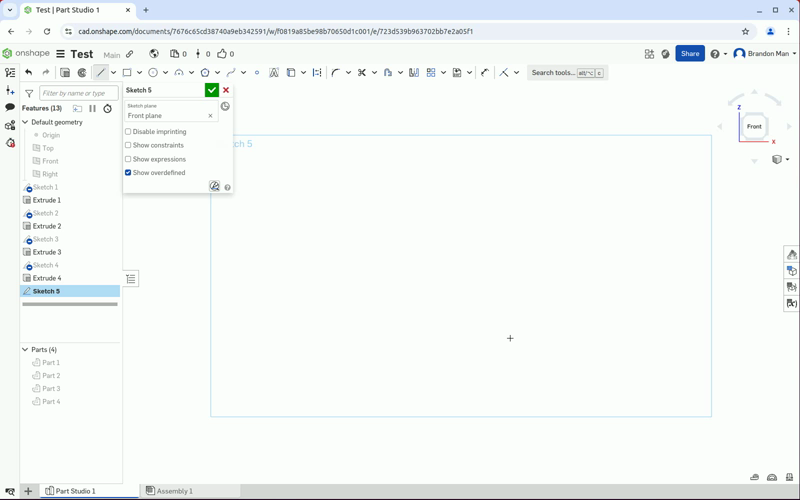
click(510, 337)
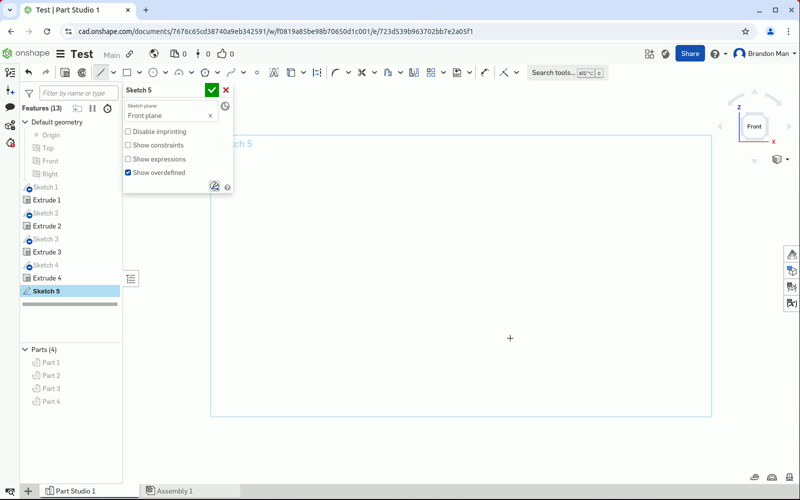
key_up(shift)
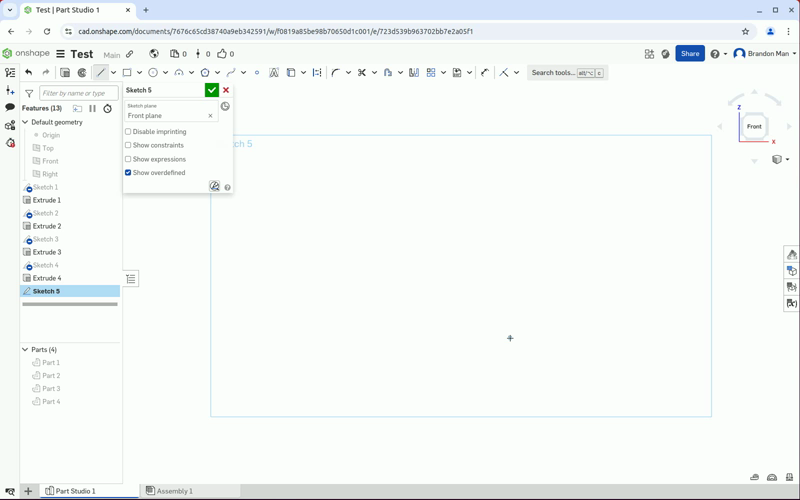
key_down(shift)
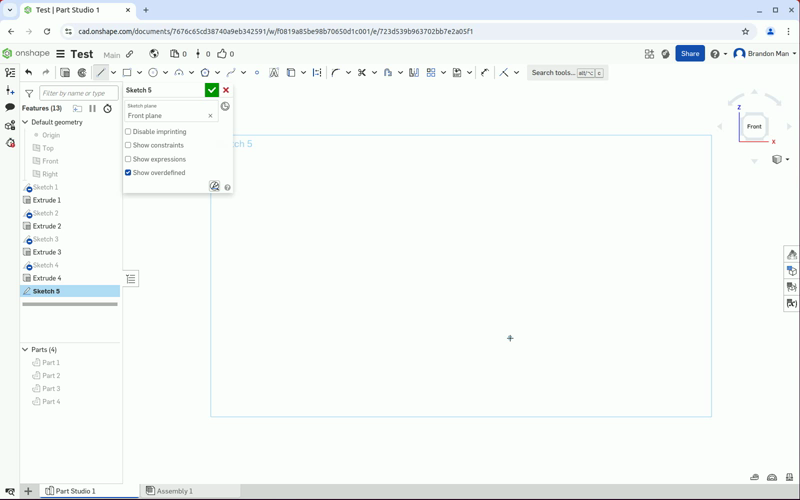
mouse_move(540, 337)
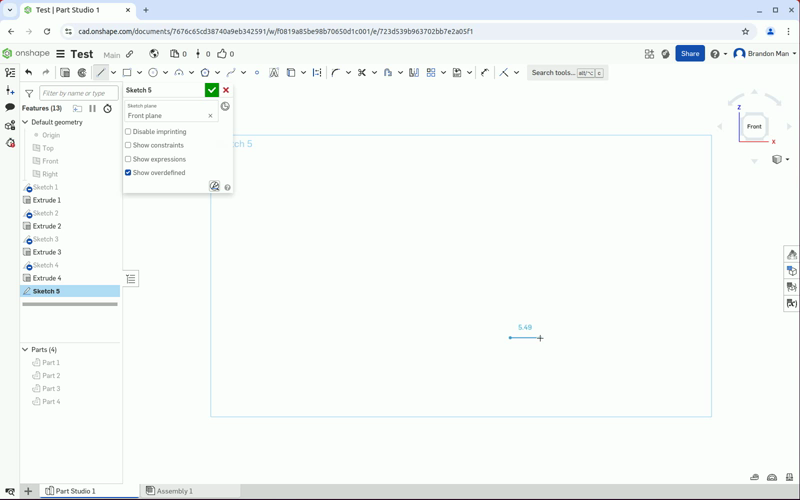
mouse_move(513, 337)
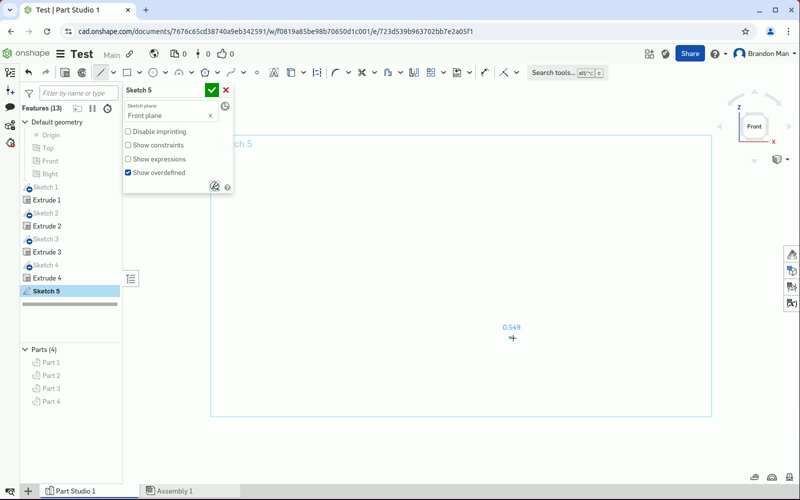
scroll(6)
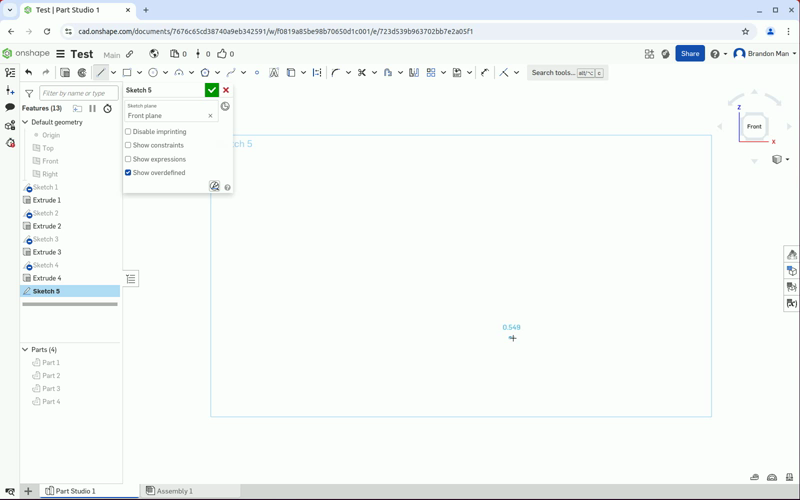
scroll(6)
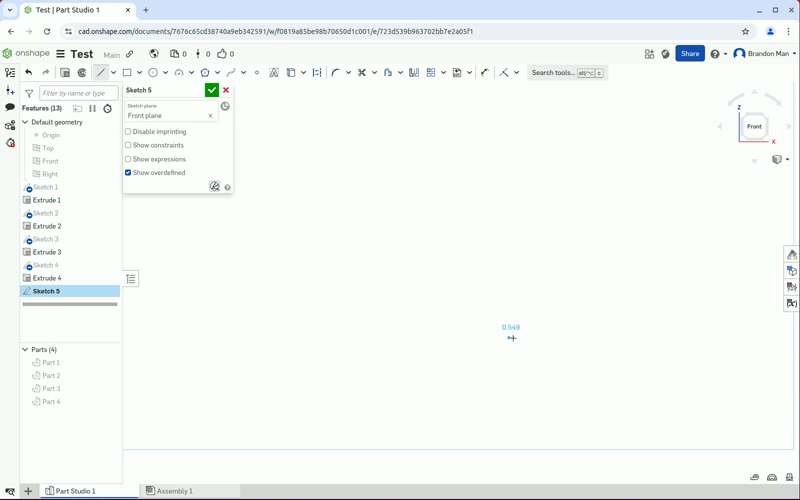
scroll(6)
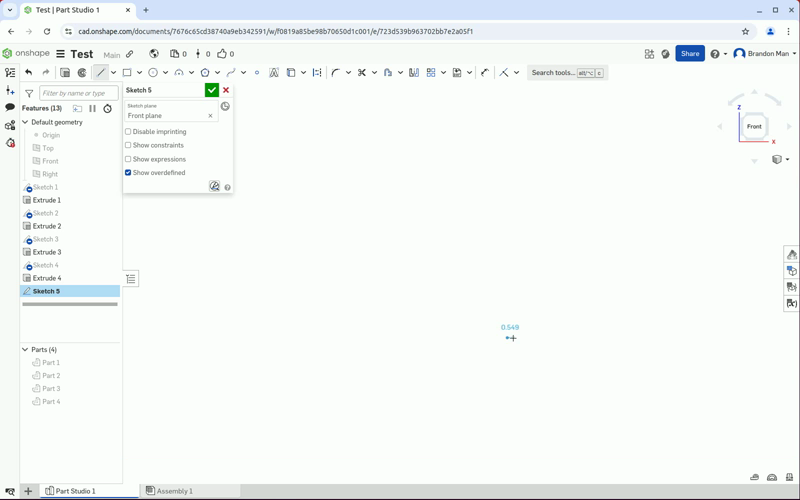
scroll(6)
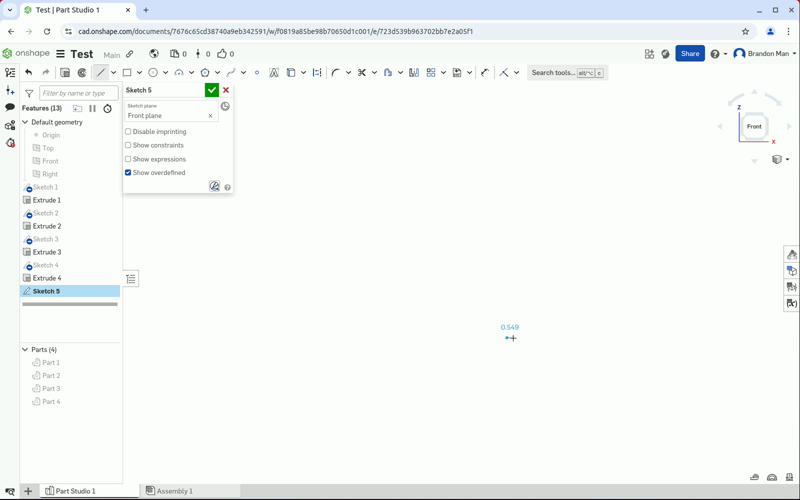
scroll(6)
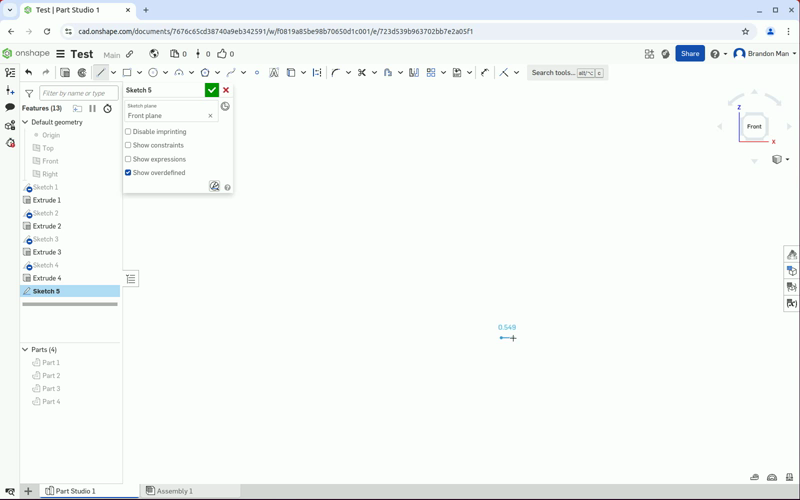
scroll(6)
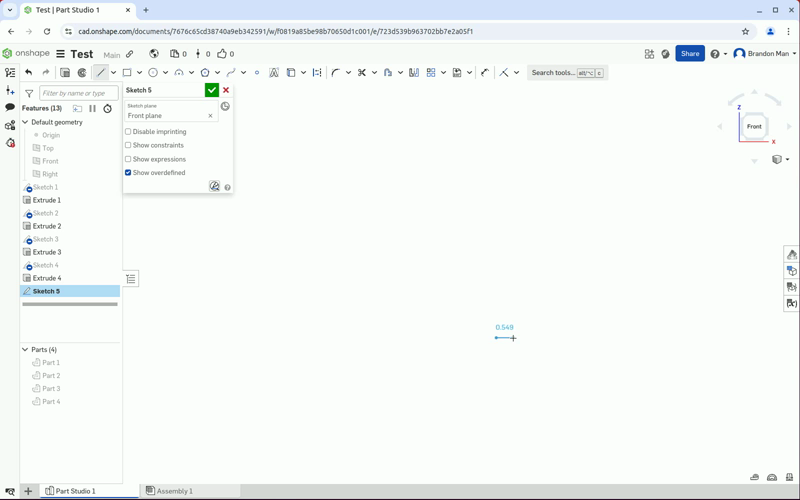
scroll(6)
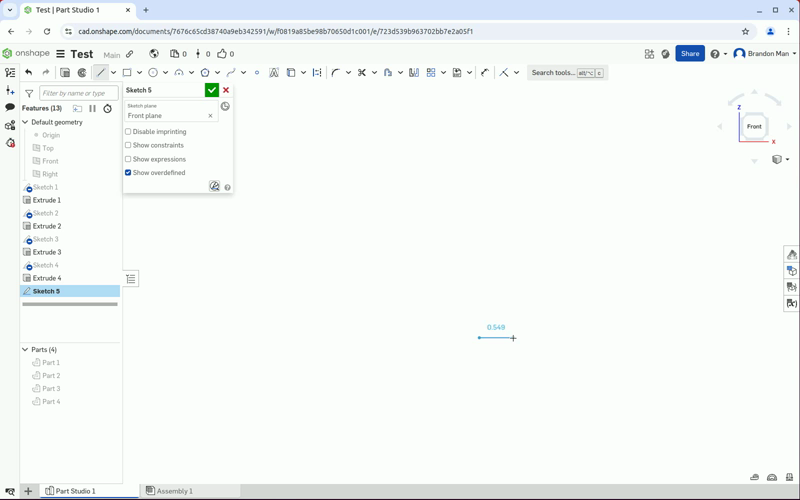
click(513, 337)
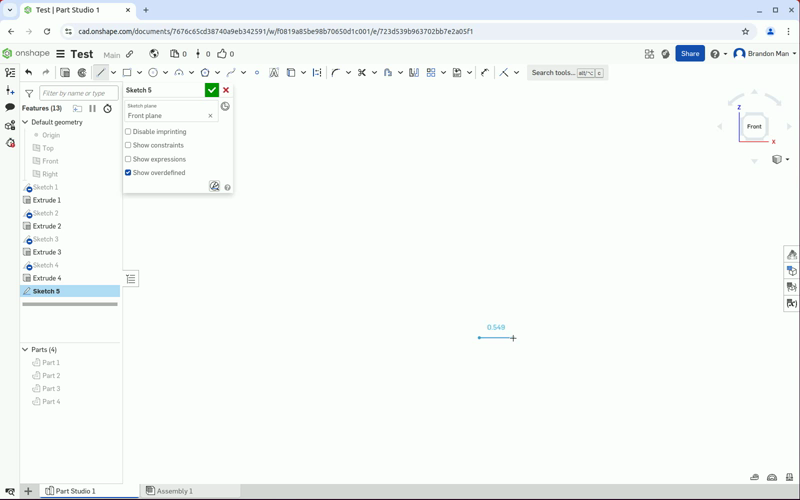
scroll(-6)
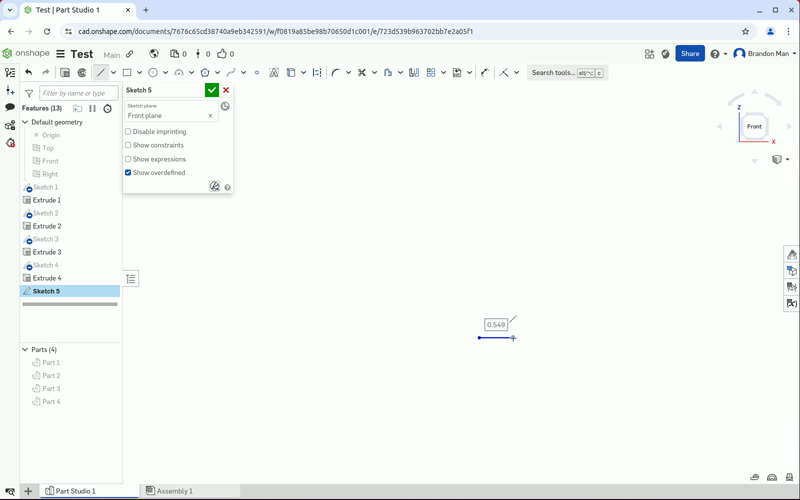
scroll(-6)
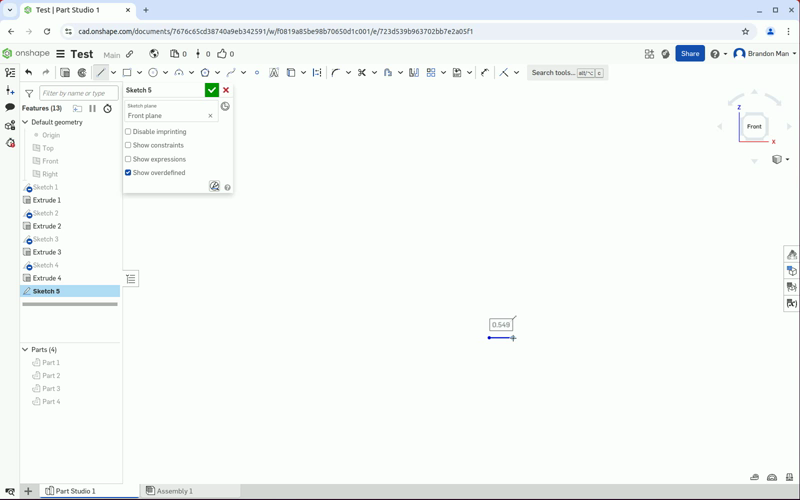
scroll(-6)
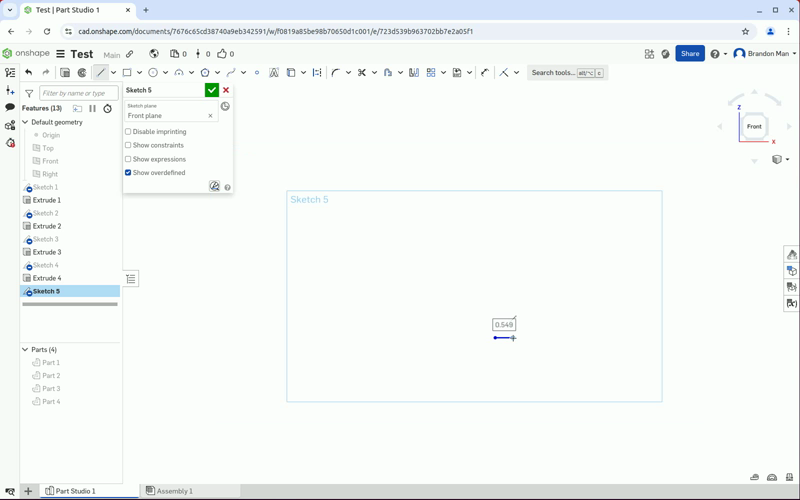
scroll(-6)
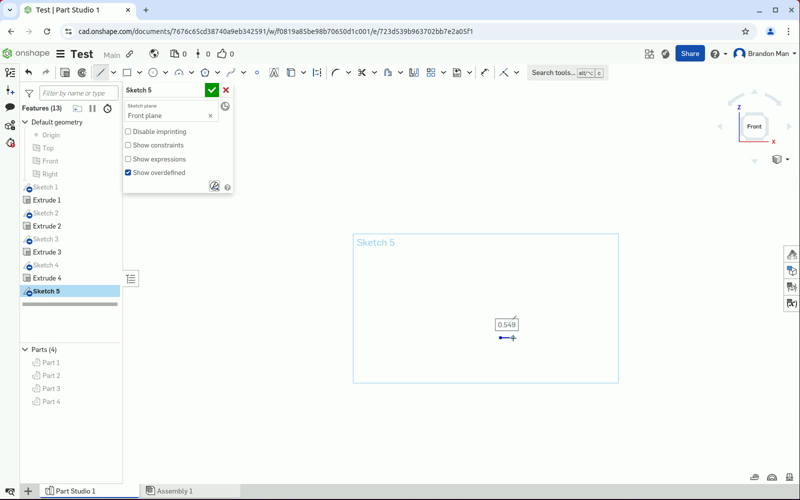
scroll(-6)
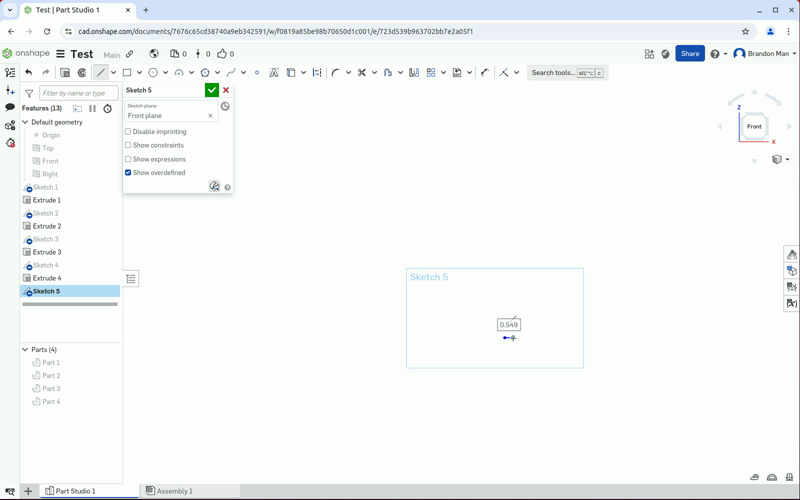
scroll(-6)
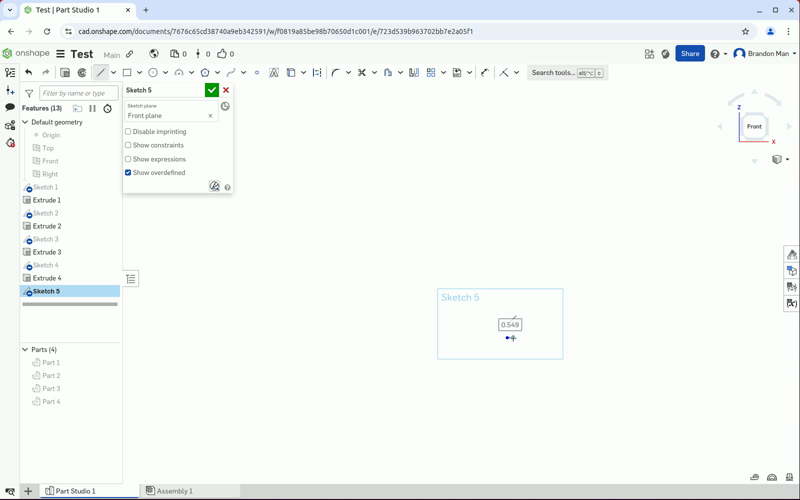
scroll(-6)
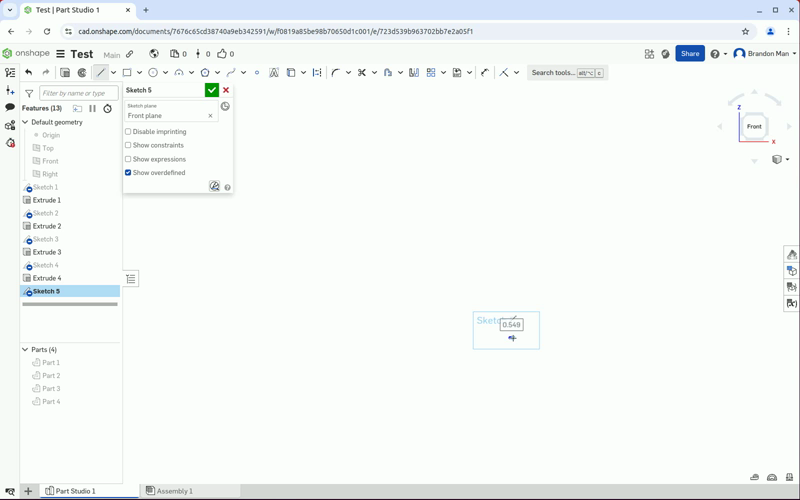
key_up(shift)
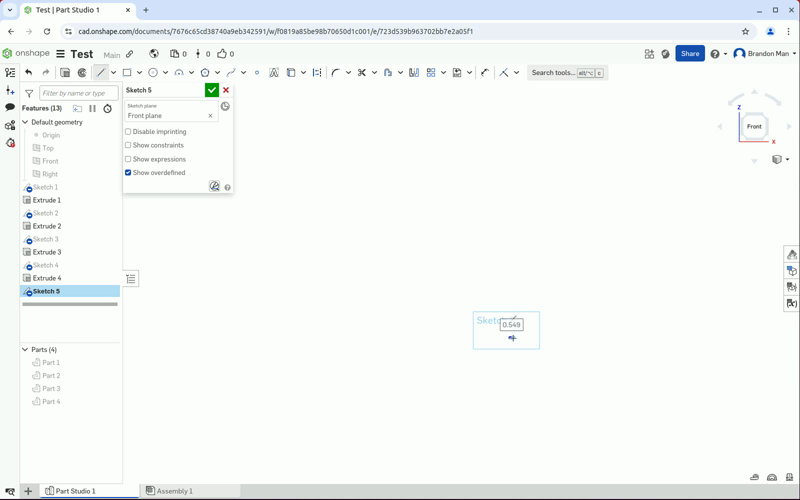
key_down(shift)
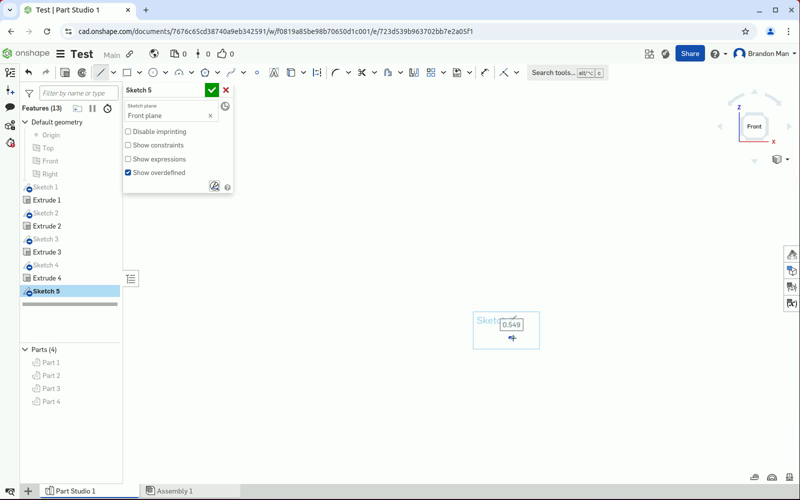
mouse_move(513, 239)
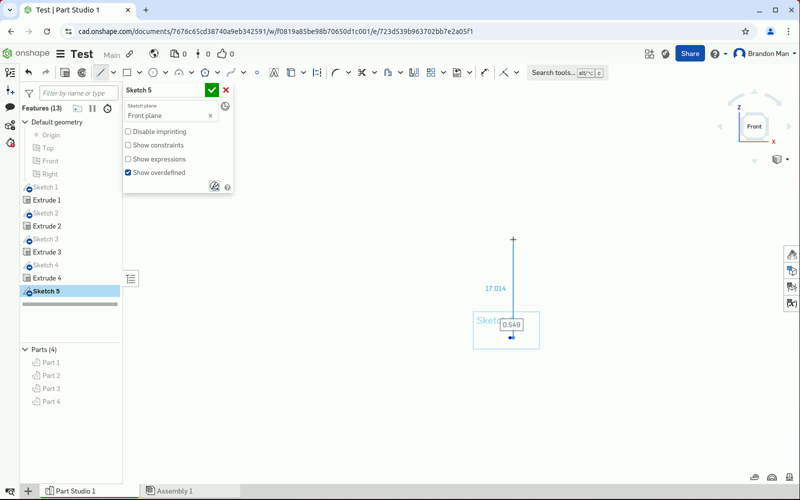
click(513, 239)
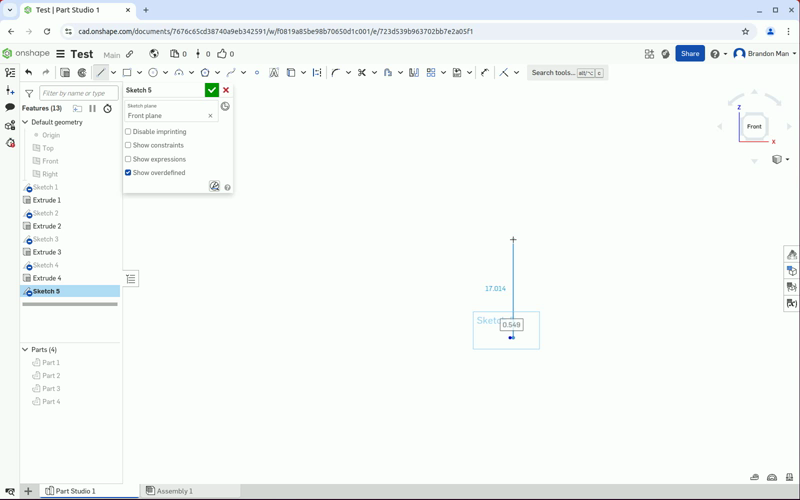
key_up(shift)
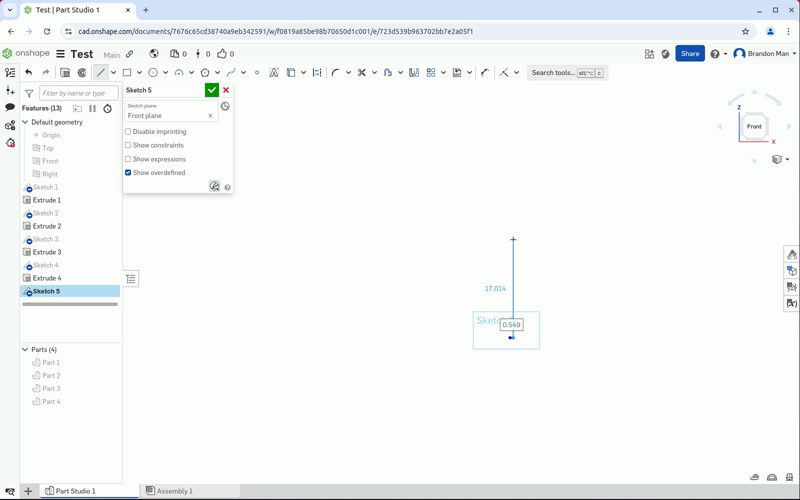
key_down(shift)
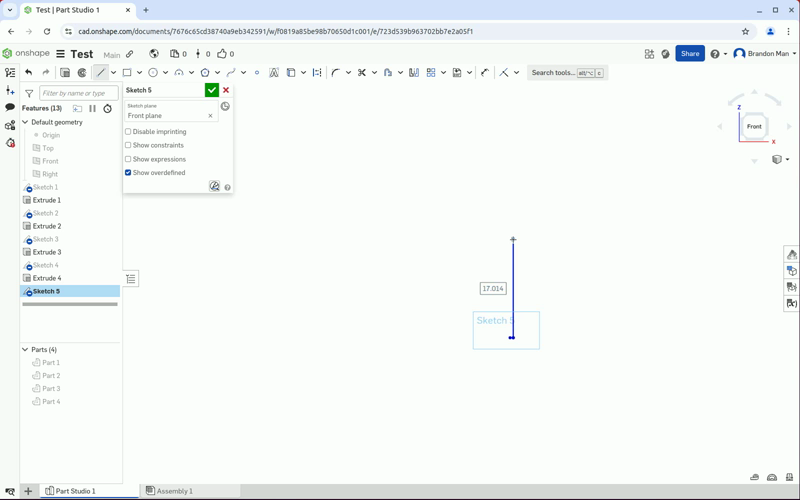
mouse_move(543, 239)
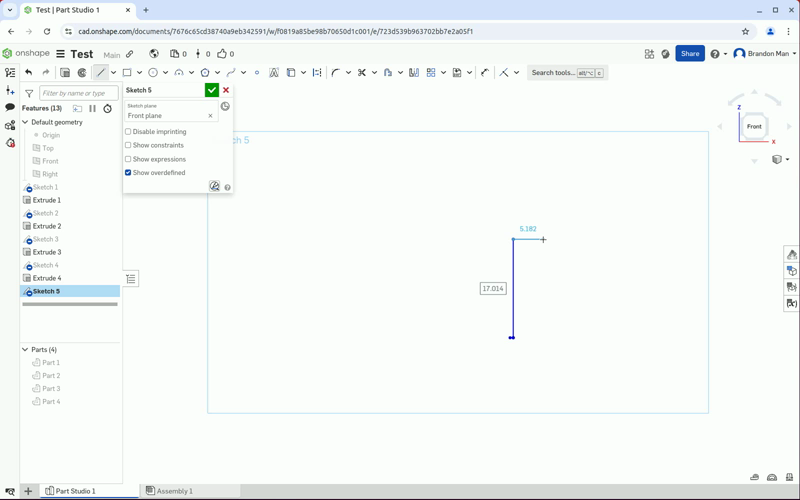
mouse_move(513, 228)
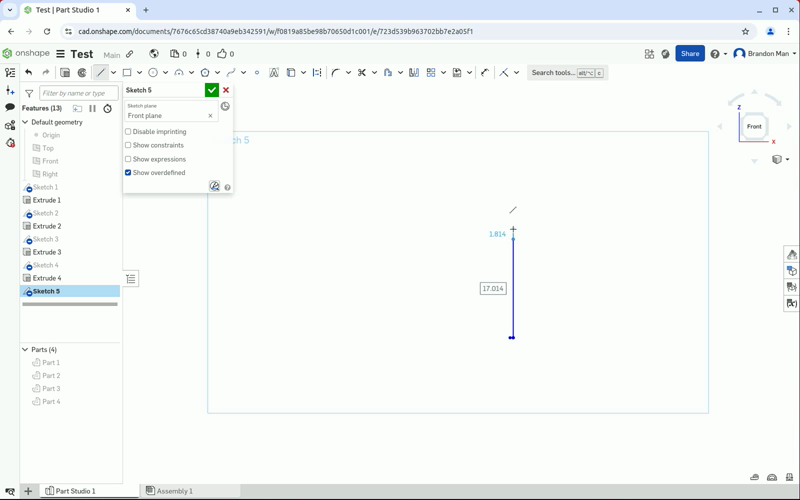
click(513, 228)
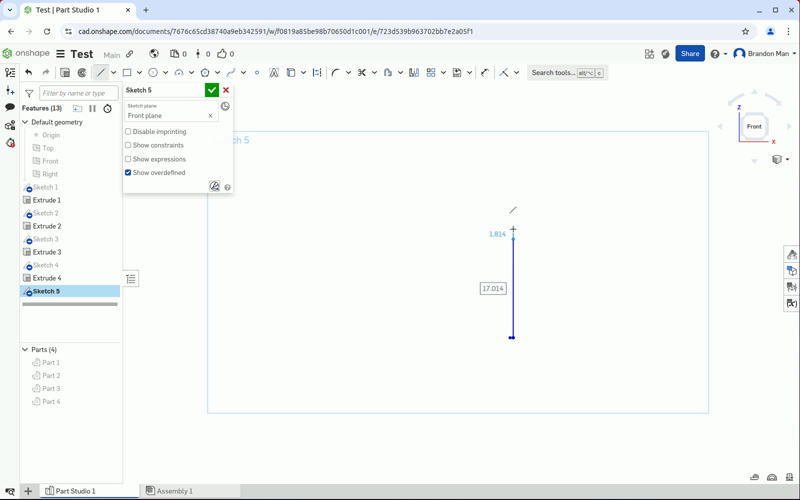
key_up(shift)
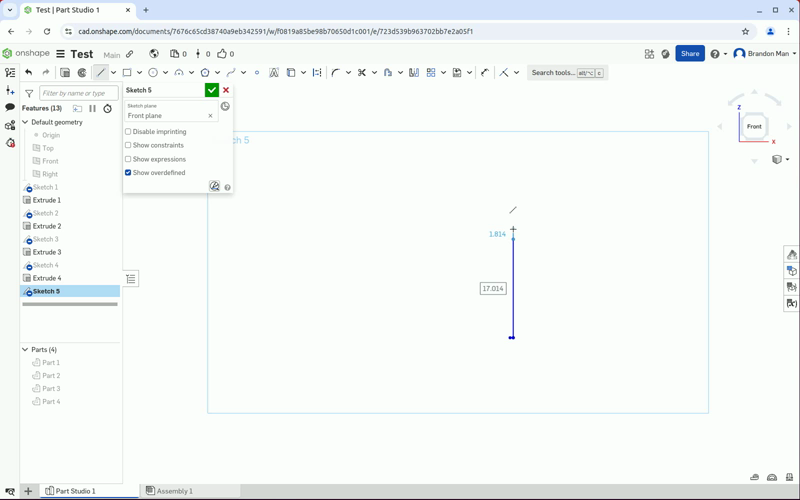
key_down(shift)
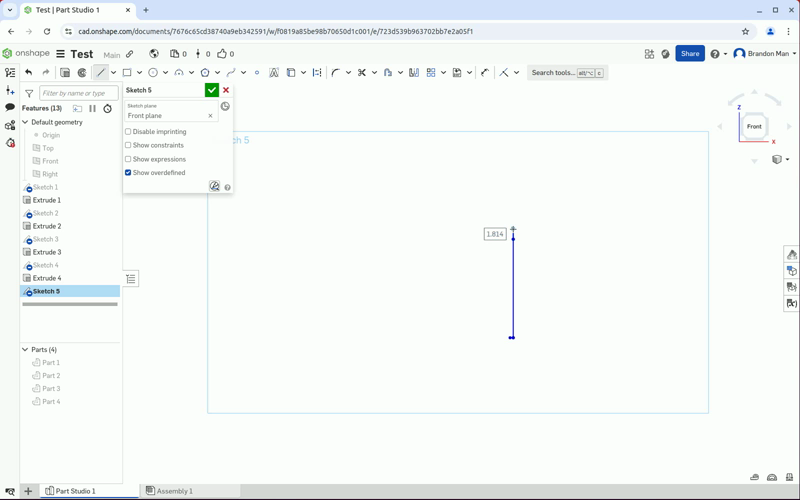
mouse_move(543, 228)
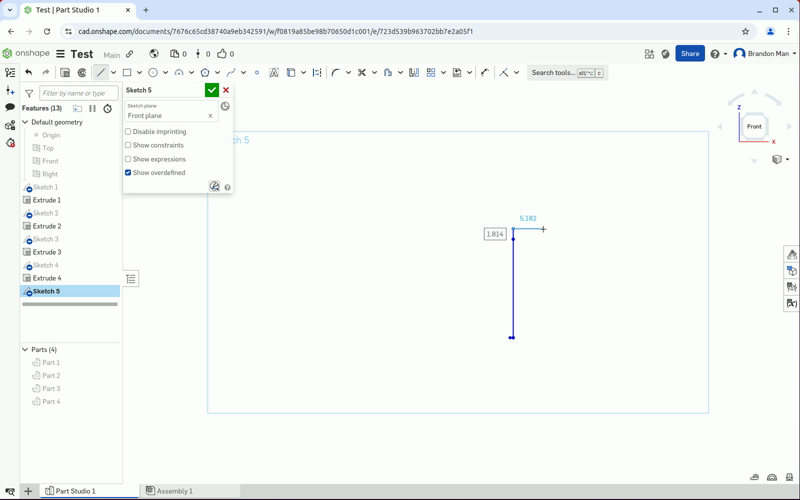
mouse_move(510, 228)
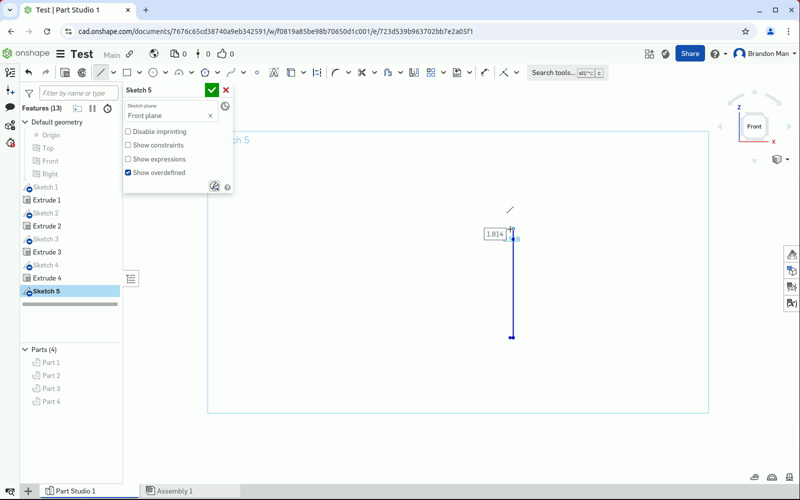
scroll(6)
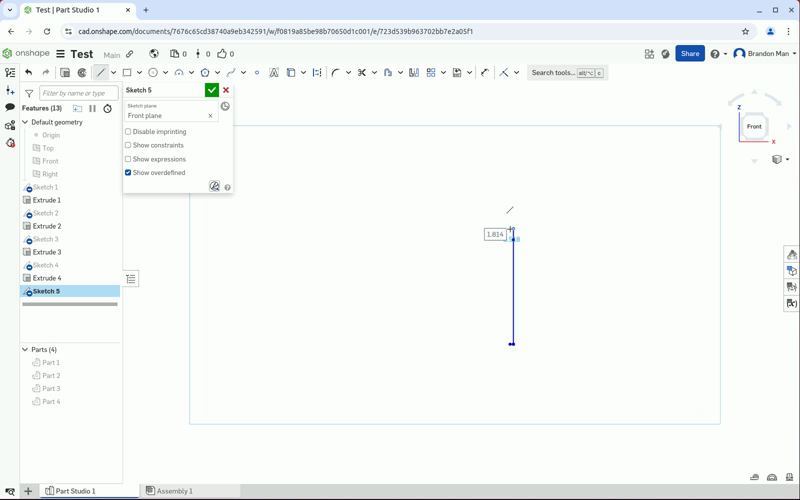
scroll(6)
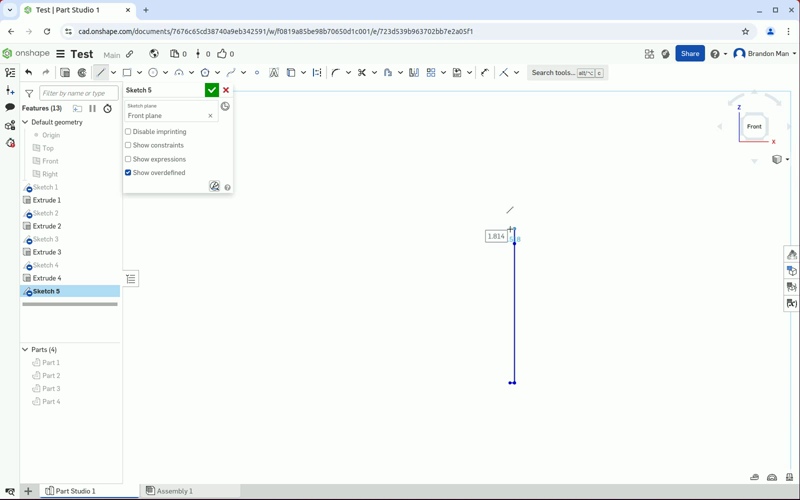
scroll(6)
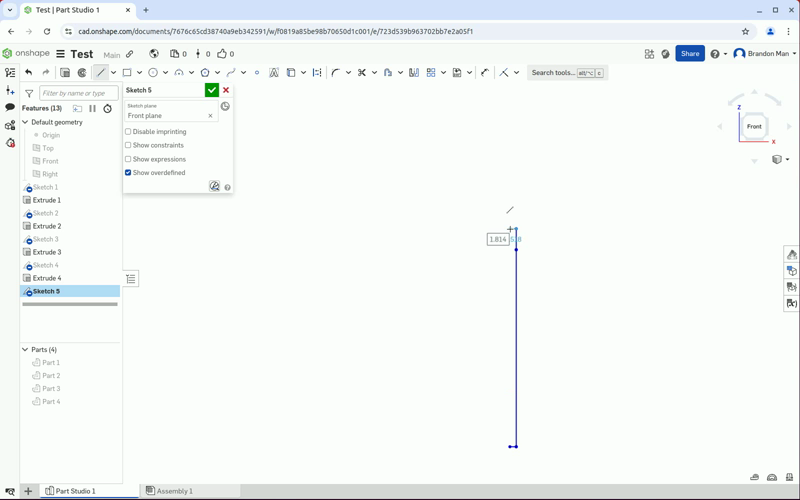
scroll(6)
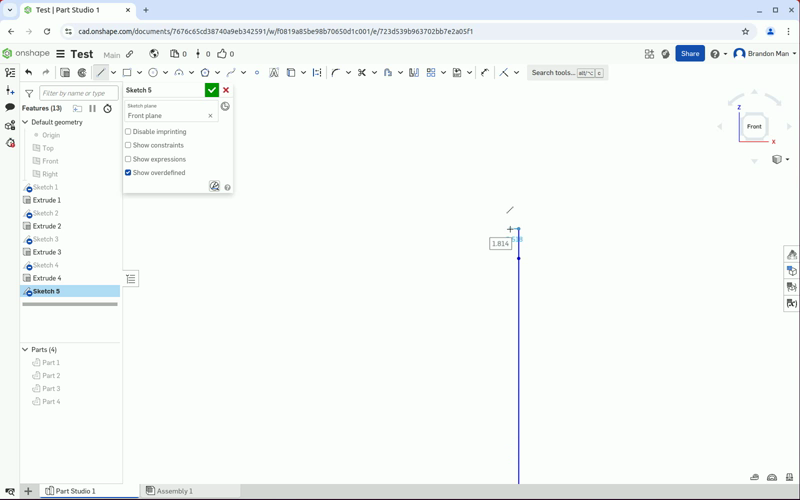
scroll(6)
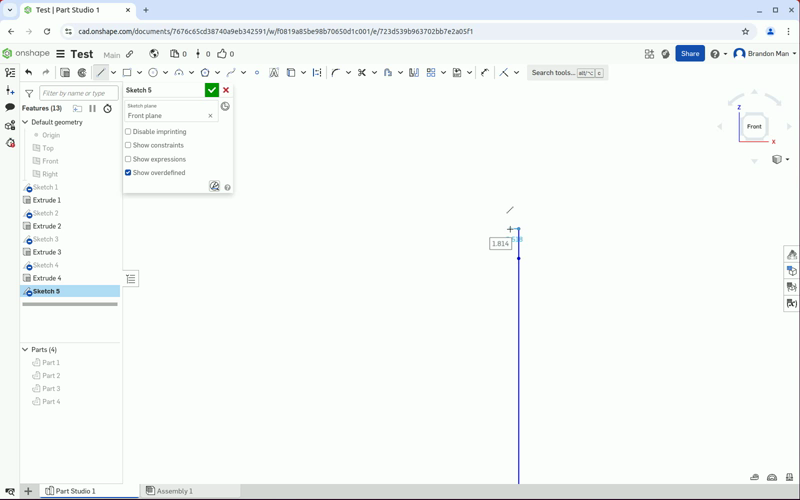
scroll(6)
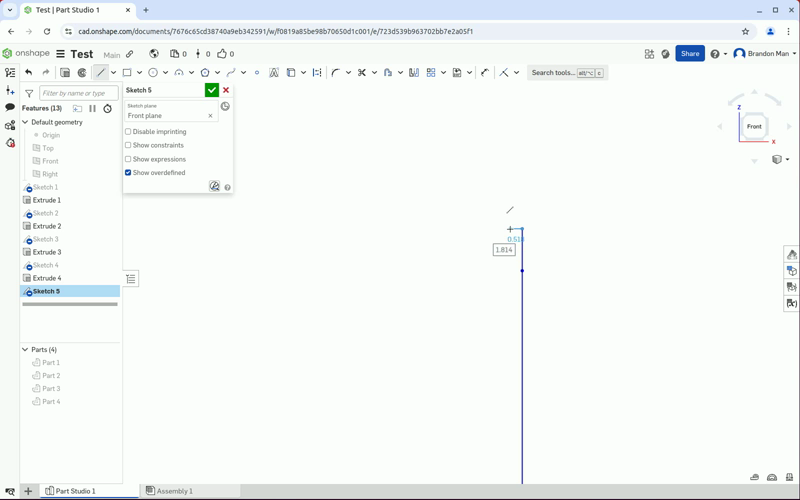
scroll(6)
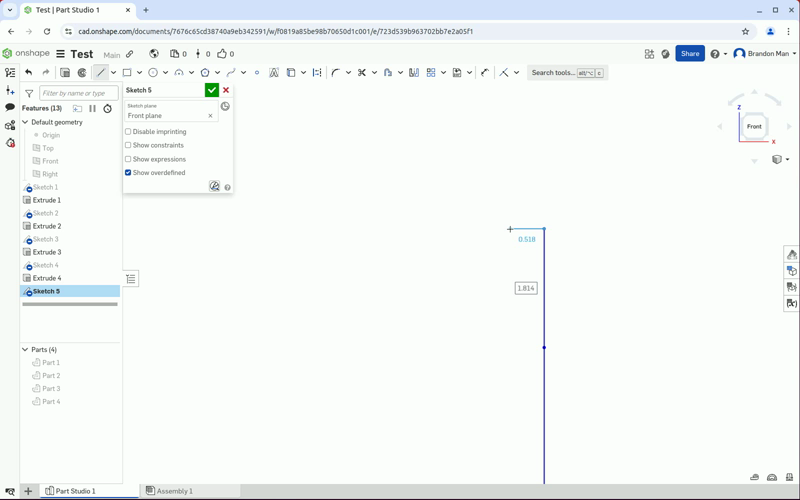
click(510, 228)
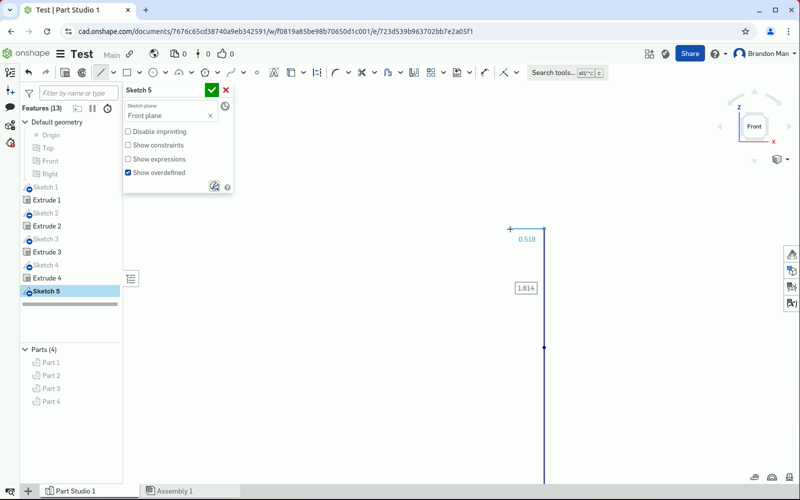
scroll(-6)
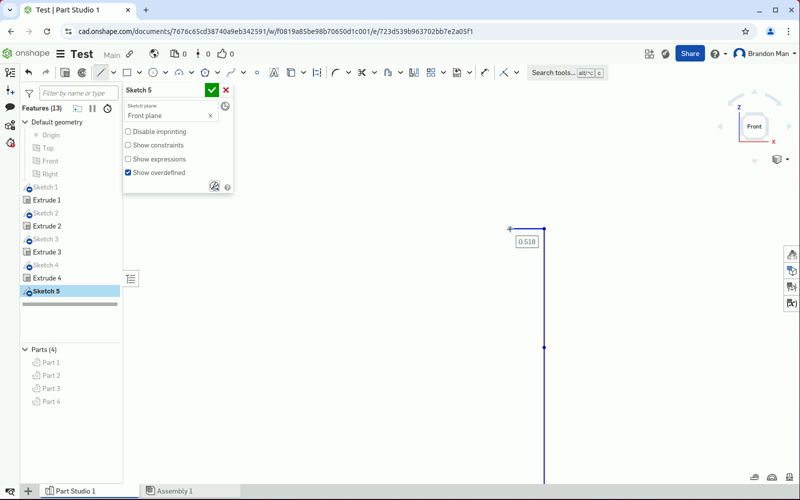
scroll(-6)
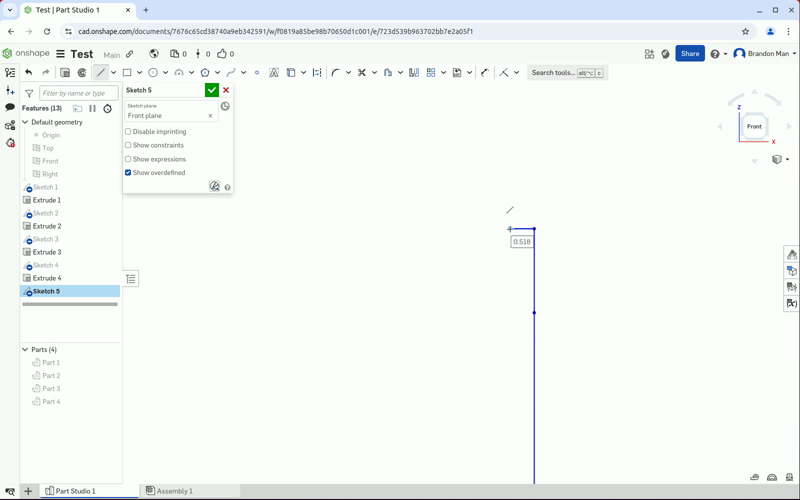
scroll(-6)
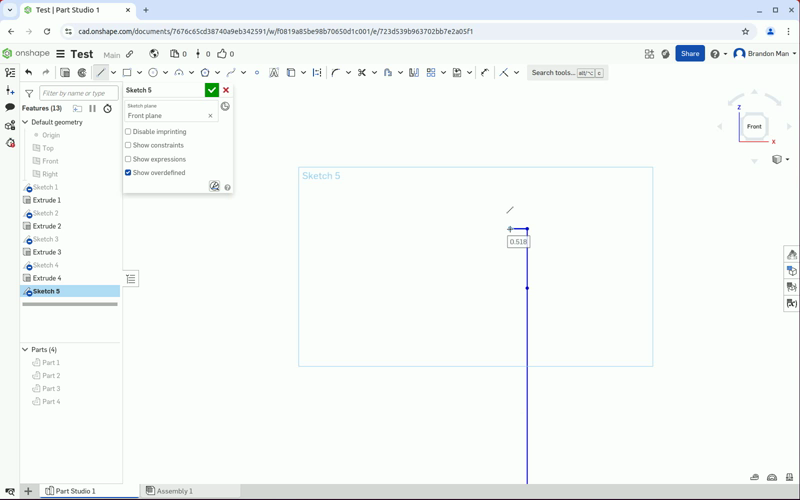
scroll(-6)
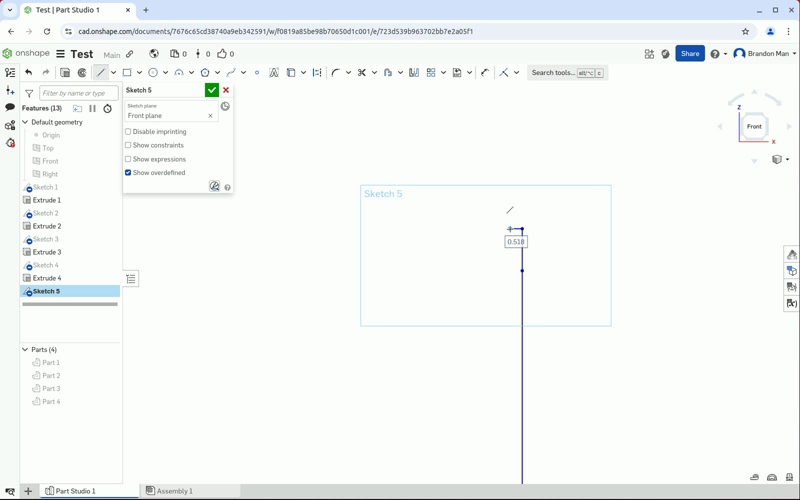
scroll(-6)
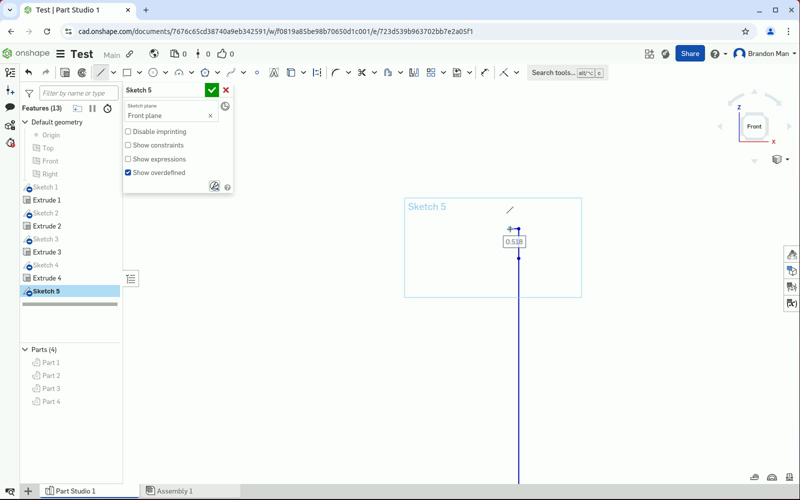
scroll(-6)
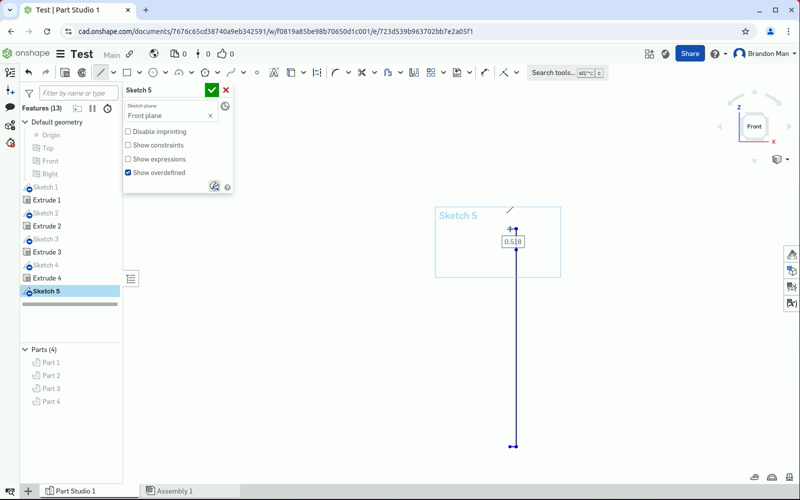
scroll(-6)
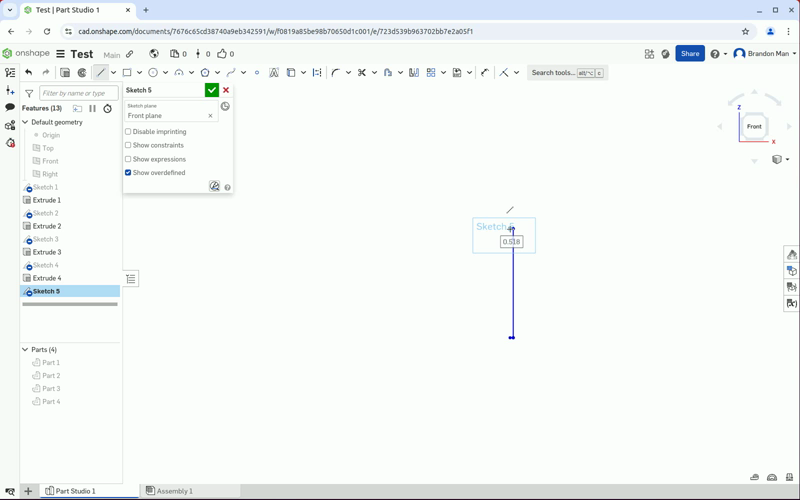
key_up(shift)
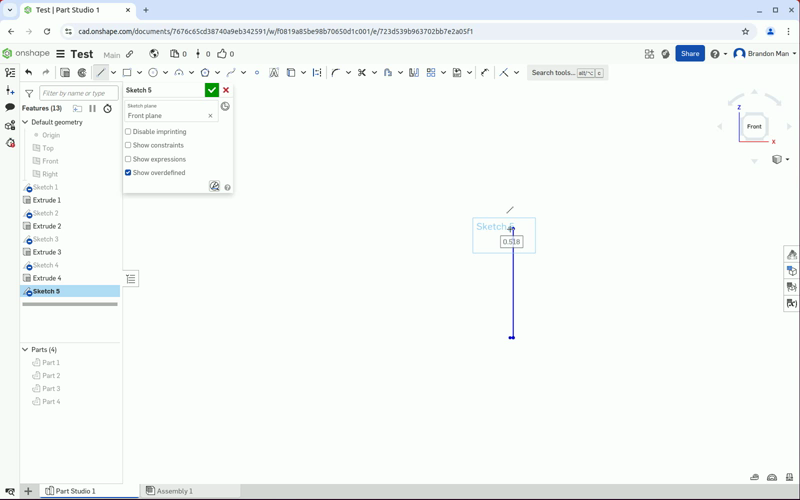
key_down(shift)
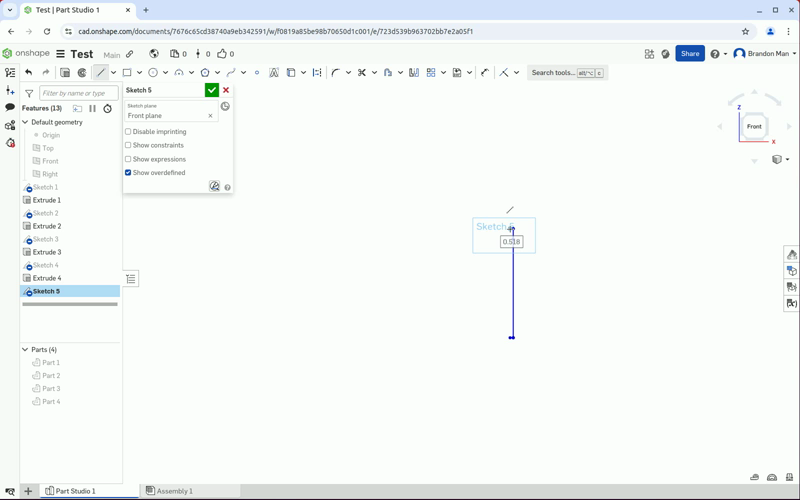
mouse_move(510, 337)
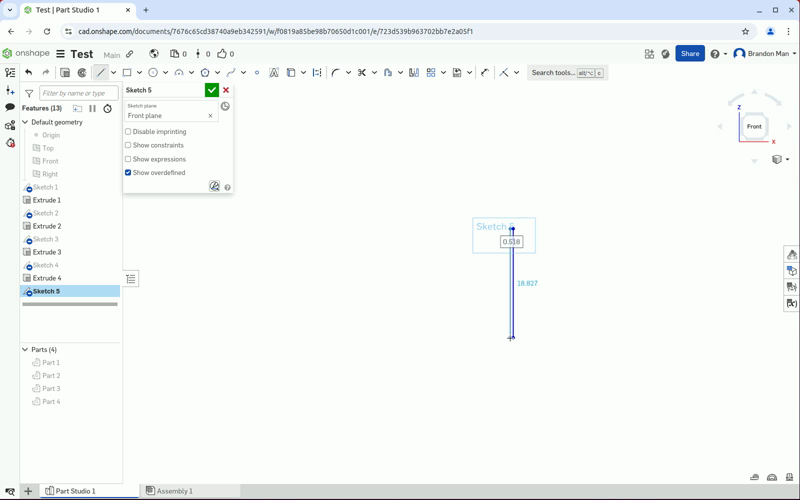
scroll(6)
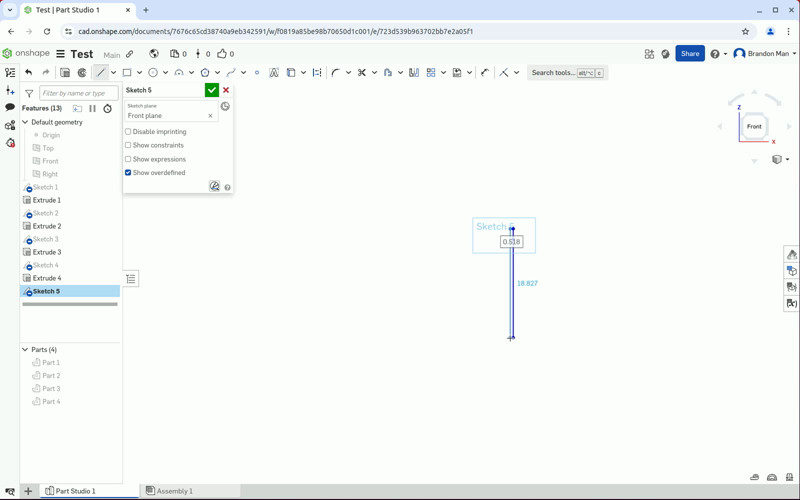
scroll(6)
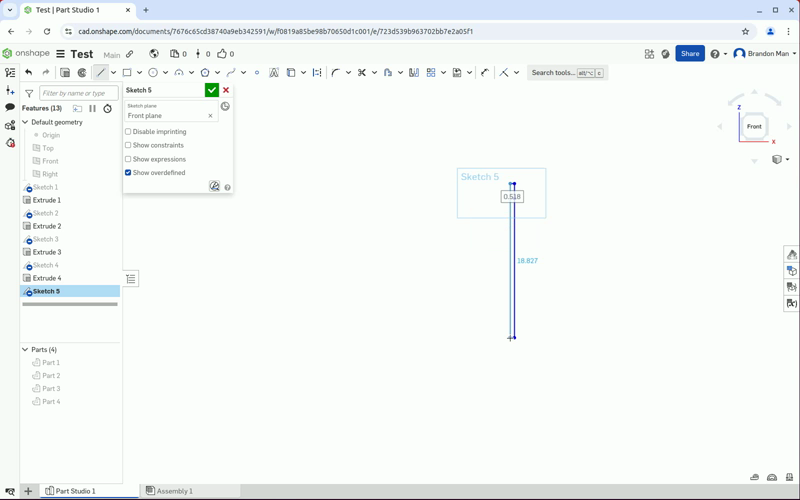
scroll(6)
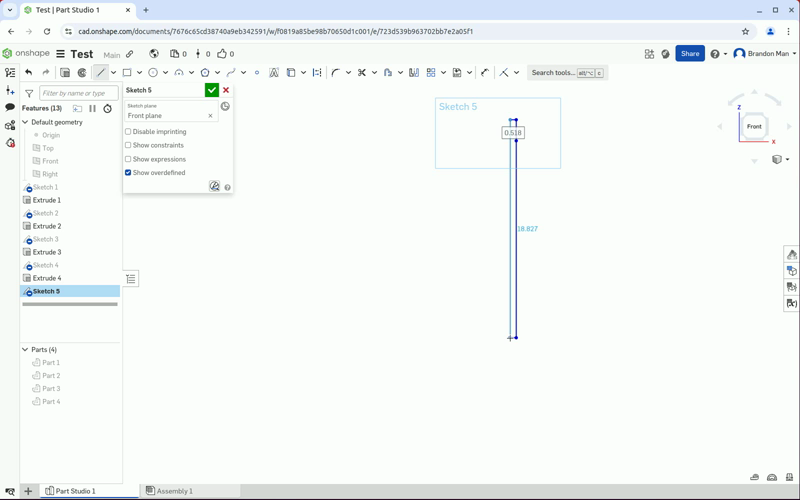
scroll(6)
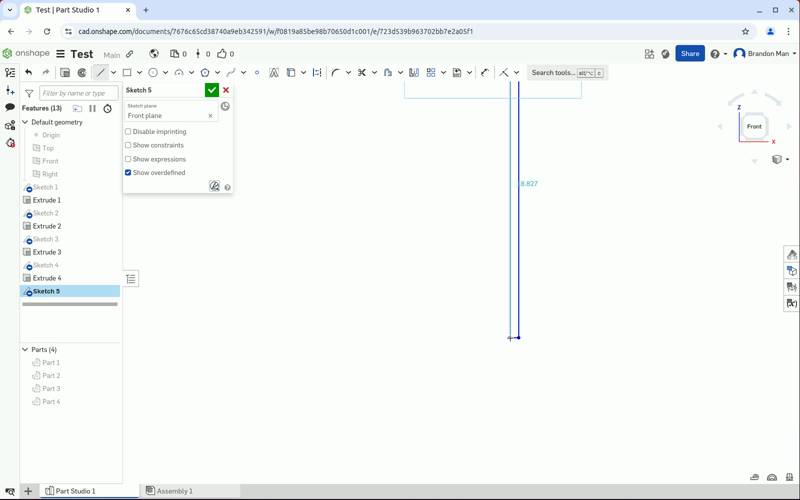
scroll(6)
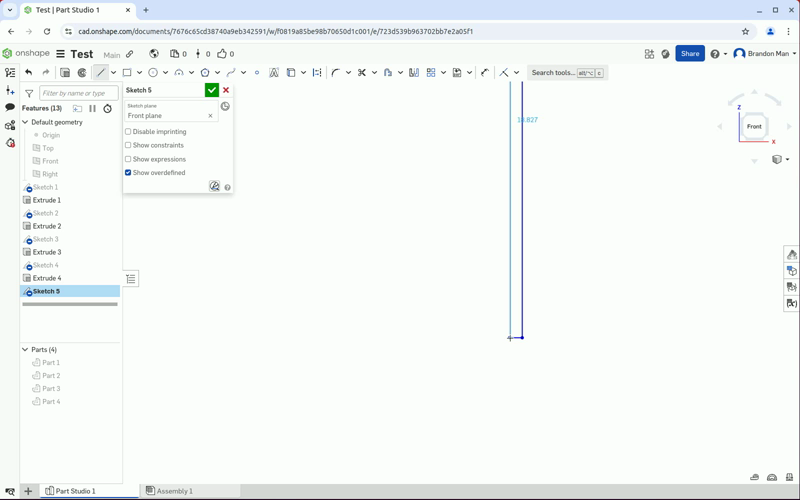
scroll(6)
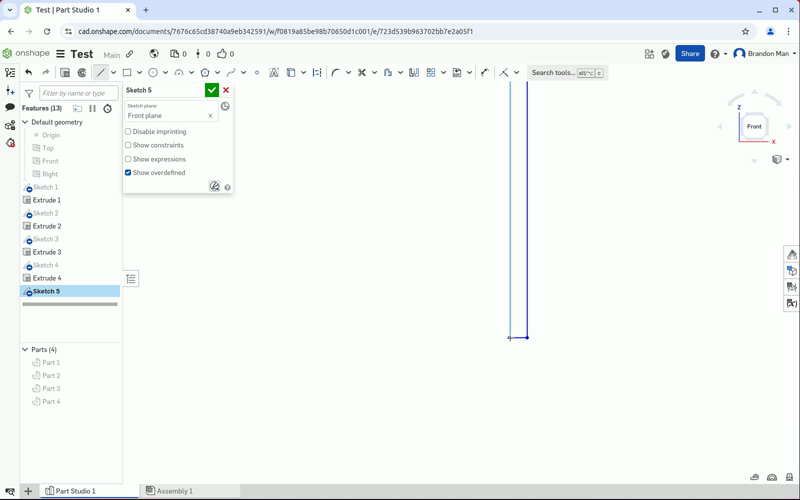
scroll(6)
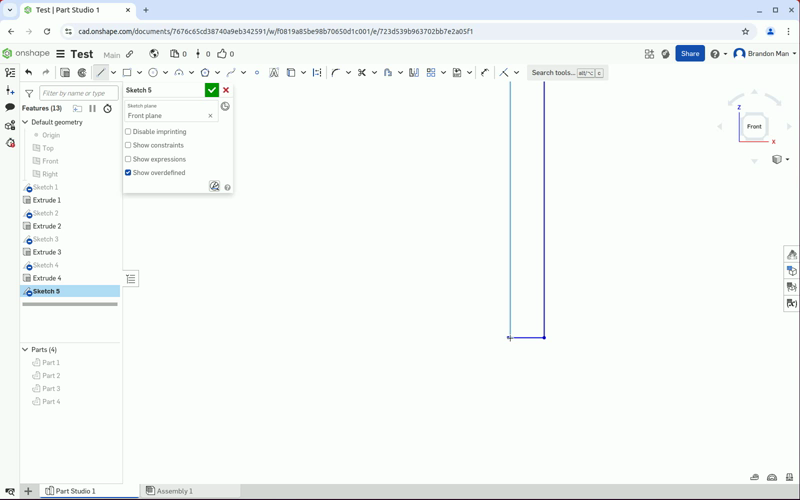
key_up(shift)
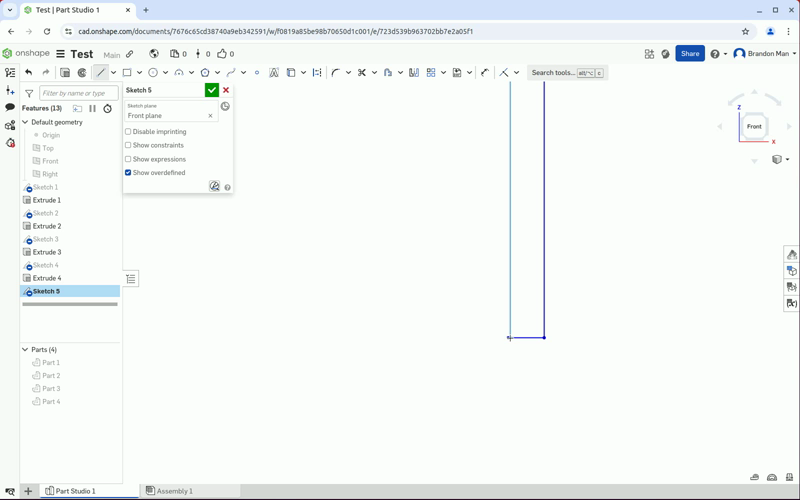
click(510, 337)
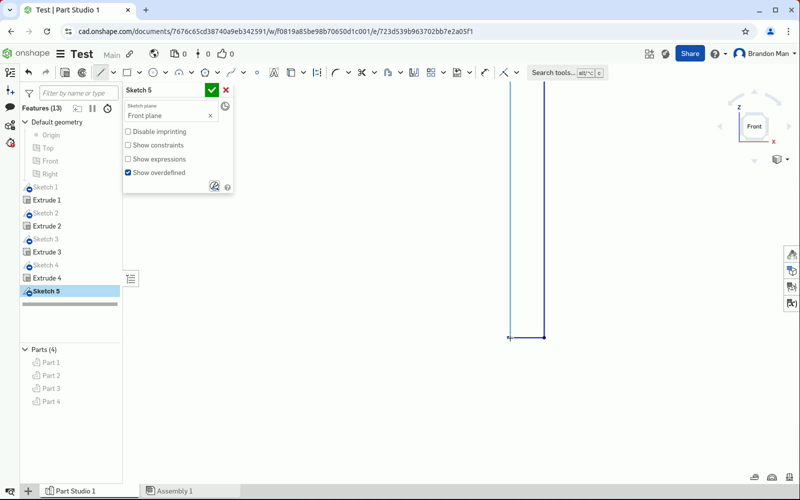
scroll(-6)
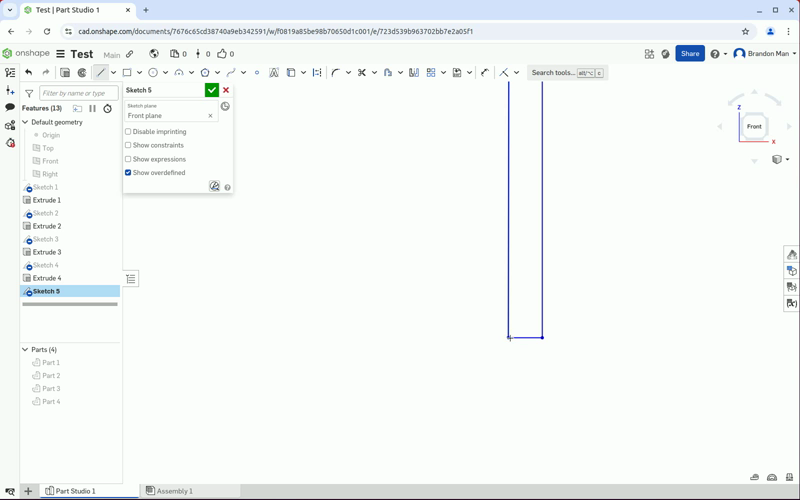
scroll(-6)
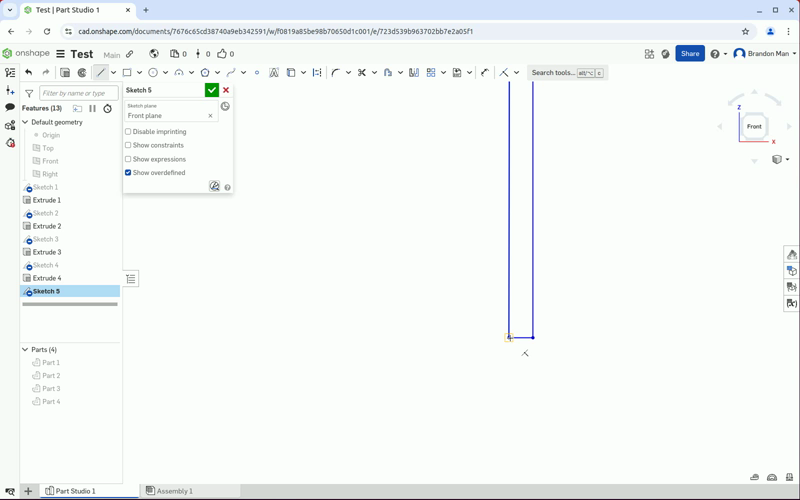
scroll(-6)
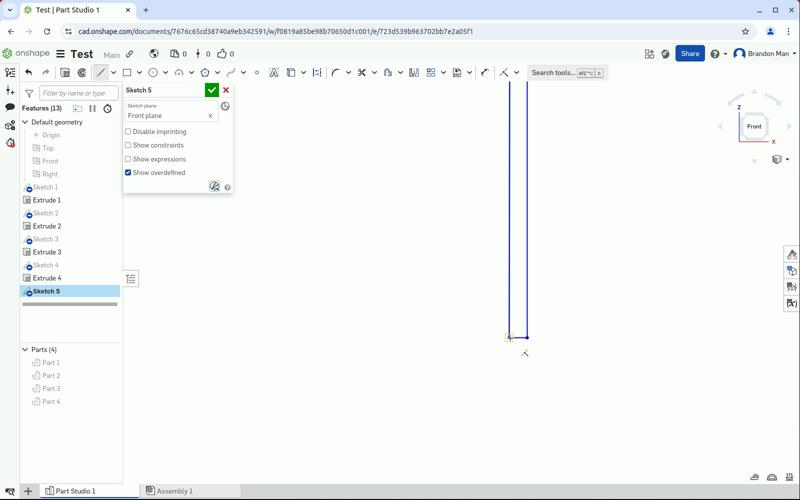
scroll(-6)
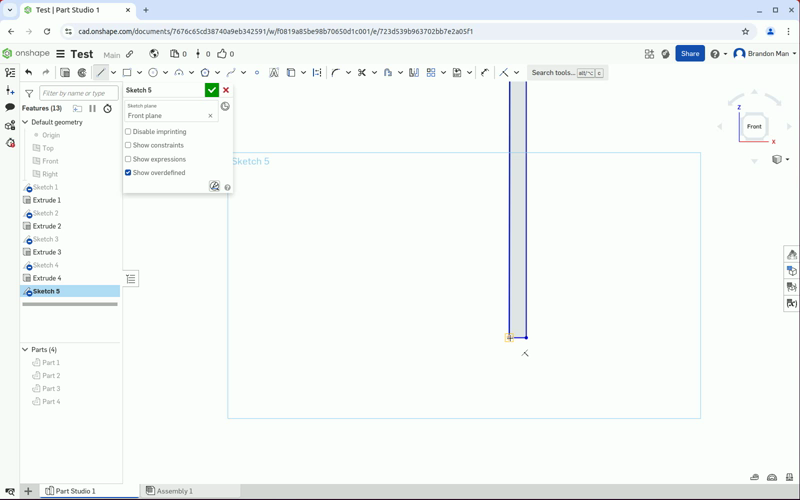
scroll(-6)
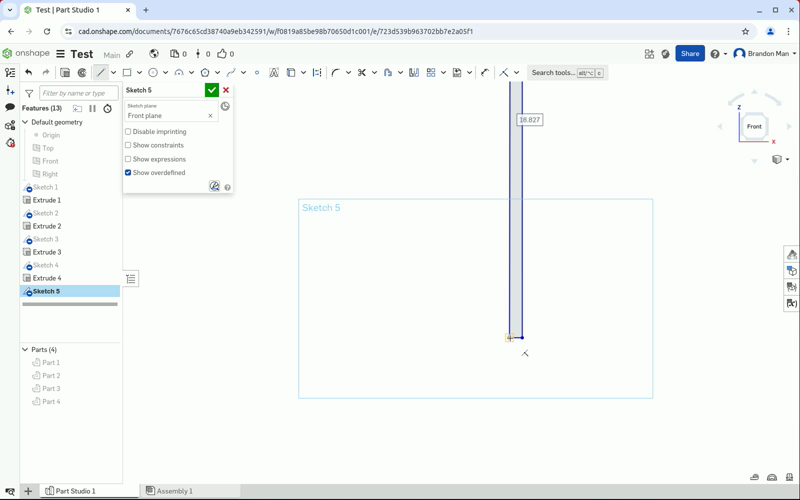
scroll(-6)
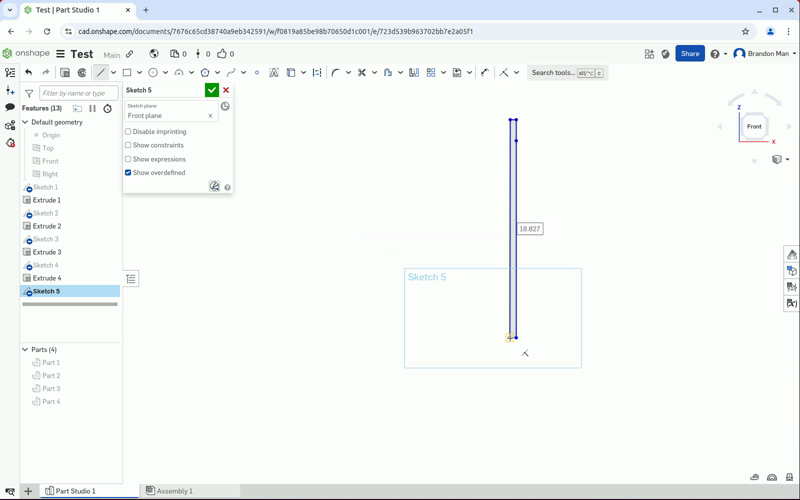
scroll(-6)
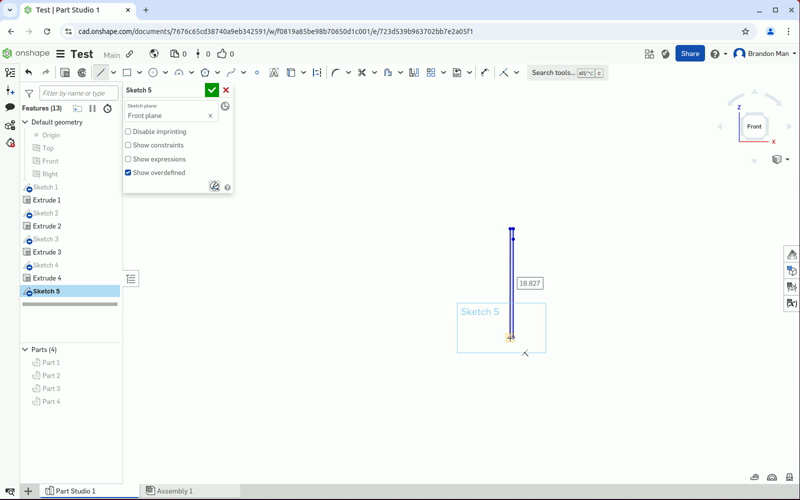
key(esc)
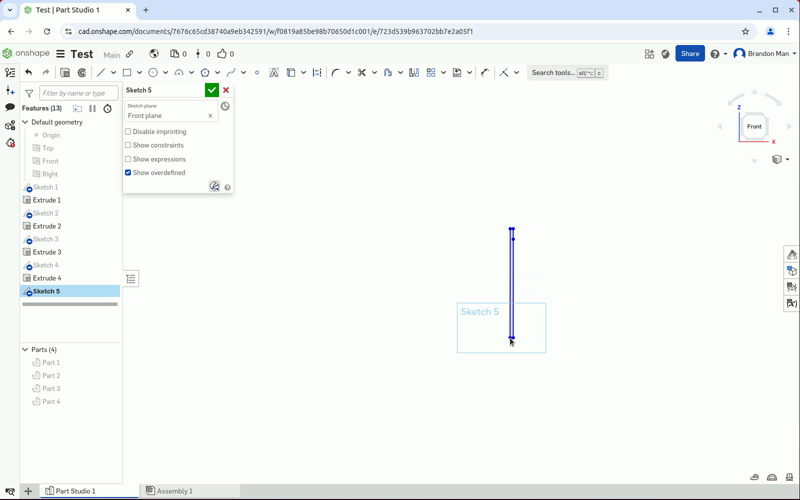
mouse_move(512, 238)
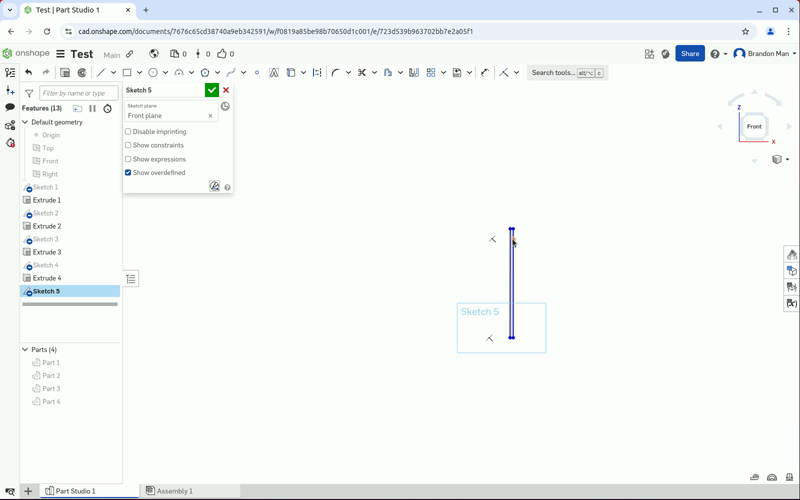
scroll(6)
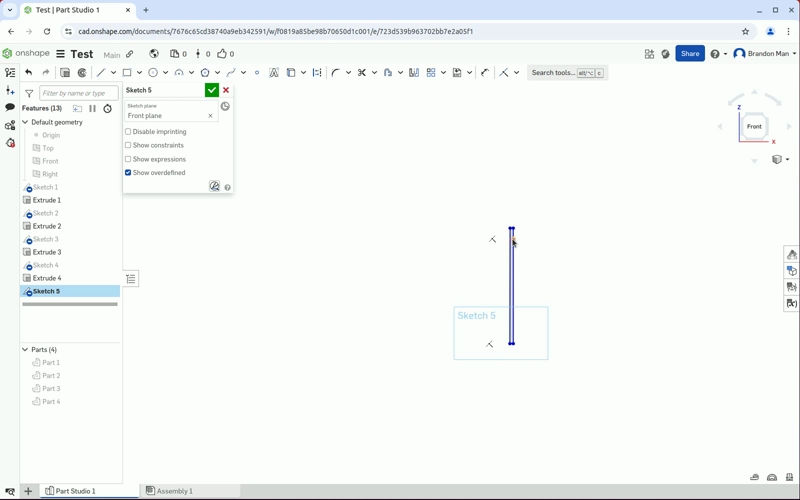
scroll(6)
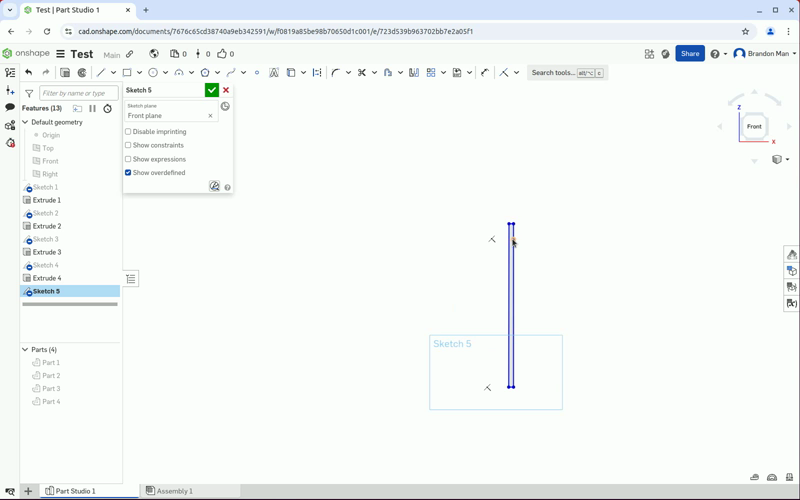
scroll(6)
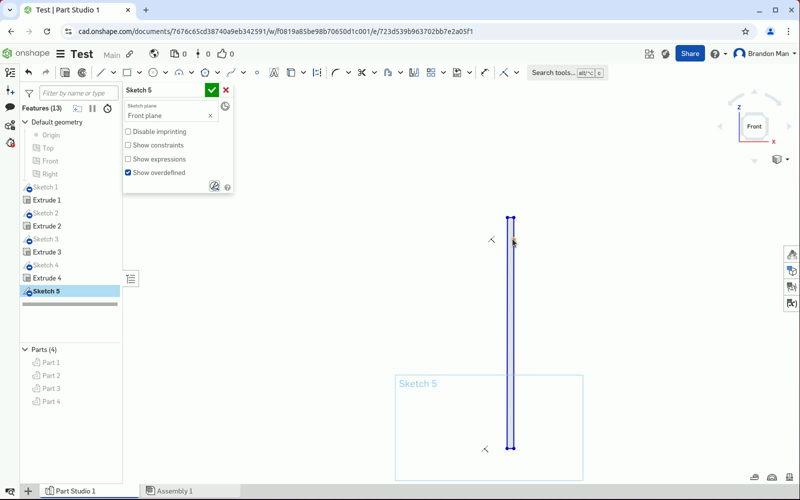
scroll(6)
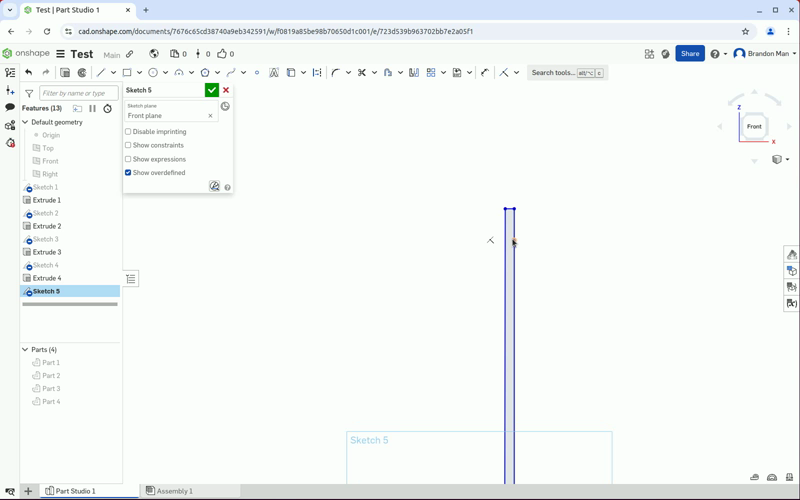
scroll(6)
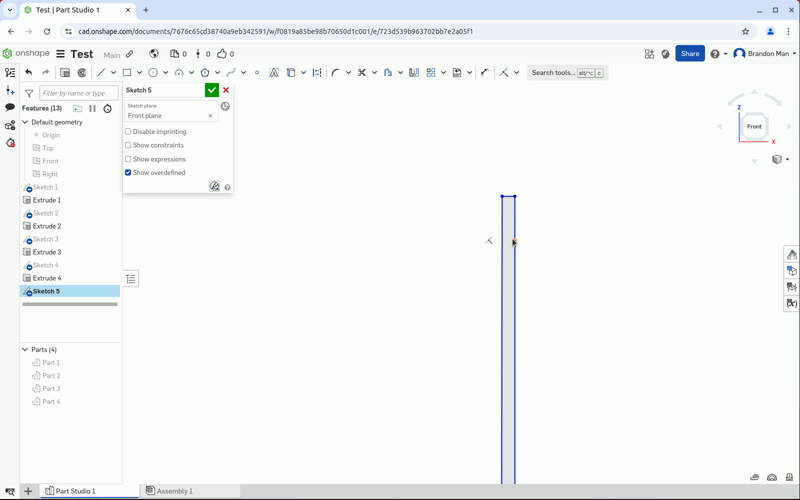
scroll(6)
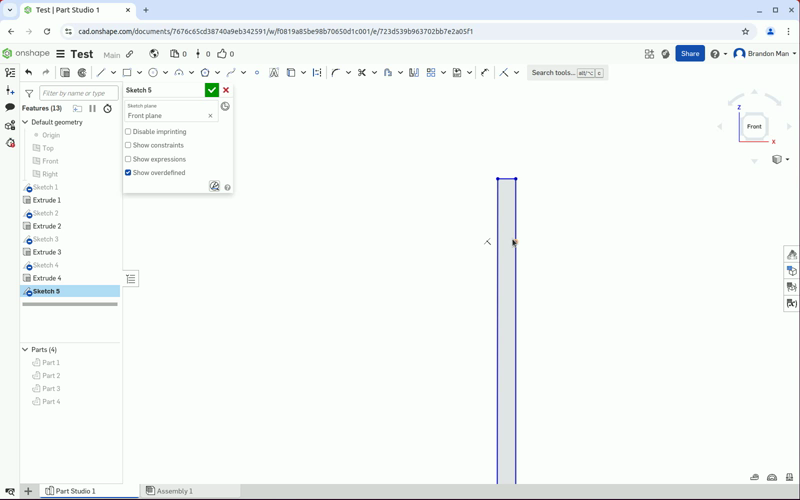
scroll(6)
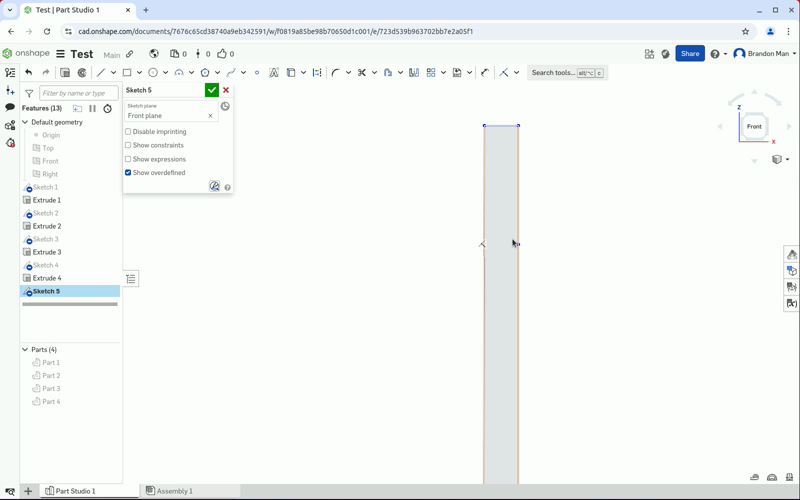
click(512, 238)
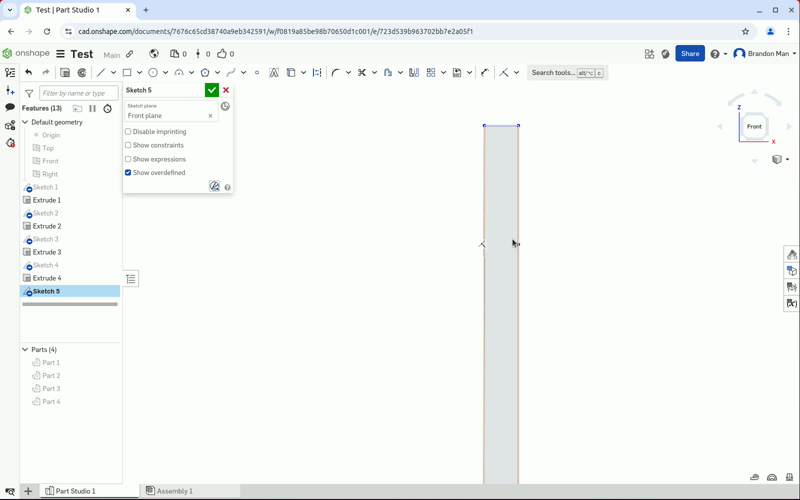
scroll(-6)
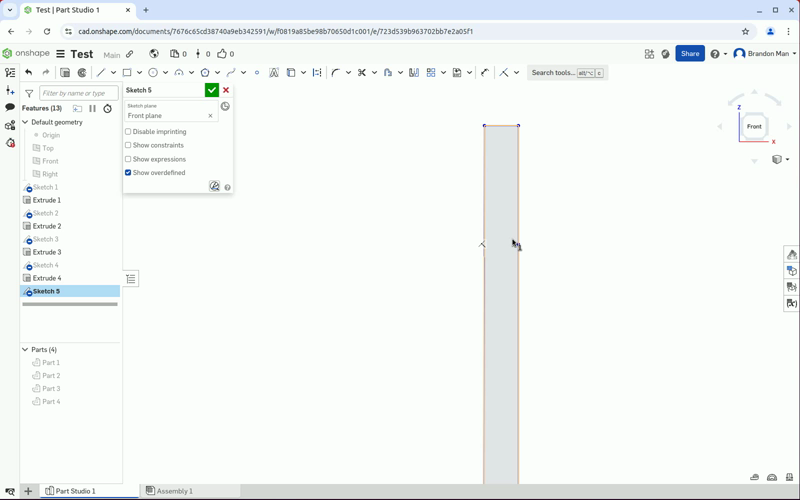
scroll(-6)
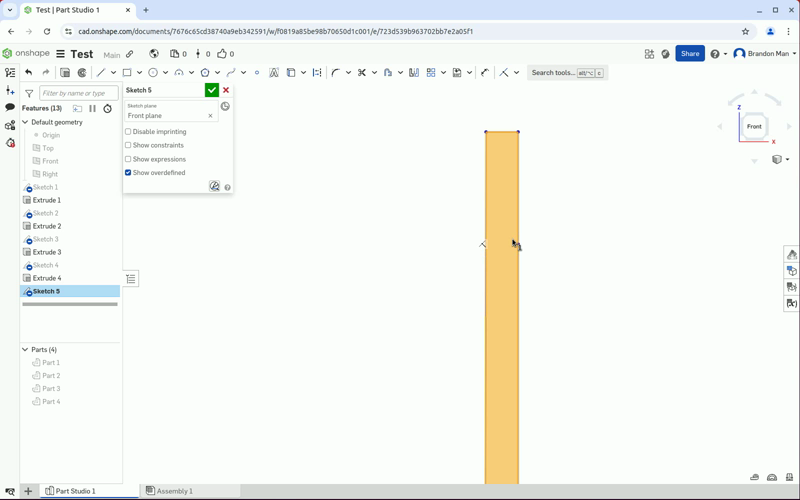
scroll(-6)
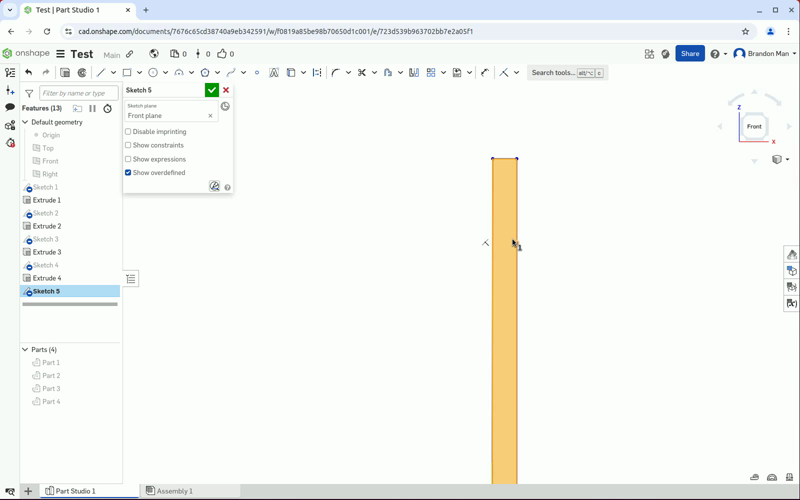
scroll(-6)
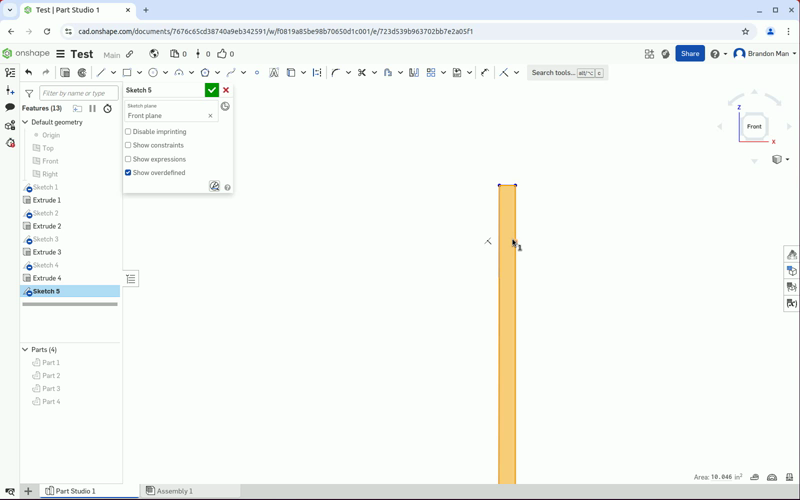
scroll(-6)
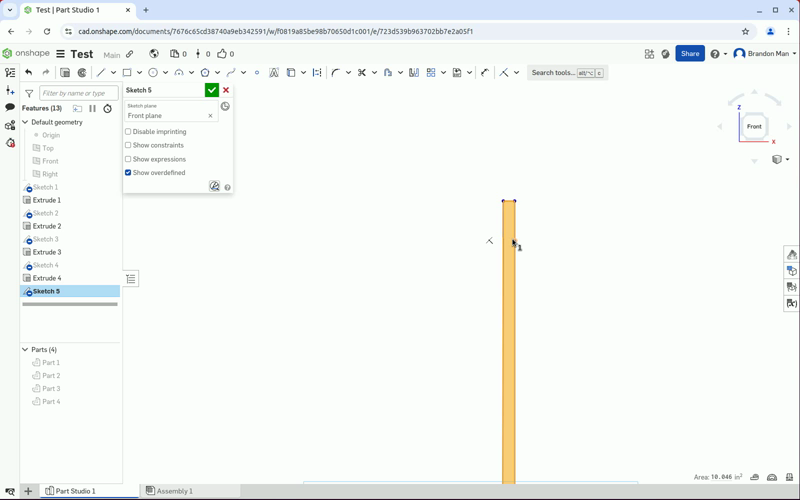
scroll(-6)
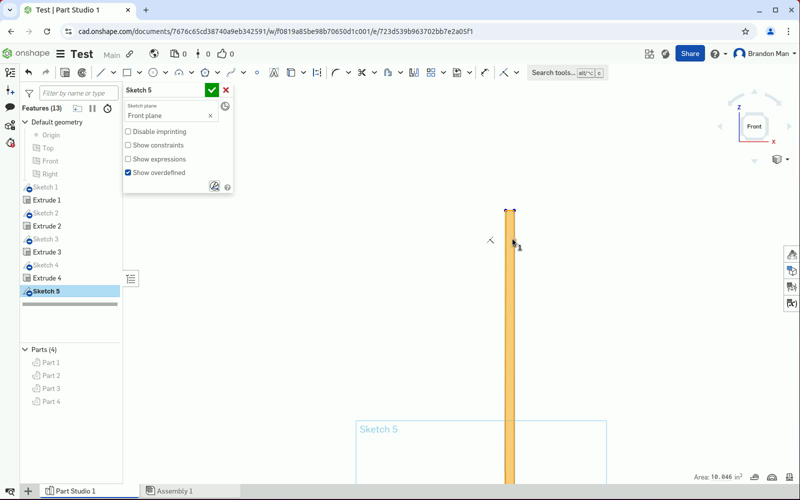
scroll(-6)
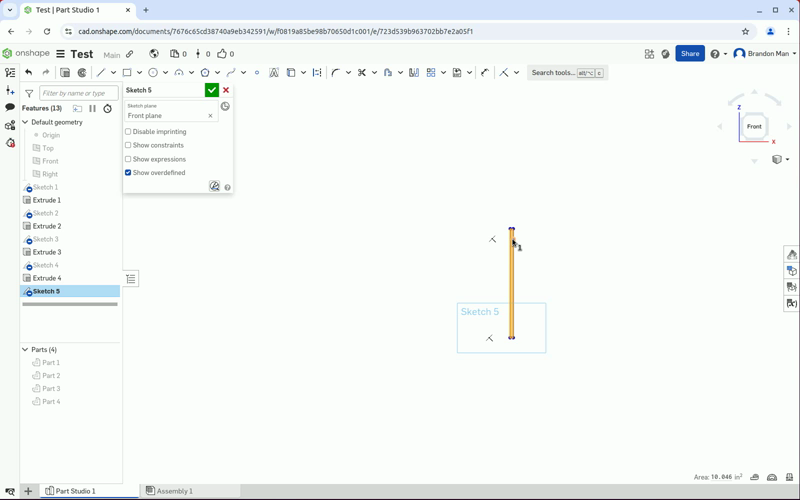
mouse_move(73, 352)
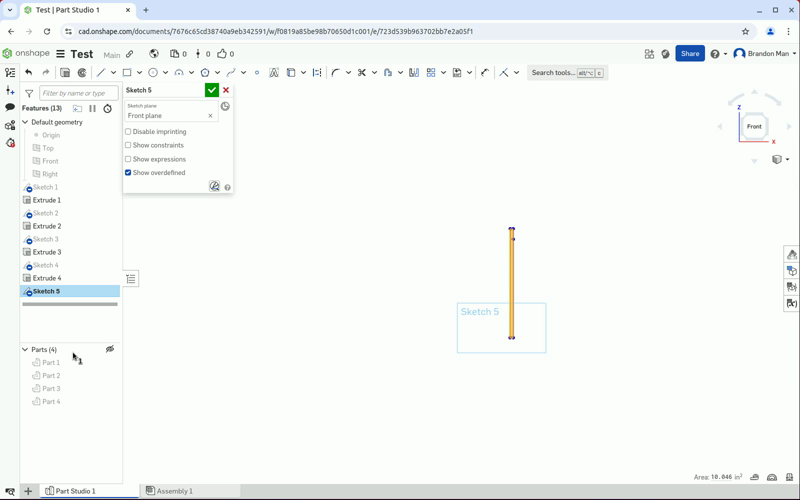
key(shift+y)
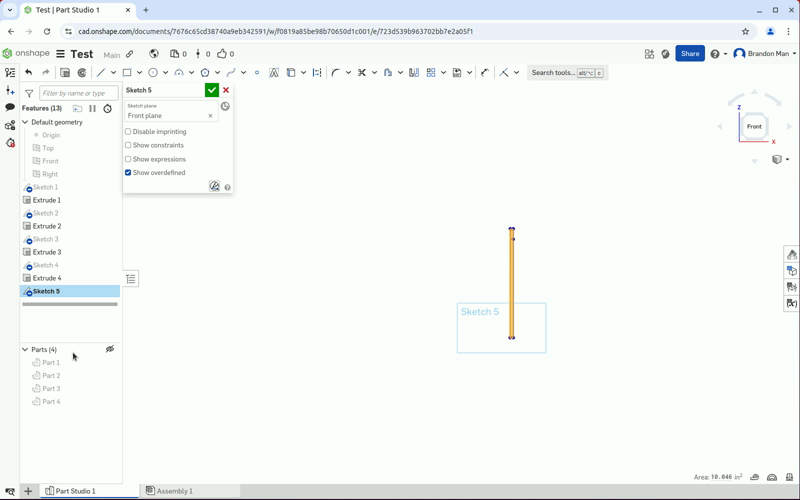
key(shift+e)
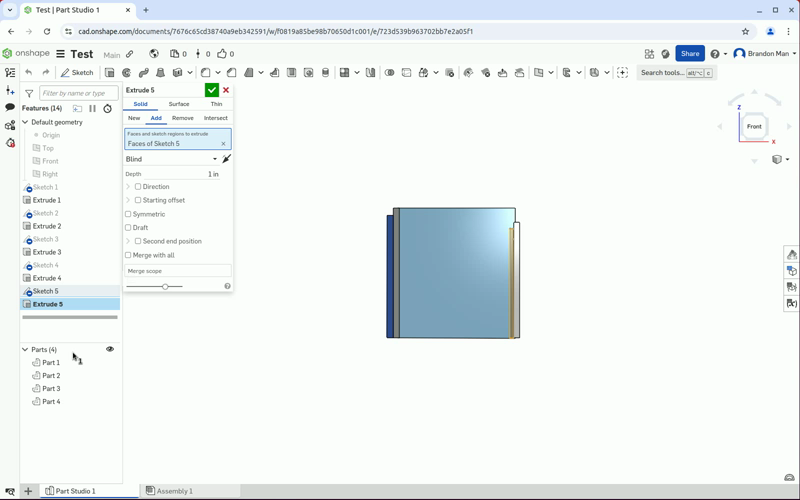
mouse_move(143, 106)
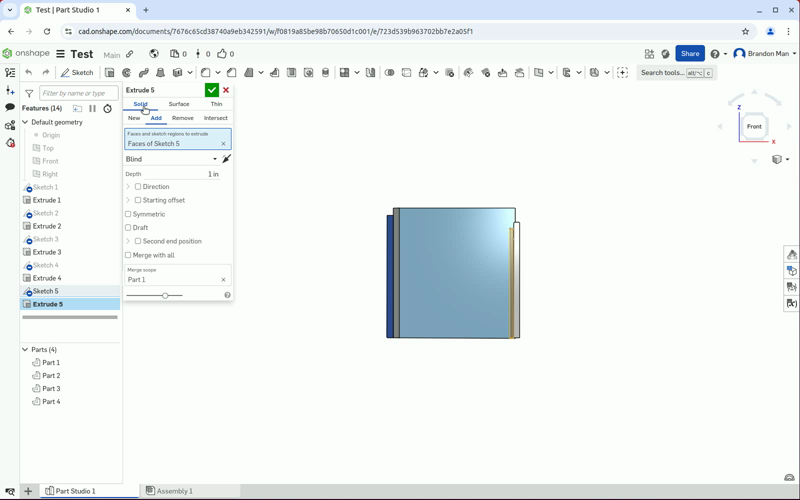
click(143, 106)
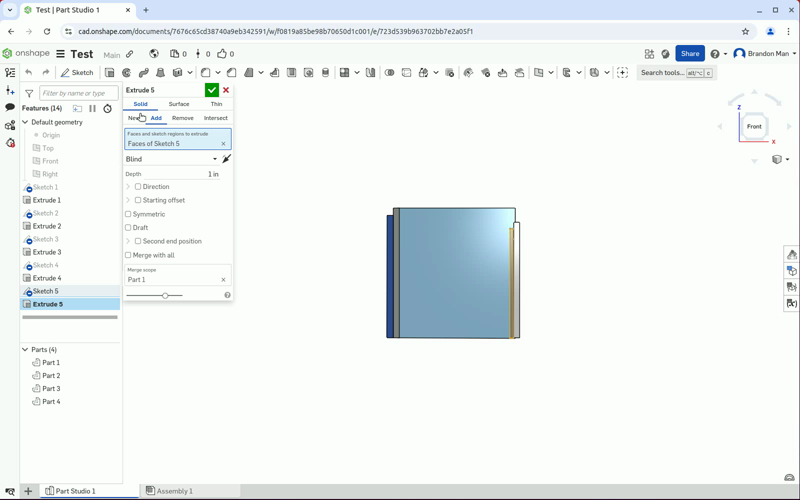
mouse_move(137, 120)
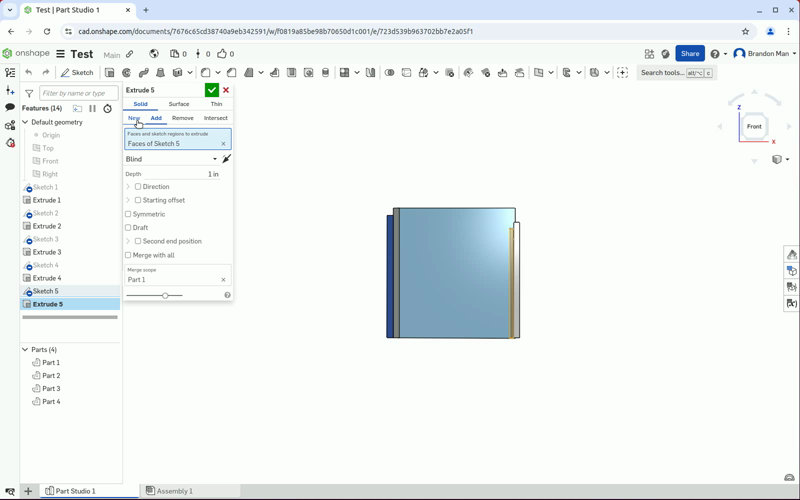
click(137, 120)
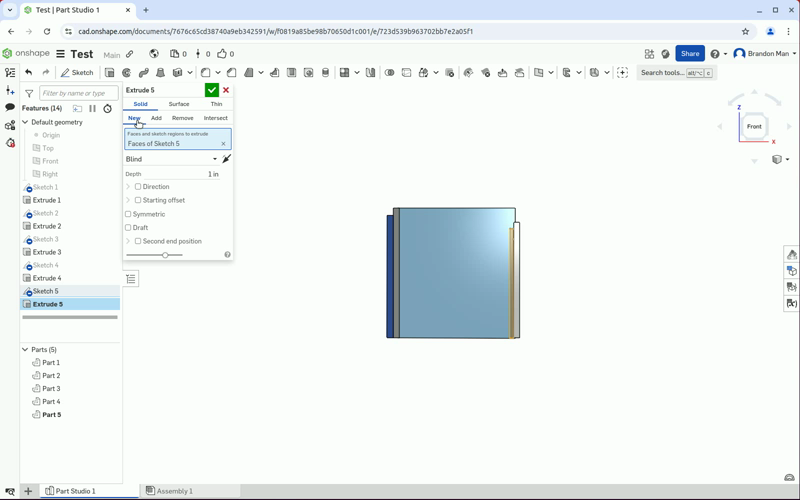
key(tab, 4)
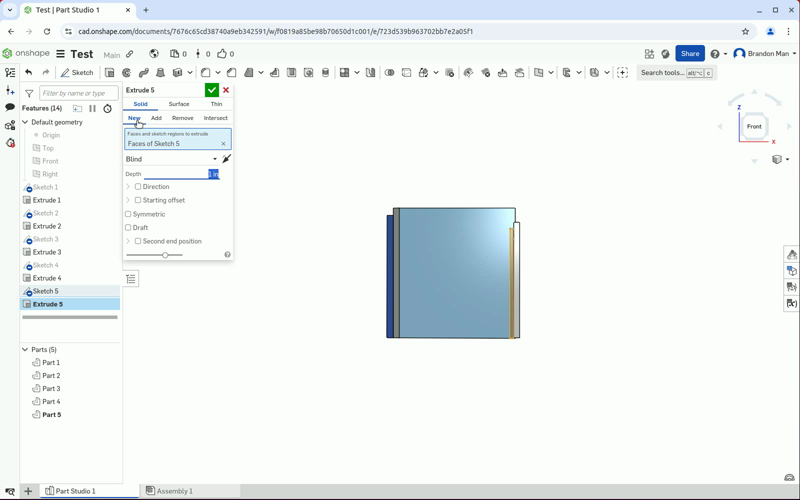
text(1.204)
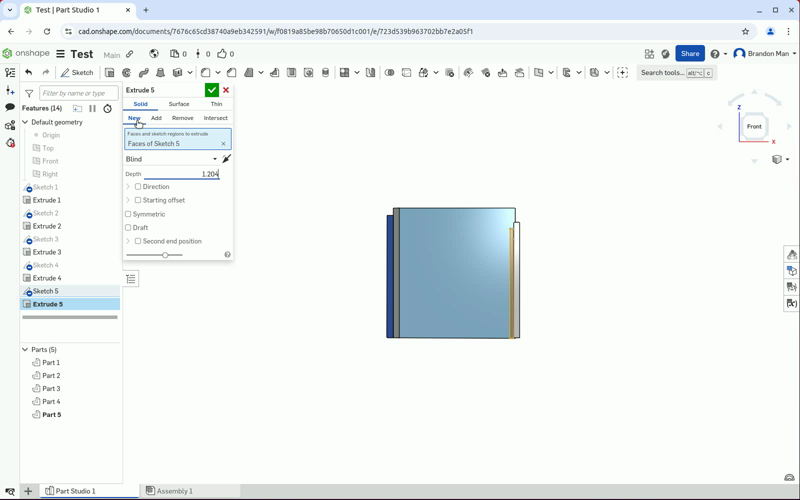
key(enter)
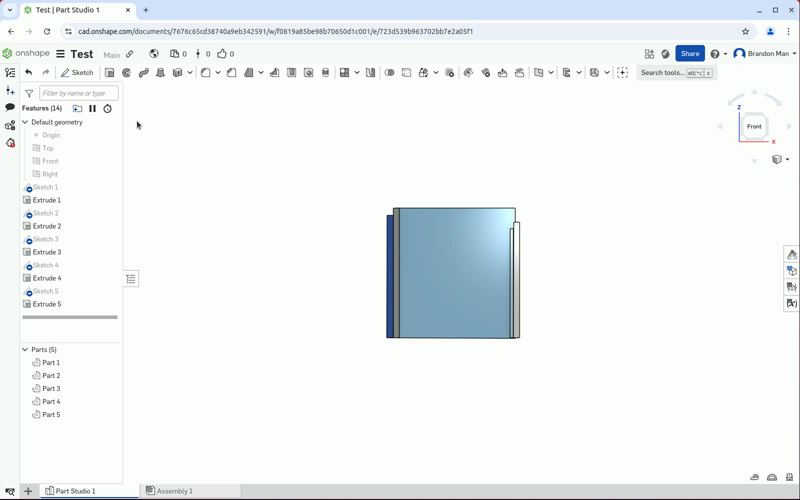
key(shift+h)
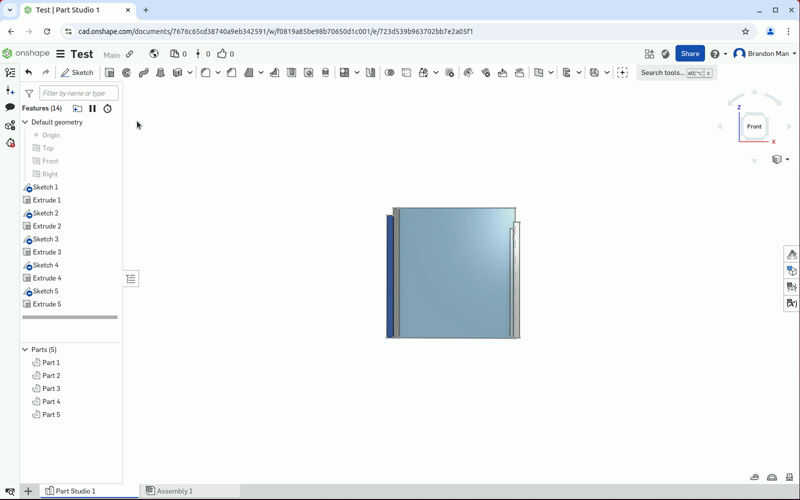
key(shift+h)
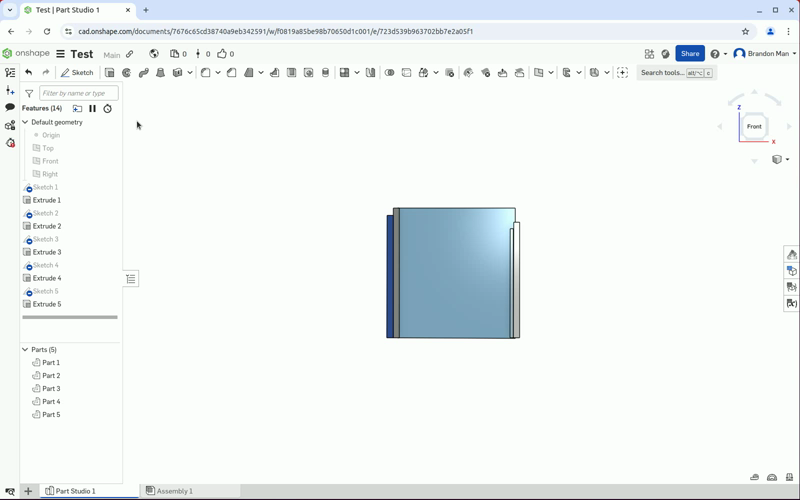
mouse_move(73, 189)
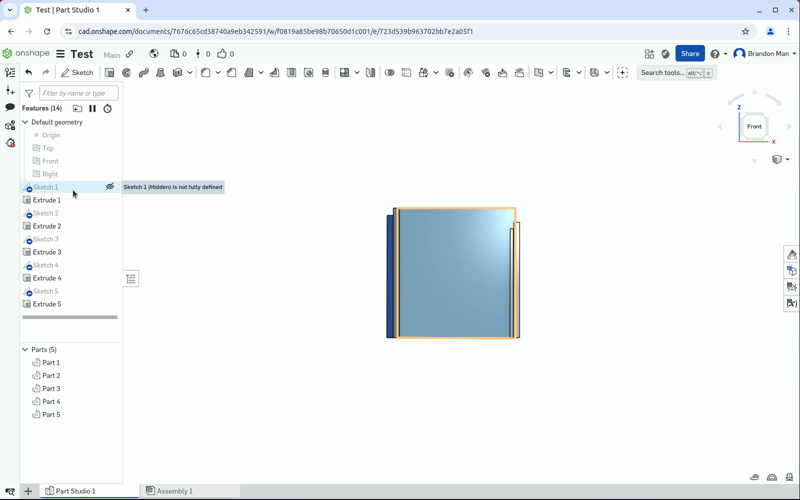
click(73, 189)
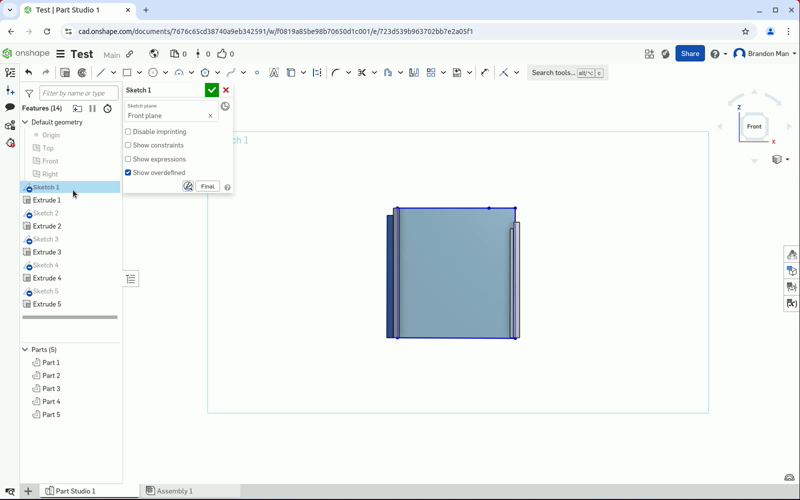
mouse_move(229, 92)
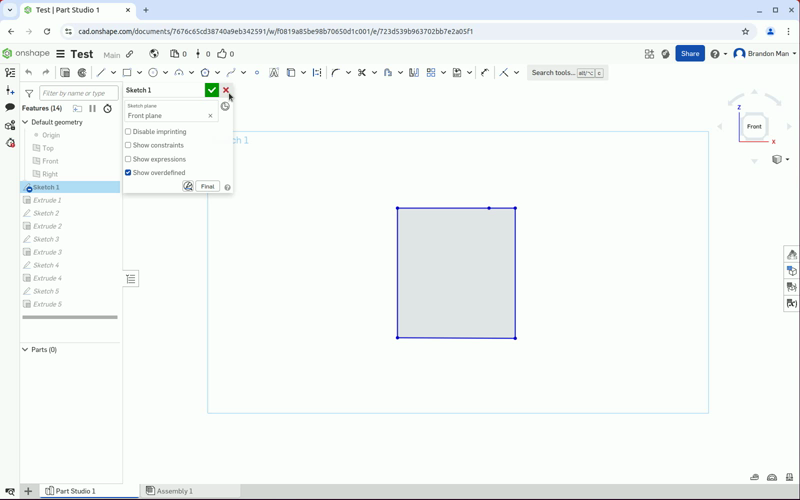
click(229, 92)
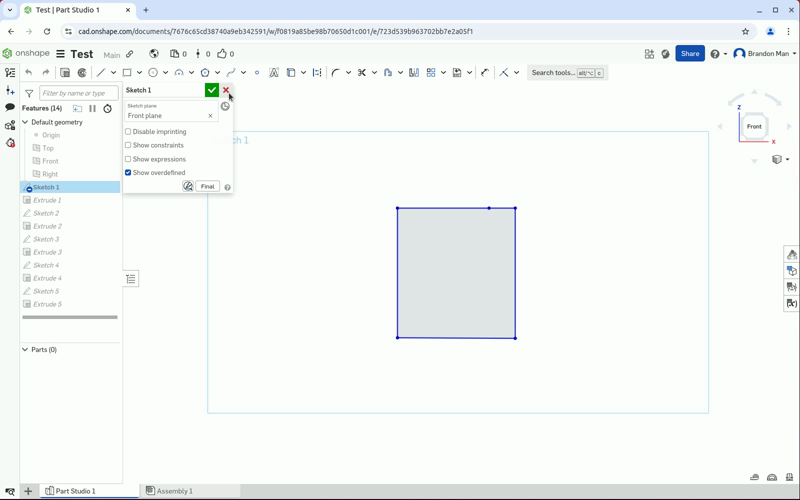
key(shift+s)
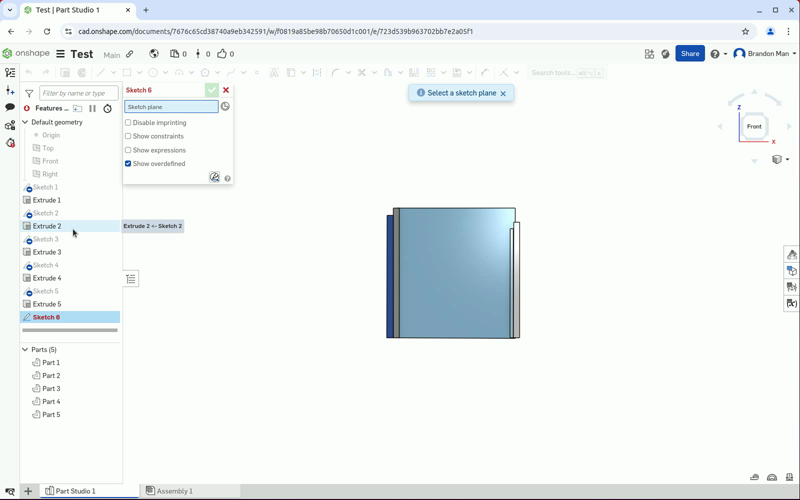
scroll(3)
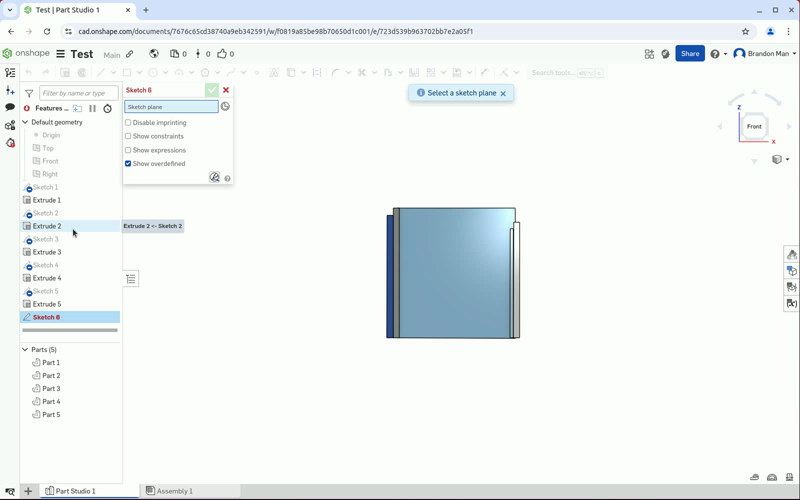
mouse_move(73, 163)
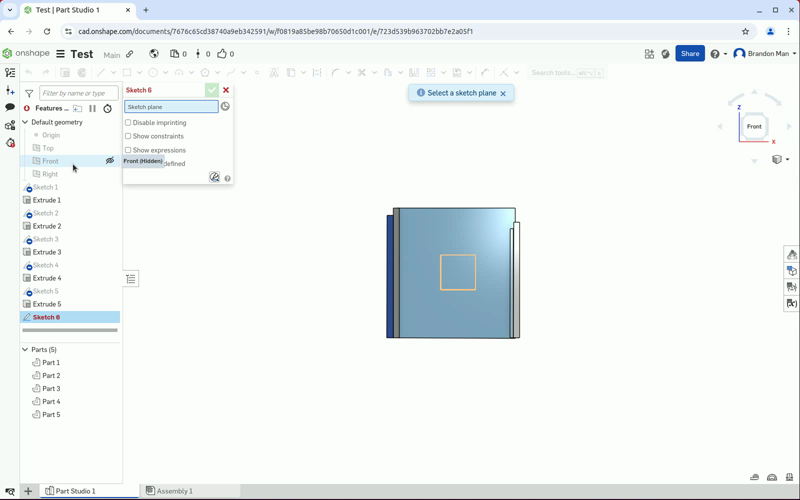
click(73, 163)
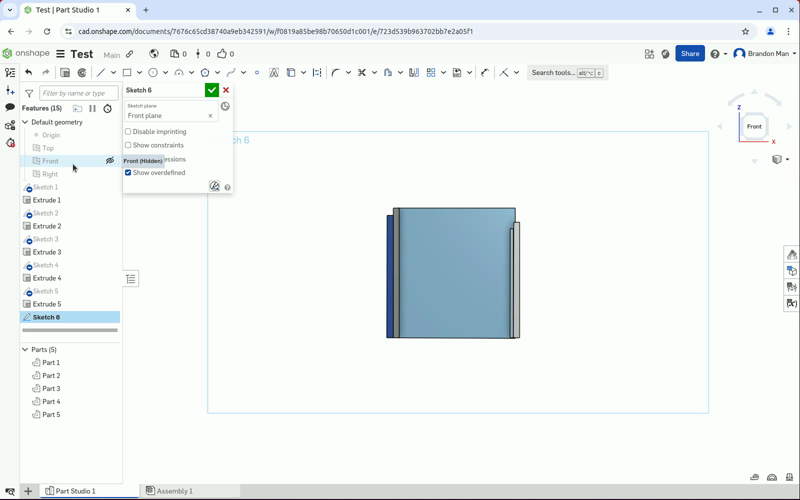
mouse_move(73, 352)
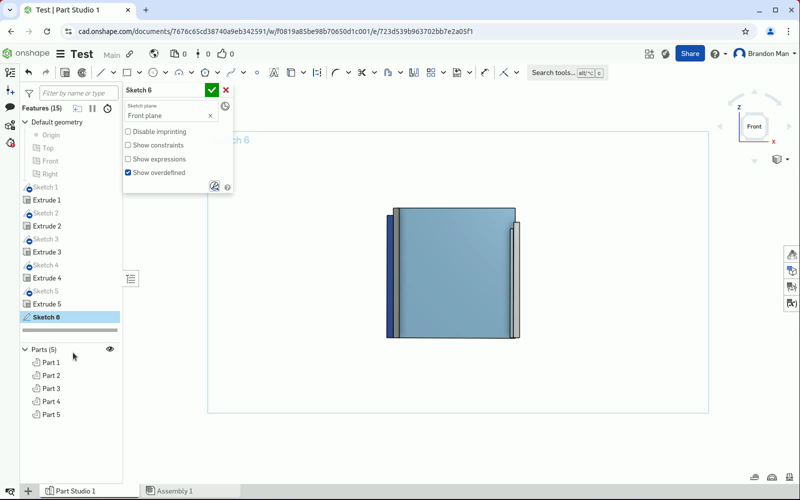
key(y)
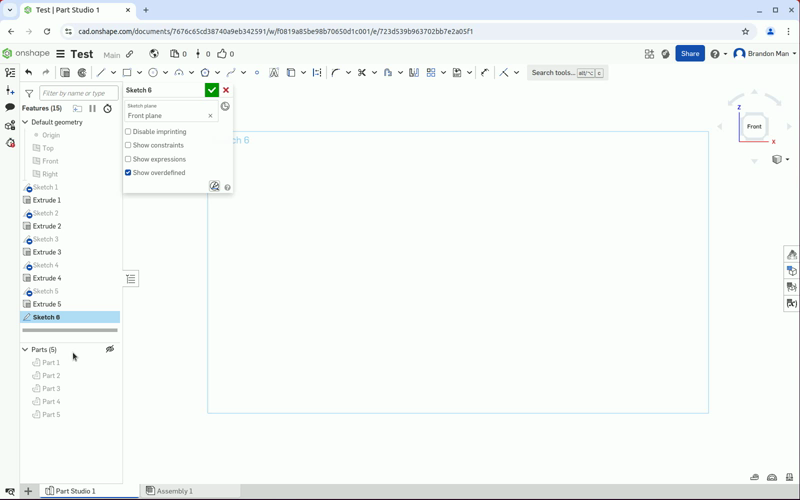
key(l)
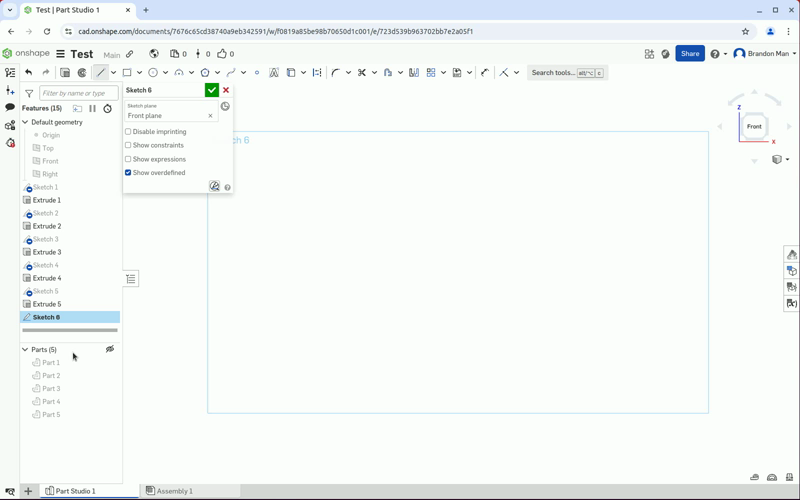
key_down(shift)
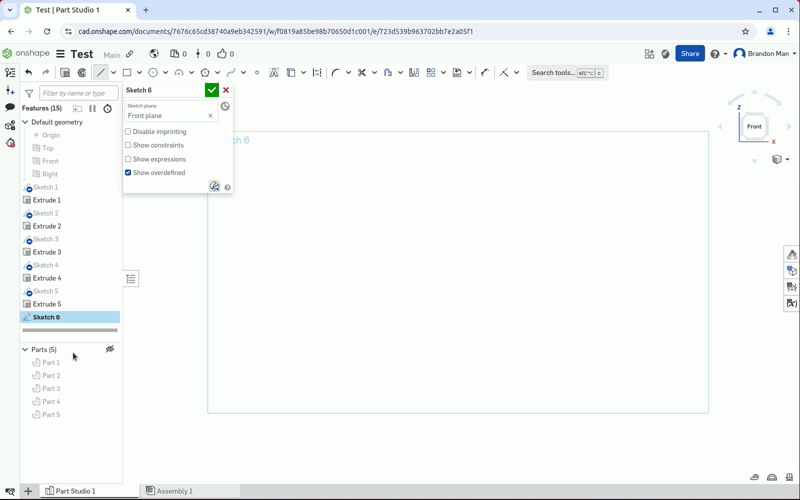
mouse_move(510, 337)
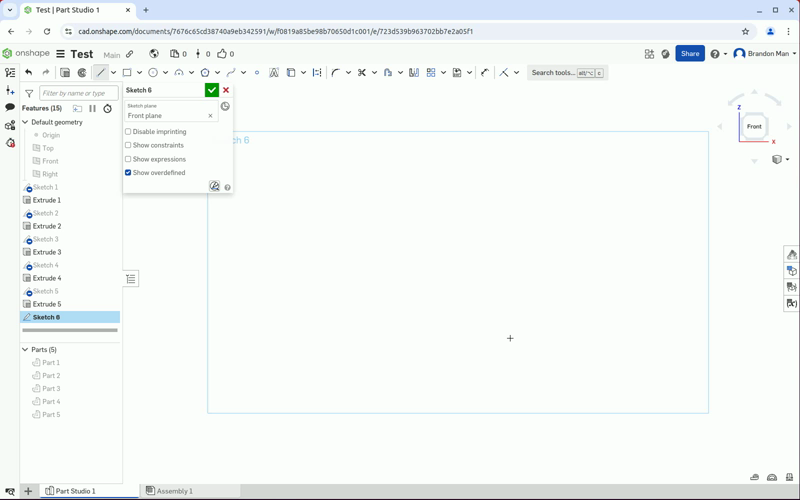
click(510, 337)
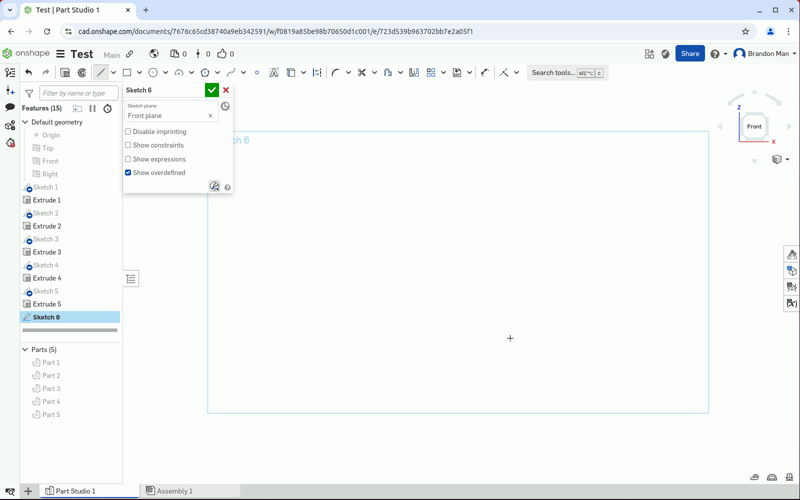
key_up(shift)
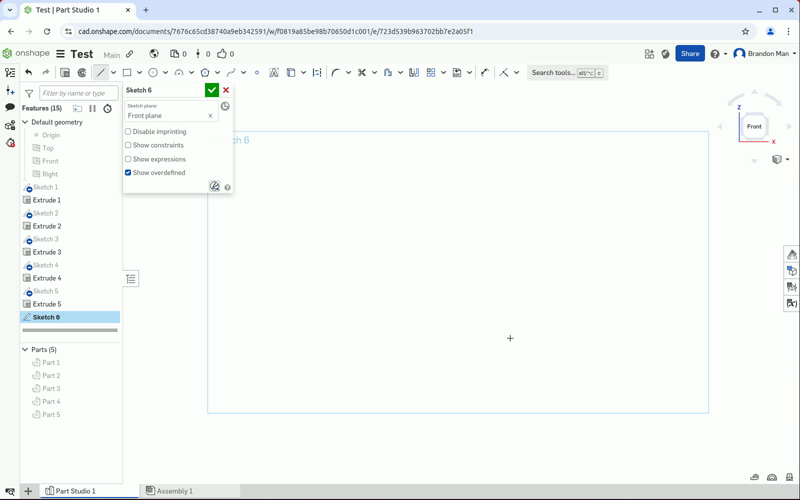
key_down(shift)
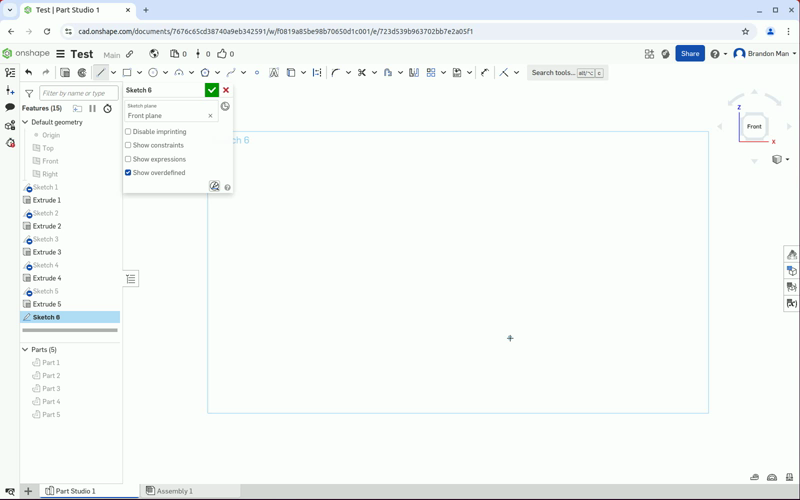
mouse_move(540, 337)
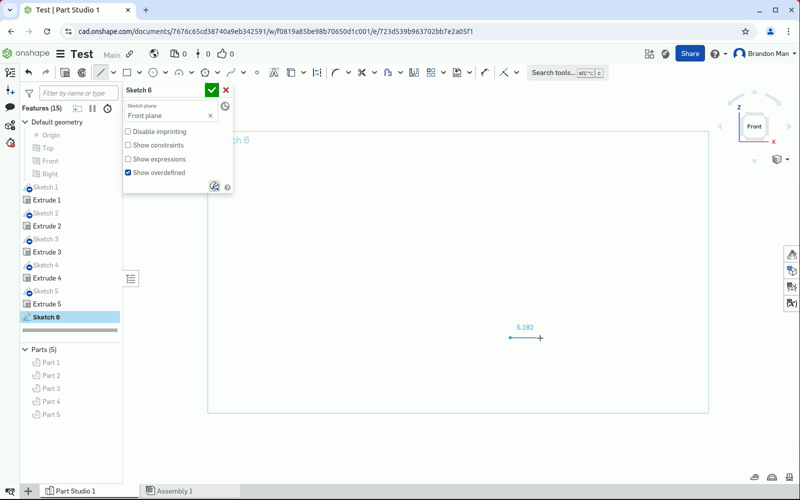
mouse_move(513, 337)
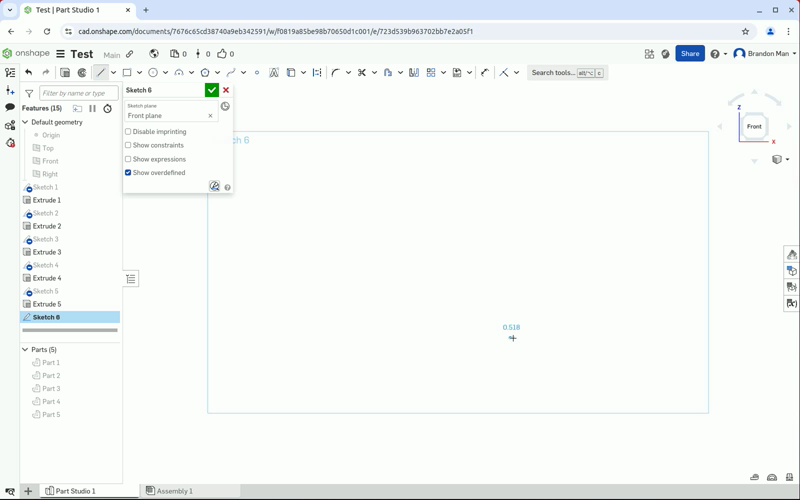
scroll(6)
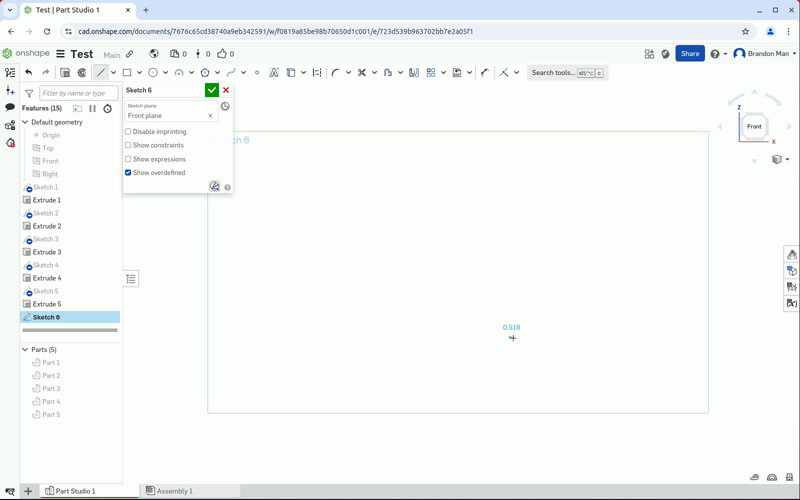
scroll(6)
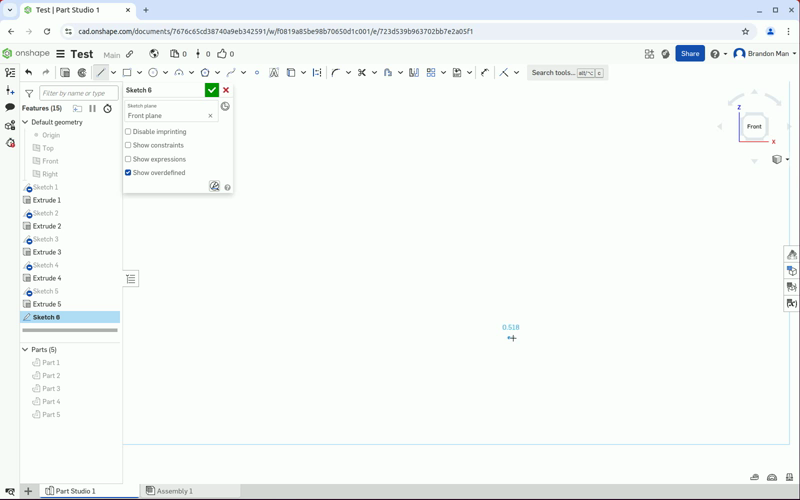
scroll(6)
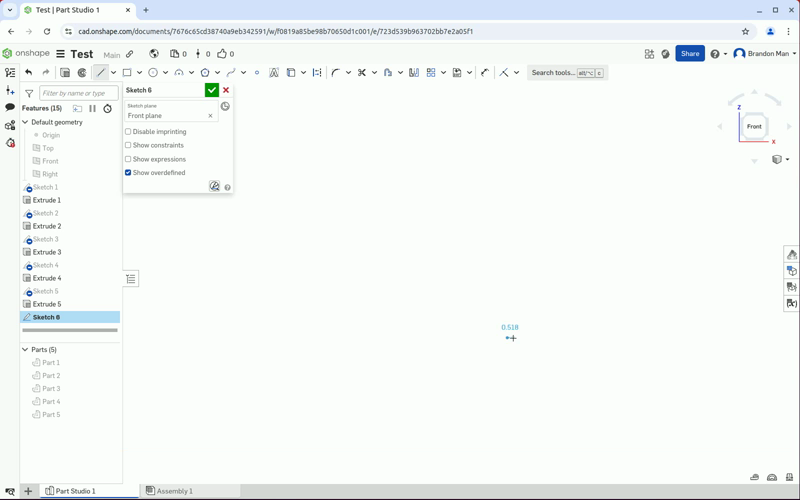
scroll(6)
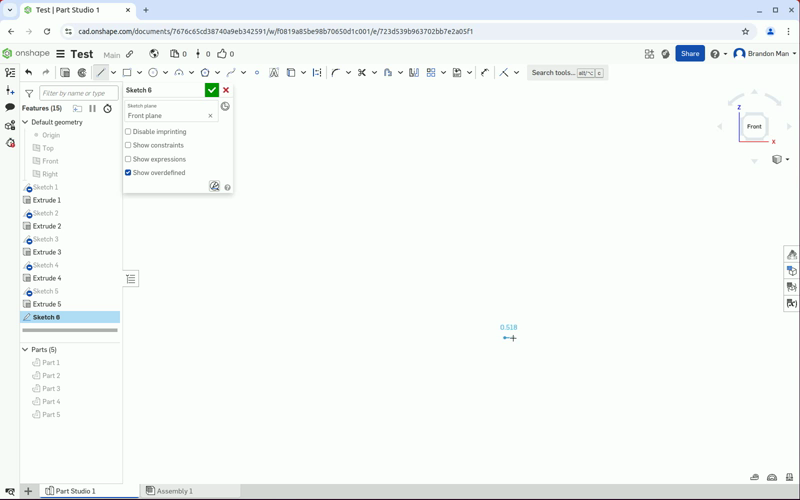
scroll(6)
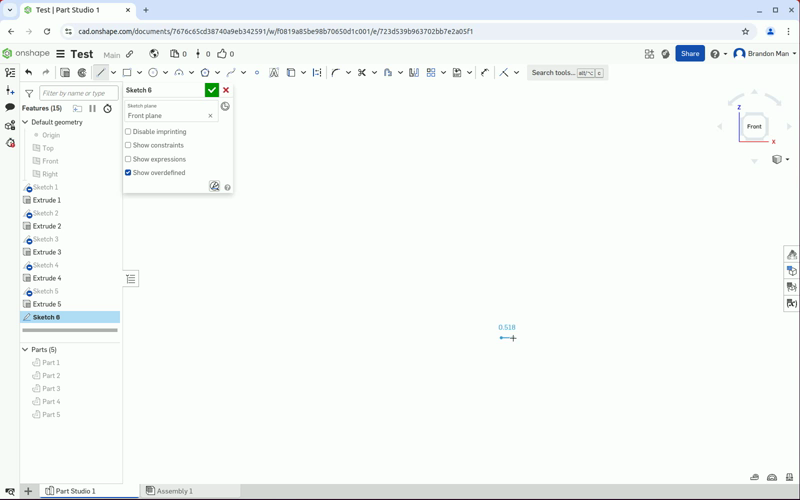
scroll(6)
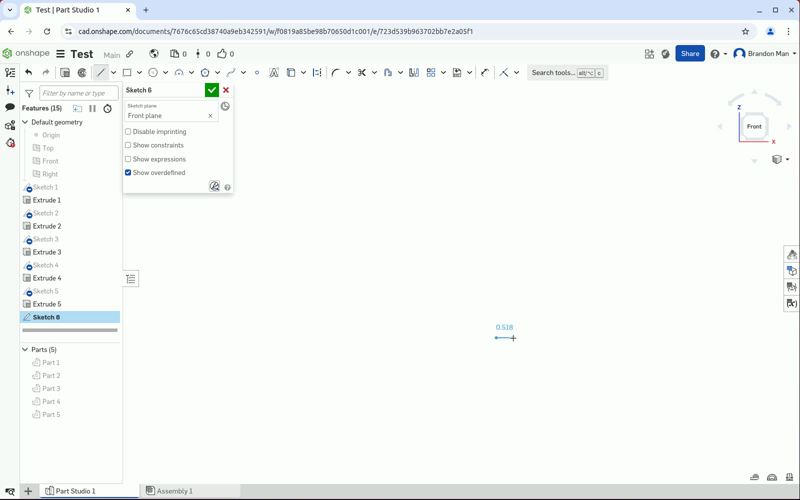
scroll(6)
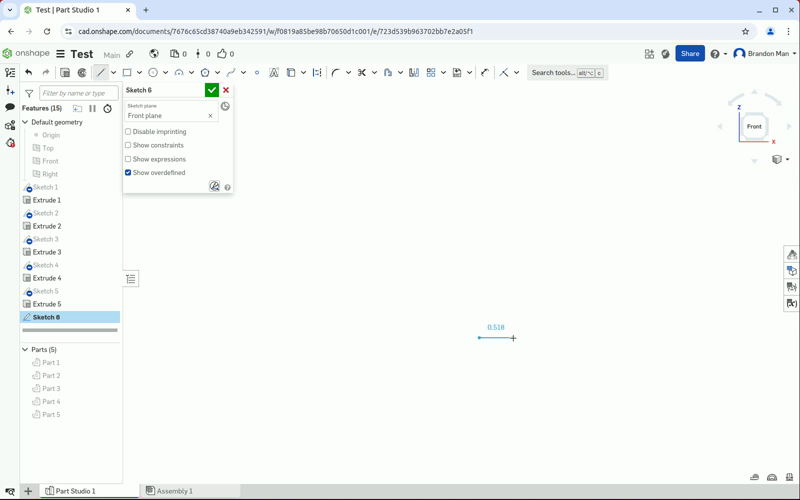
click(513, 337)
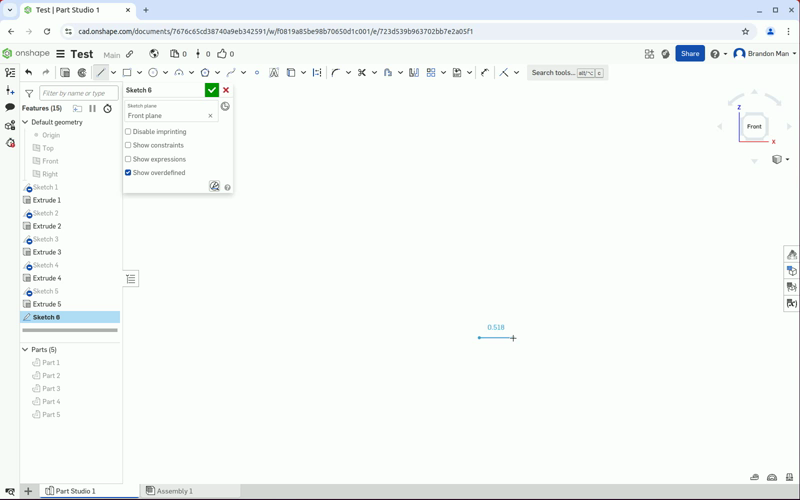
scroll(-6)
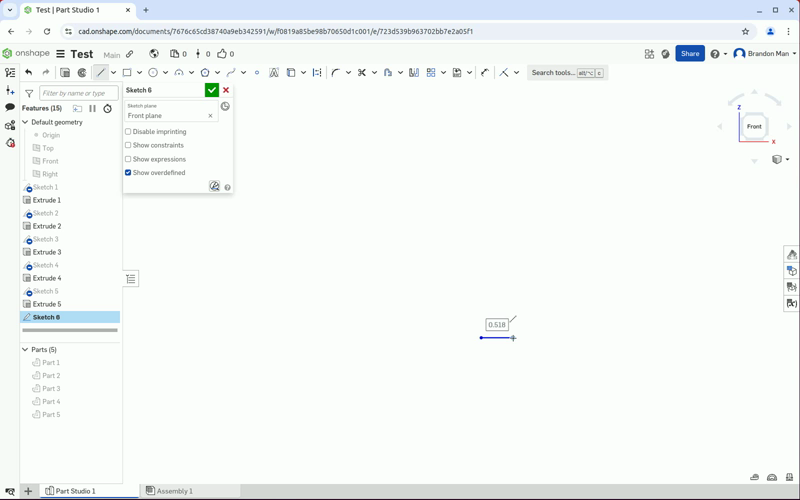
scroll(-6)
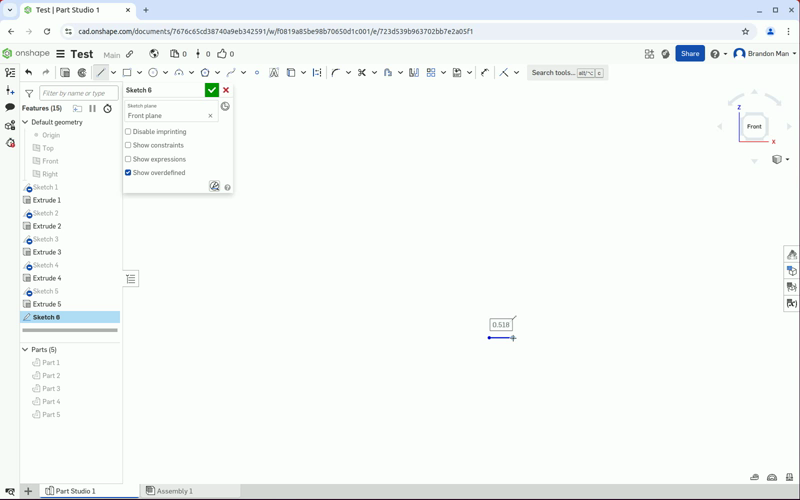
scroll(-6)
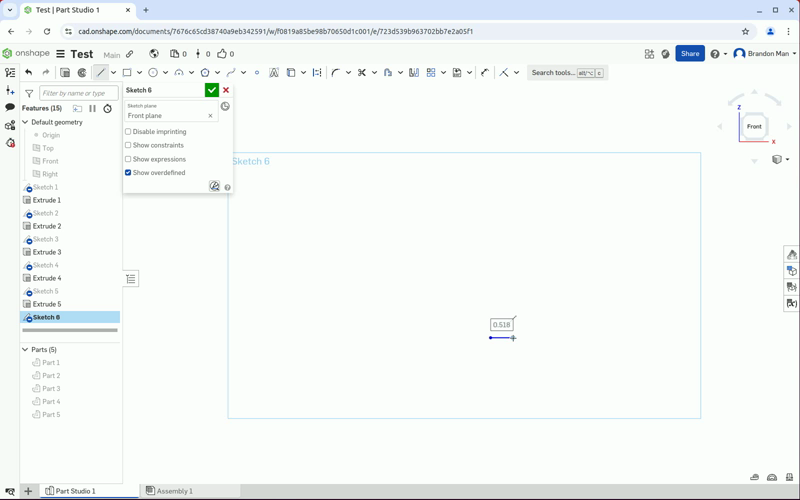
scroll(-6)
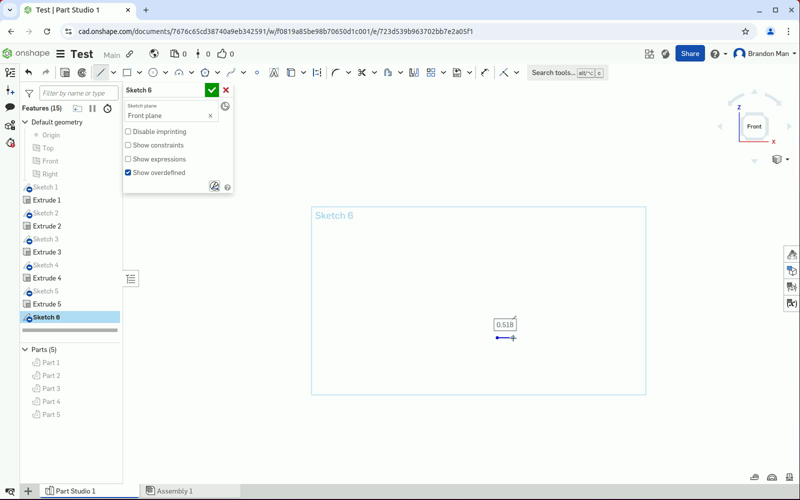
scroll(-6)
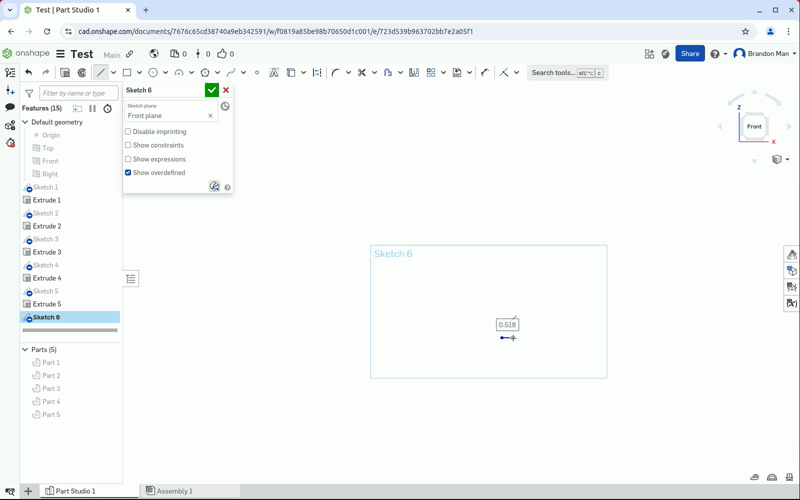
scroll(-6)
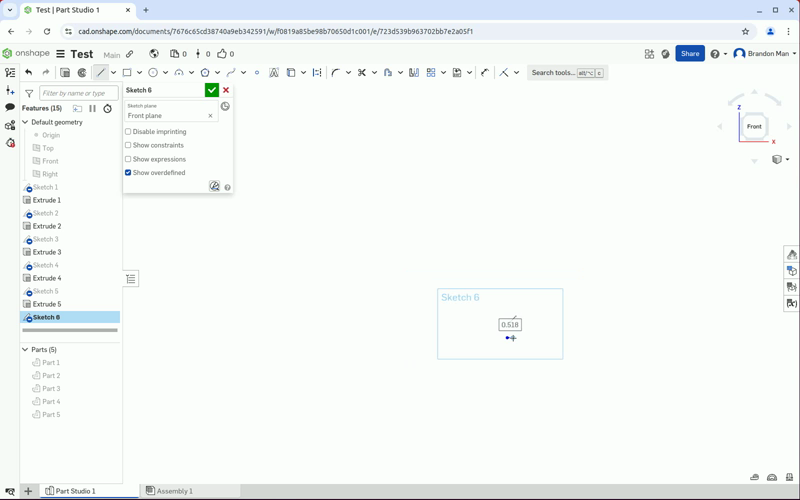
scroll(-6)
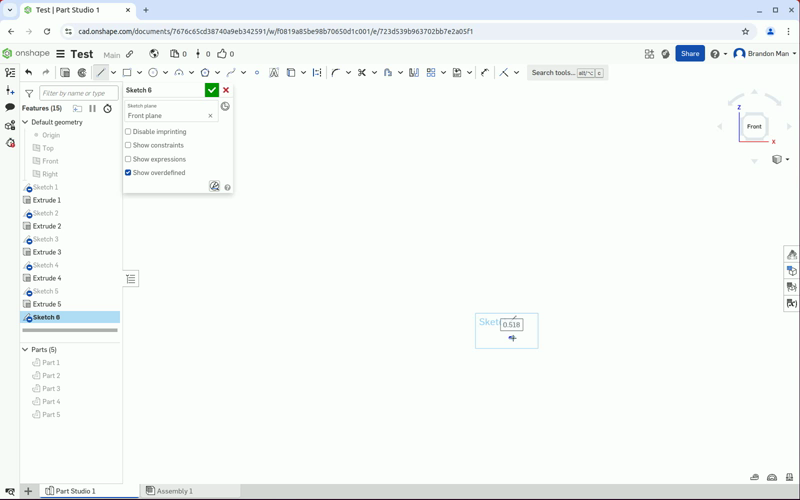
key_up(shift)
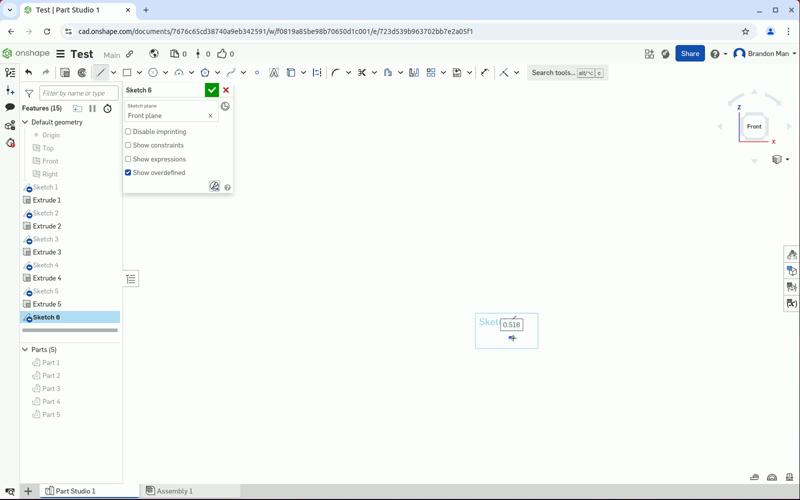
key_down(shift)
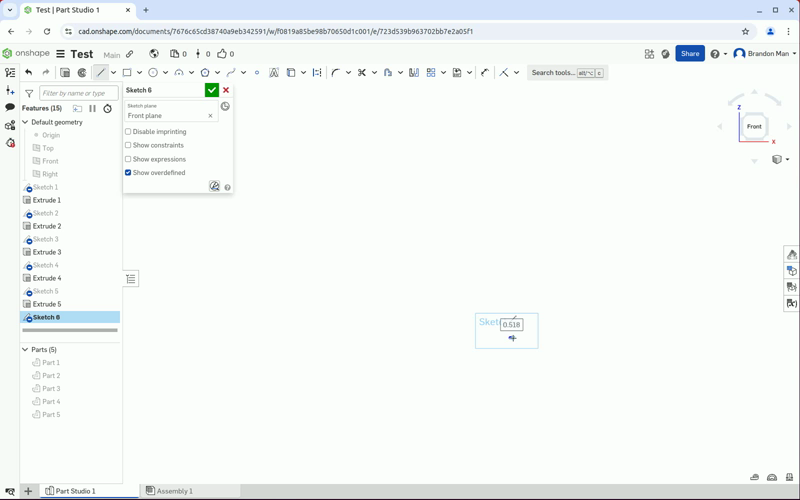
mouse_move(513, 239)
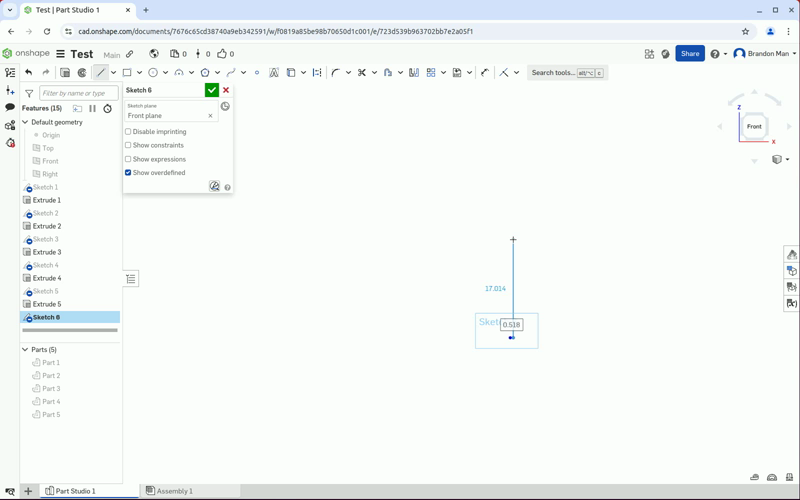
click(513, 239)
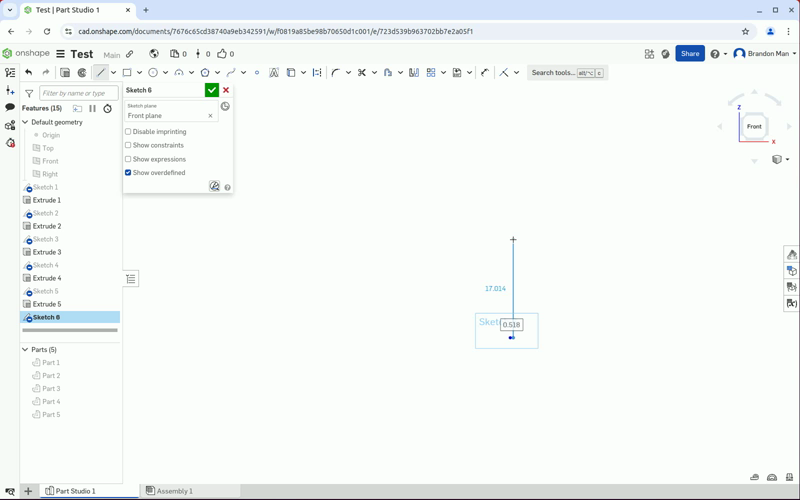
key_up(shift)
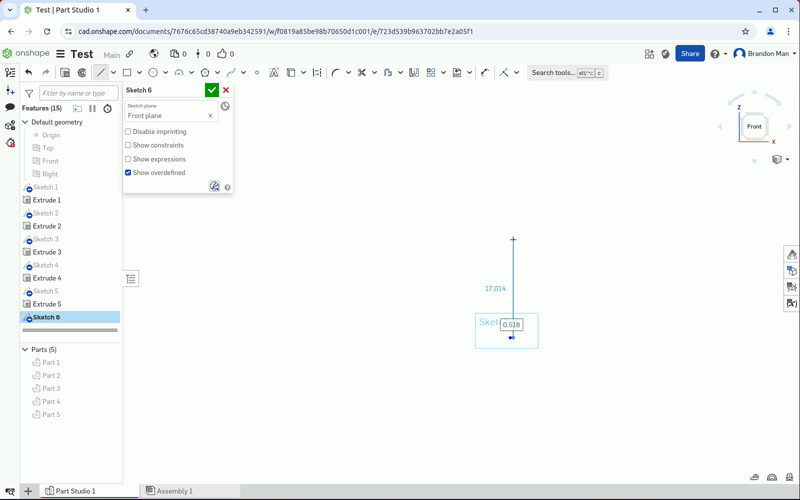
key_down(shift)
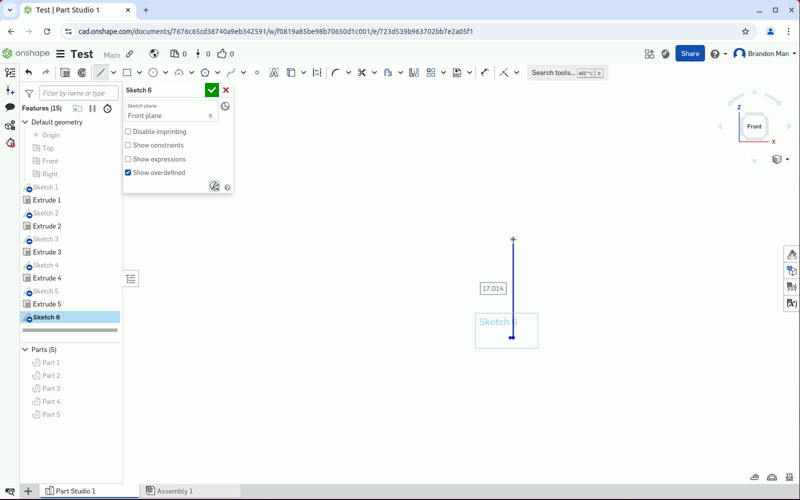
mouse_move(543, 239)
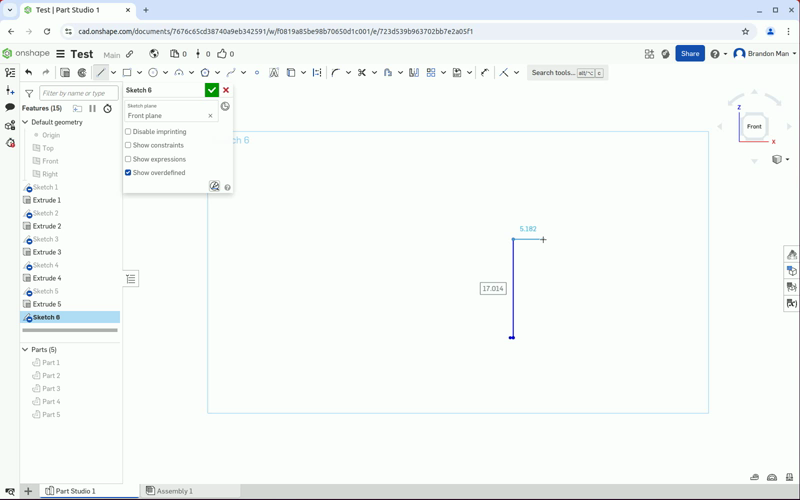
mouse_move(513, 228)
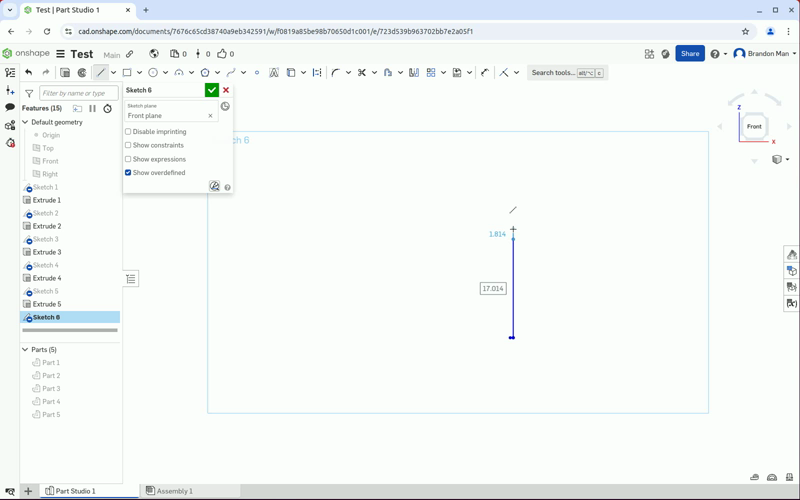
click(513, 228)
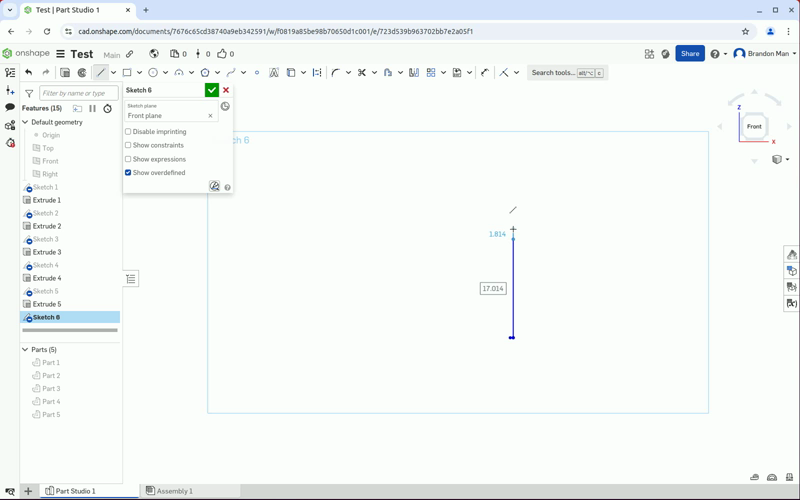
key_up(shift)
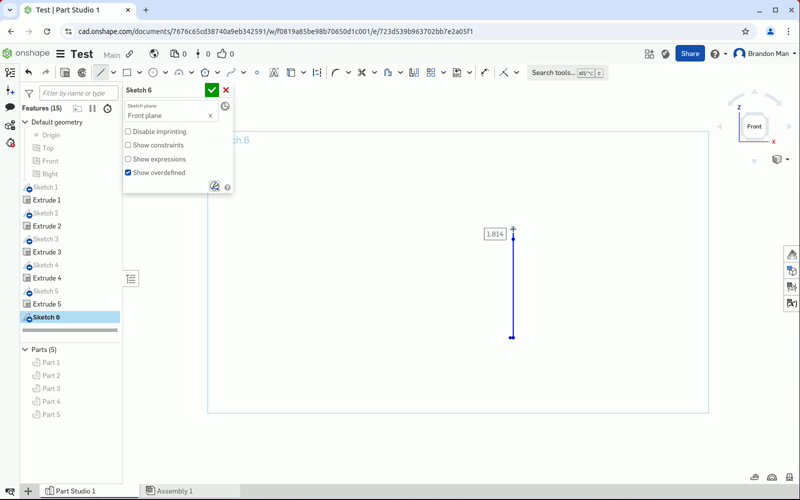
key_down(shift)
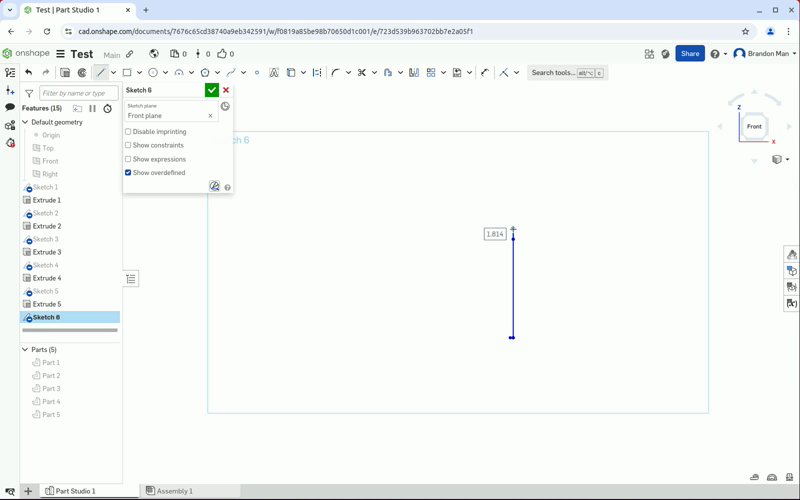
mouse_move(543, 228)
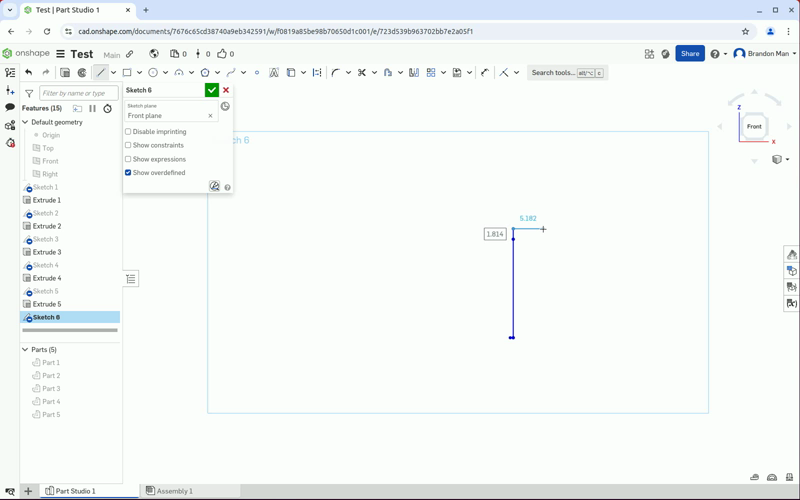
mouse_move(510, 228)
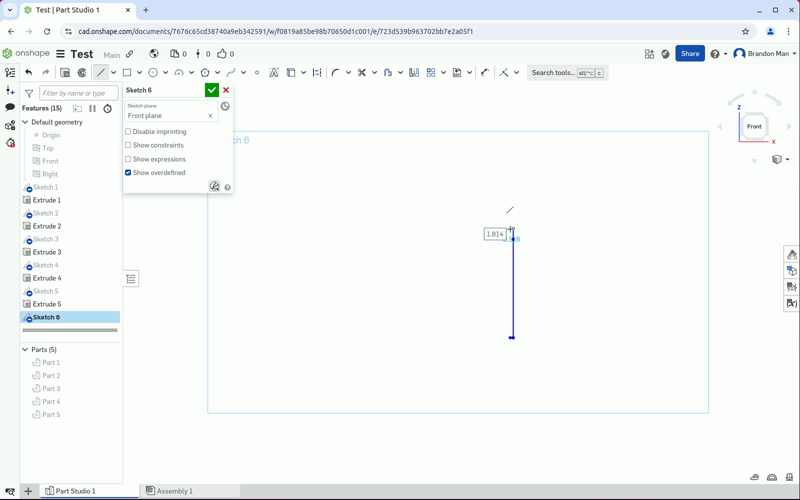
scroll(6)
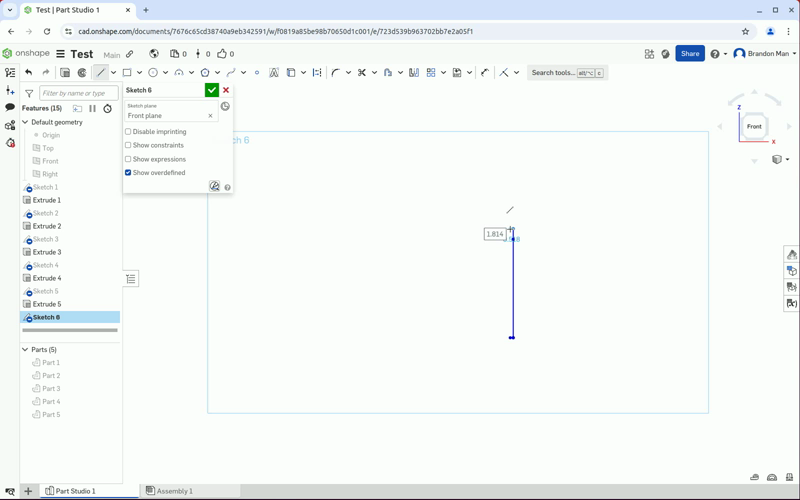
scroll(6)
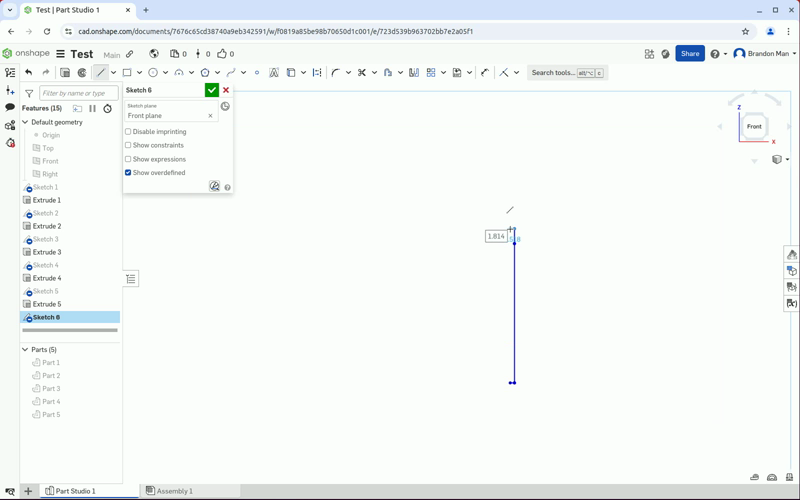
scroll(6)
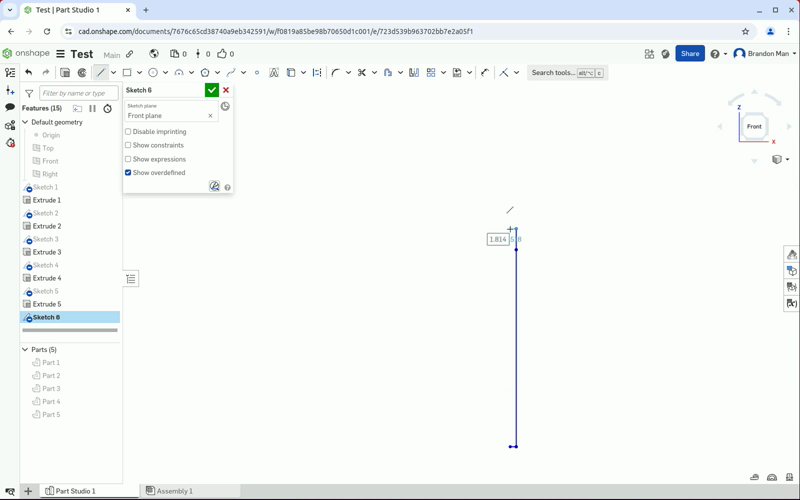
scroll(6)
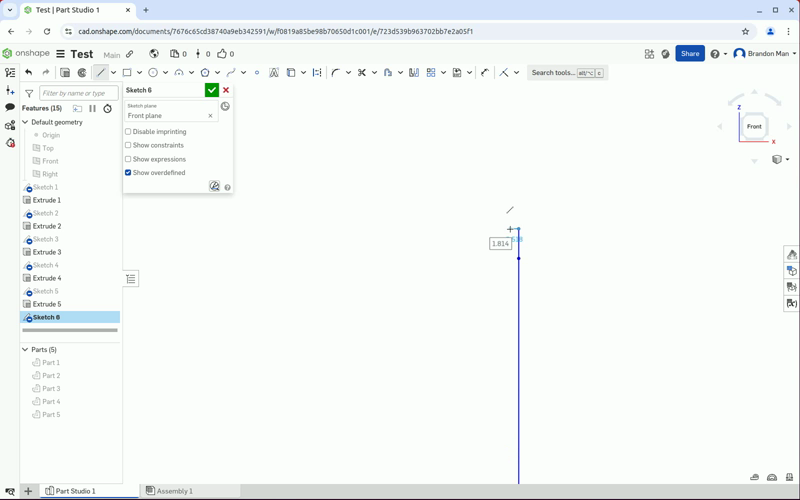
scroll(6)
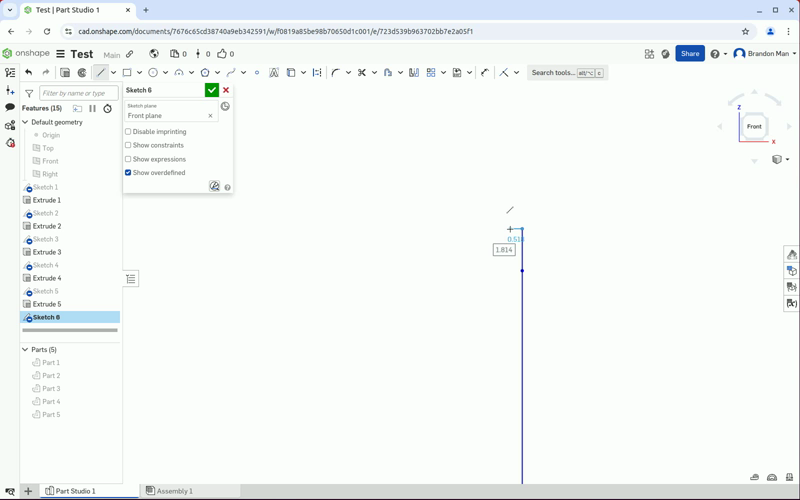
scroll(6)
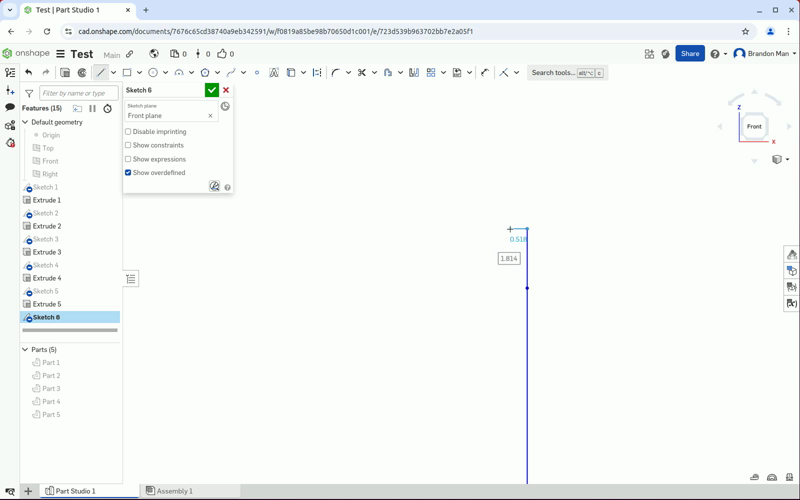
scroll(6)
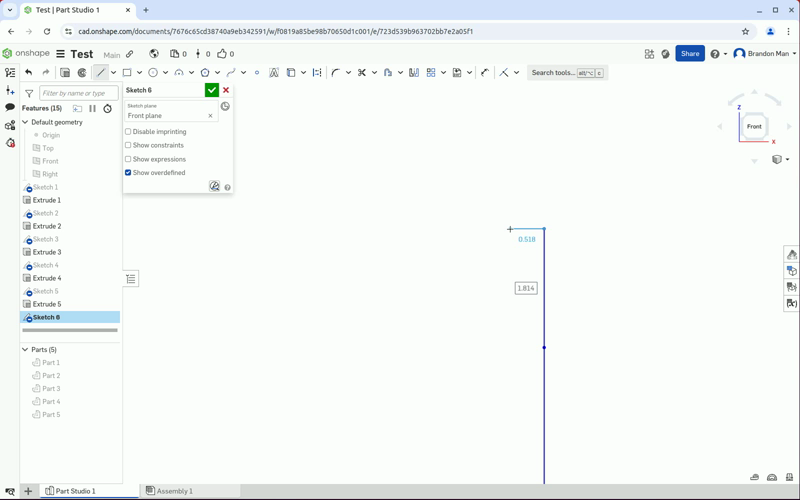
click(510, 228)
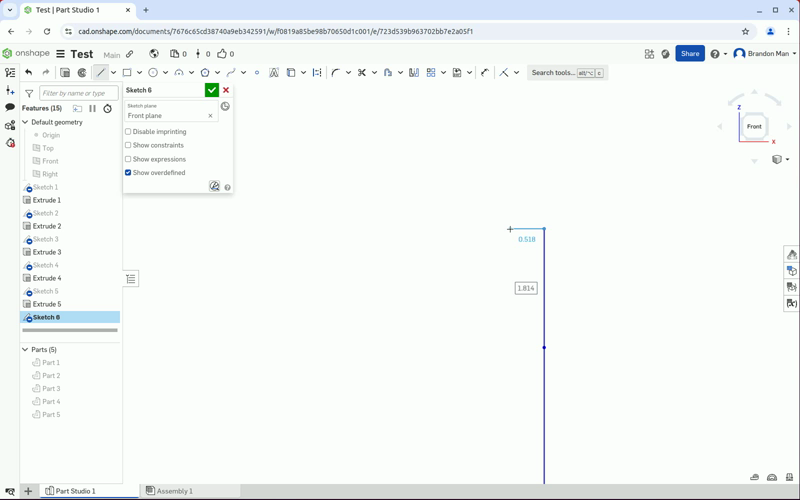
scroll(-6)
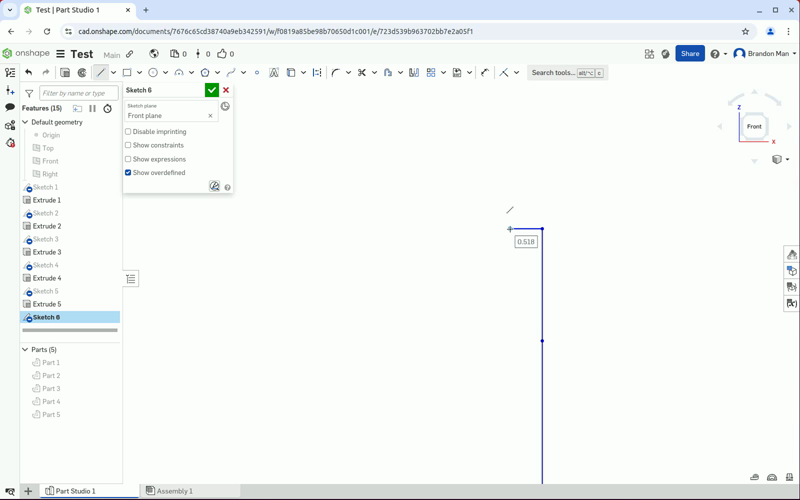
scroll(-6)
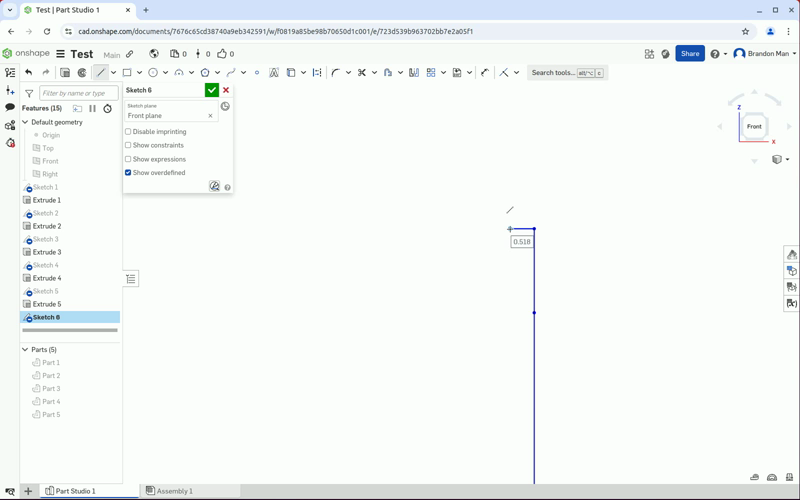
scroll(-6)
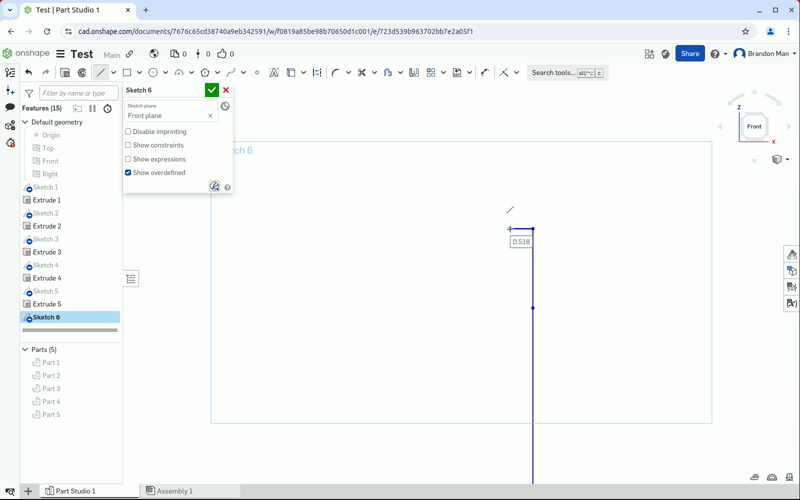
scroll(-6)
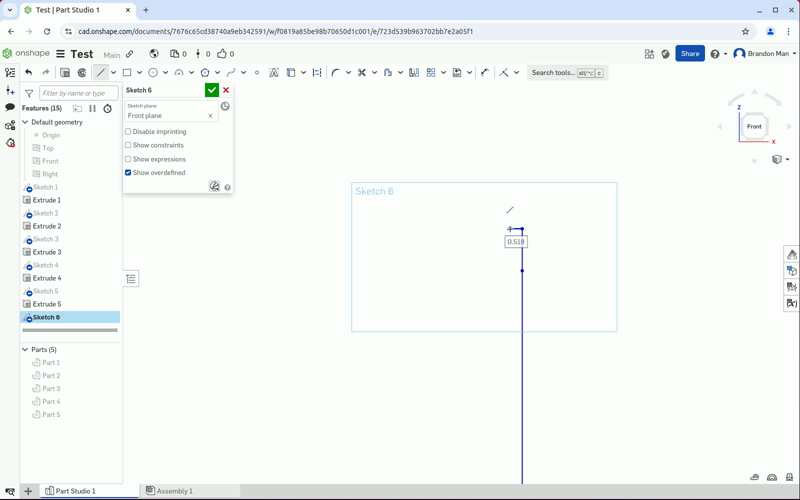
scroll(-6)
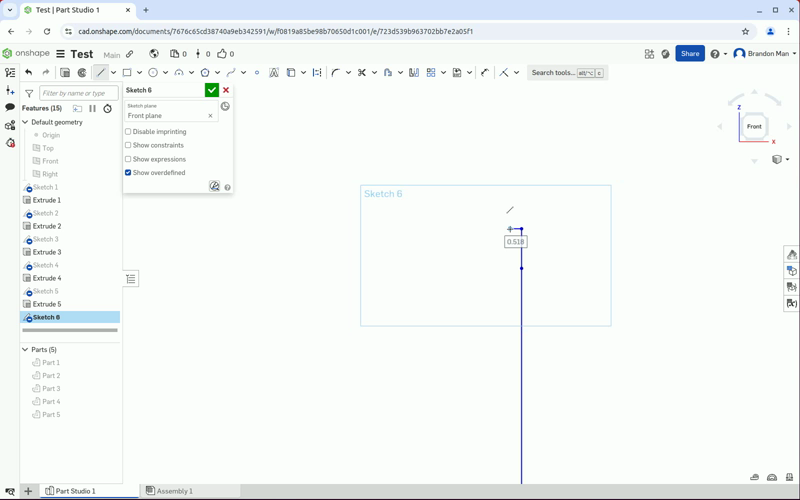
scroll(-6)
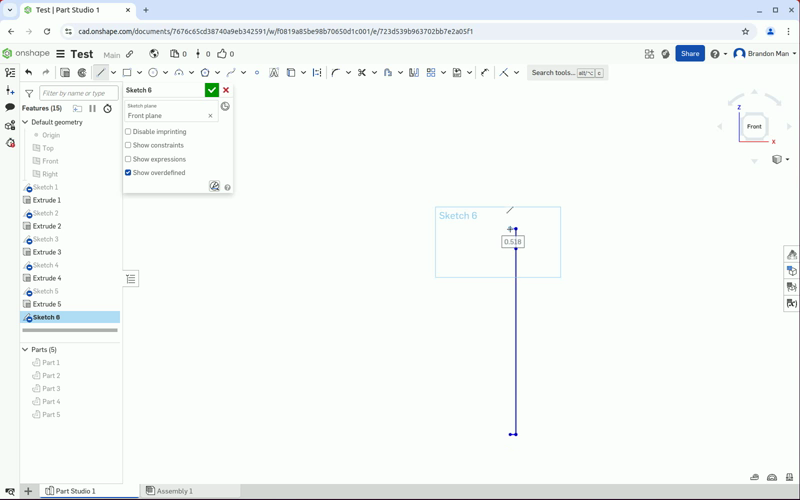
scroll(-6)
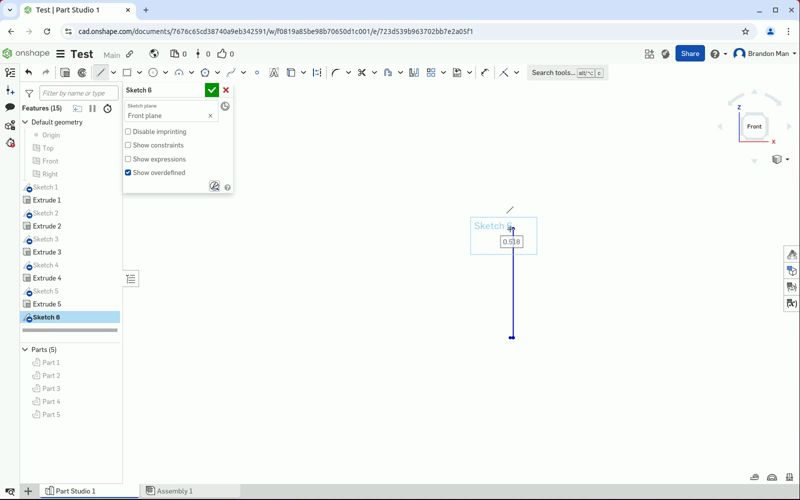
key_up(shift)
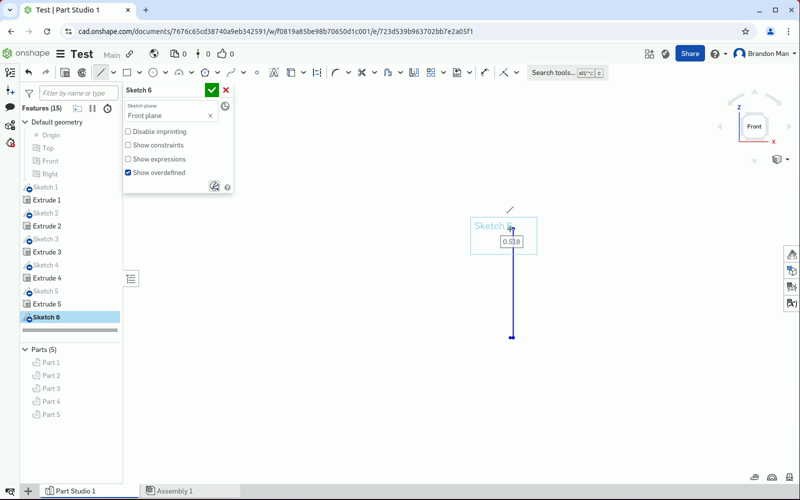
key_down(shift)
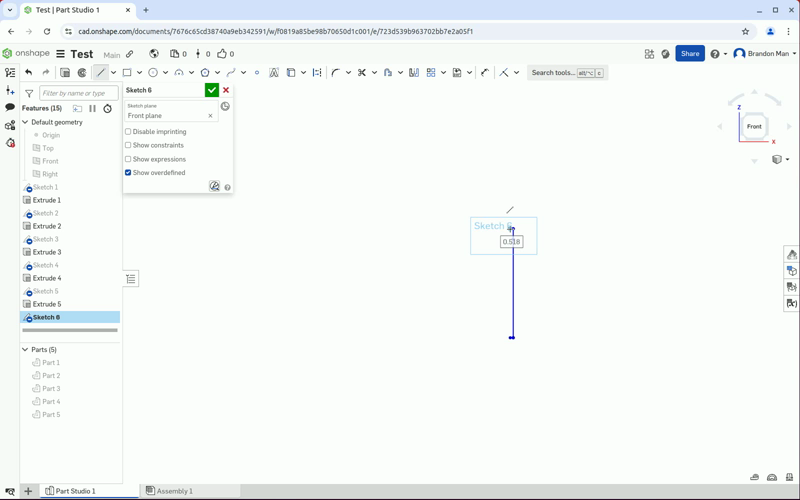
mouse_move(510, 337)
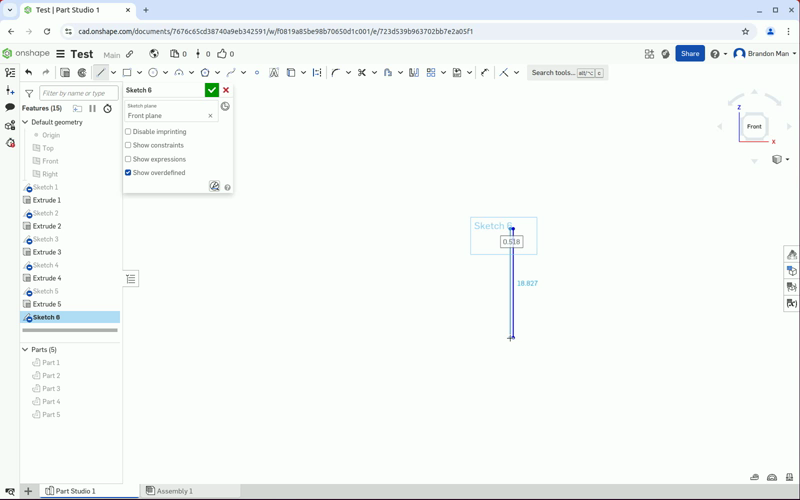
scroll(6)
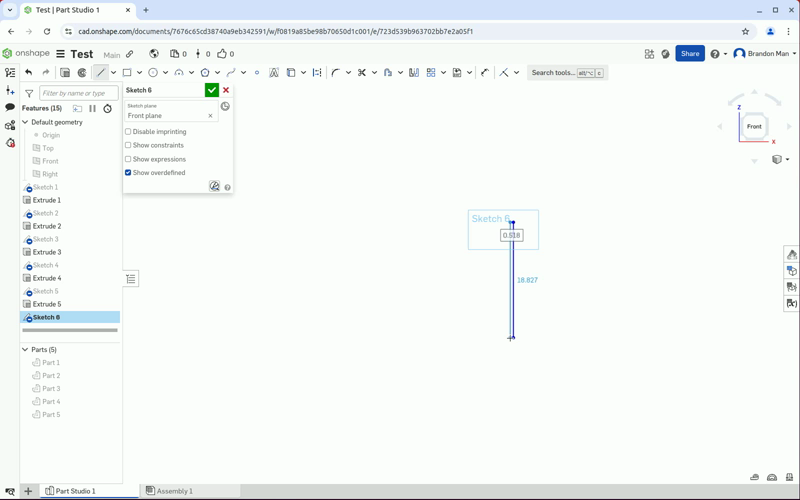
scroll(6)
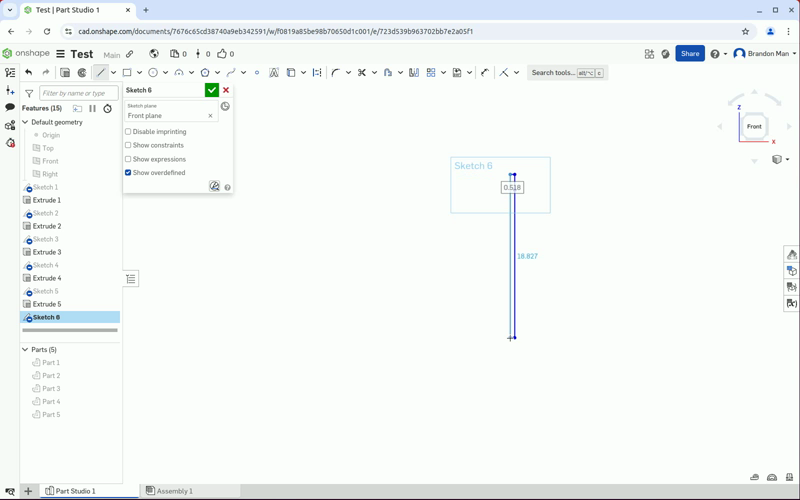
scroll(6)
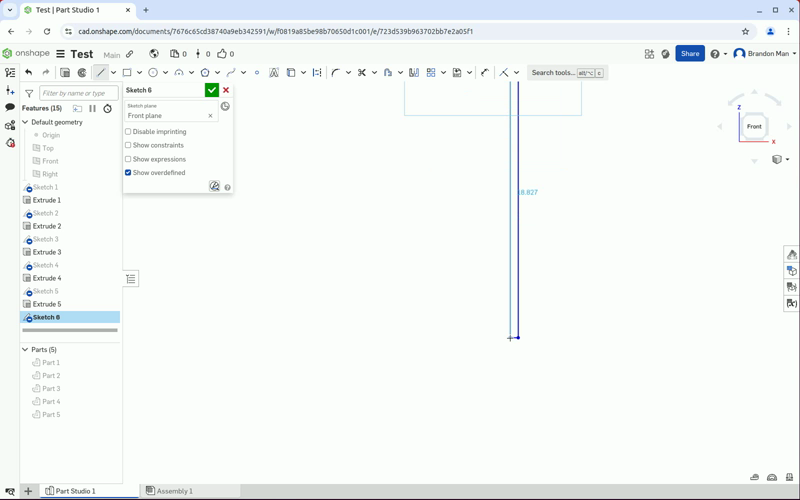
scroll(6)
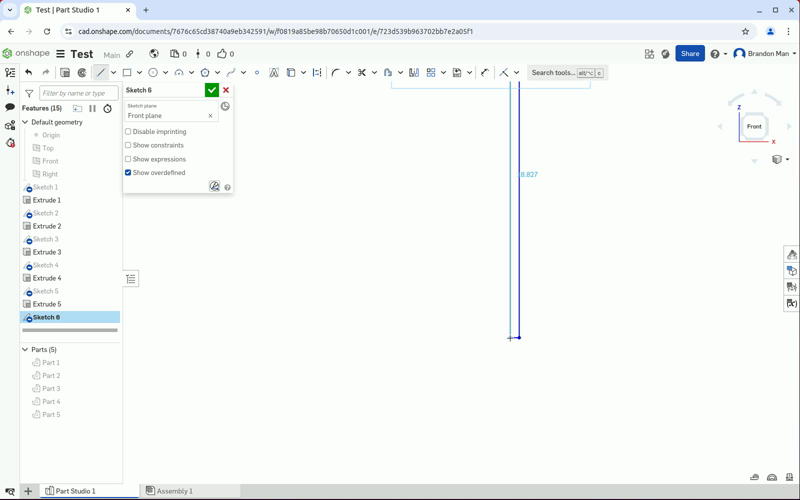
scroll(6)
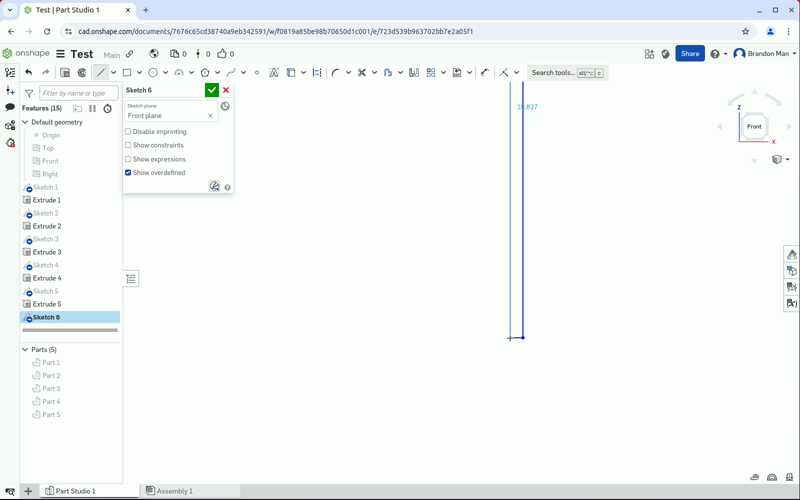
scroll(6)
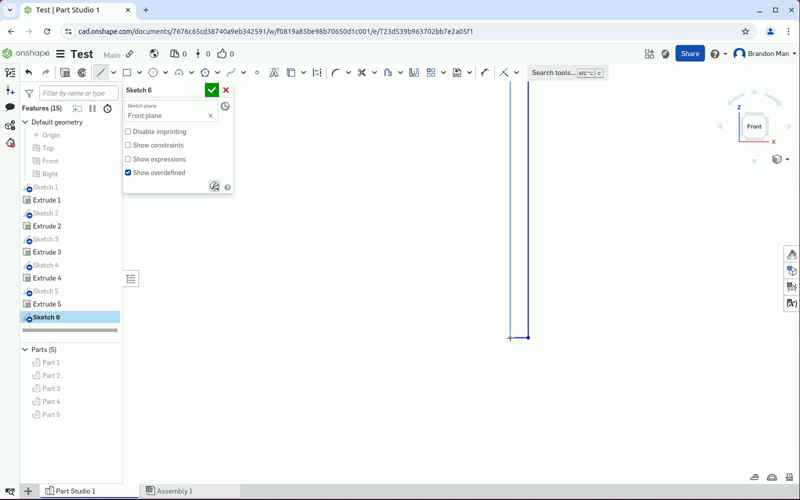
scroll(6)
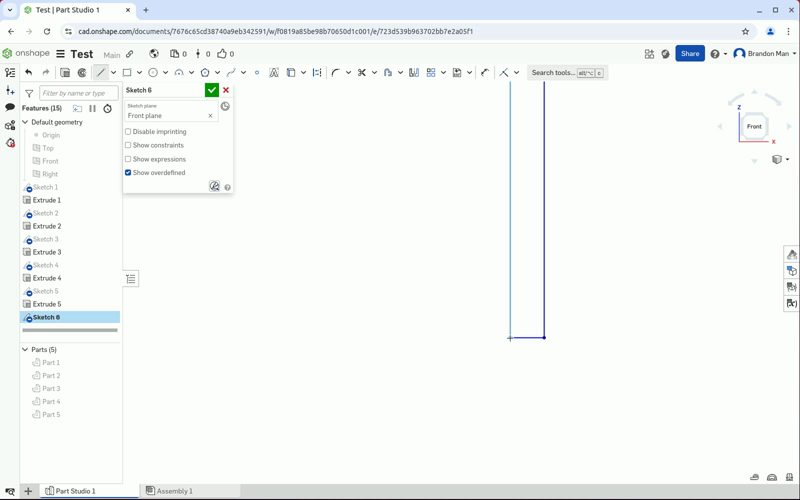
key_up(shift)
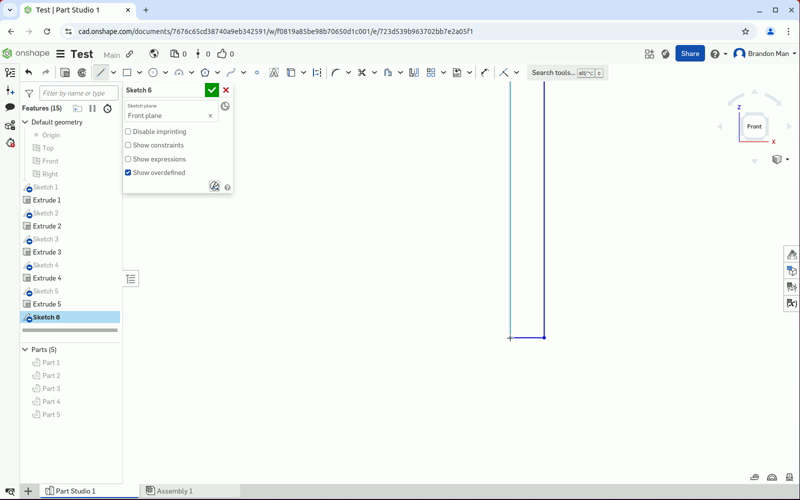
click(510, 337)
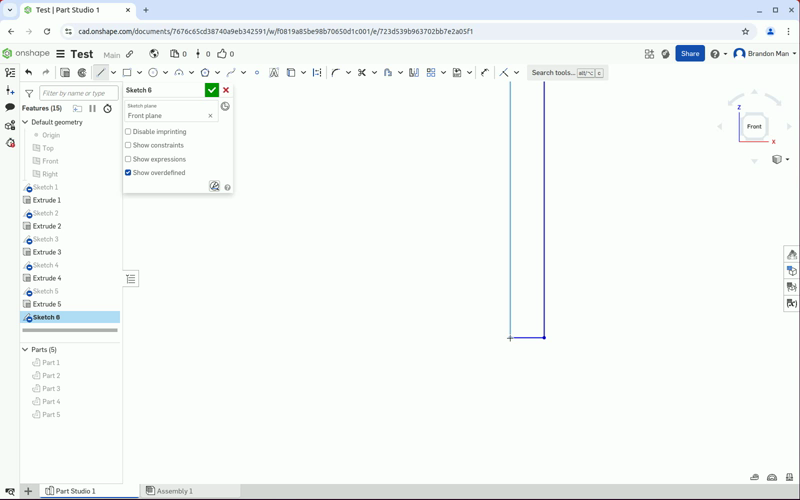
scroll(-6)
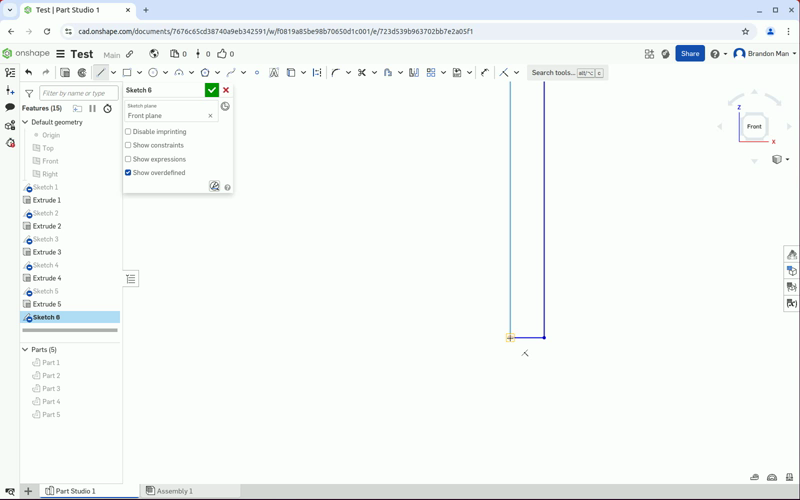
scroll(-6)
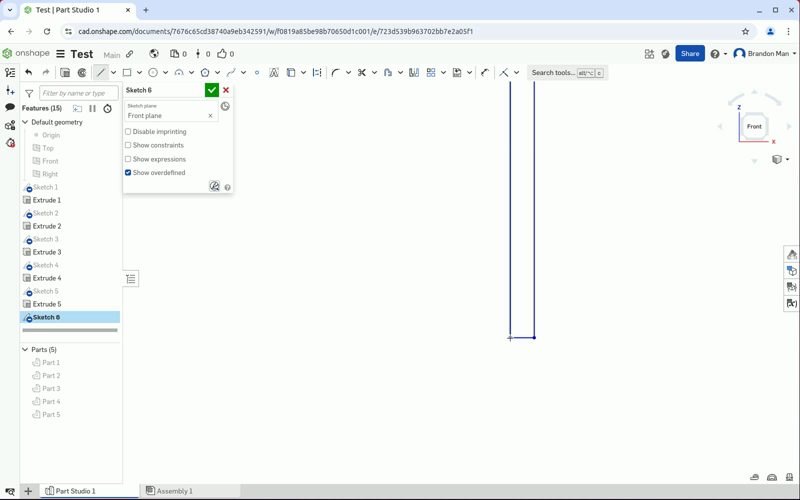
scroll(-6)
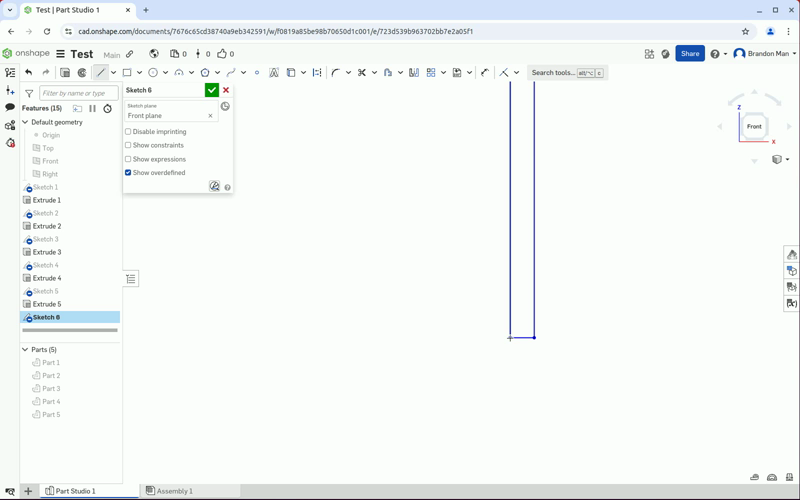
scroll(-6)
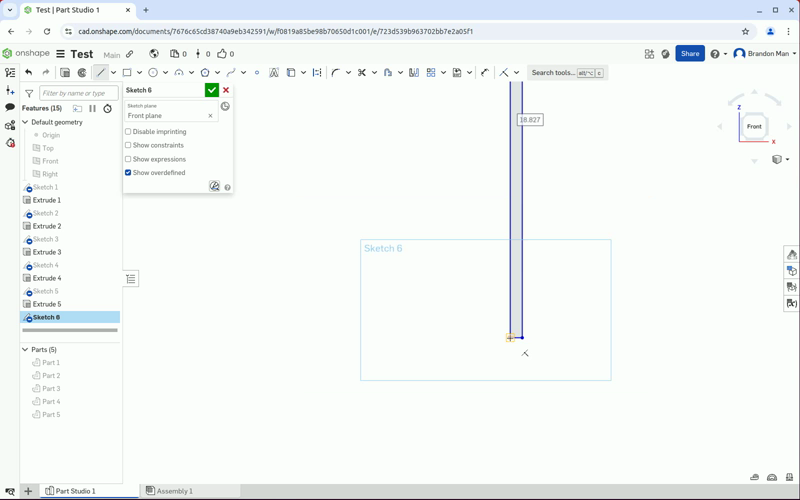
scroll(-6)
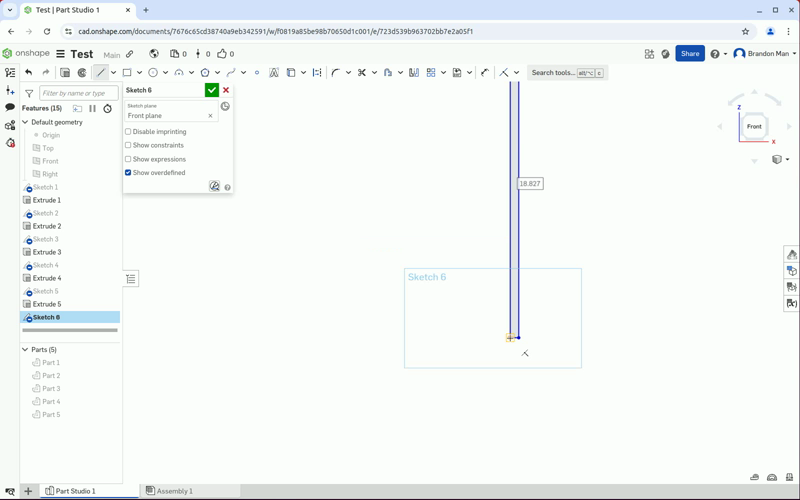
scroll(-6)
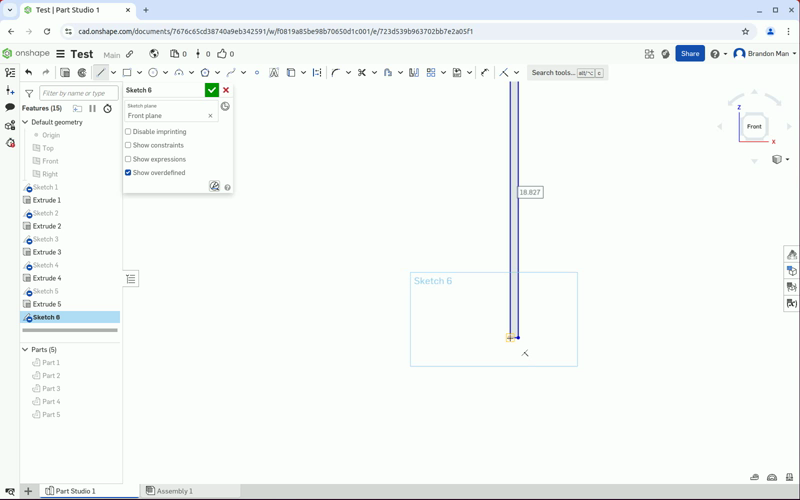
scroll(-6)
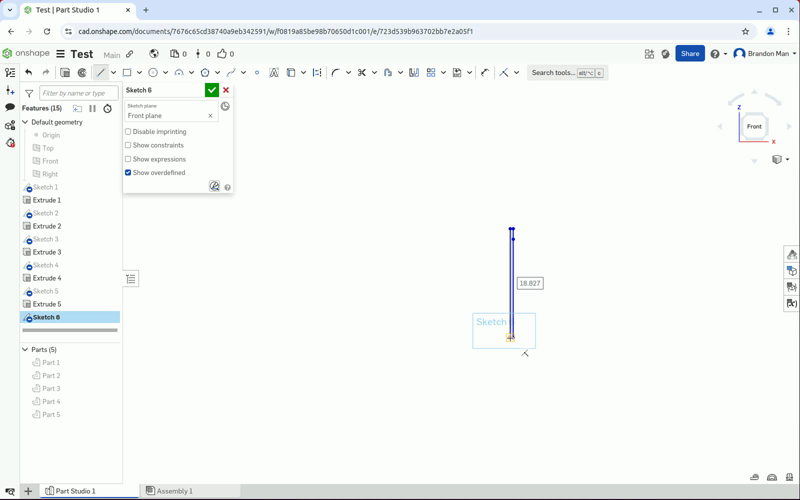
key(esc)
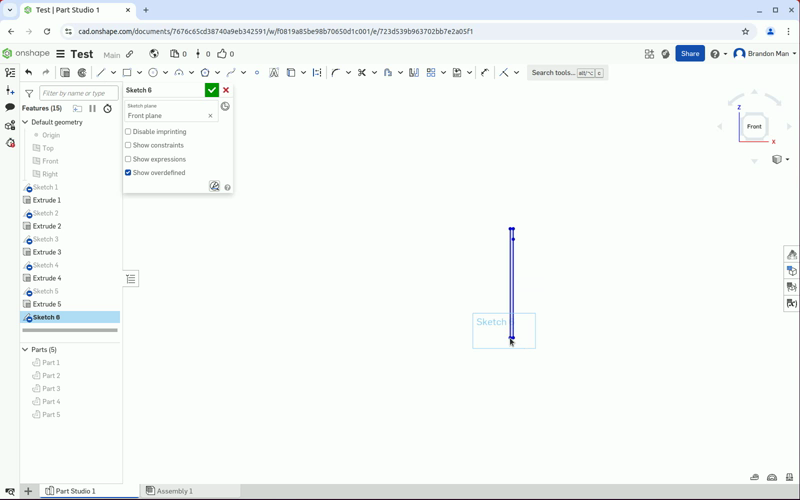
mouse_move(511, 327)
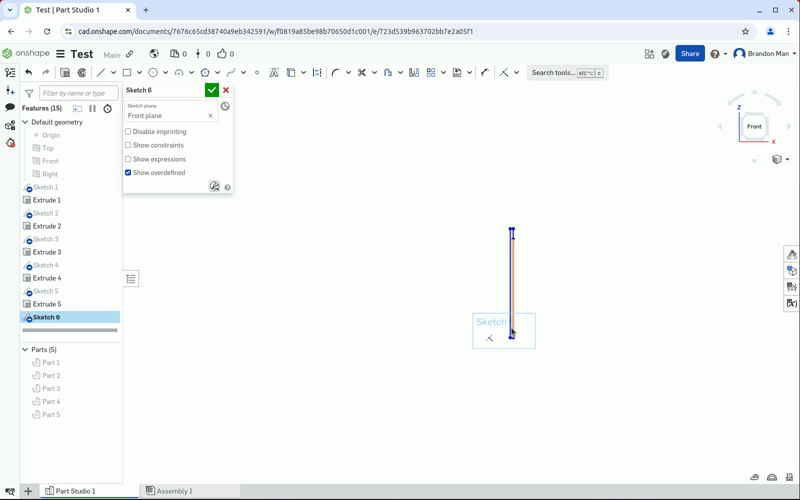
scroll(6)
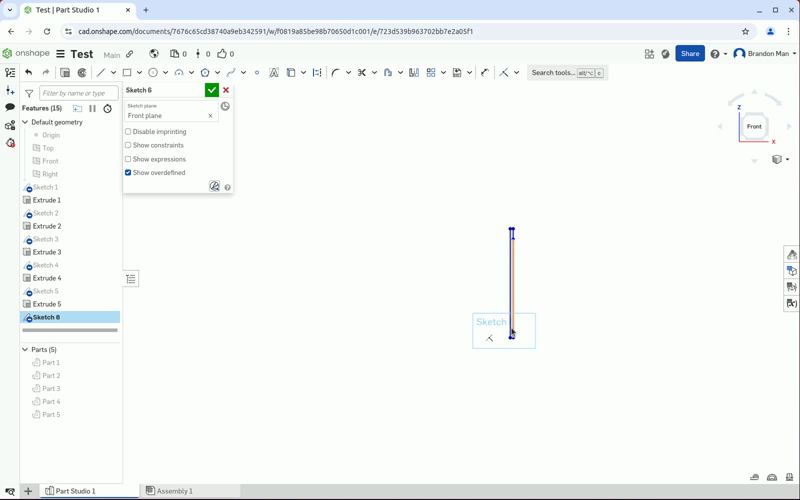
scroll(6)
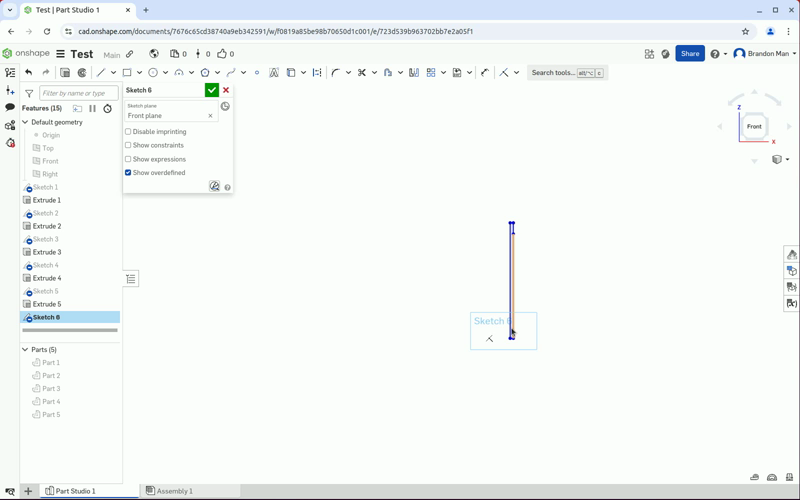
scroll(6)
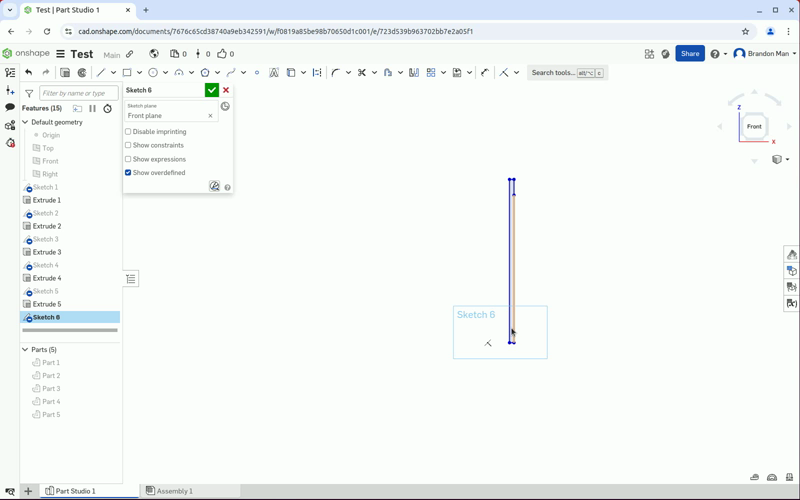
scroll(6)
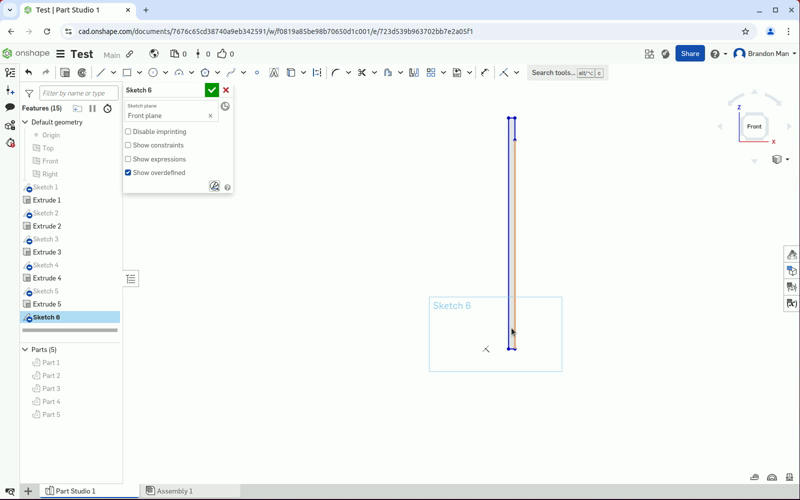
scroll(6)
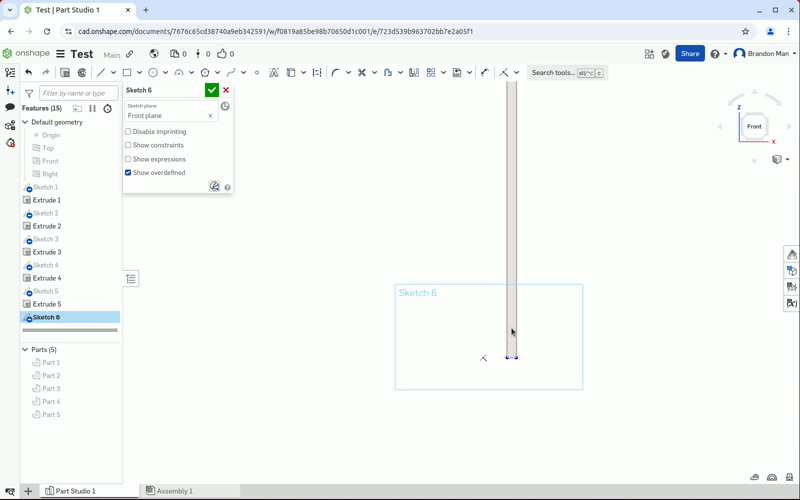
scroll(6)
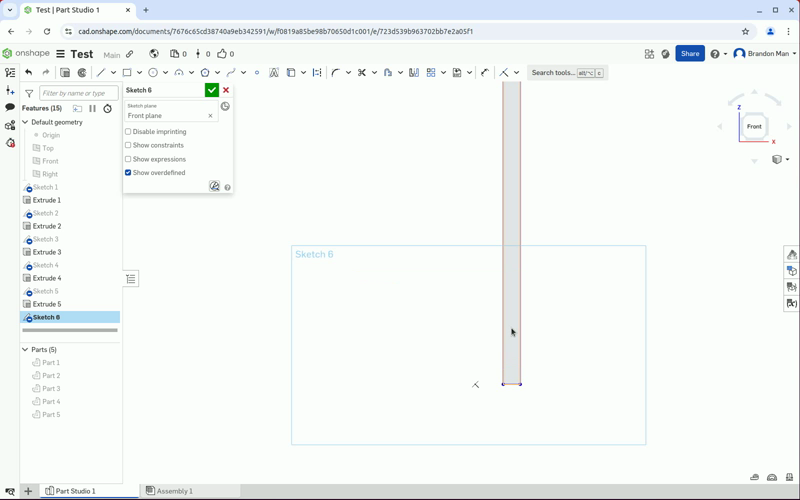
scroll(6)
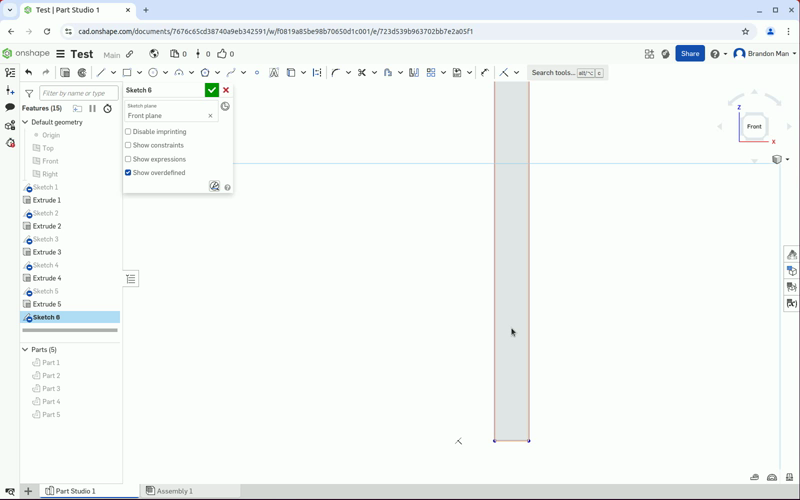
click(511, 327)
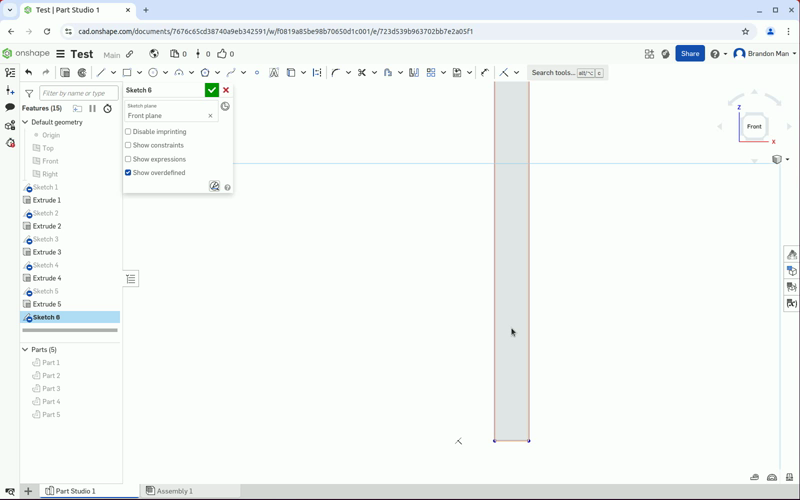
scroll(-6)
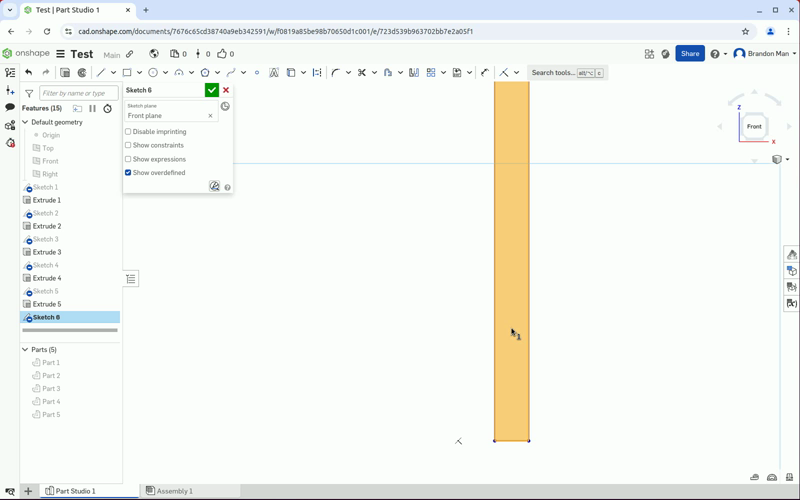
scroll(-6)
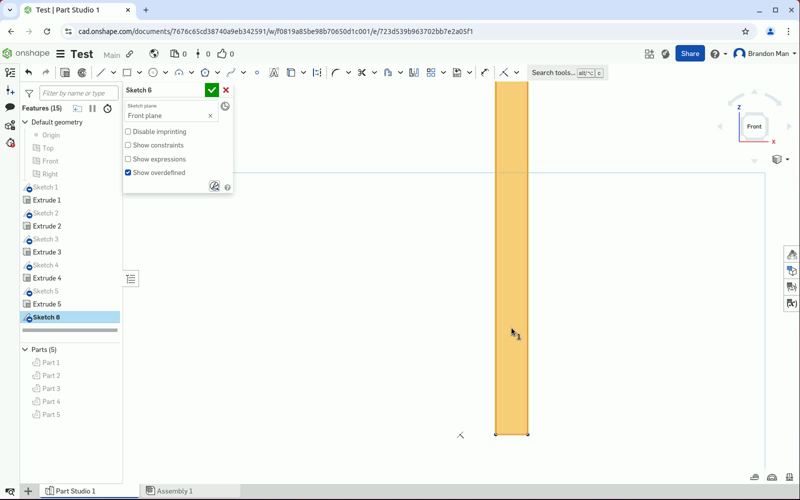
scroll(-6)
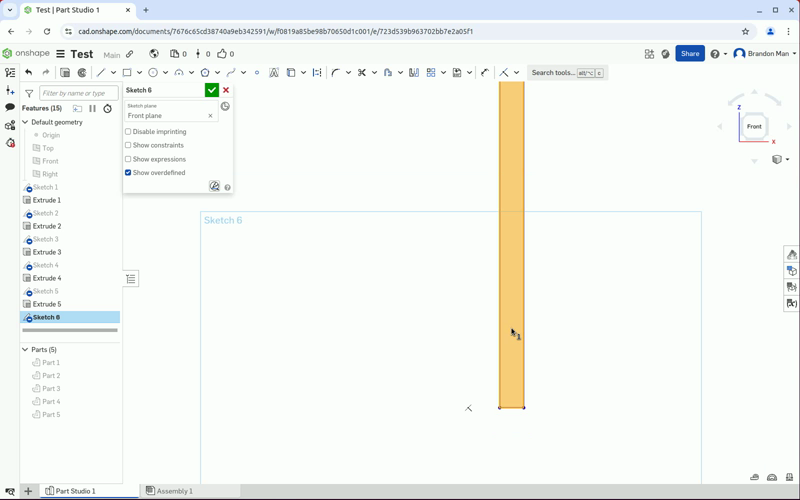
scroll(-6)
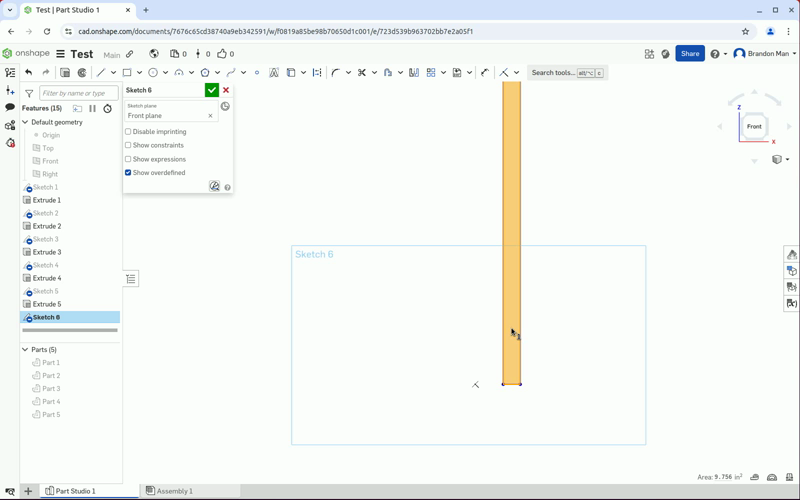
scroll(-6)
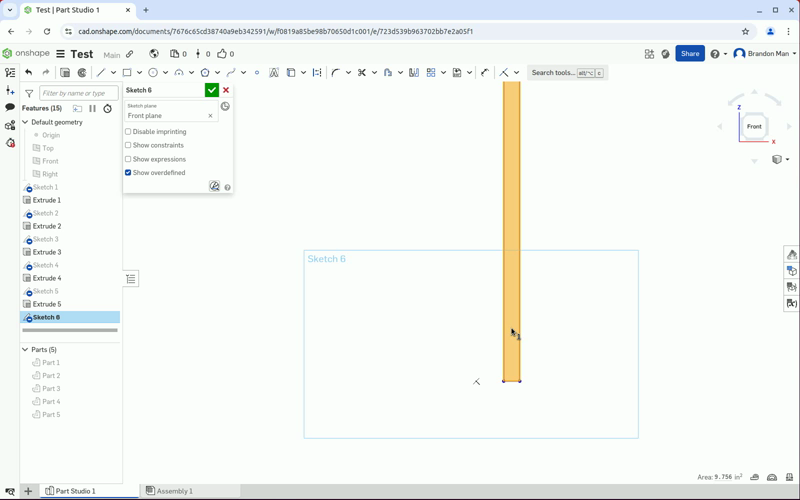
scroll(-6)
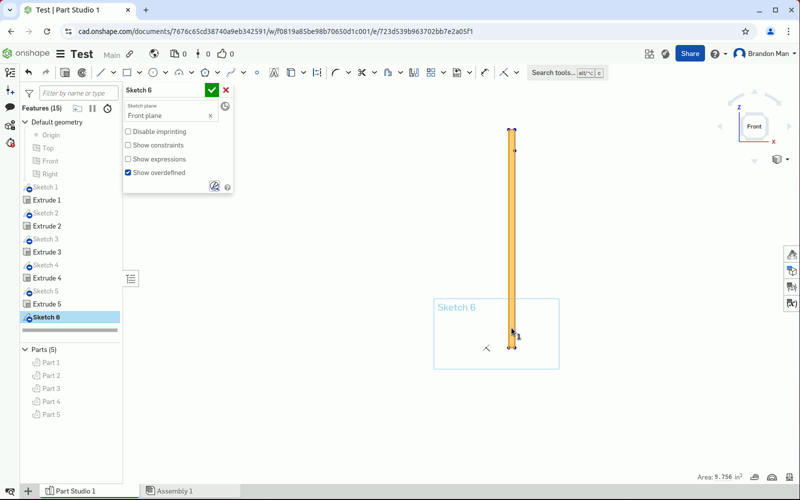
scroll(-6)
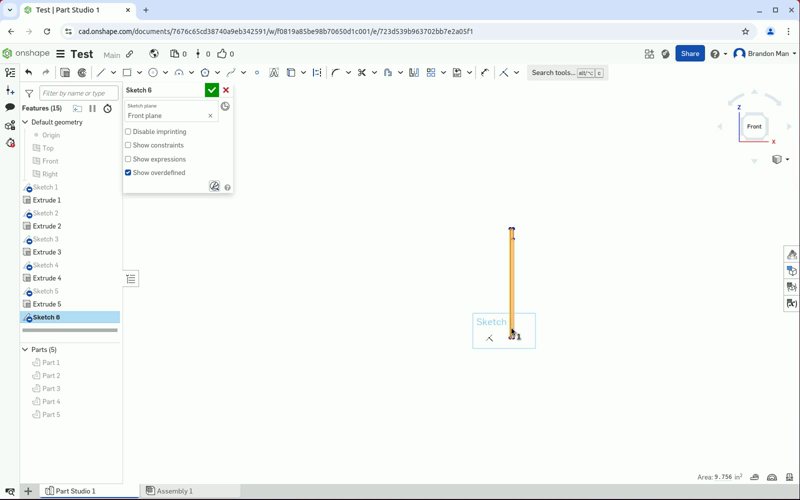
mouse_move(73, 352)
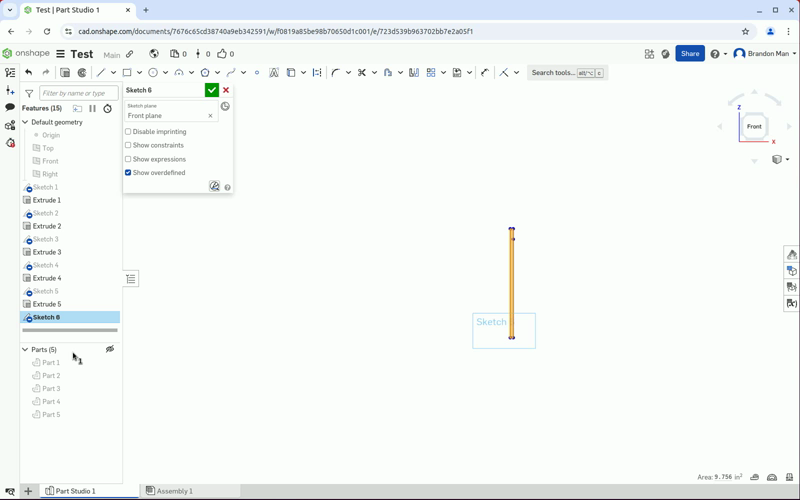
key(shift+y)
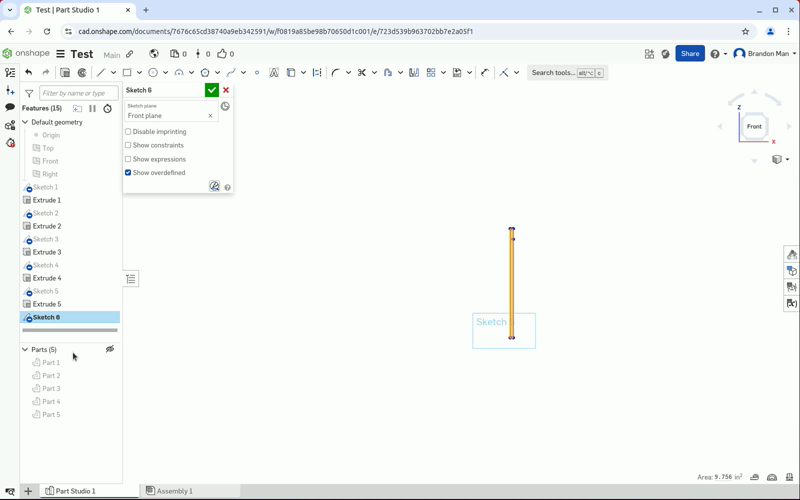
key(shift+e)
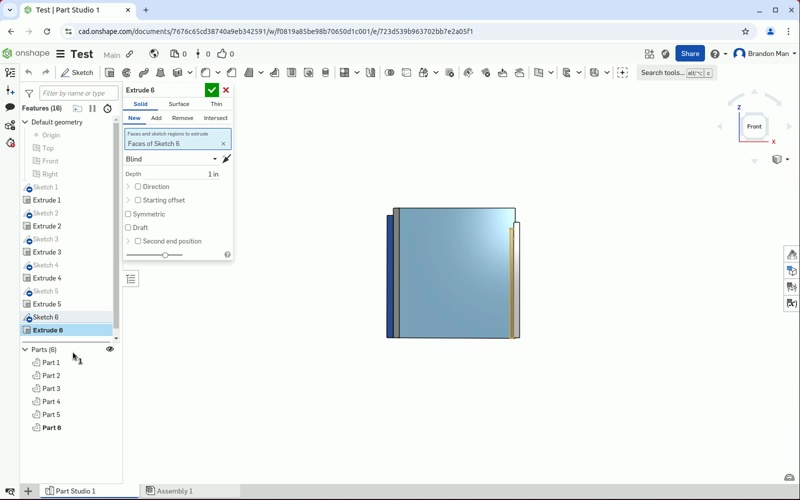
mouse_move(143, 106)
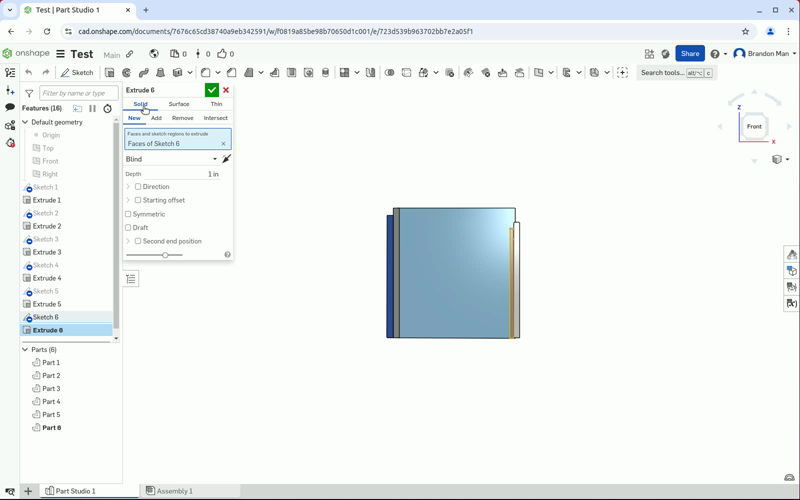
click(143, 106)
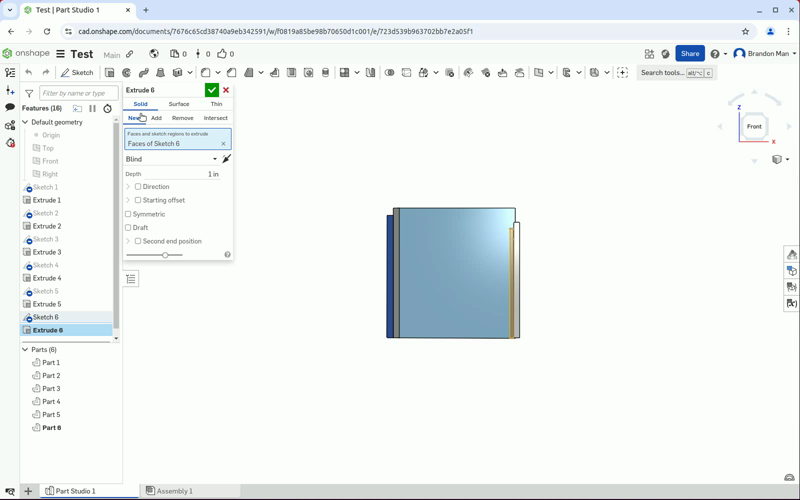
mouse_move(137, 120)
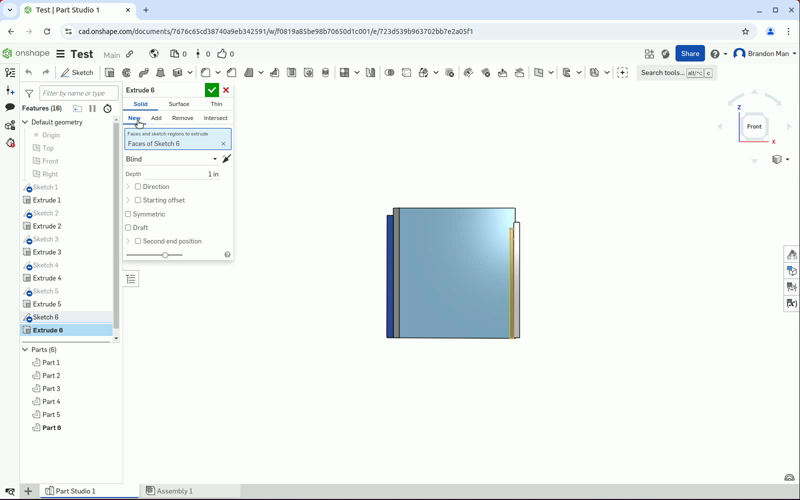
click(137, 120)
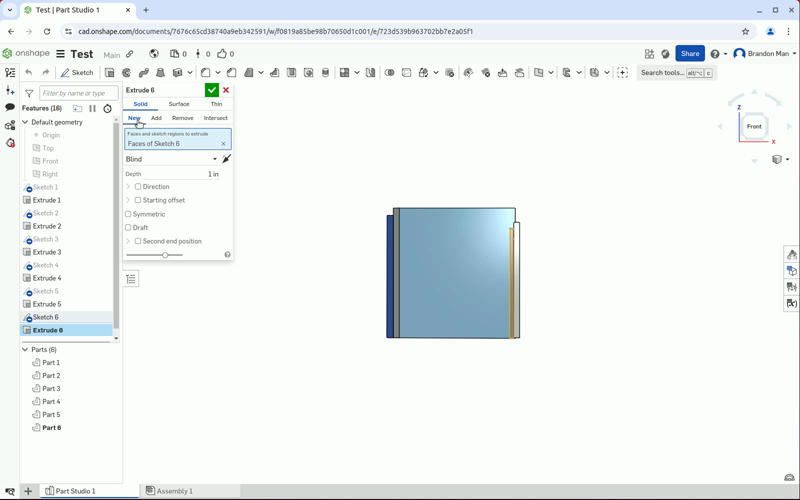
key(tab, 4)
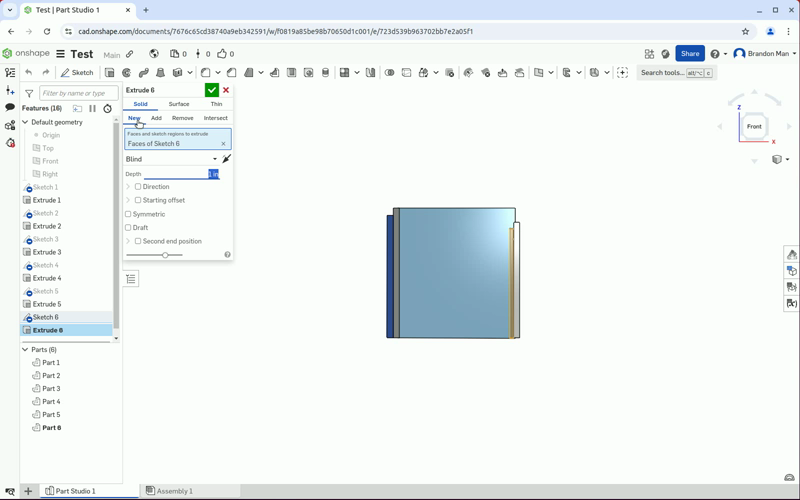
text(-23.108)
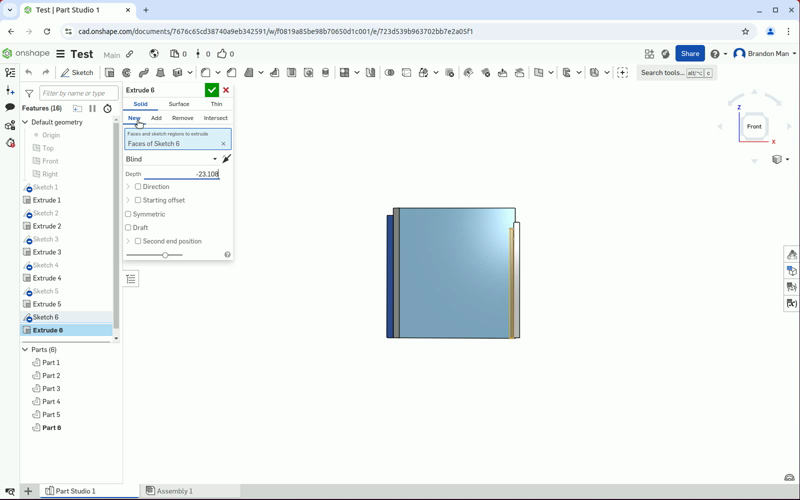
key(enter)
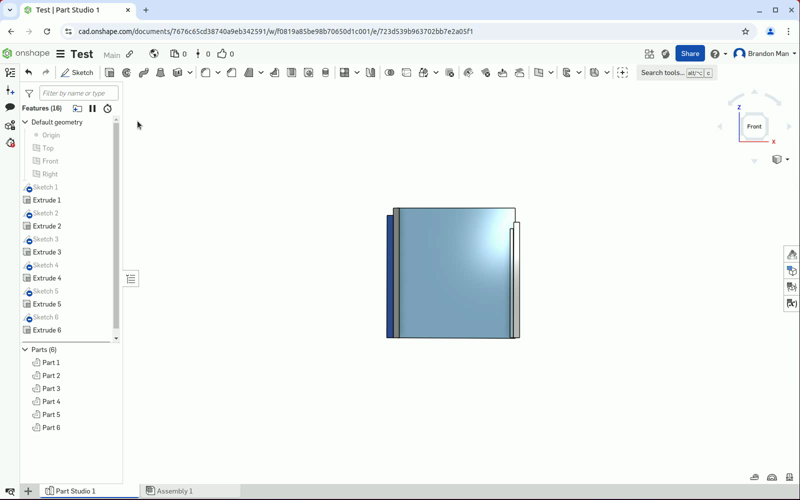
key(shift+h)
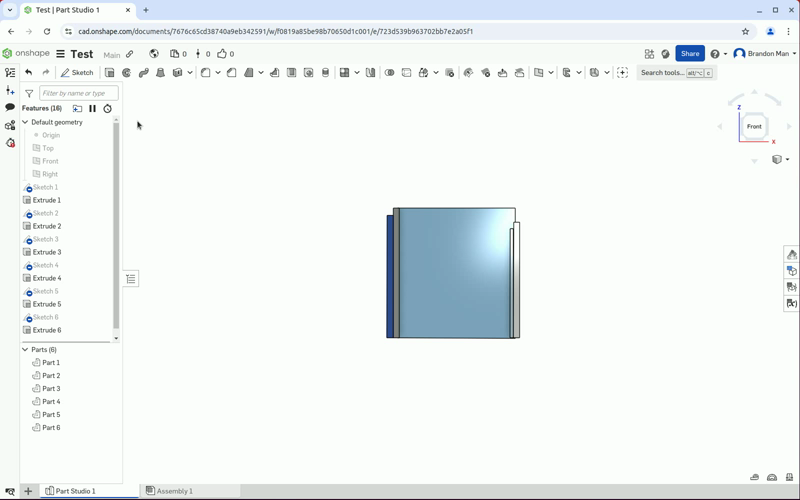
key(shift+h)
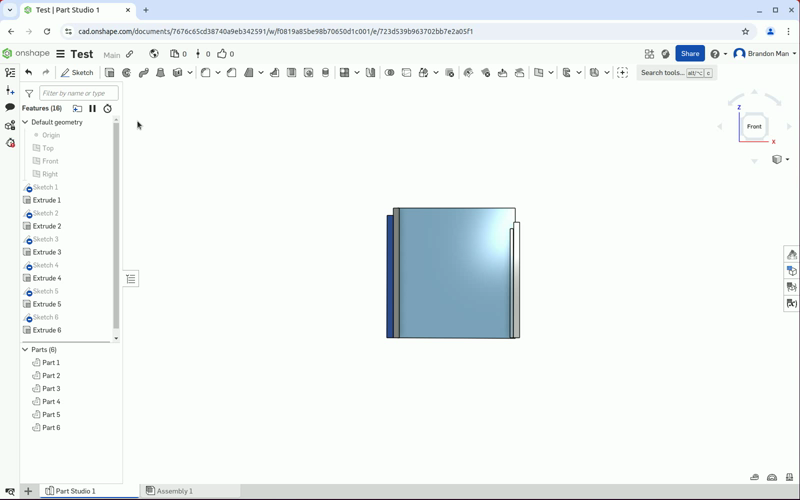
mouse_move(69, 189)
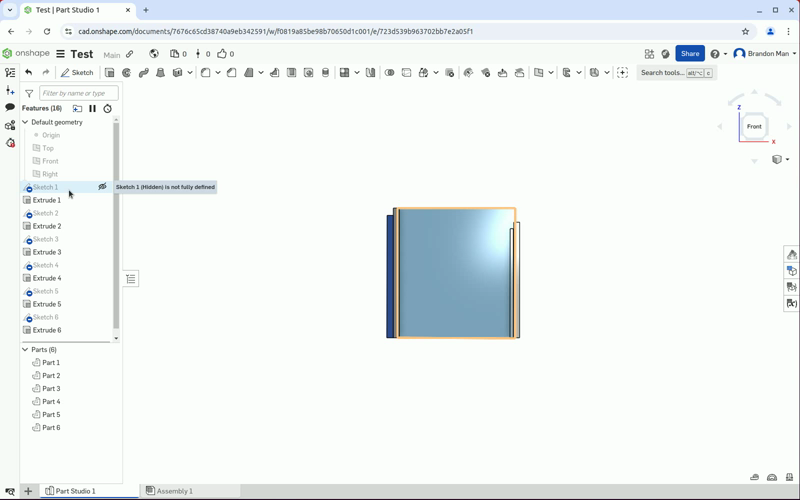
click(69, 189)
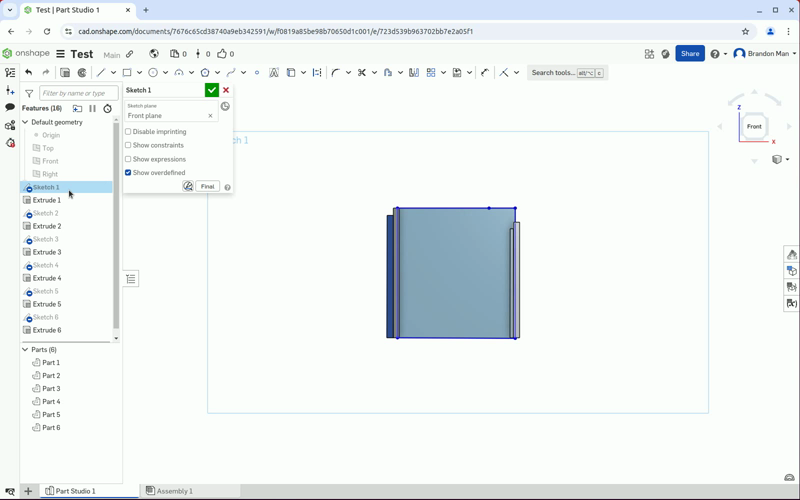
mouse_move(229, 92)
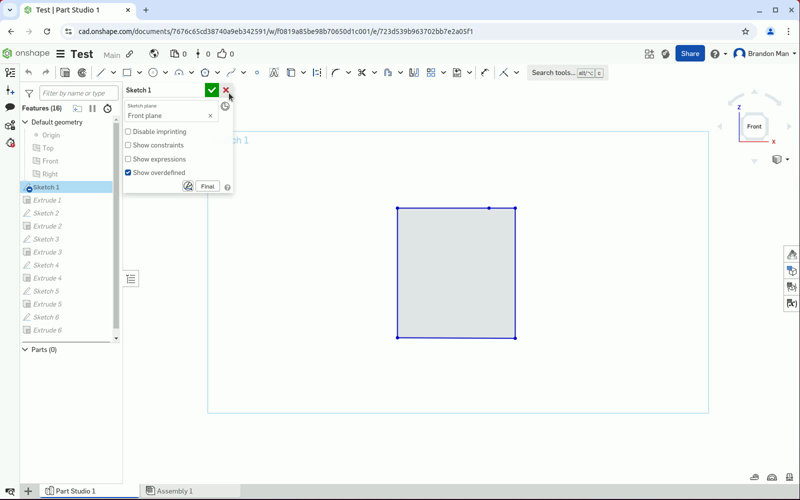
click(229, 92)
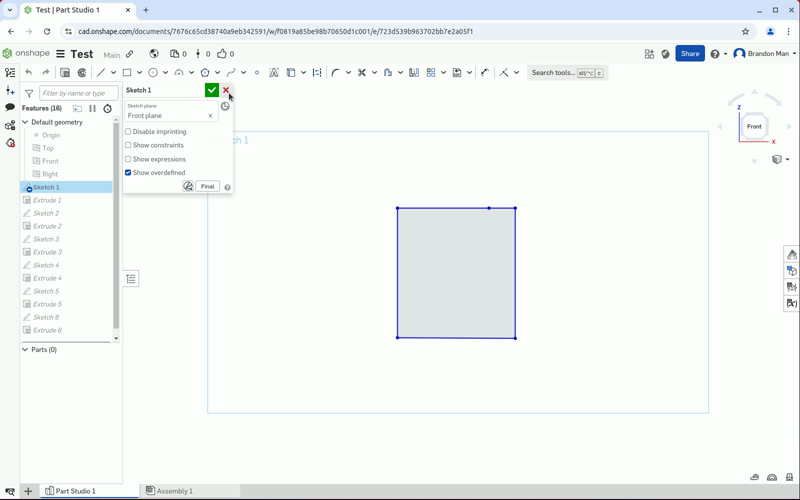
key(shift+s)
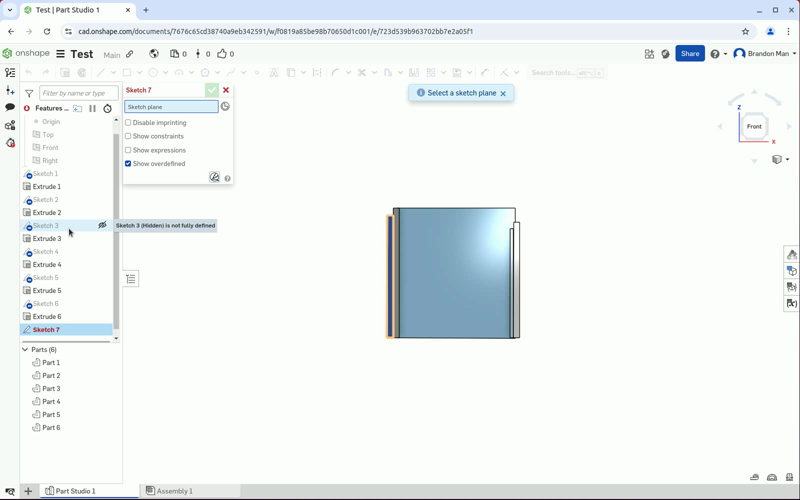
scroll(3)
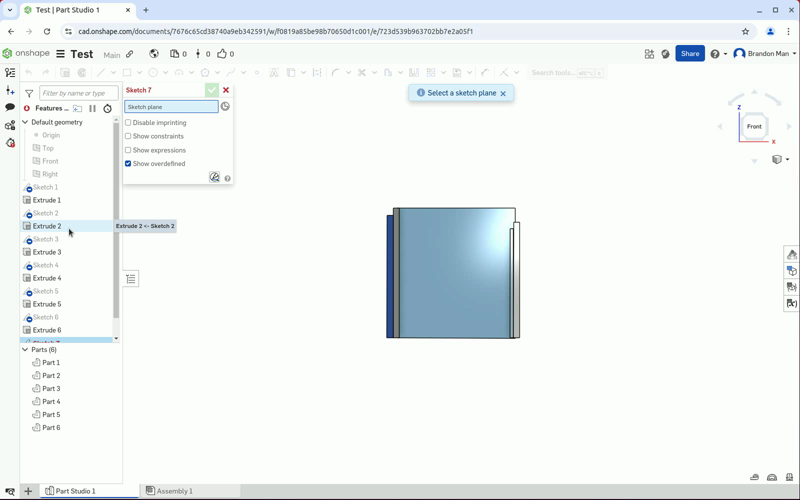
mouse_move(69, 163)
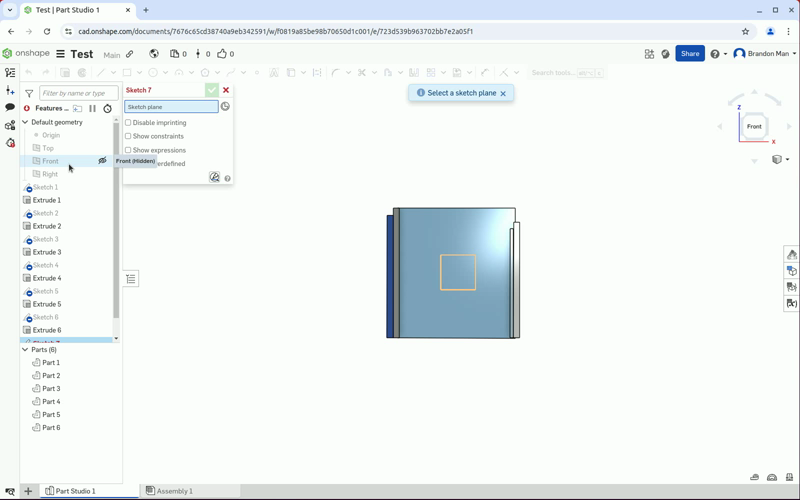
click(69, 163)
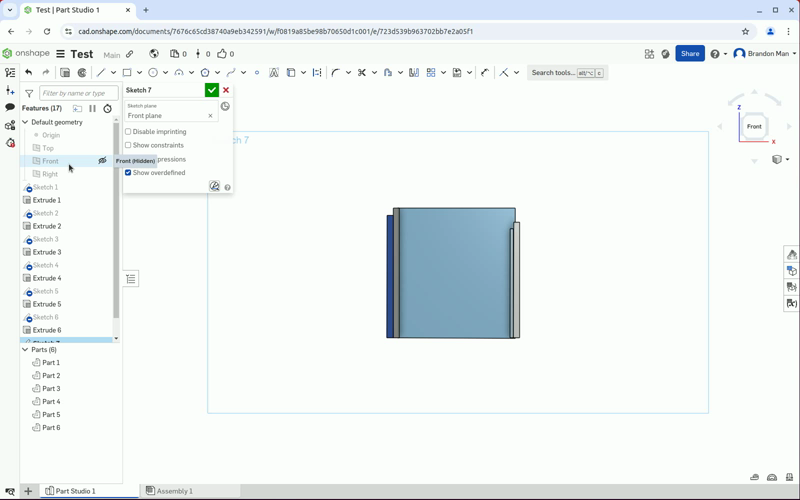
mouse_move(73, 352)
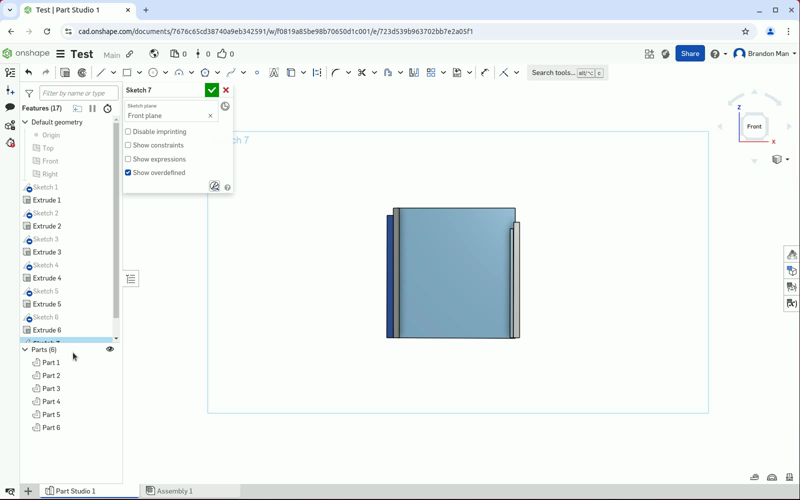
key(y)
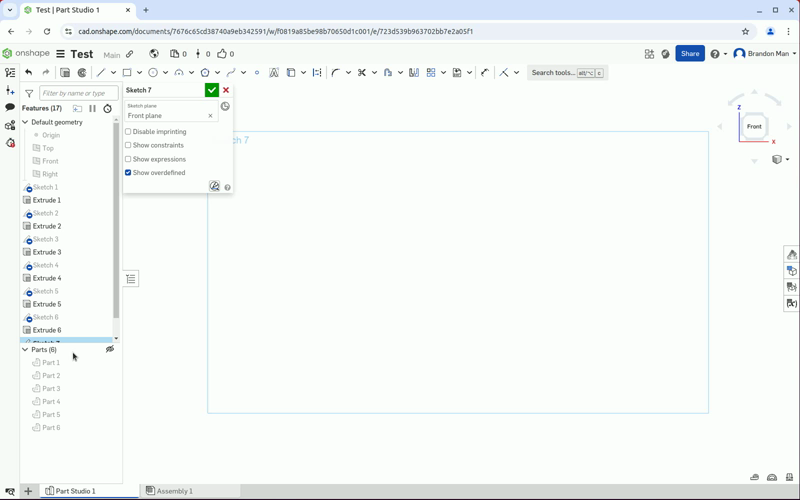
key(l)
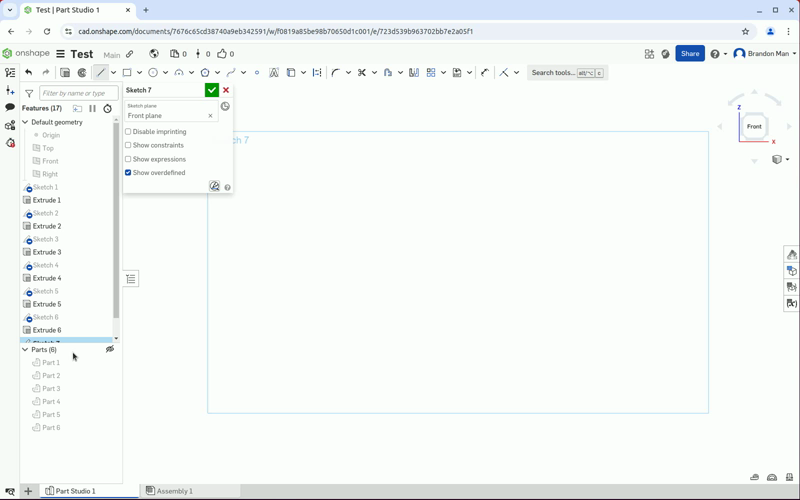
key_down(shift)
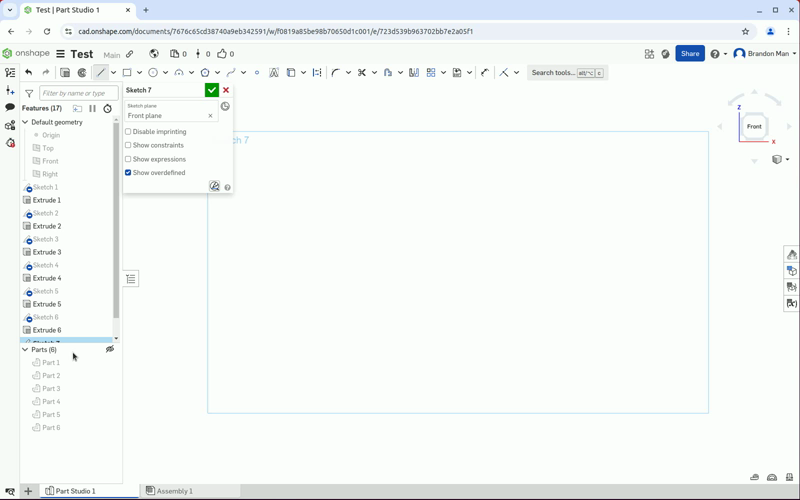
mouse_move(406, 337)
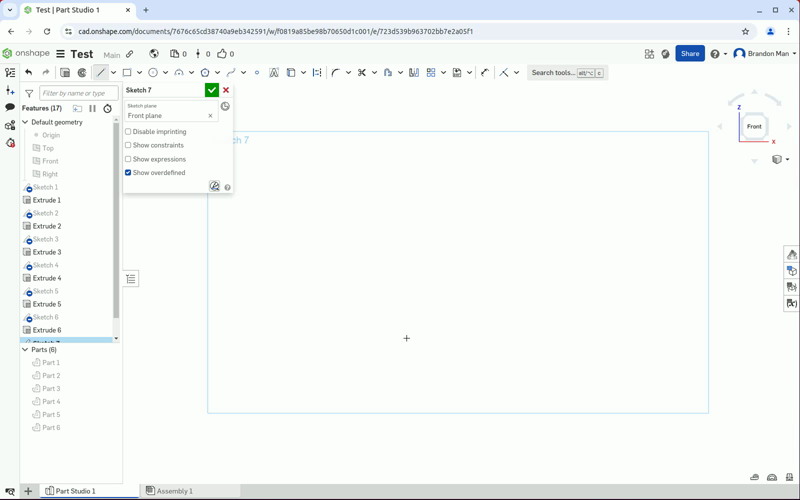
click(406, 337)
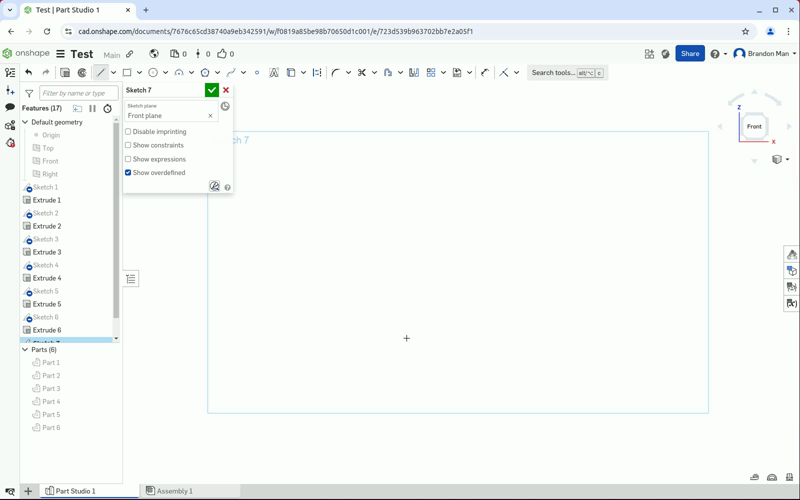
key_up(shift)
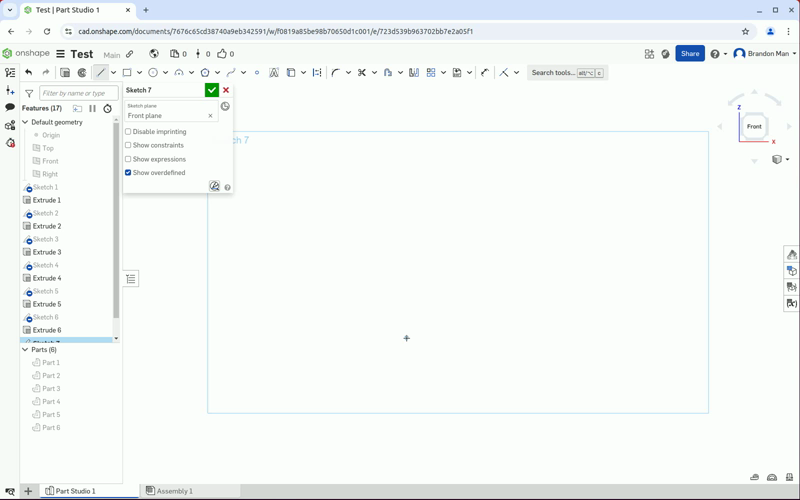
key_down(shift)
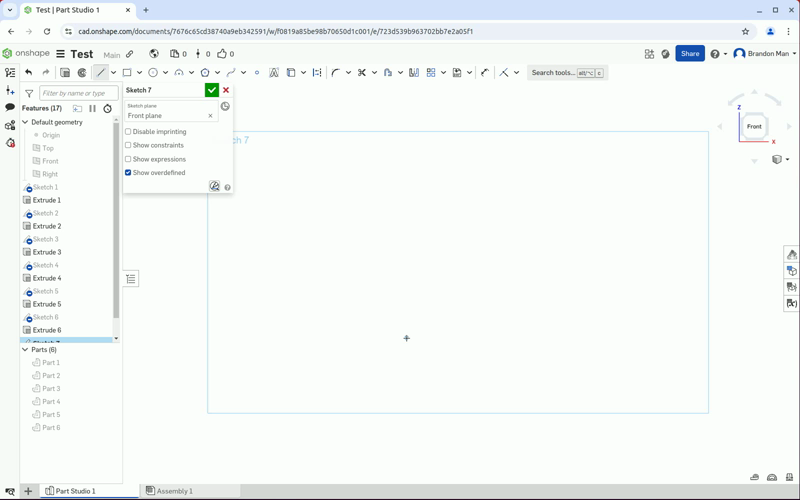
mouse_move(436, 337)
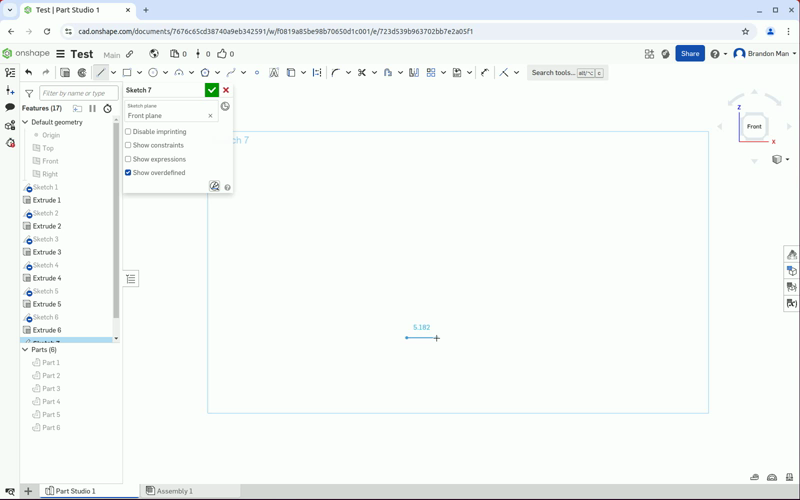
mouse_move(411, 337)
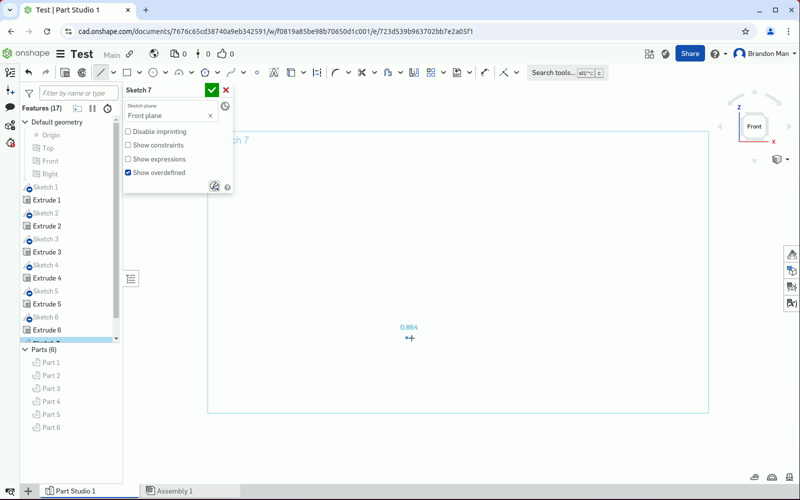
scroll(6)
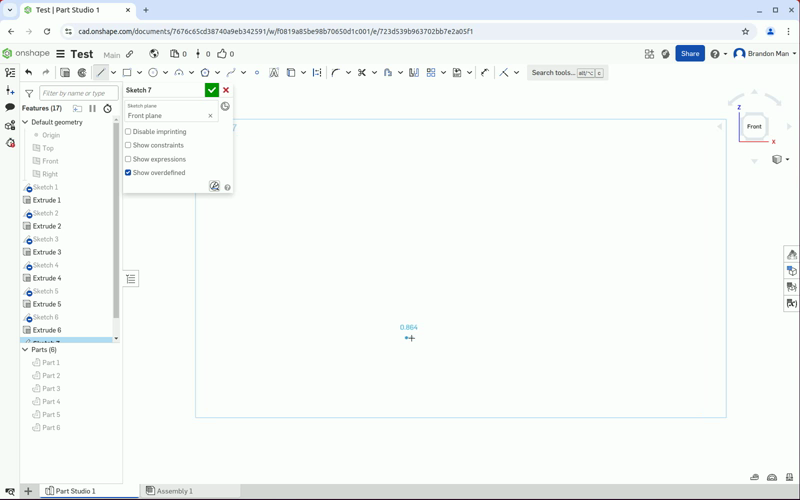
scroll(6)
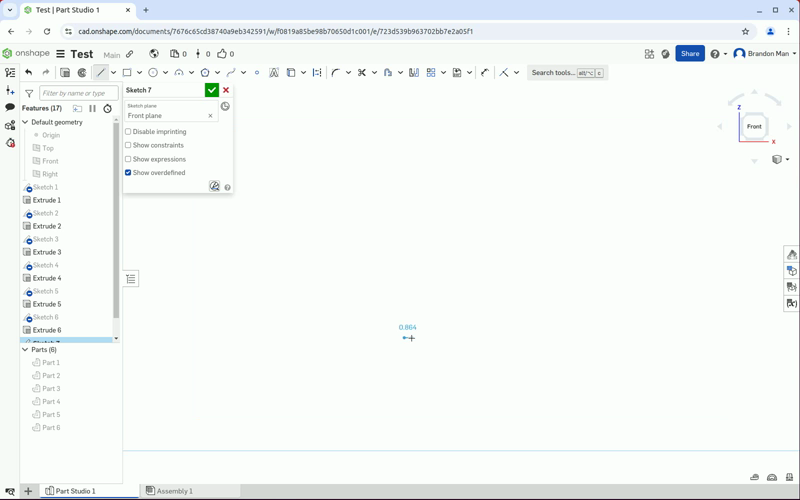
scroll(6)
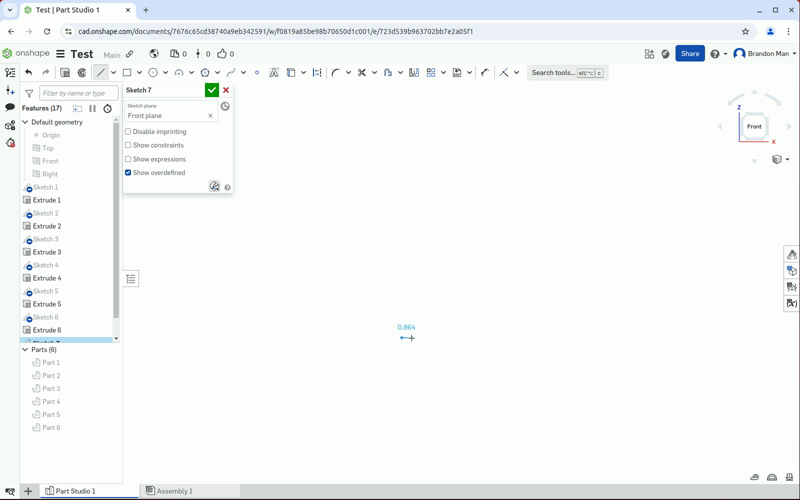
scroll(6)
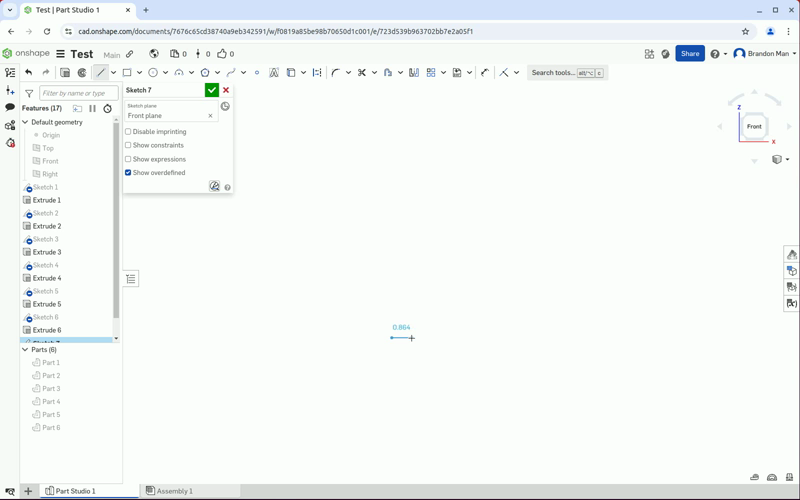
scroll(6)
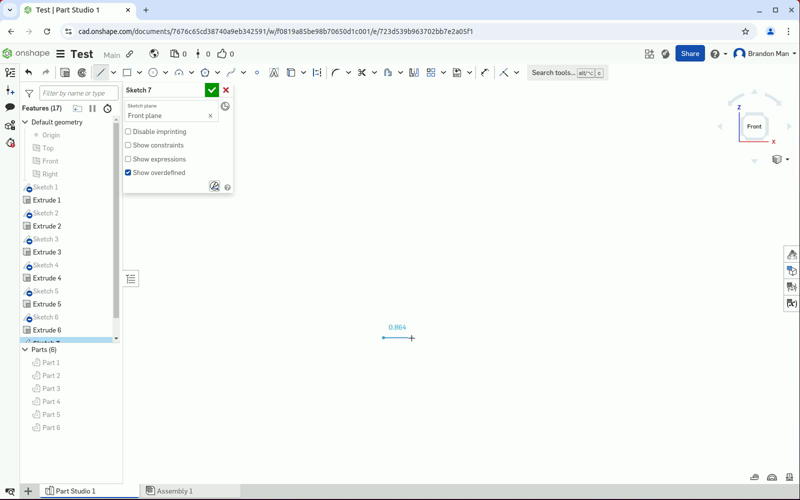
scroll(6)
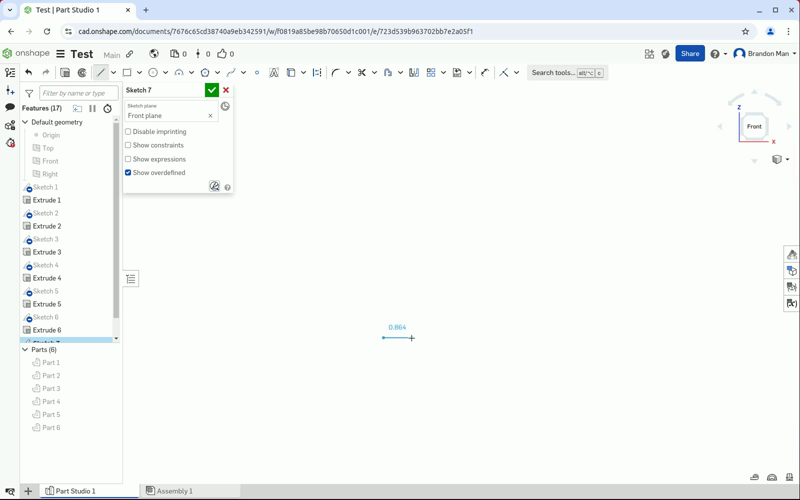
scroll(6)
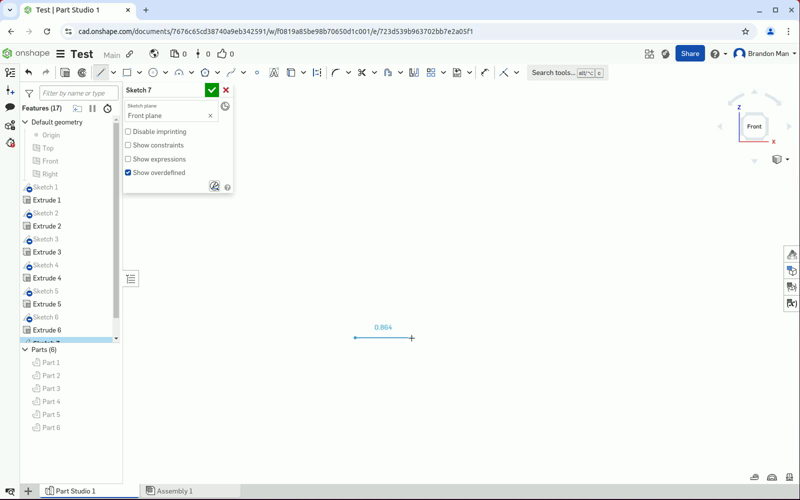
click(411, 337)
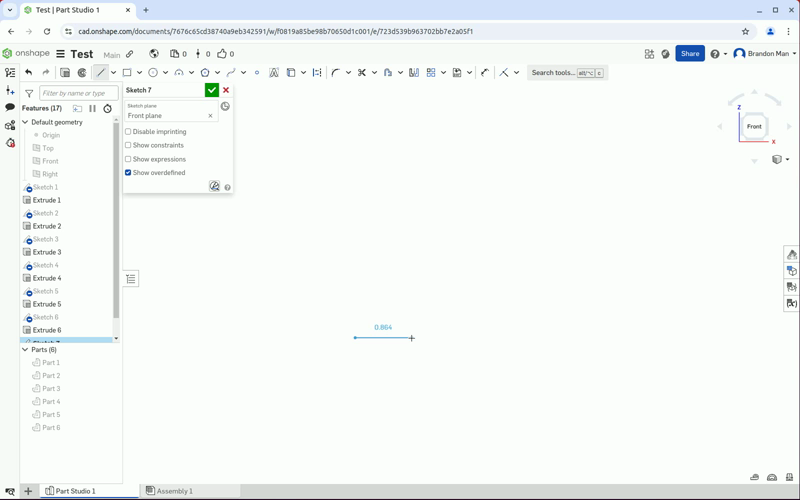
scroll(-6)
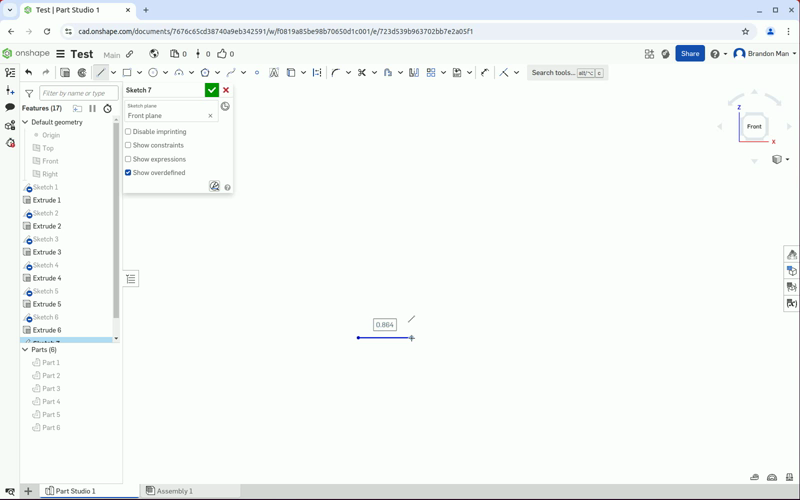
scroll(-6)
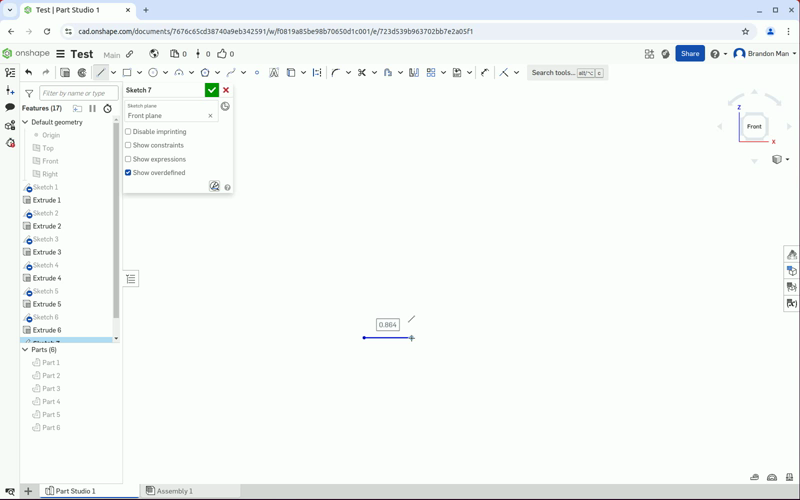
scroll(-6)
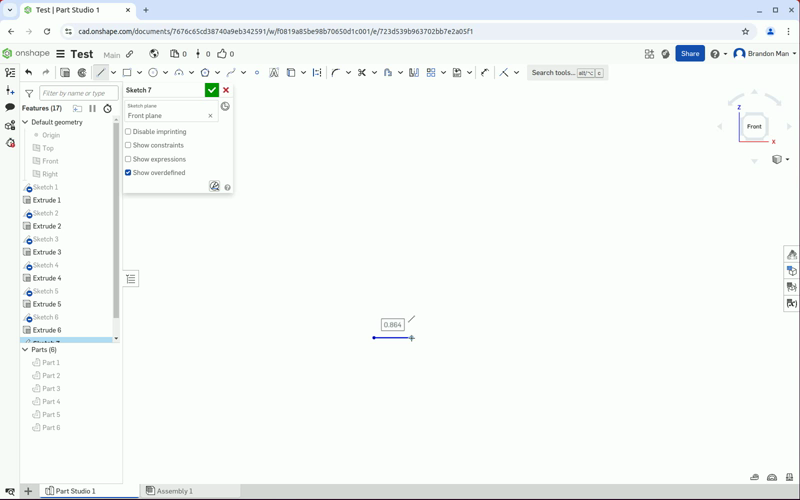
scroll(-6)
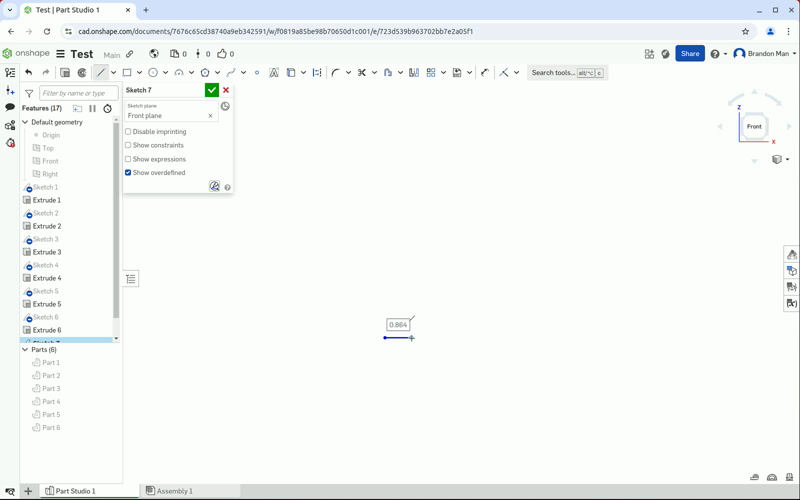
scroll(-6)
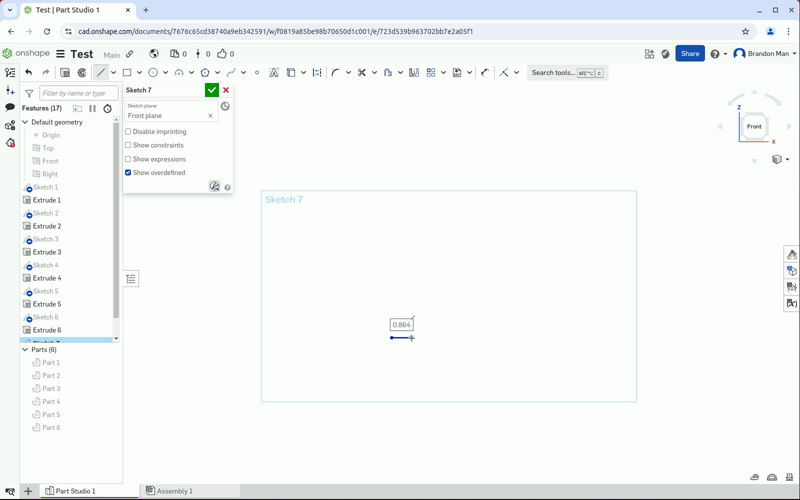
scroll(-6)
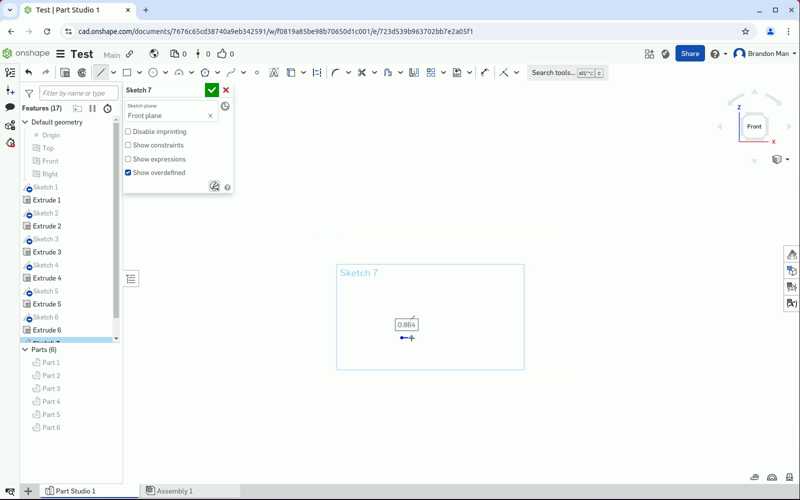
scroll(-6)
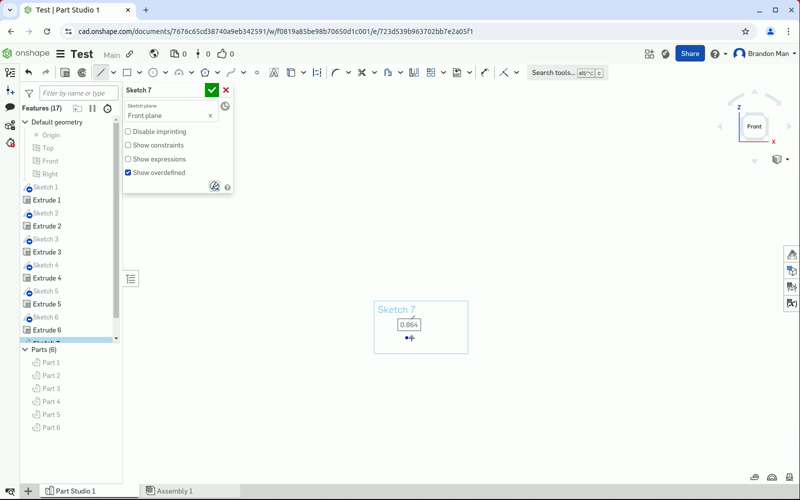
key_up(shift)
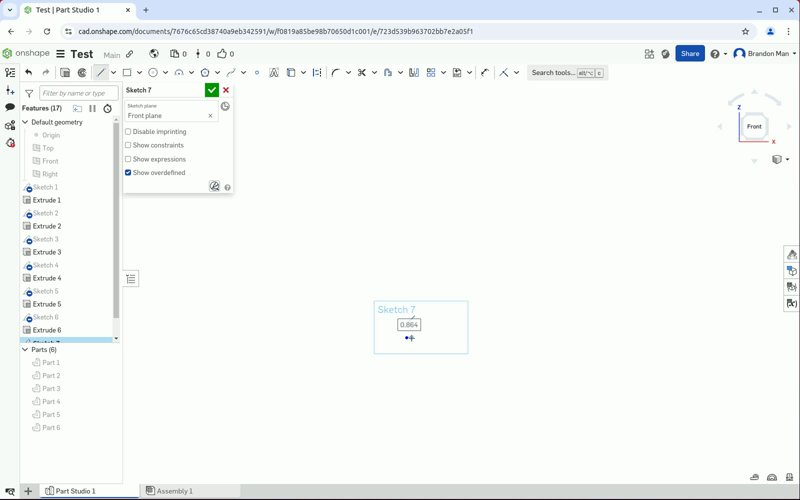
key_down(shift)
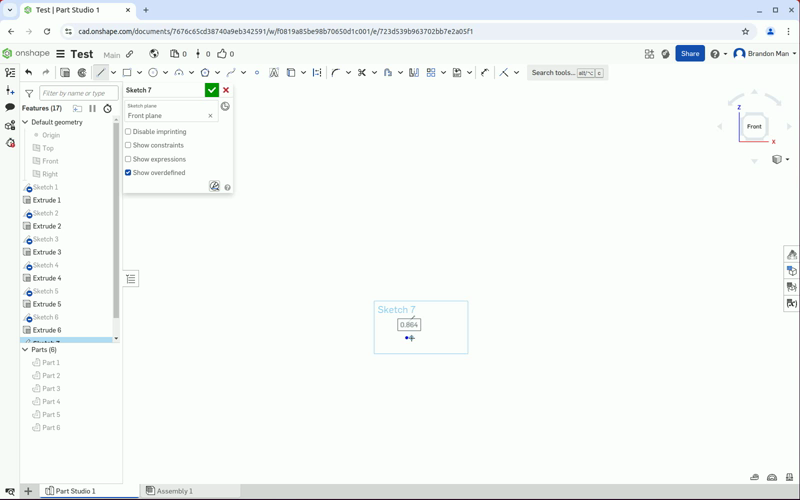
mouse_move(411, 228)
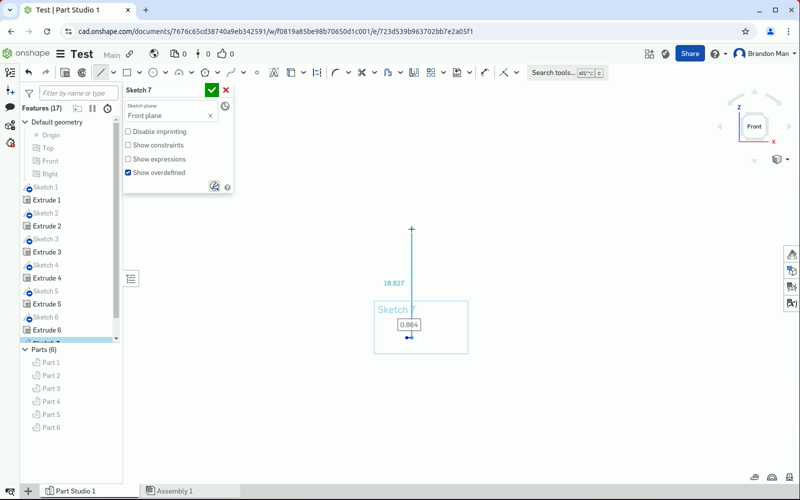
click(411, 228)
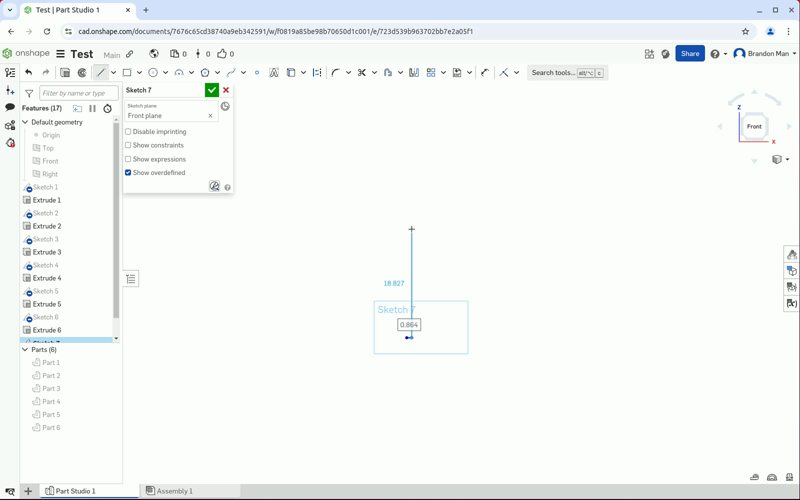
key_up(shift)
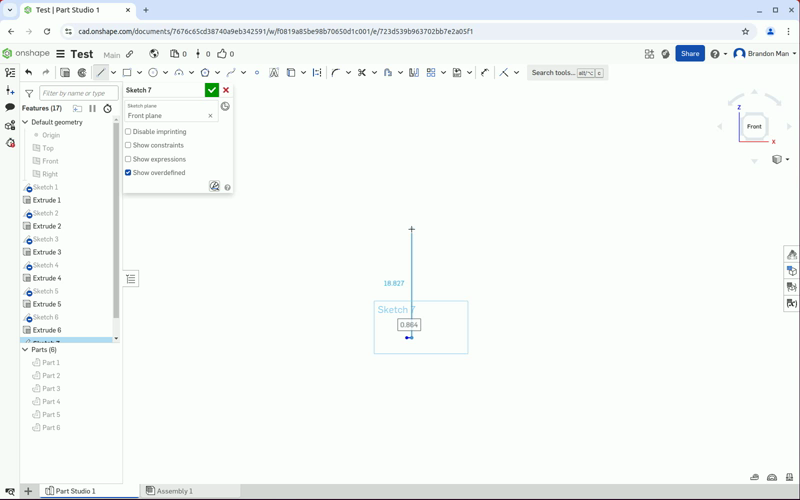
key_down(shift)
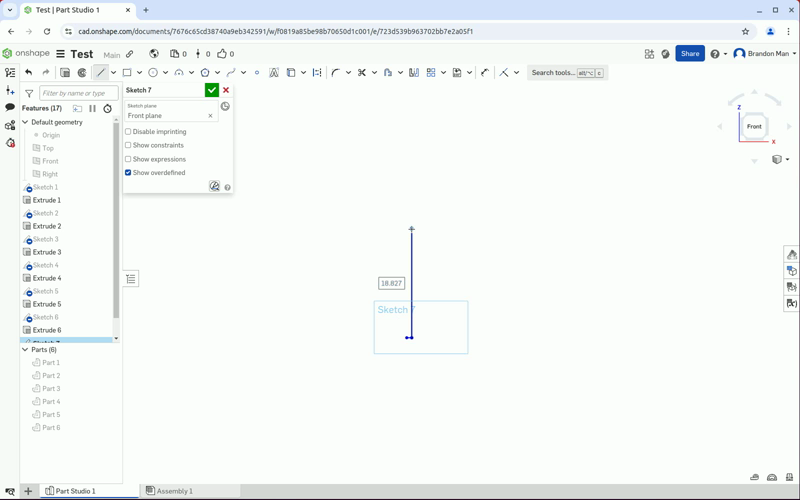
mouse_move(441, 228)
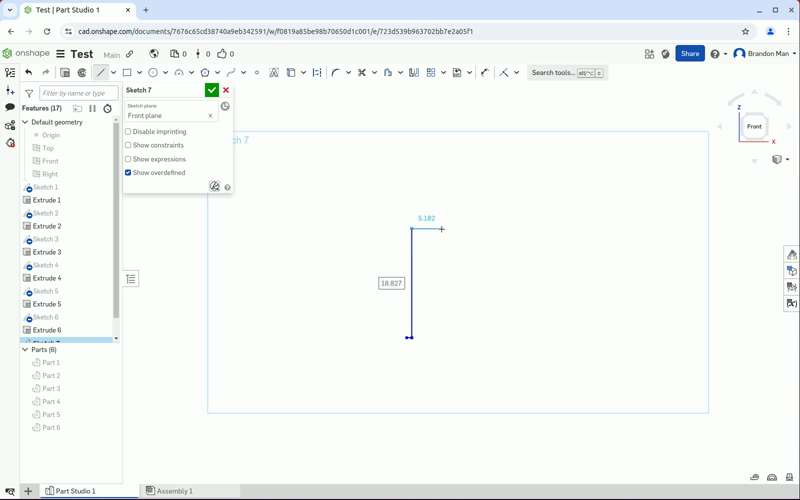
mouse_move(406, 228)
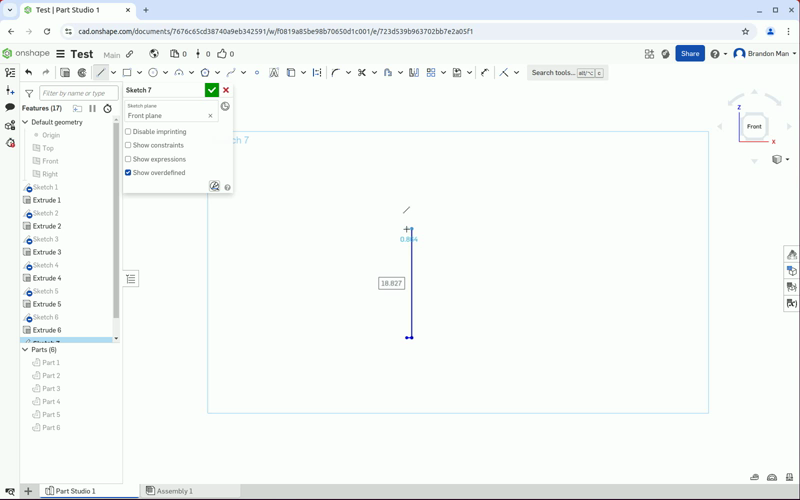
scroll(6)
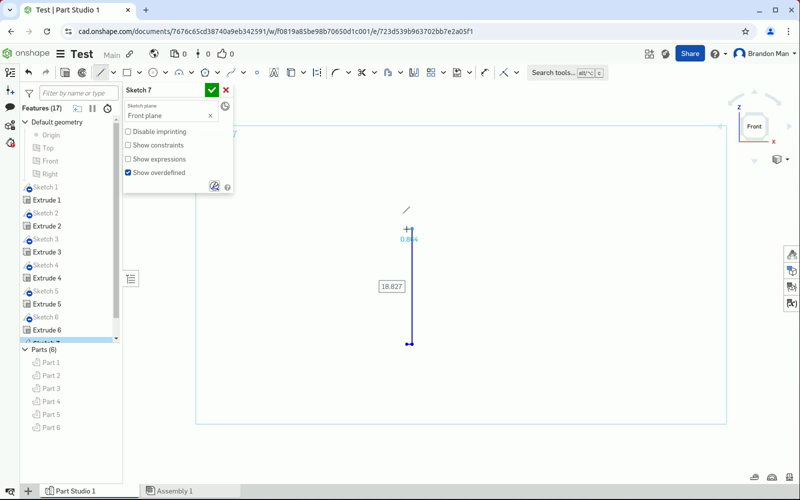
scroll(6)
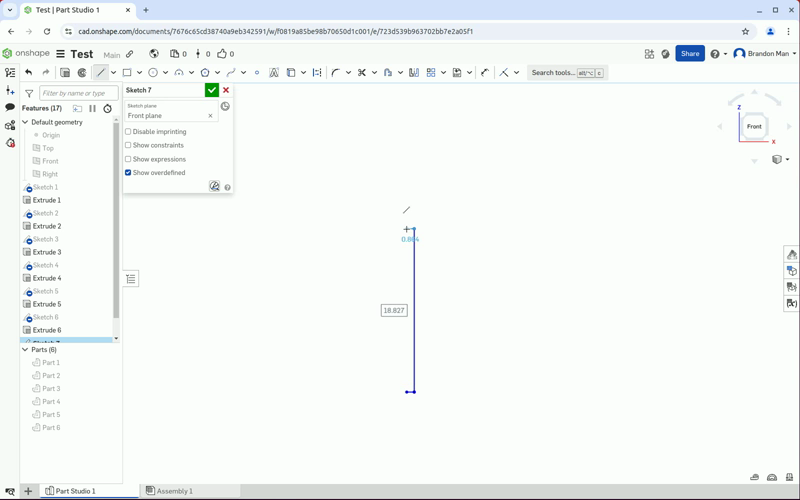
scroll(6)
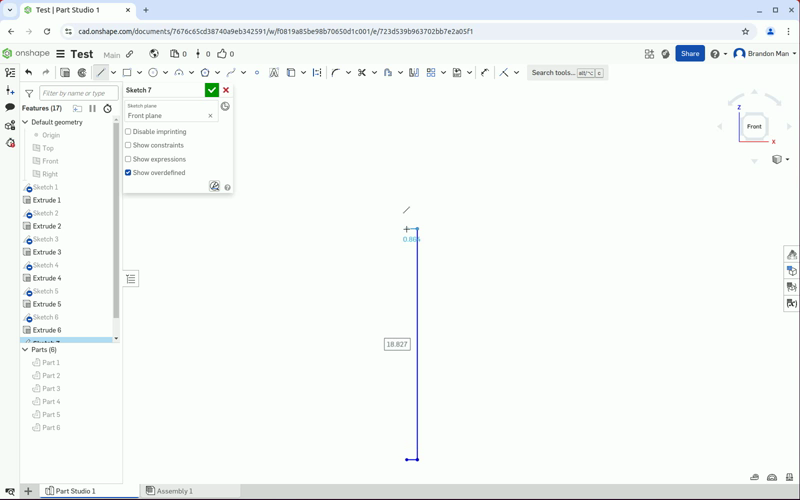
scroll(6)
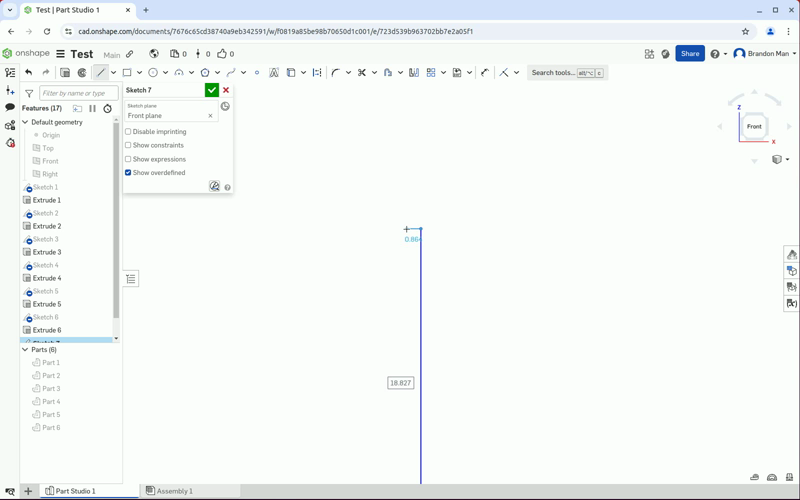
scroll(6)
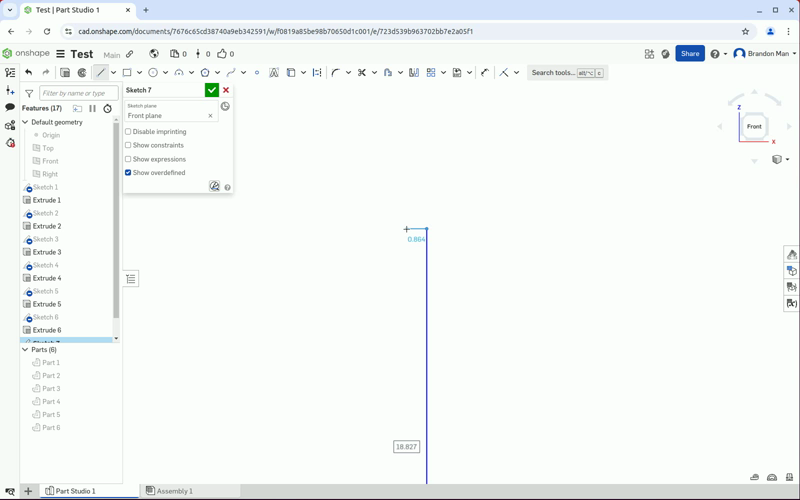
scroll(6)
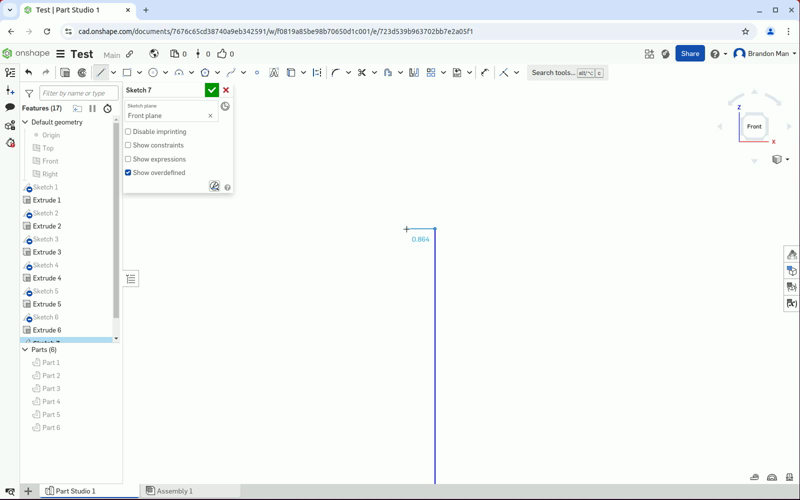
scroll(6)
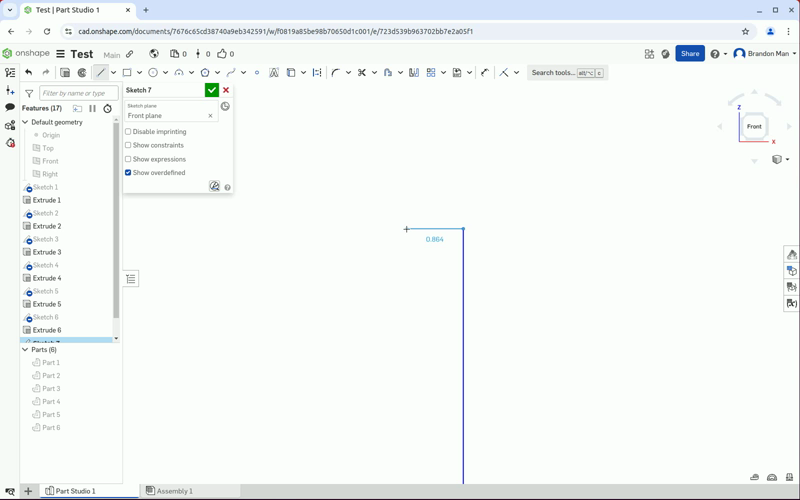
click(406, 228)
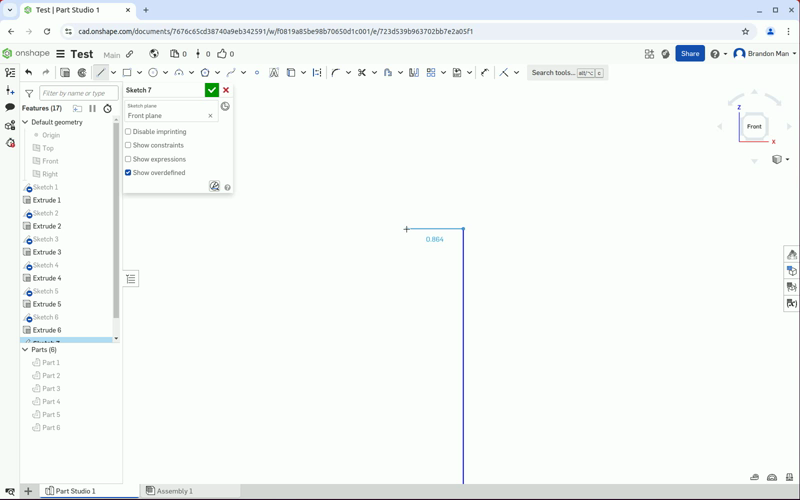
scroll(-6)
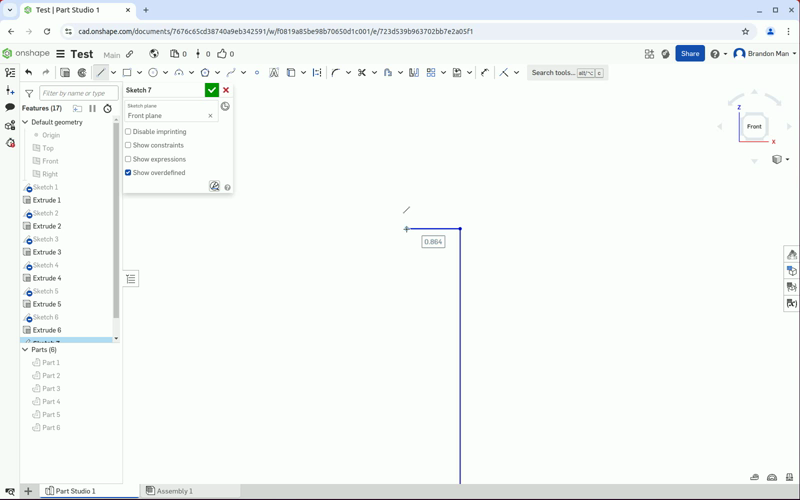
scroll(-6)
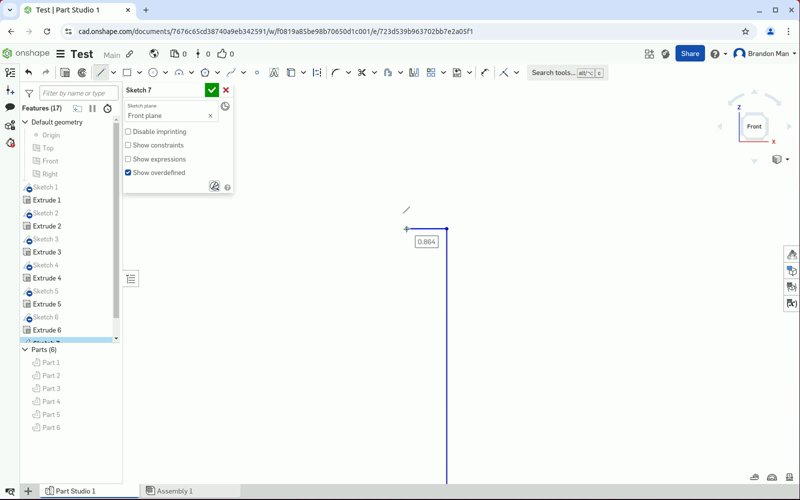
scroll(-6)
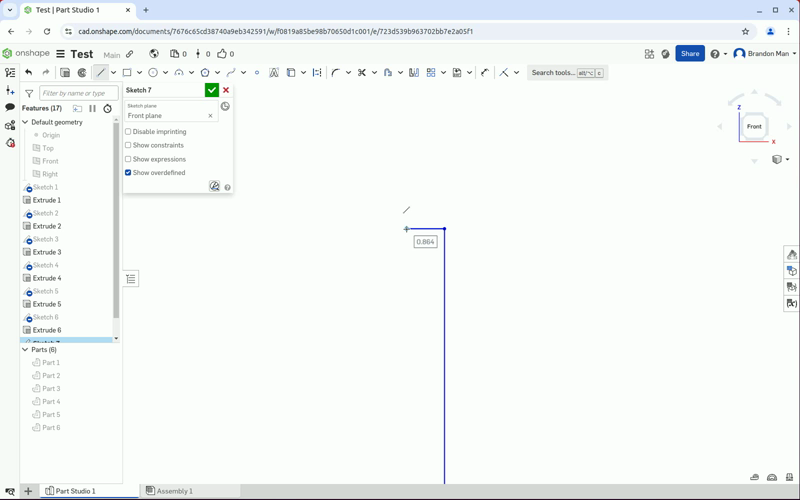
scroll(-6)
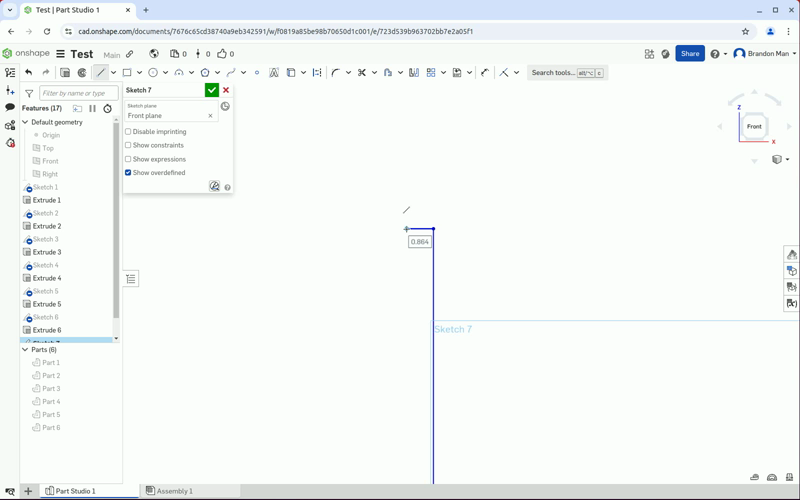
scroll(-6)
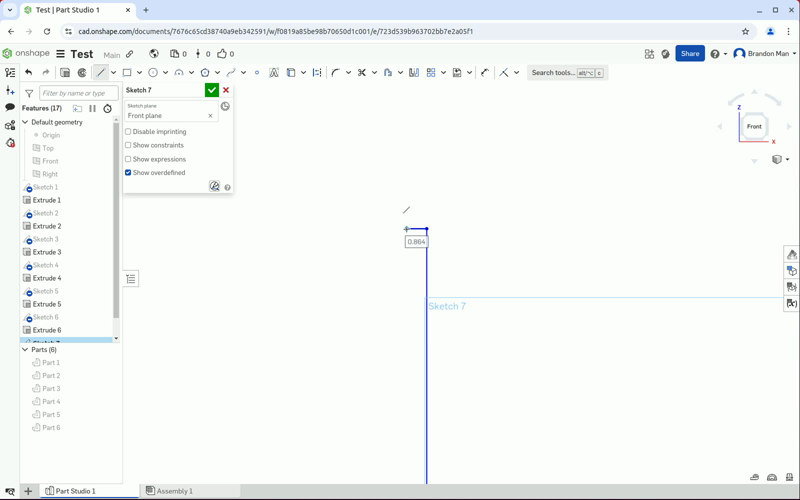
scroll(-6)
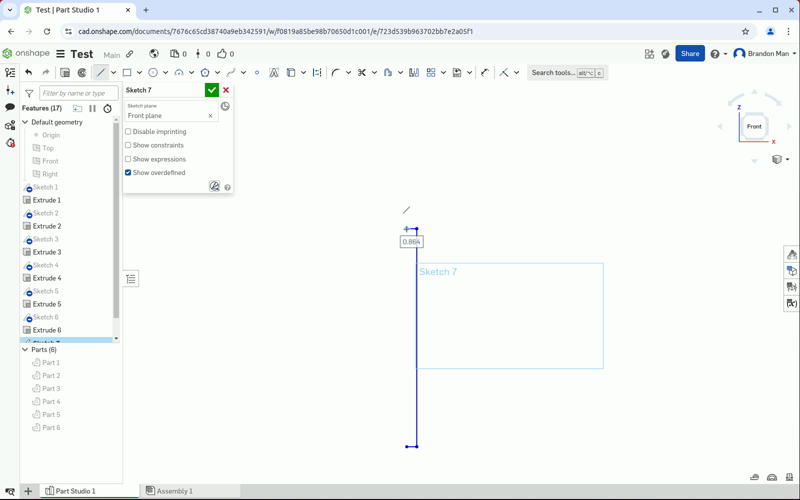
scroll(-6)
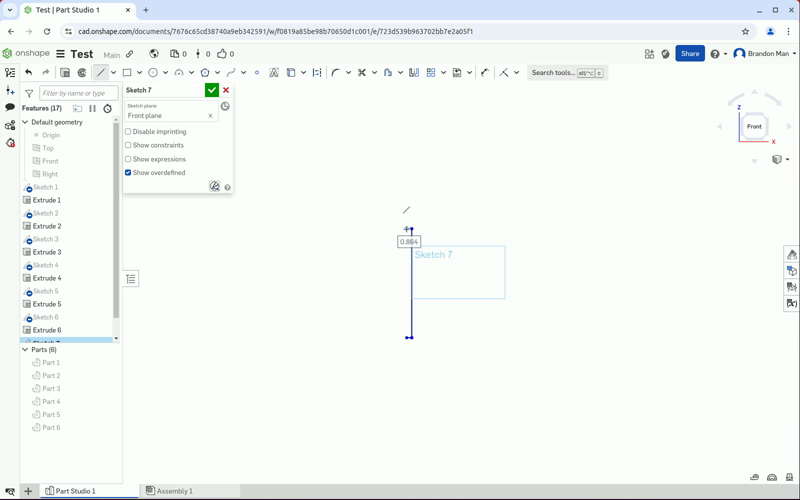
key_up(shift)
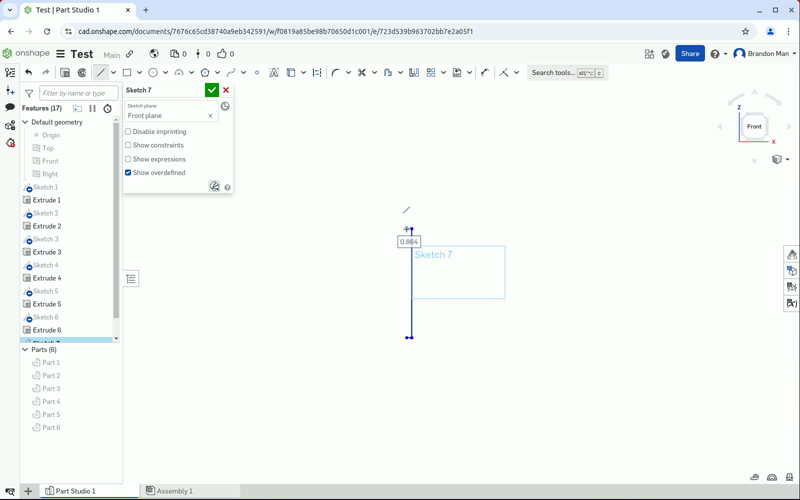
key_down(shift)
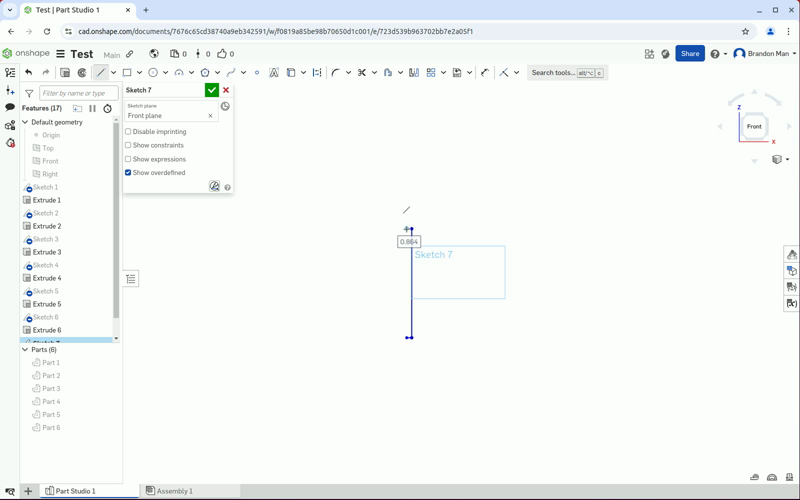
mouse_move(406, 337)
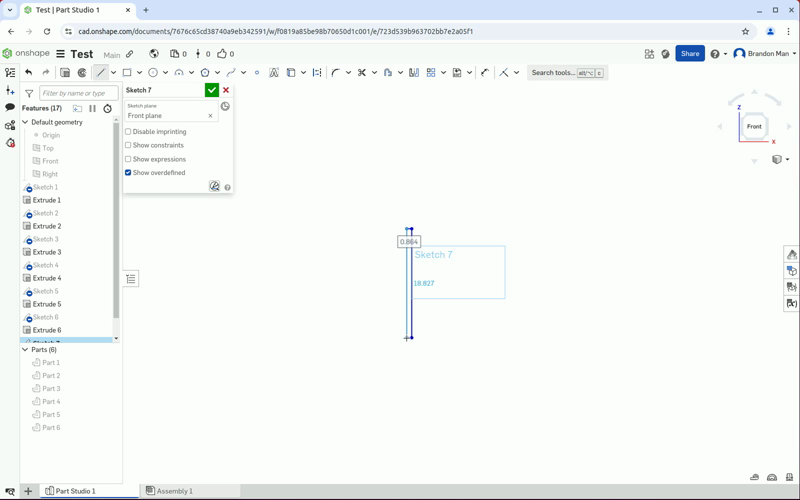
key_up(shift)
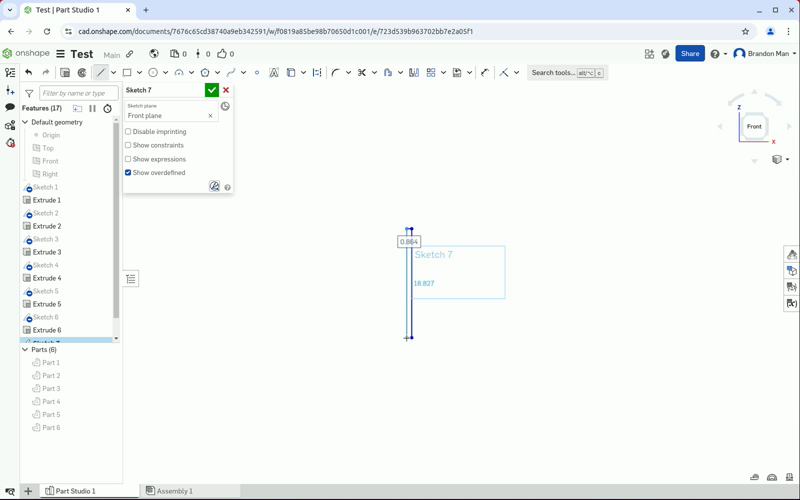
click(406, 337)
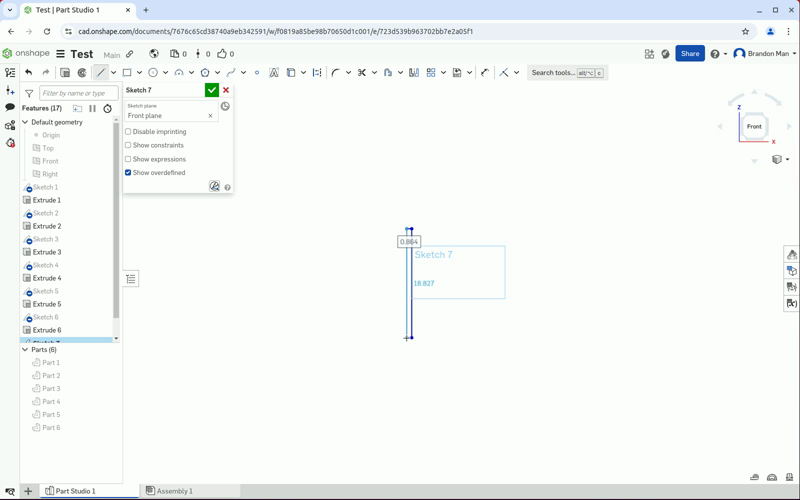
key(esc)
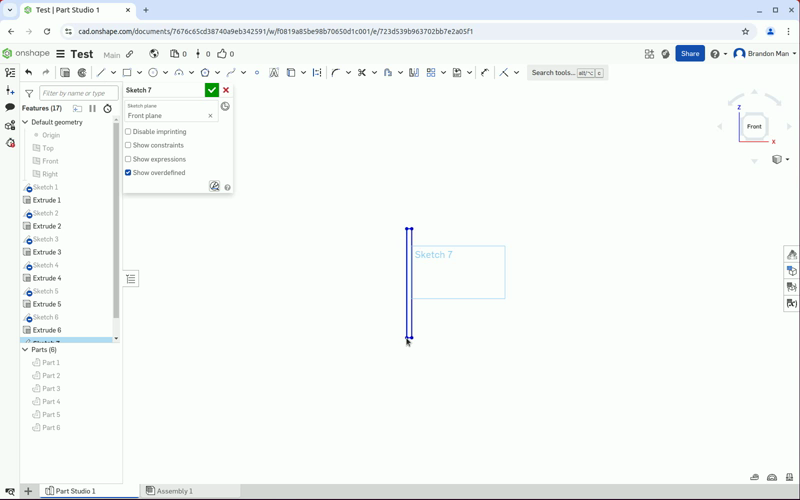
mouse_move(410, 301)
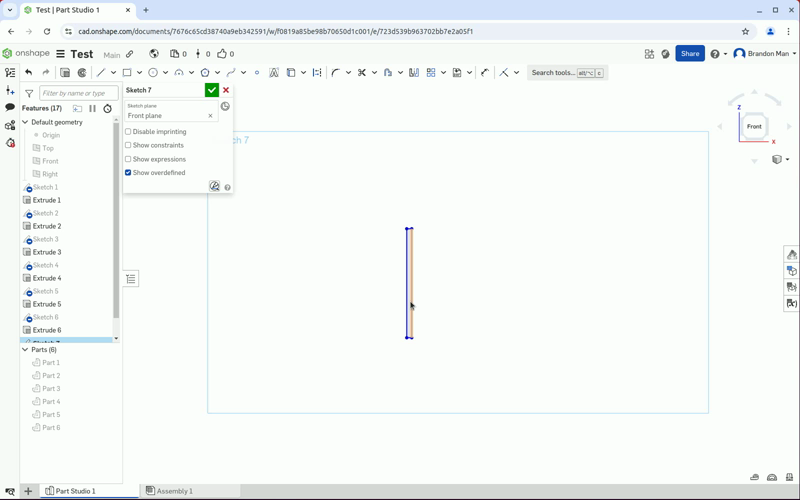
scroll(6)
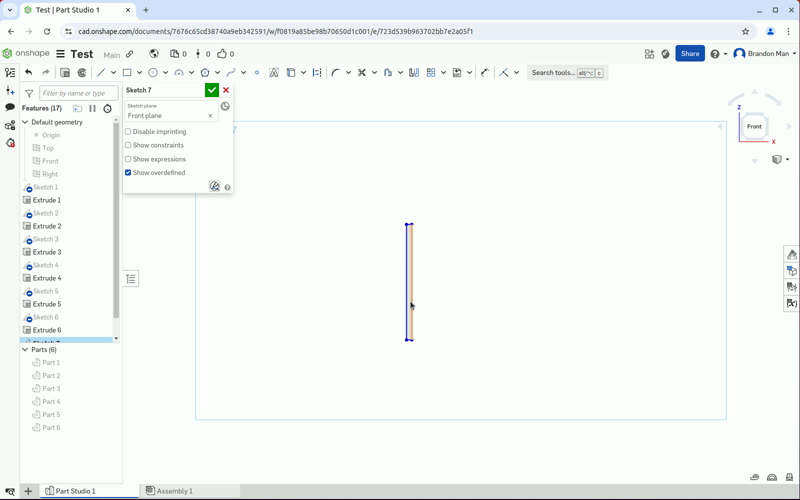
scroll(6)
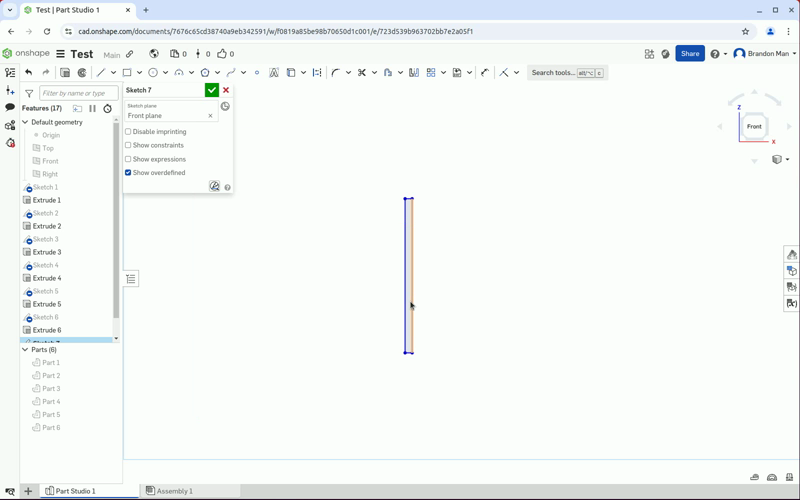
scroll(6)
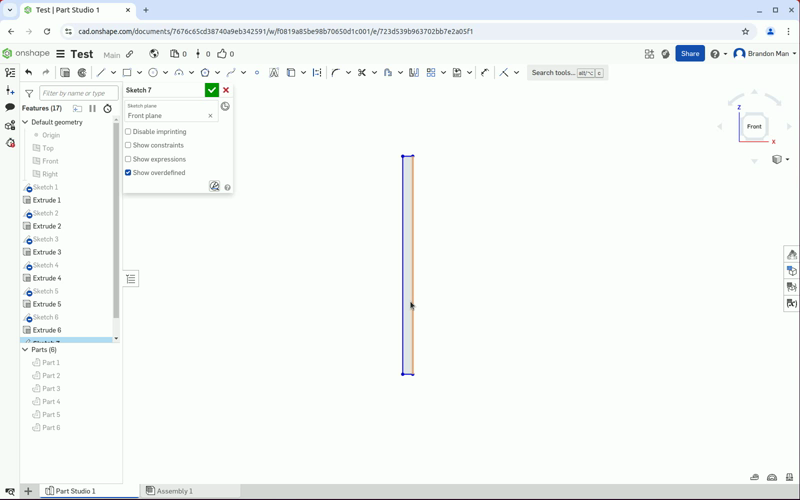
scroll(6)
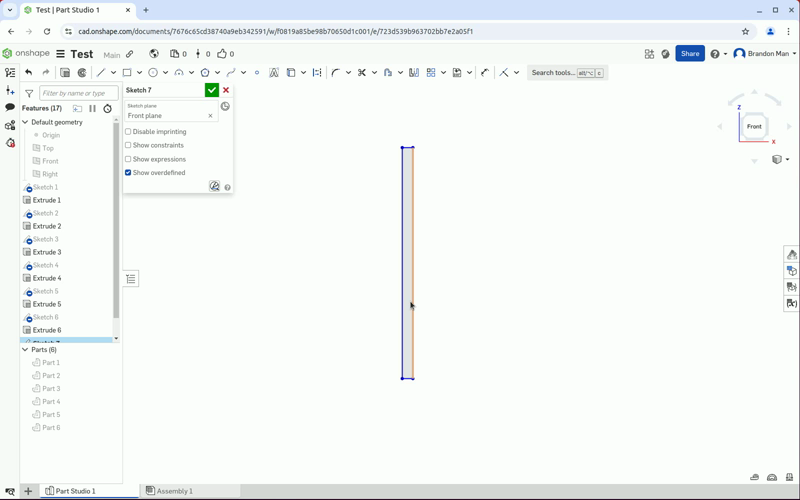
scroll(6)
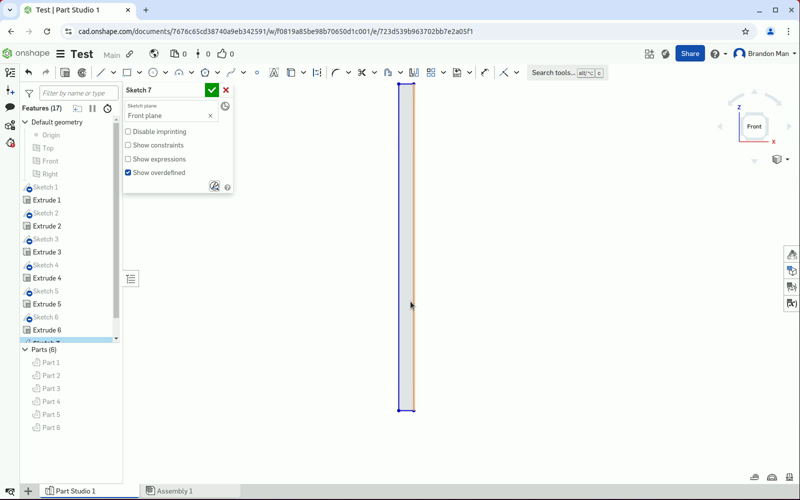
scroll(6)
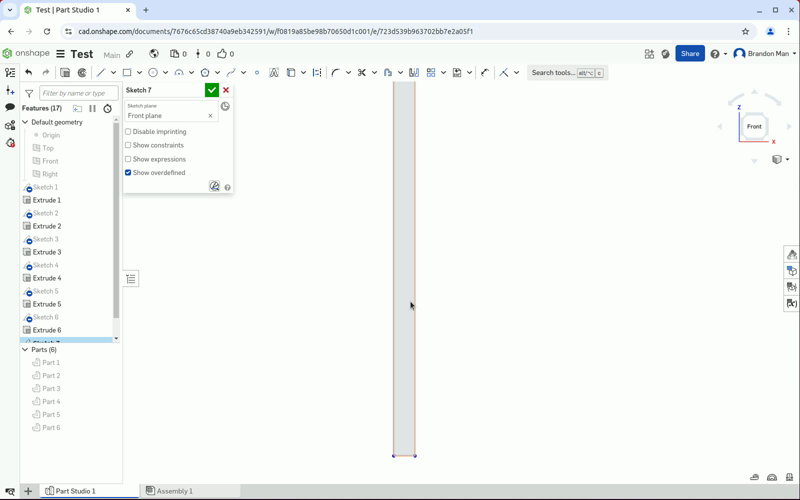
scroll(6)
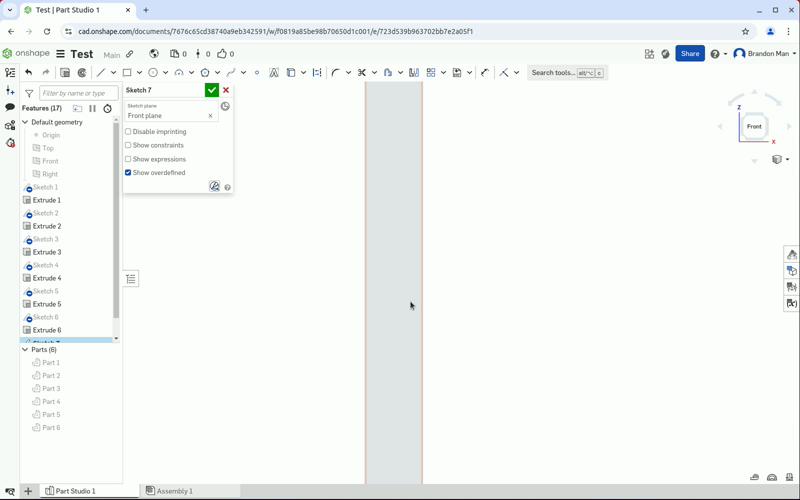
click(410, 301)
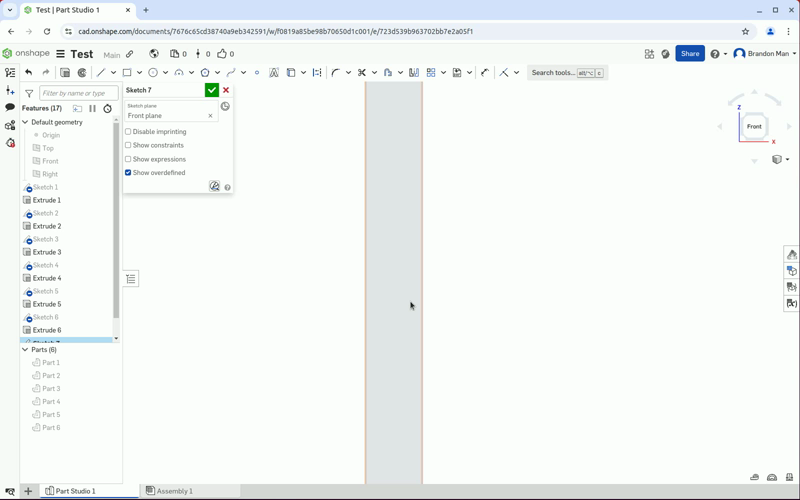
scroll(-6)
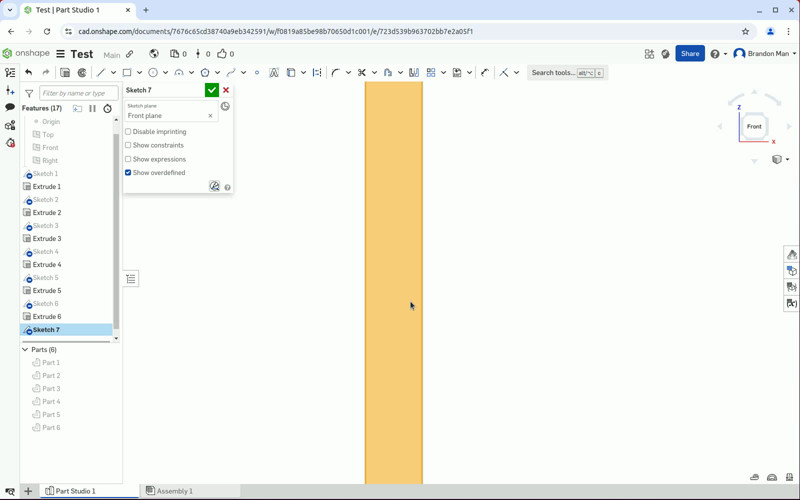
scroll(-6)
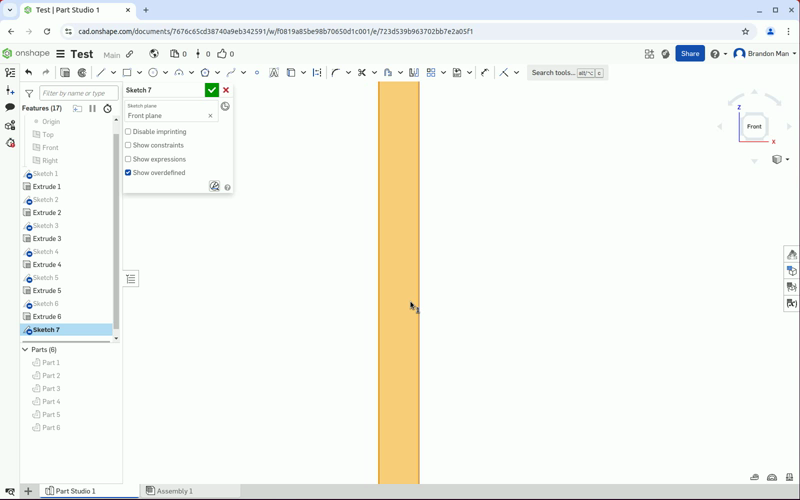
scroll(-6)
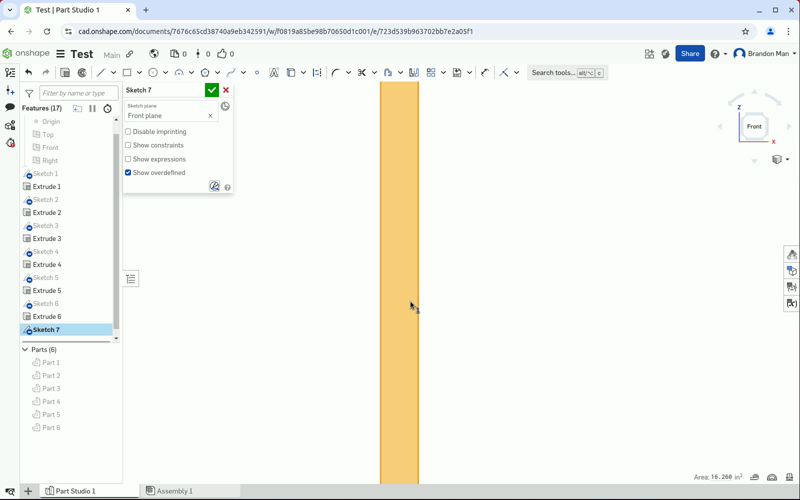
scroll(-6)
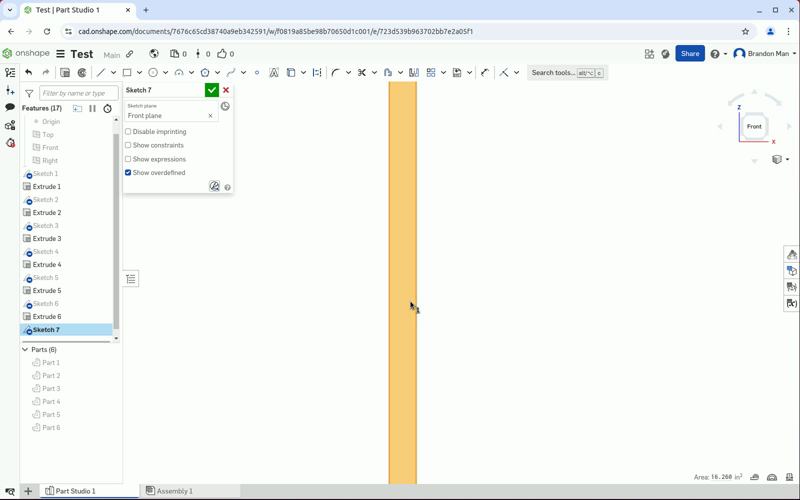
scroll(-6)
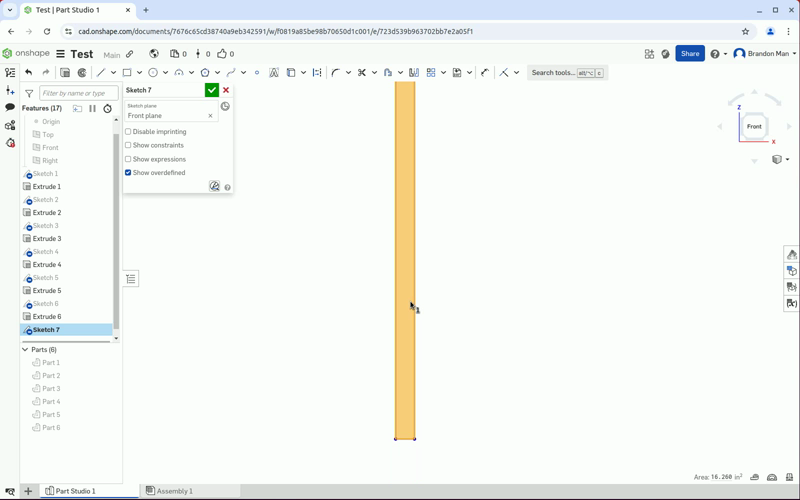
scroll(-6)
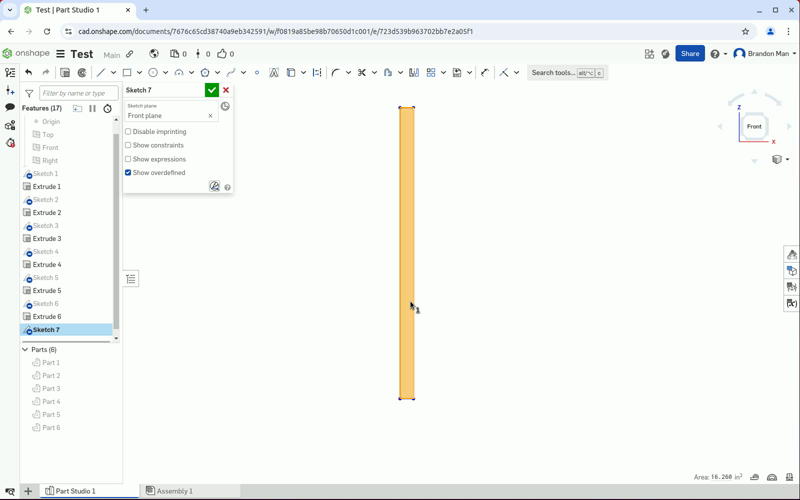
scroll(-6)
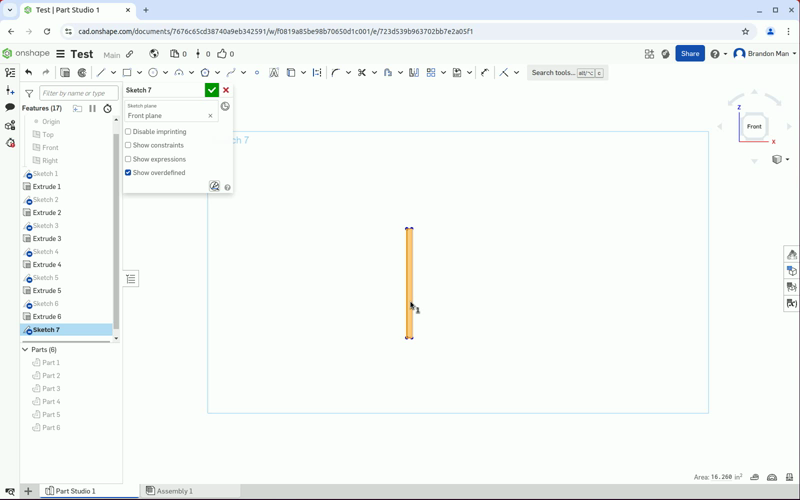
mouse_move(73, 352)
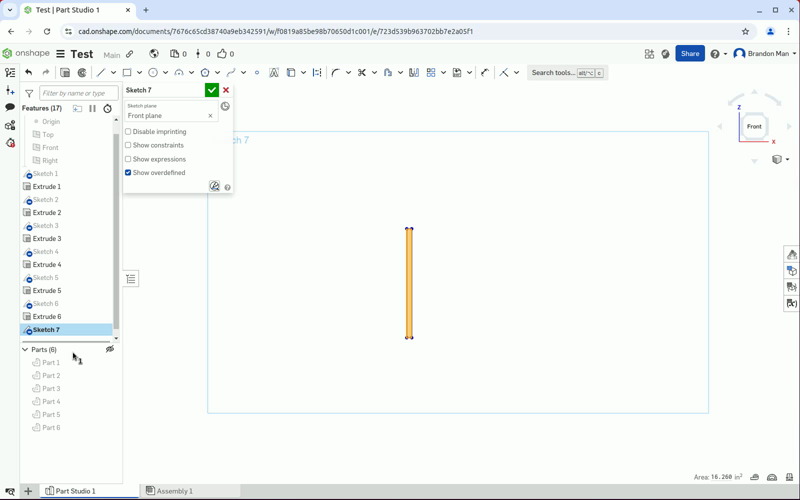
key(shift+y)
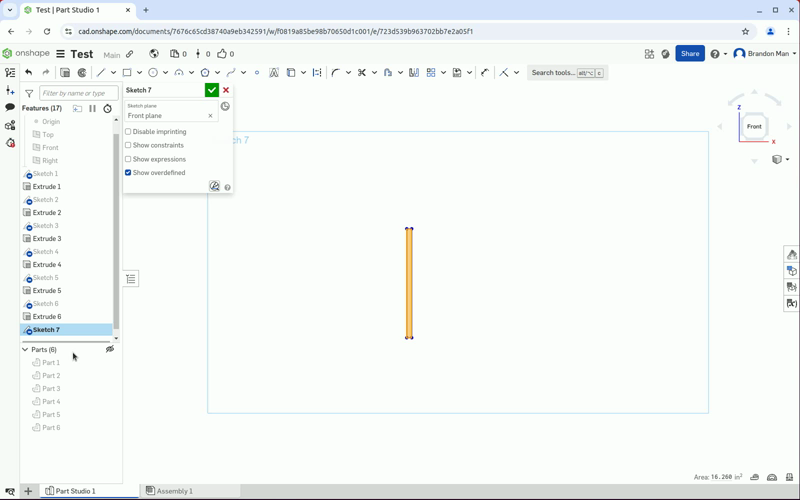
key(shift+e)
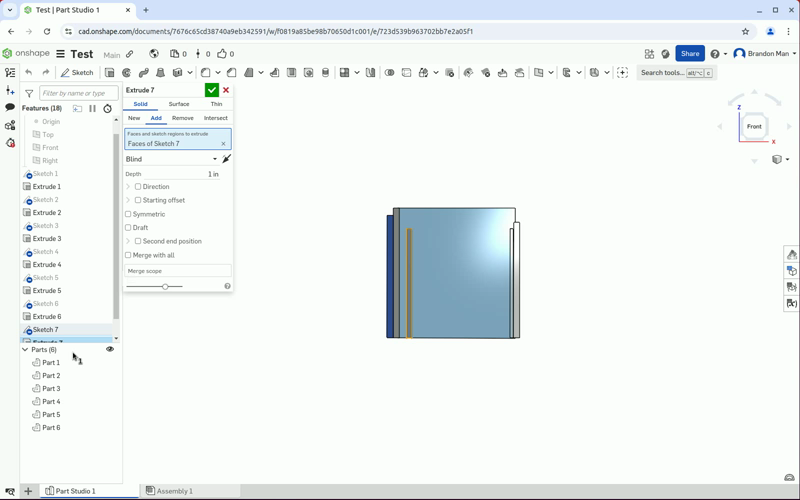
mouse_move(143, 106)
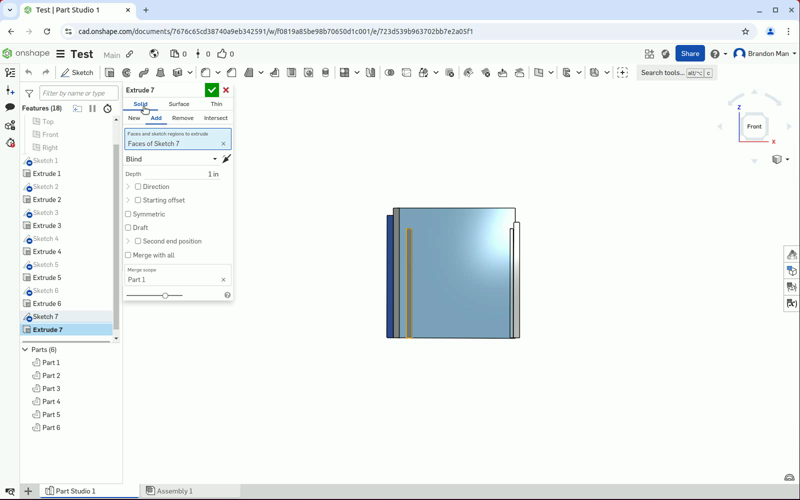
click(143, 106)
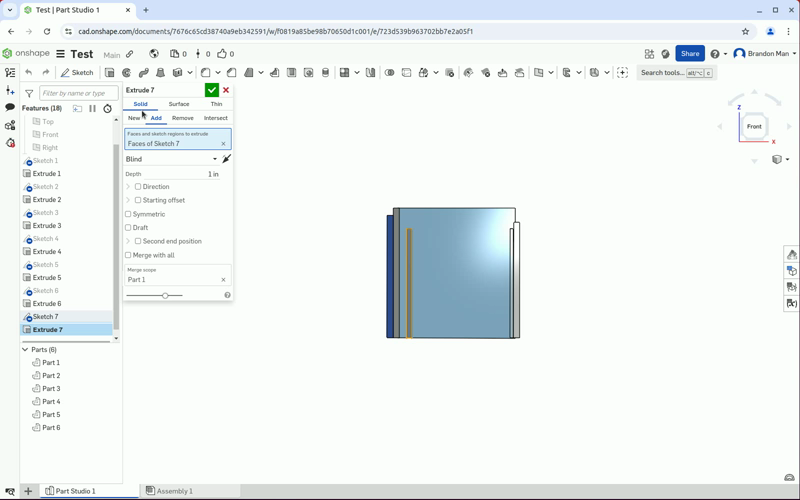
mouse_move(137, 120)
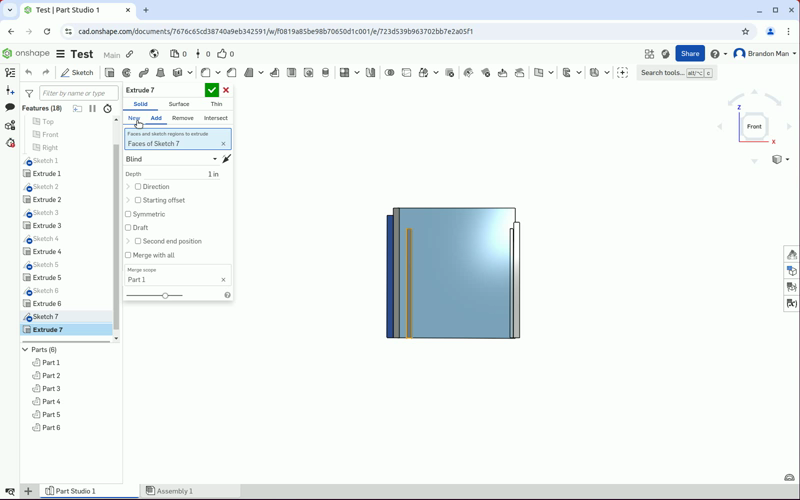
click(137, 120)
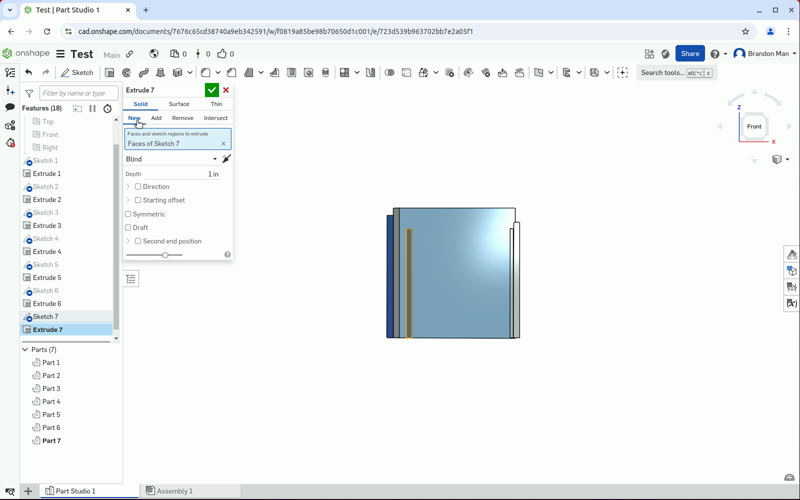
key(tab, 4)
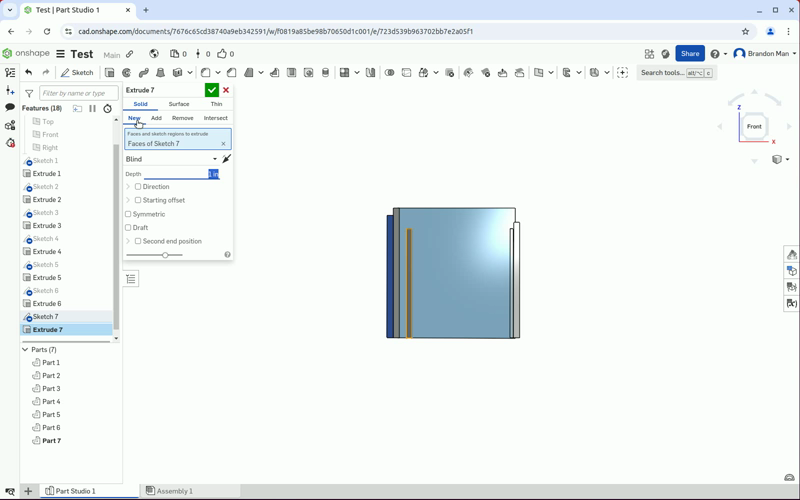
text(-17.331)
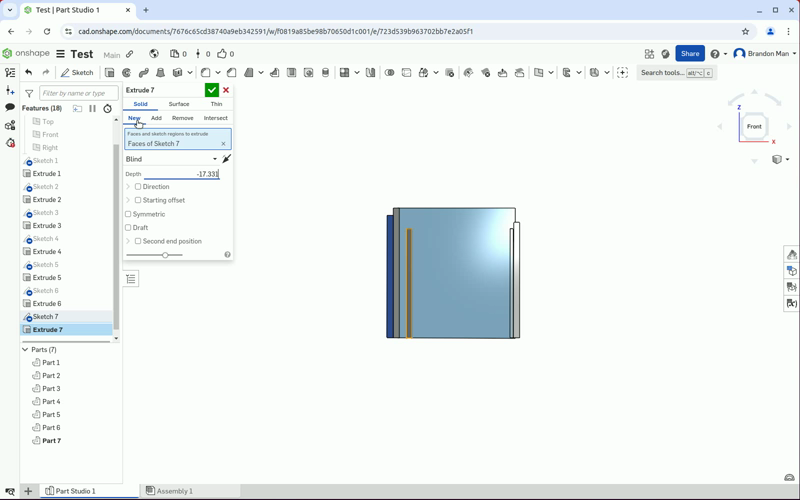
key(enter)
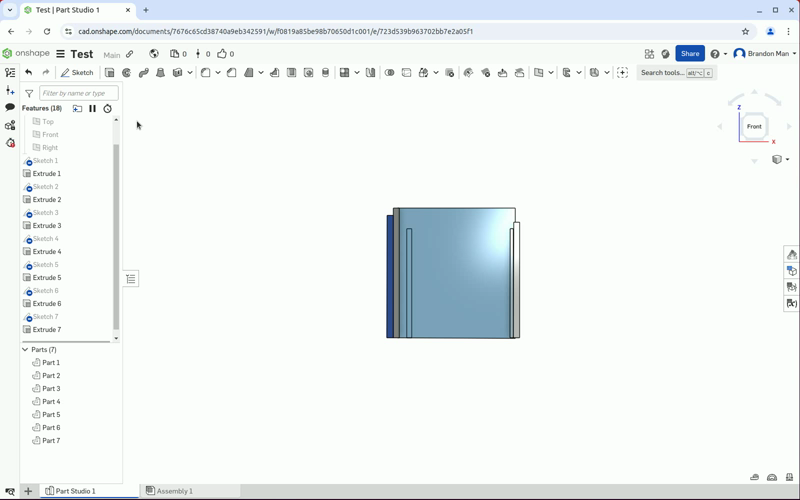
key(shift+h)
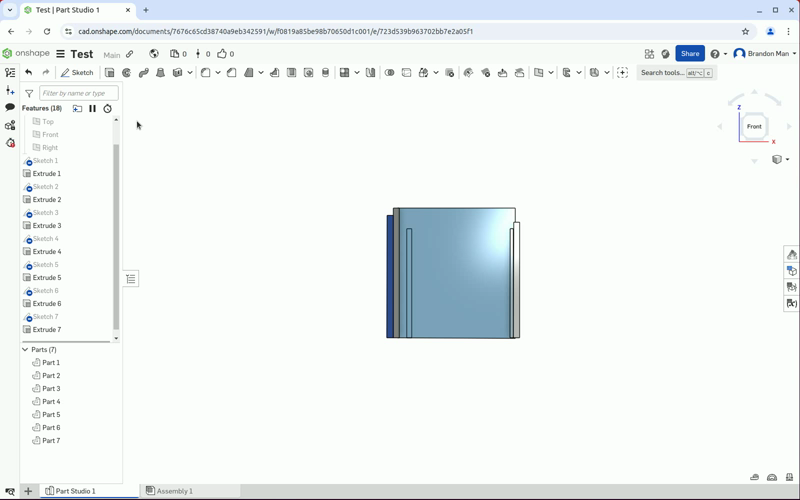
key(shift+h)
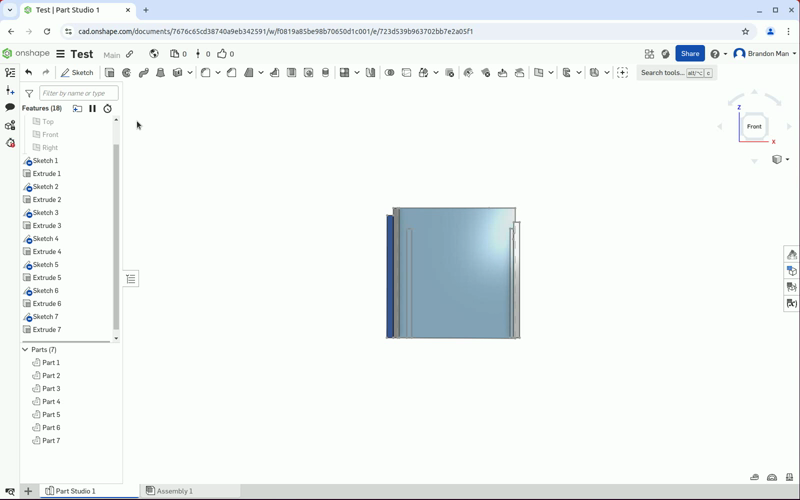
key(shift+7)
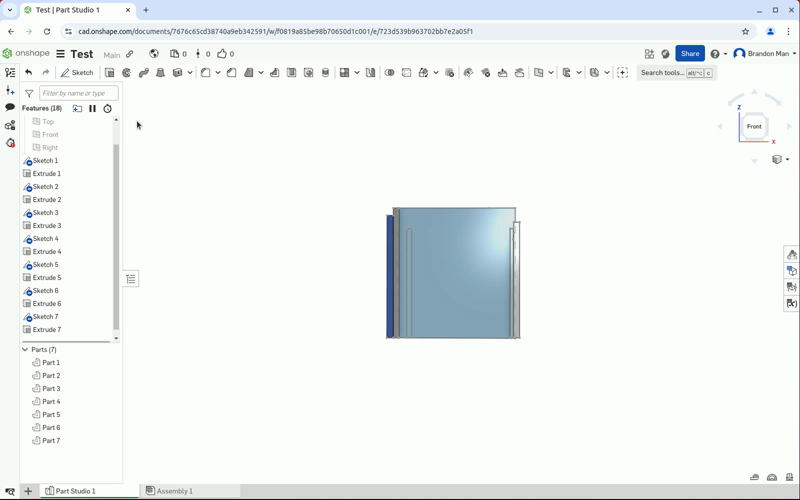
key(left, 2)
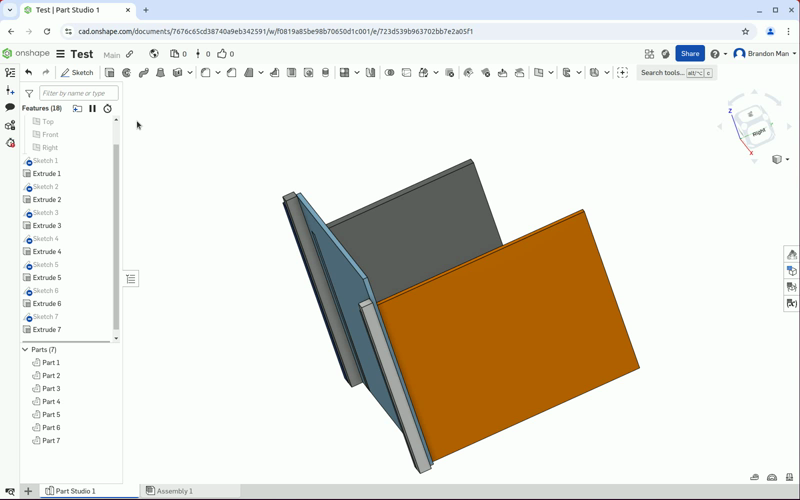
key(down, 2)
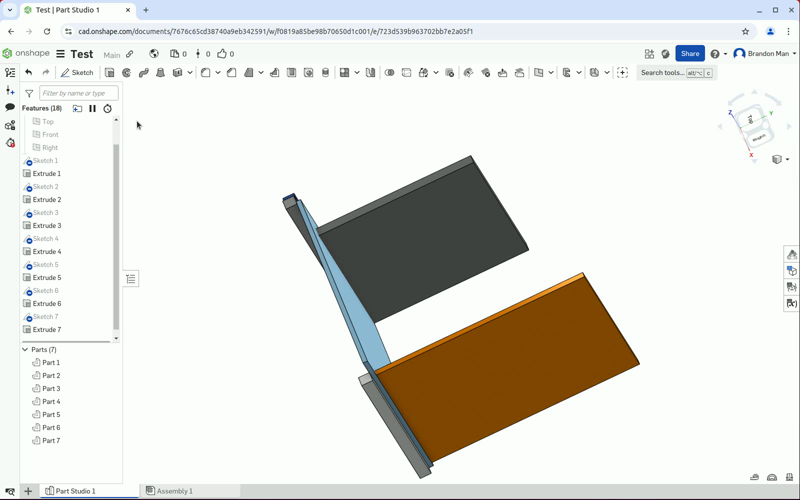
key(up, 2)
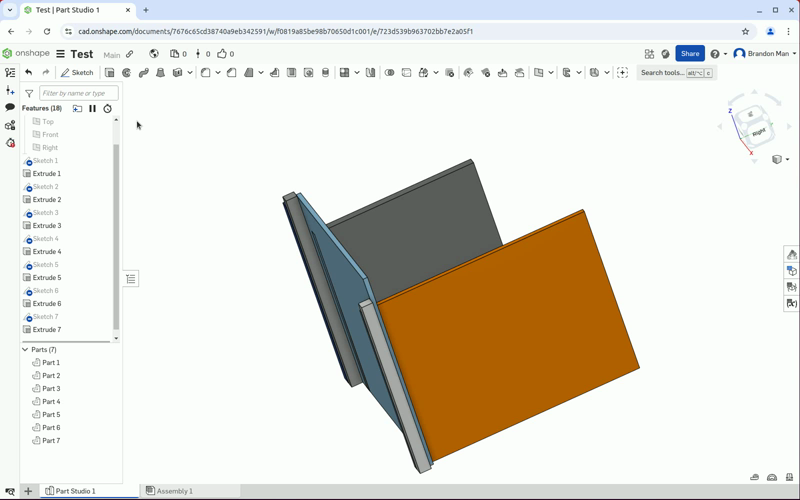
key(right, 2)
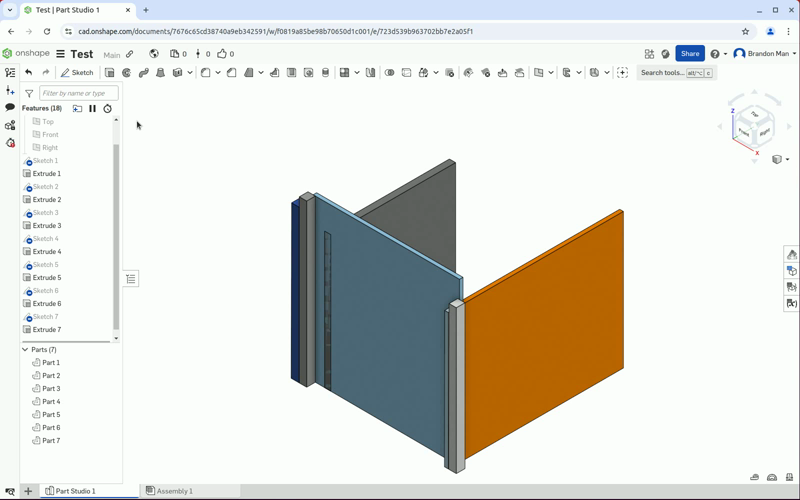
mouse_move(69, 163)
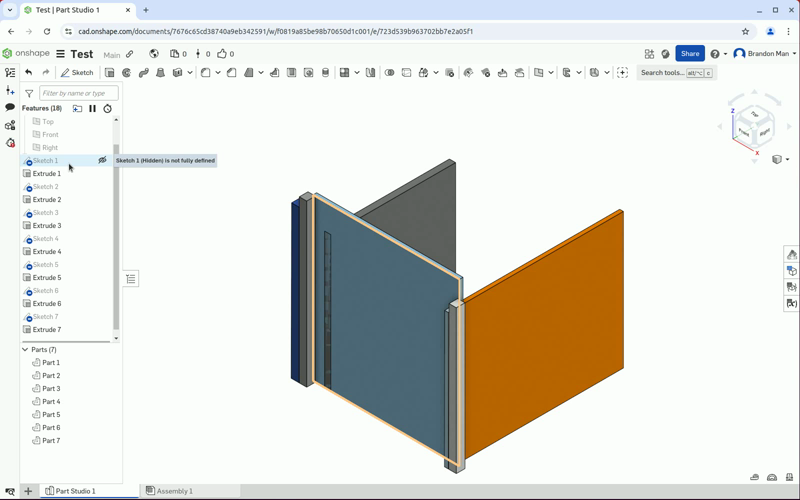
click(69, 163)